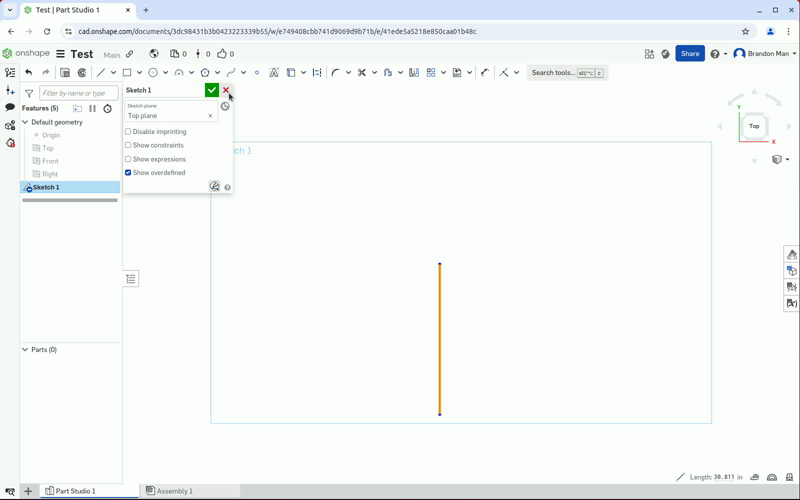
key(shift+h)
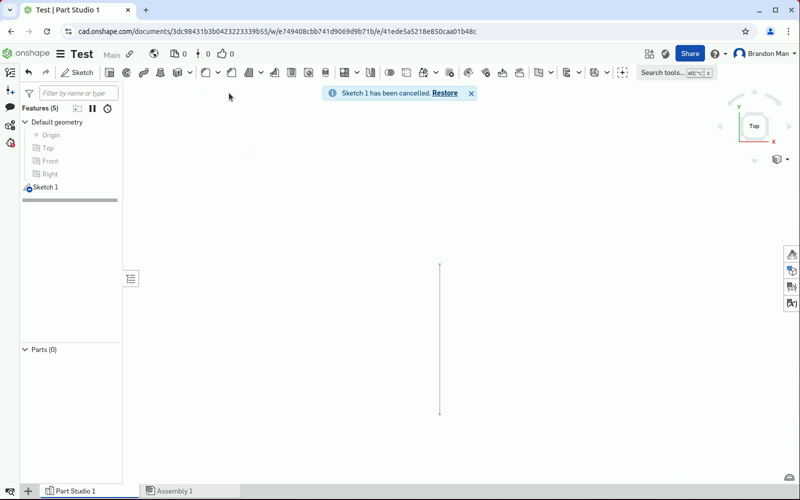
key(shift+s)
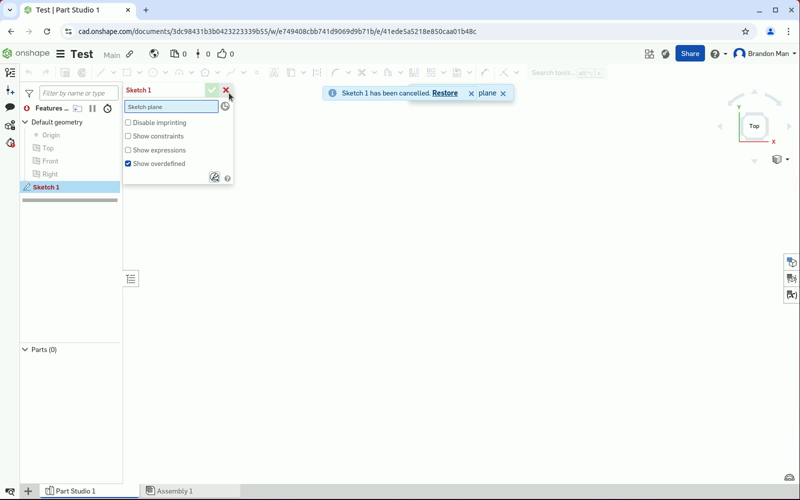
mouse_move(73, 150)
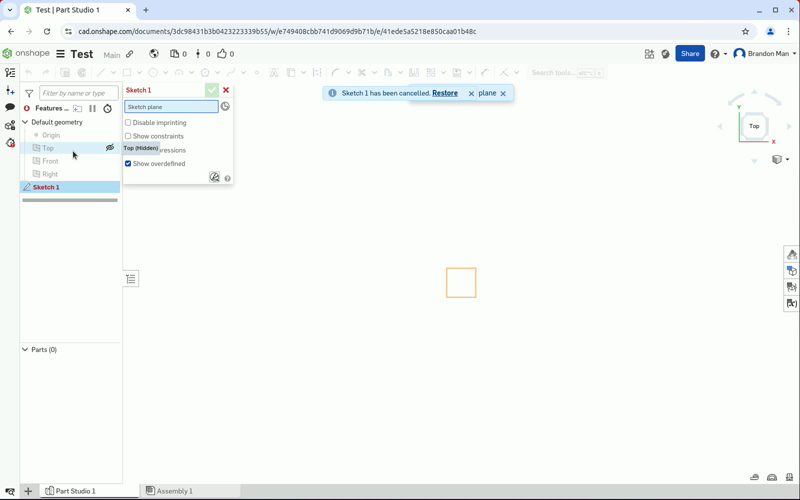
click(73, 150)
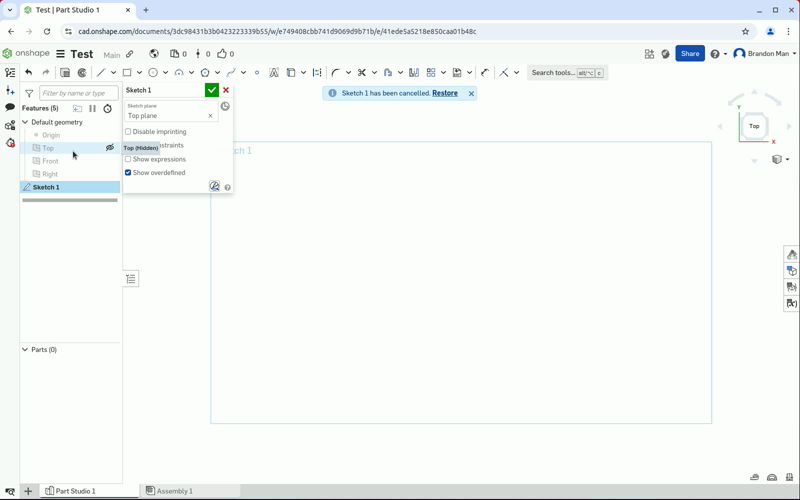
mouse_move(73, 352)
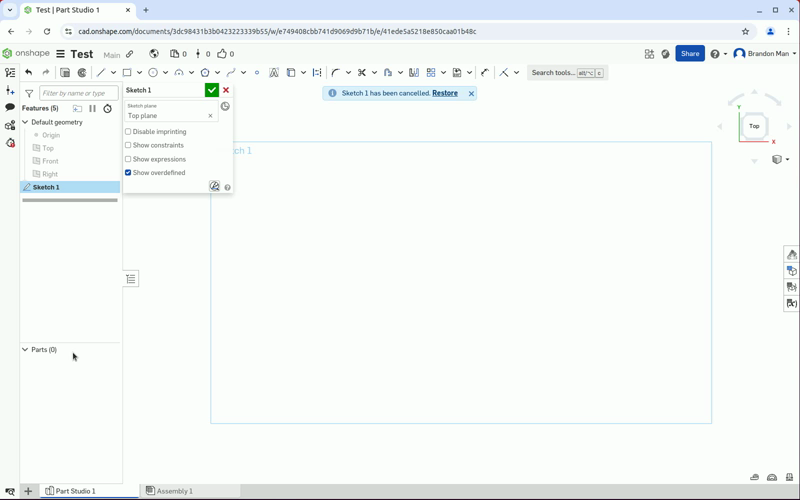
key(y)
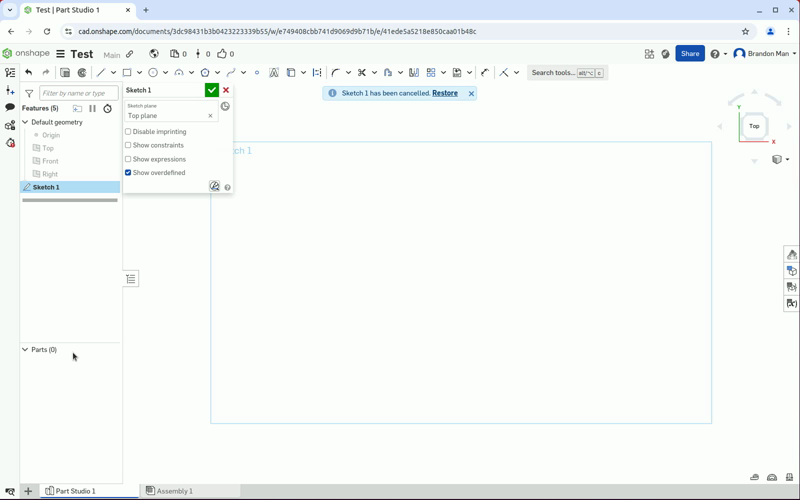
key(l)
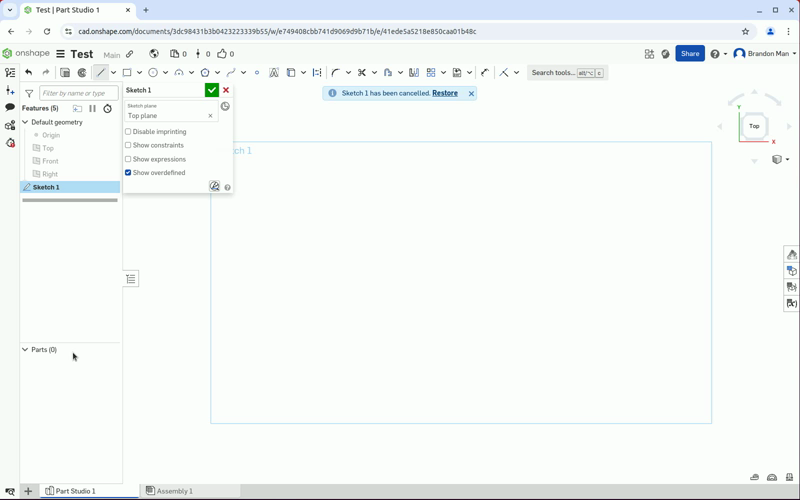
key_down(shift)
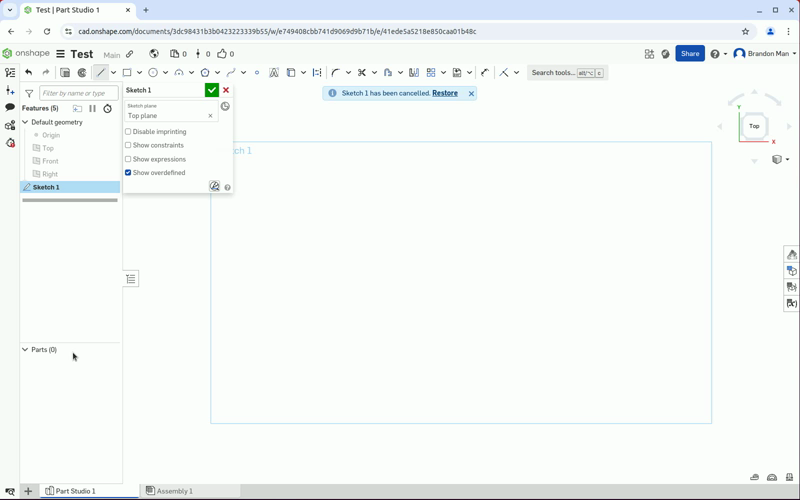
mouse_move(385, 357)
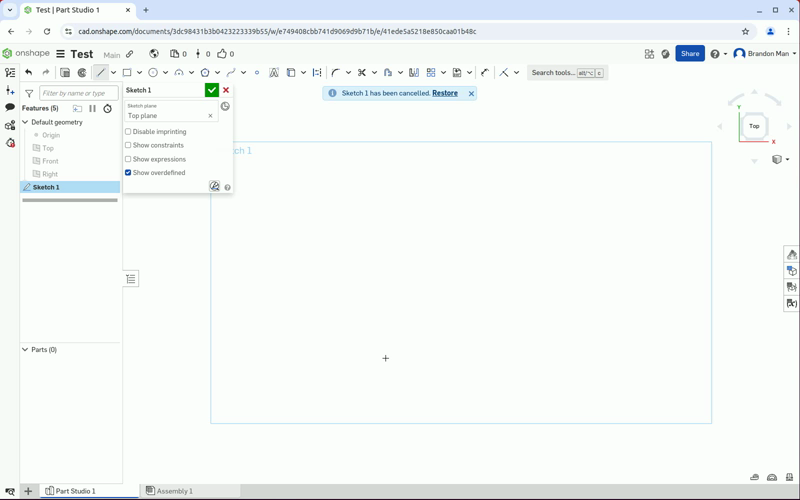
click(385, 357)
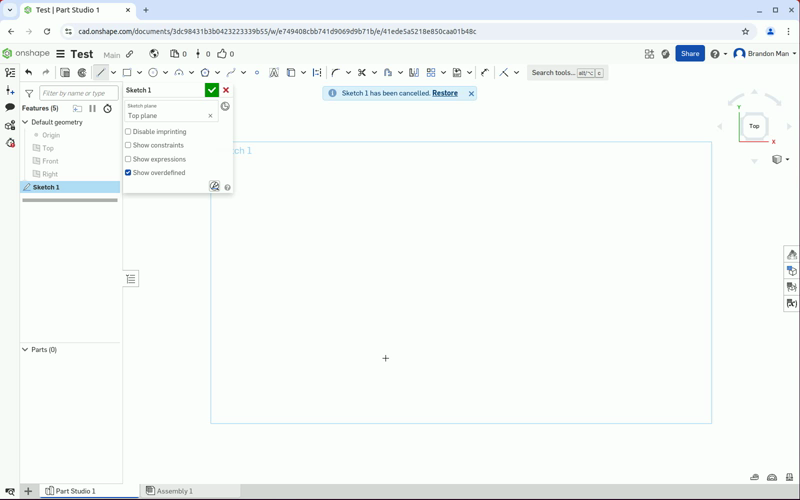
key_up(shift)
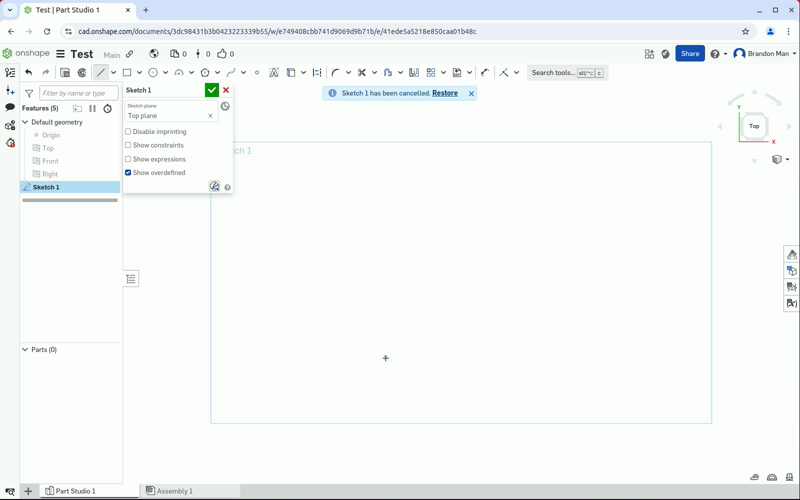
key_down(shift)
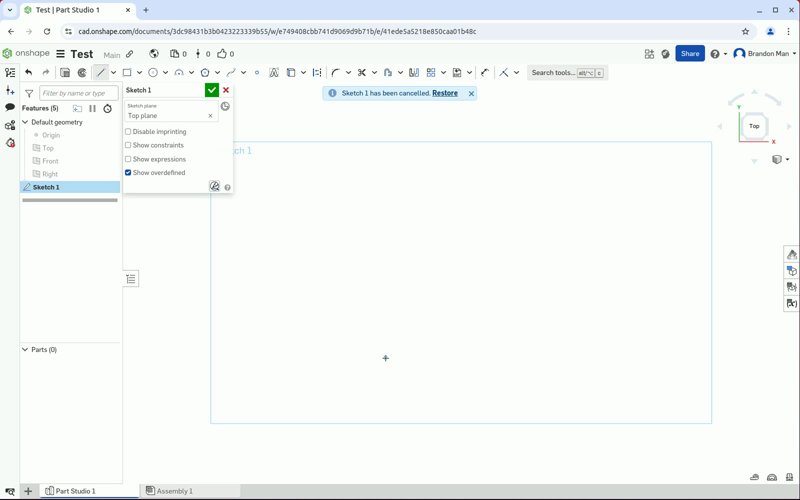
mouse_move(535, 357)
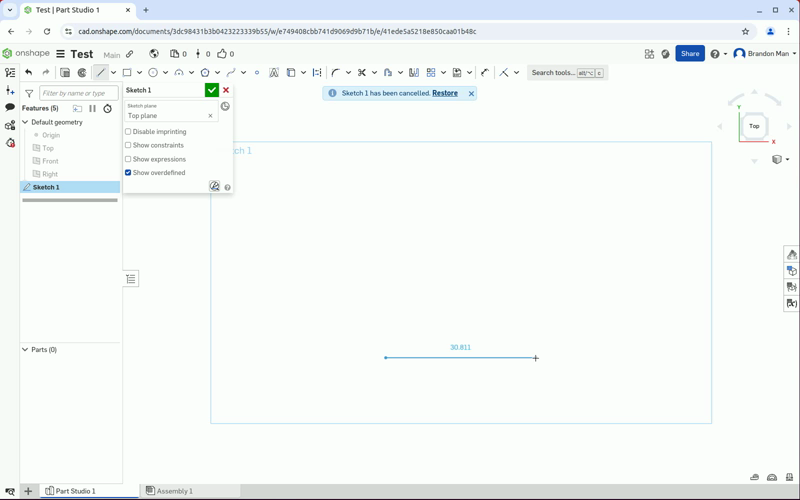
click(535, 357)
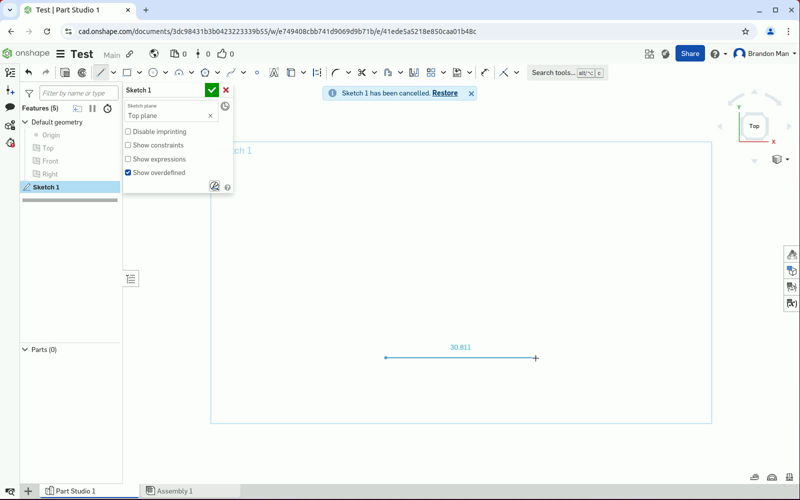
key_up(shift)
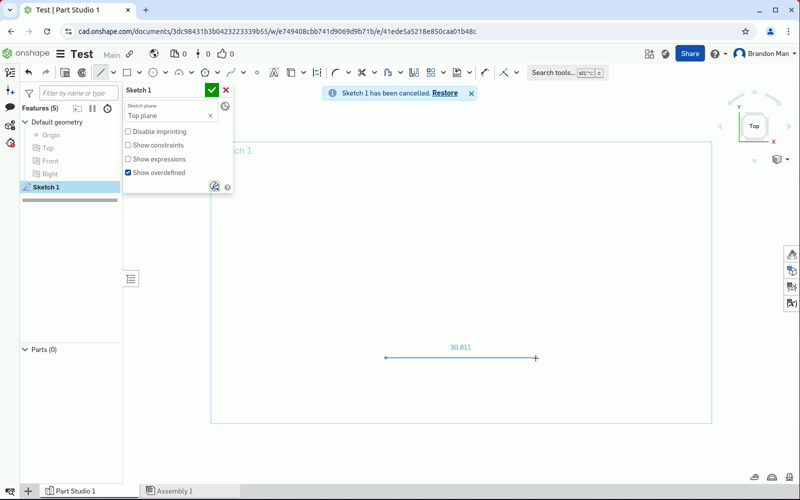
key_down(shift)
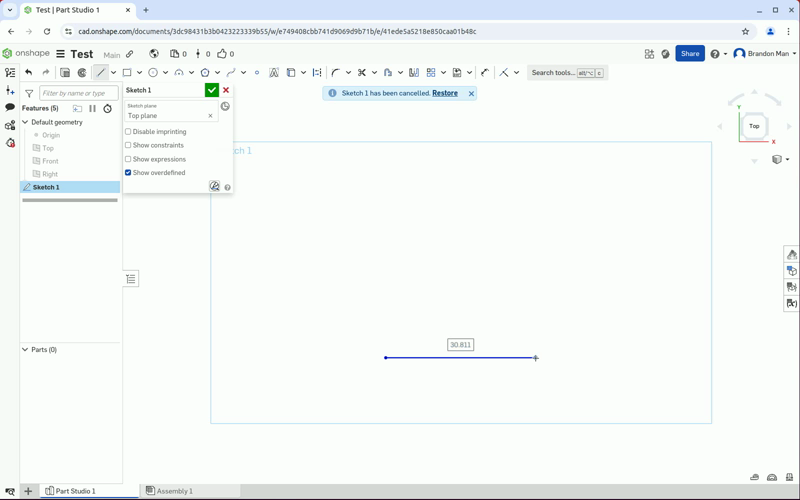
mouse_move(535, 208)
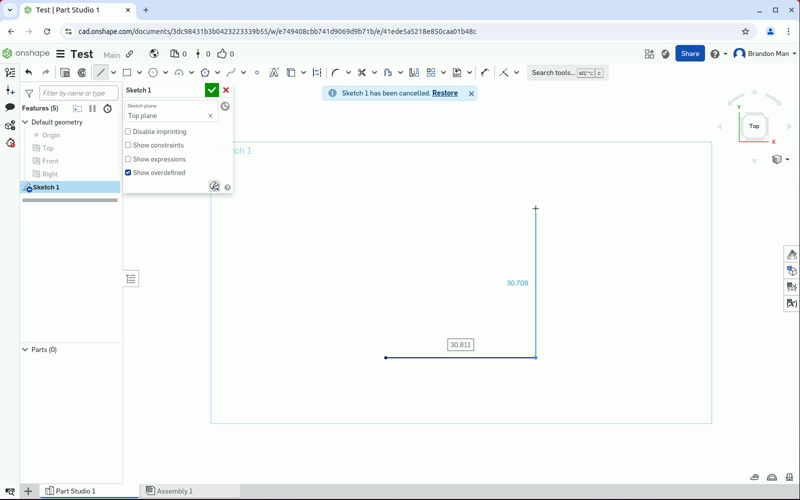
click(535, 208)
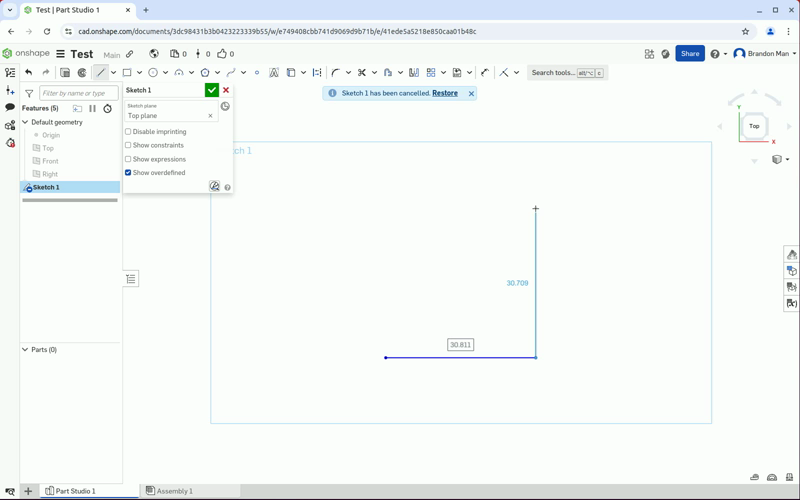
key_up(shift)
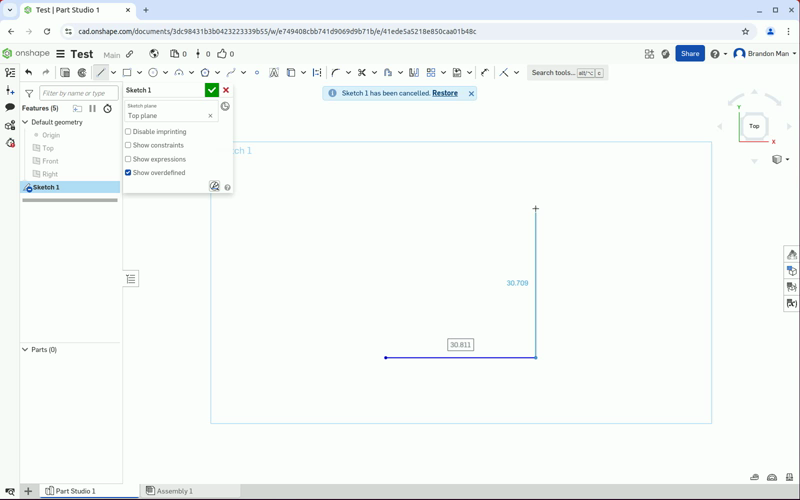
key_down(shift)
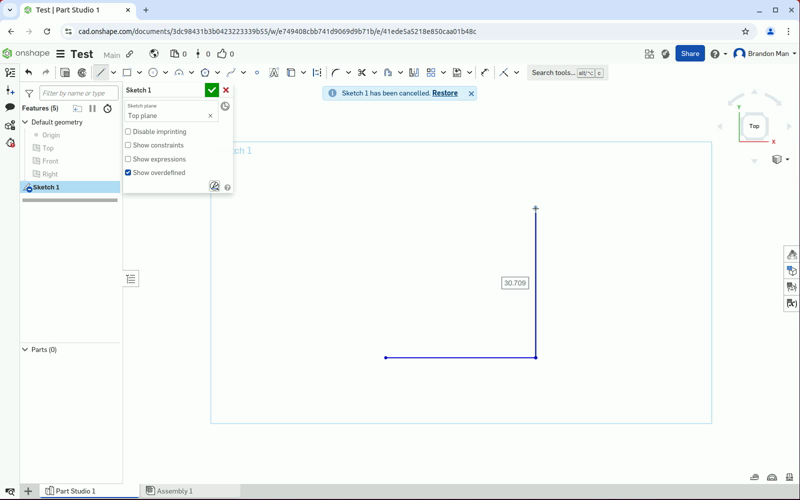
mouse_move(385, 208)
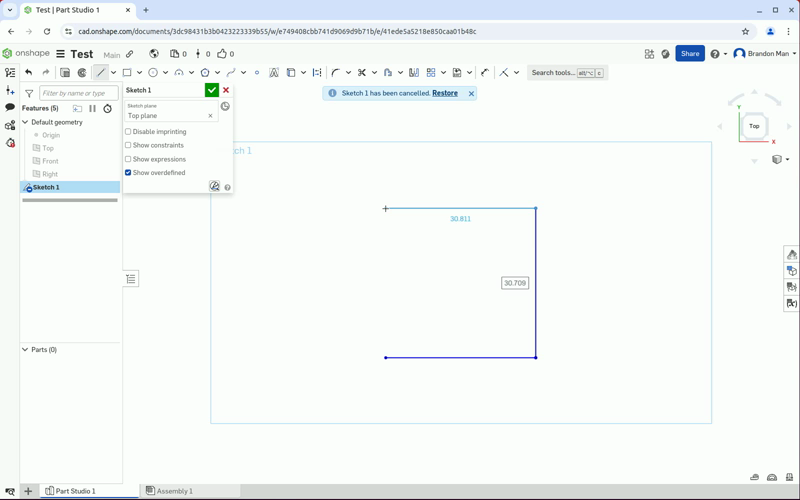
click(385, 208)
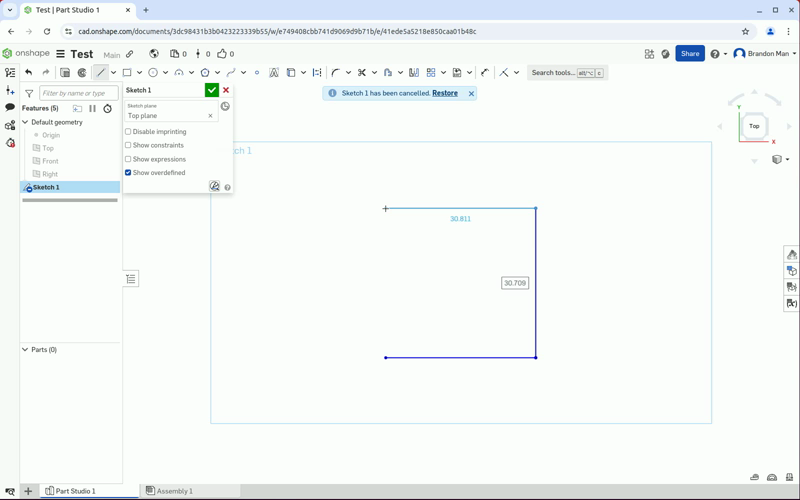
key_up(shift)
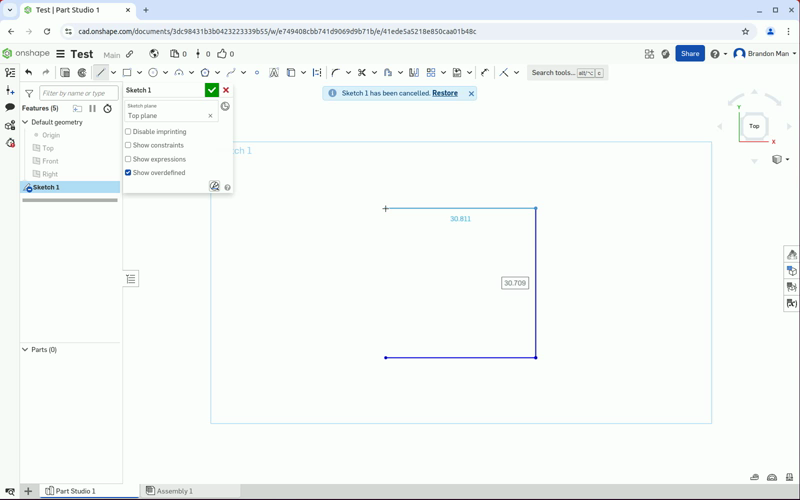
key_down(shift)
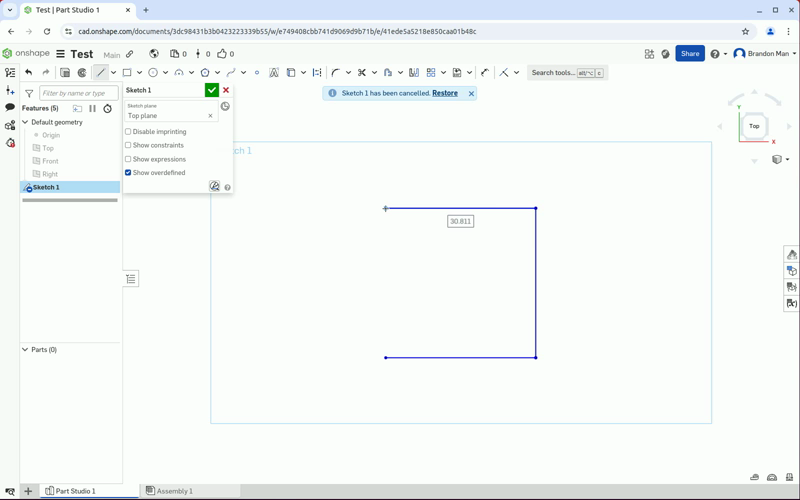
mouse_move(385, 357)
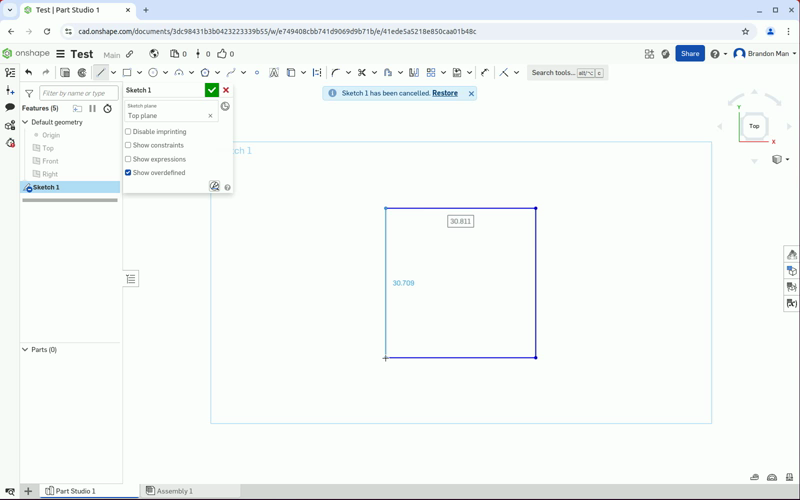
key_up(shift)
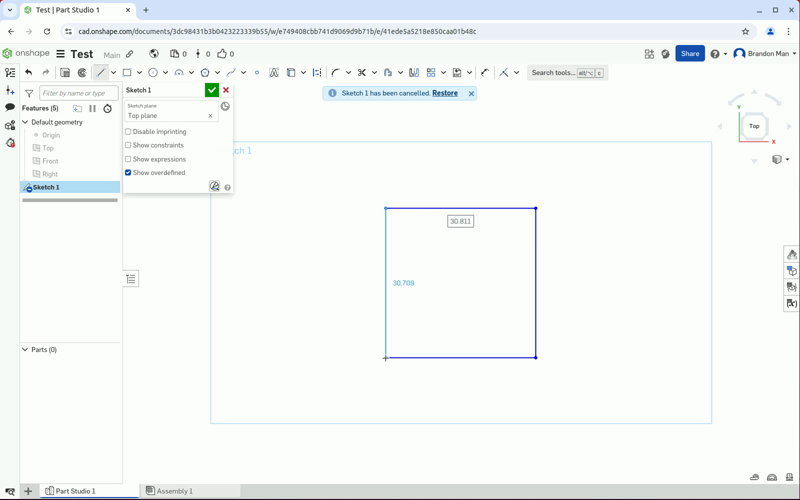
click(385, 357)
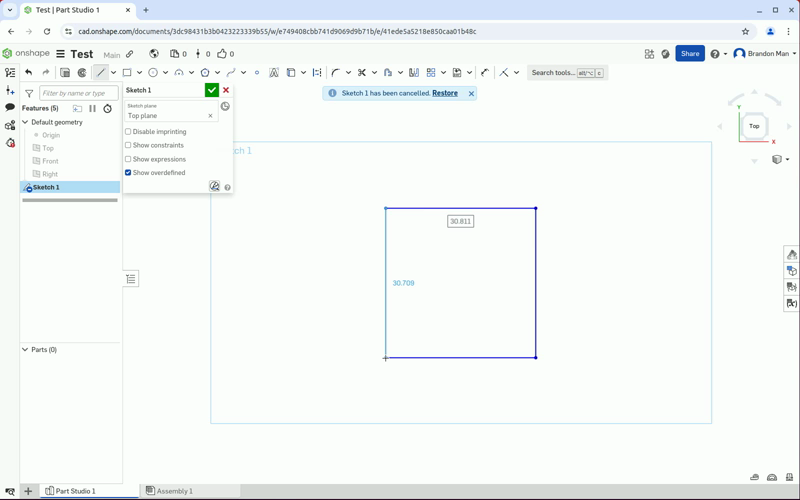
key(esc)
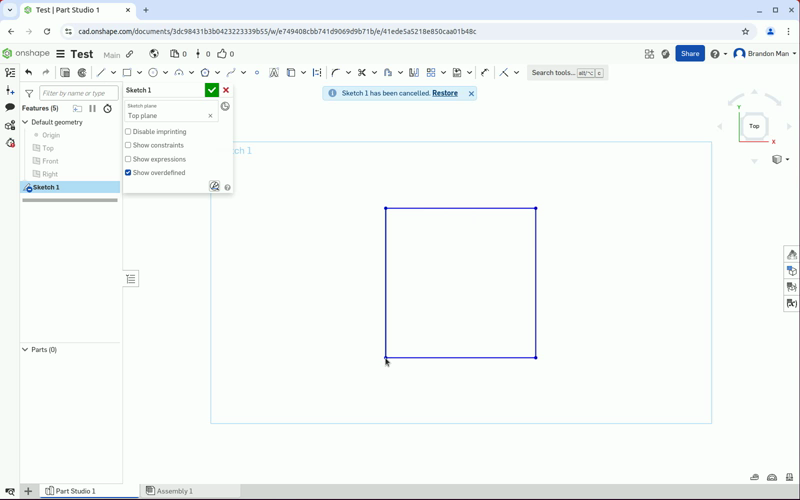
mouse_move(412, 284)
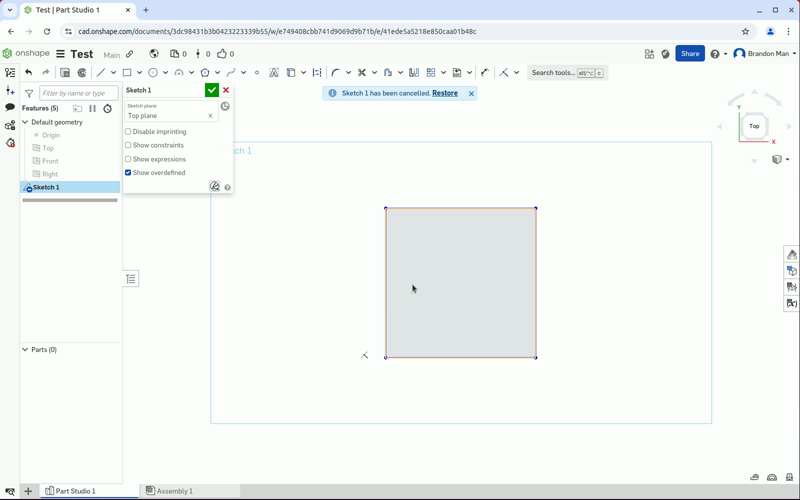
click(412, 284)
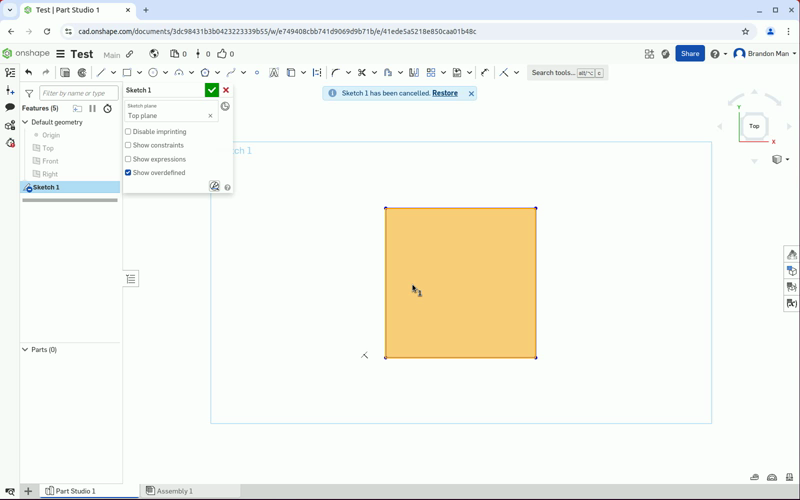
mouse_move(73, 352)
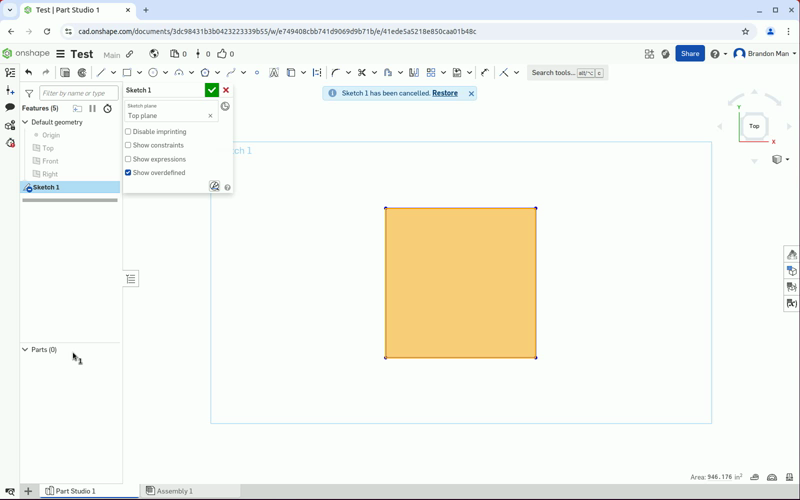
key(shift+y)
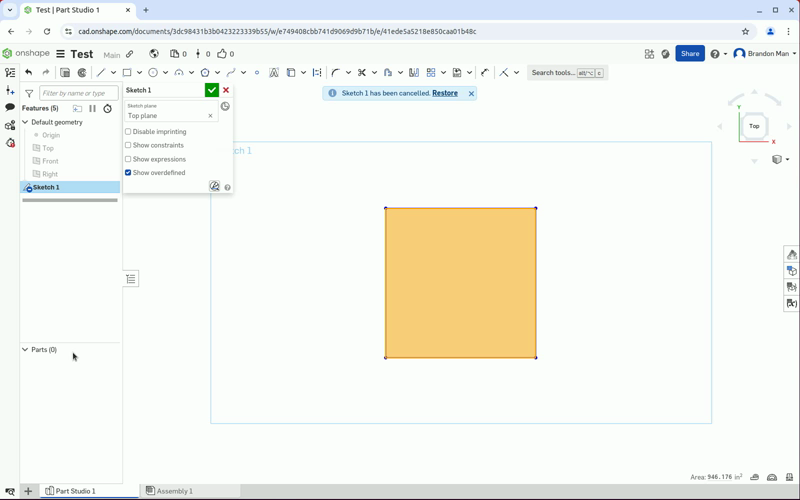
key(shift+e)
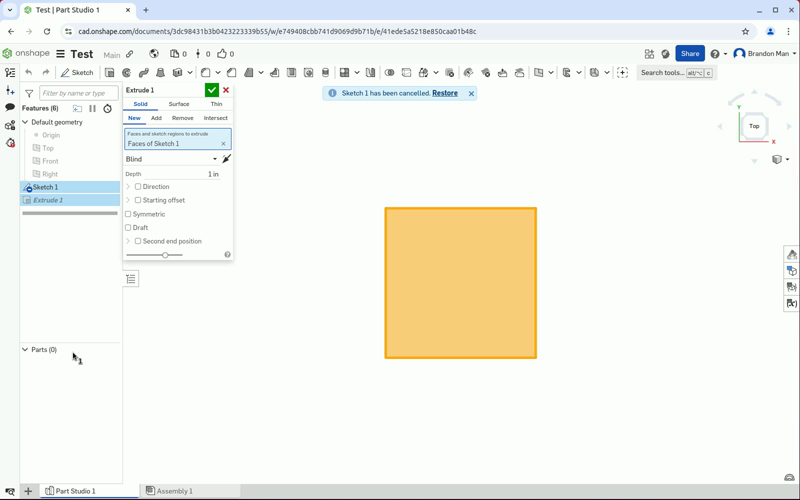
mouse_move(143, 106)
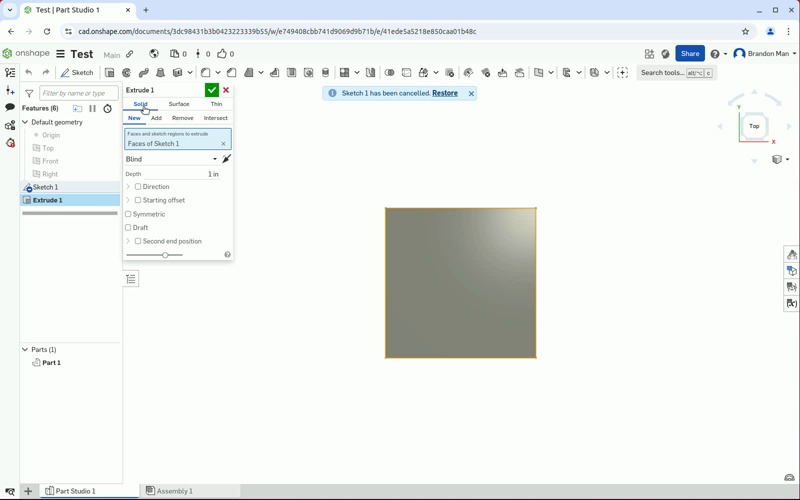
click(143, 106)
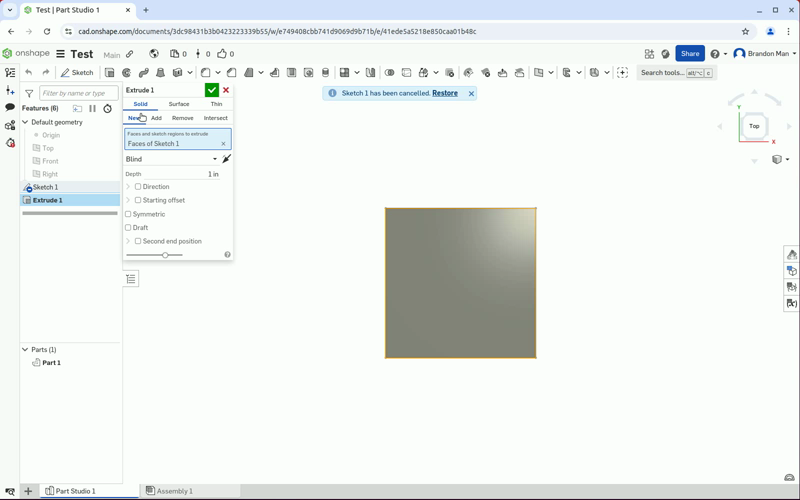
mouse_move(137, 120)
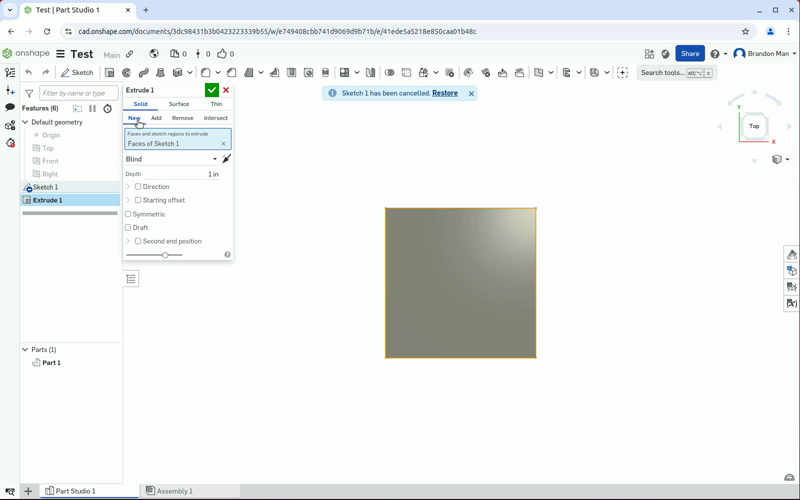
click(137, 120)
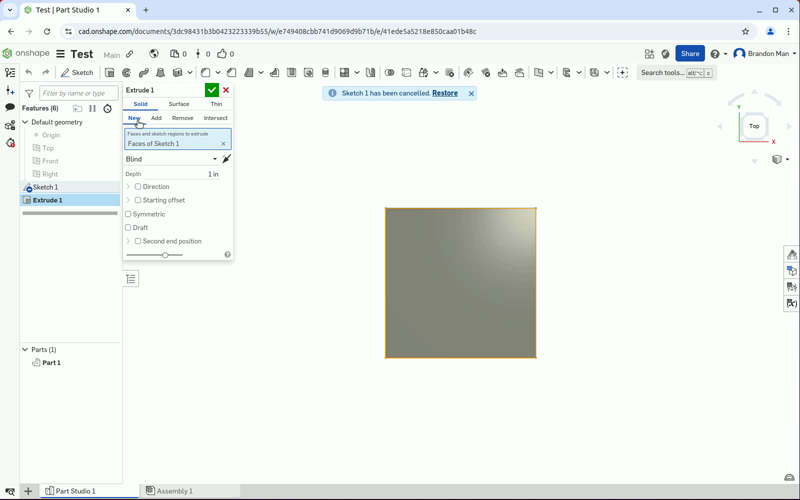
key(tab, 4)
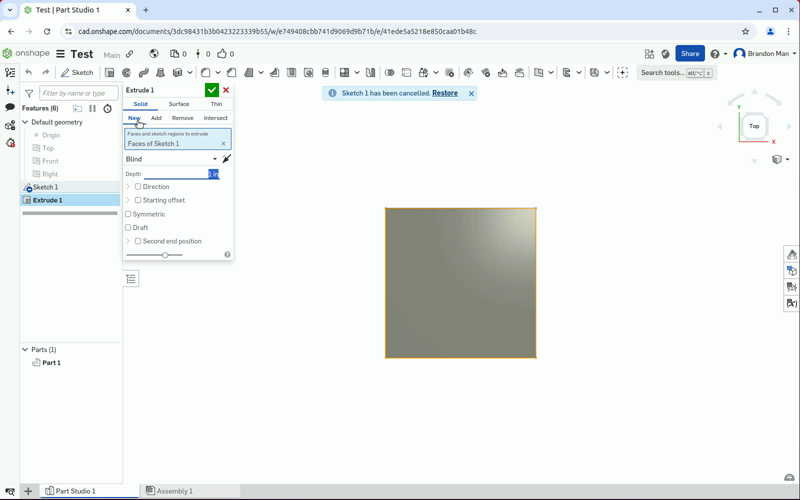
text(23.108)
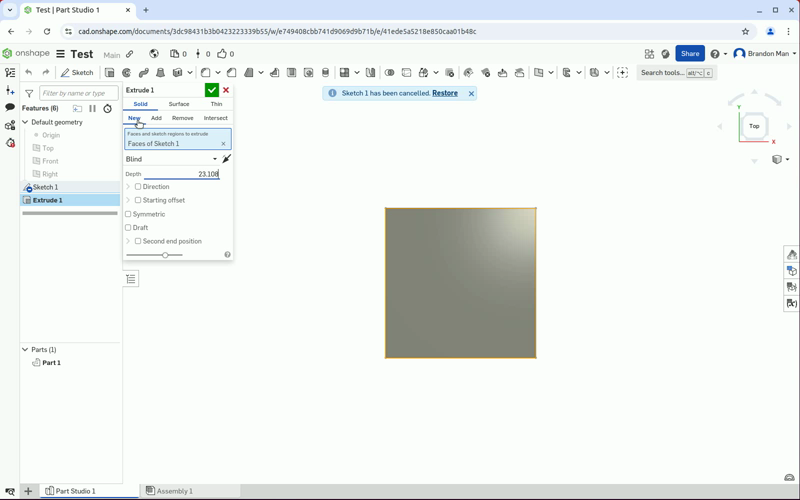
key(enter)
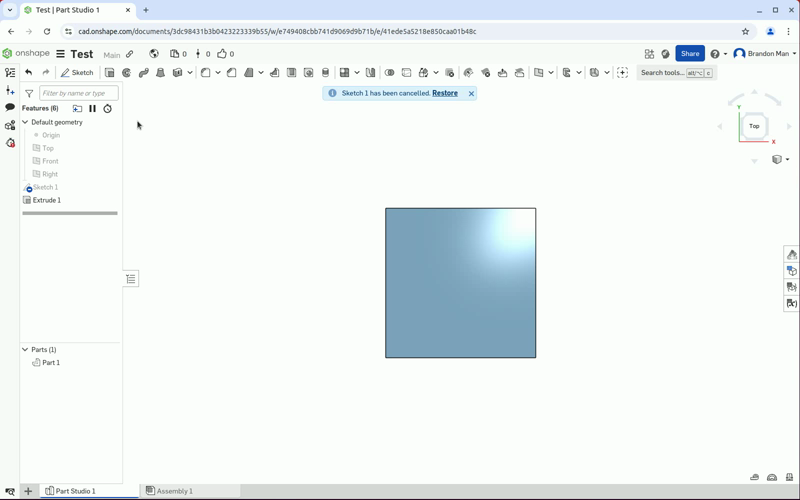
key(shift+h)
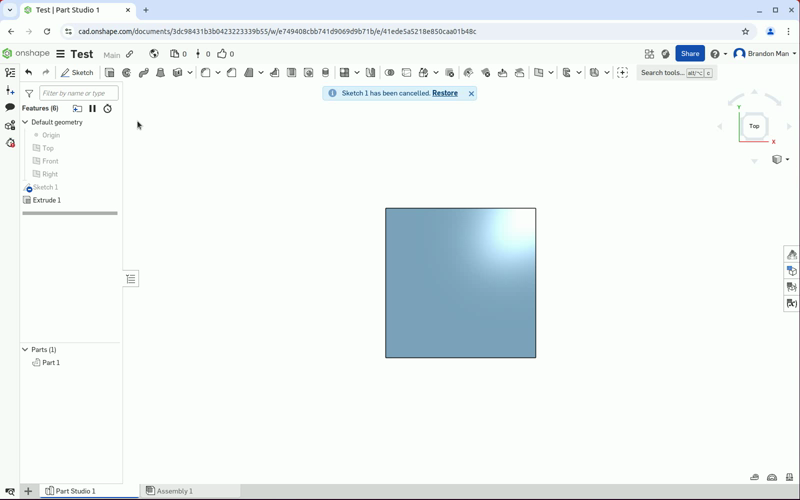
key(shift+h)
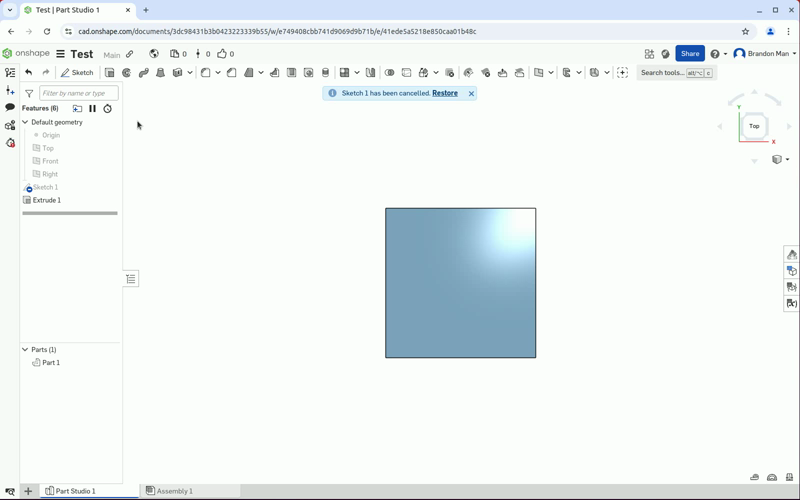
mouse_move(73, 189)
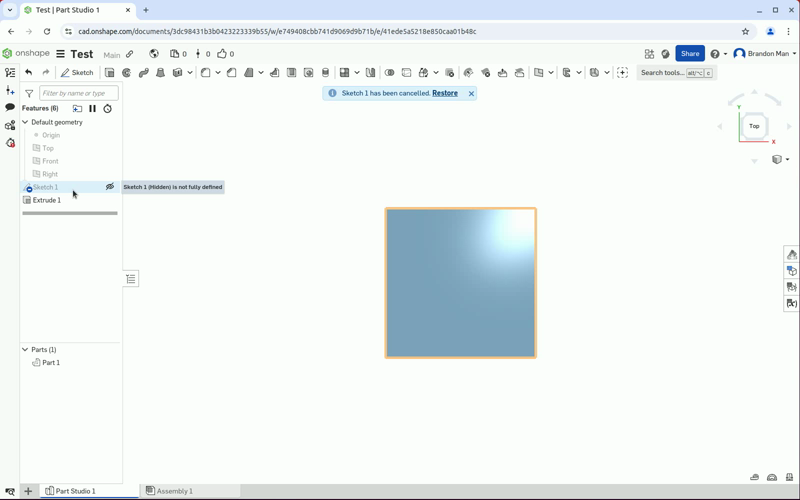
click(73, 189)
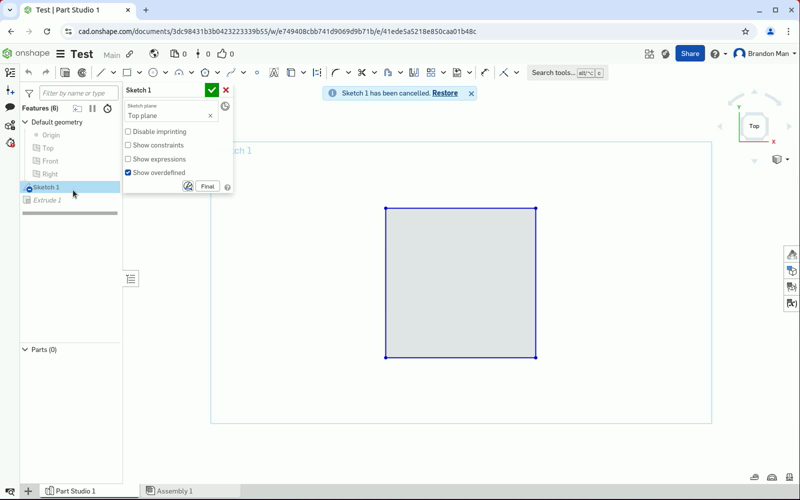
mouse_move(229, 92)
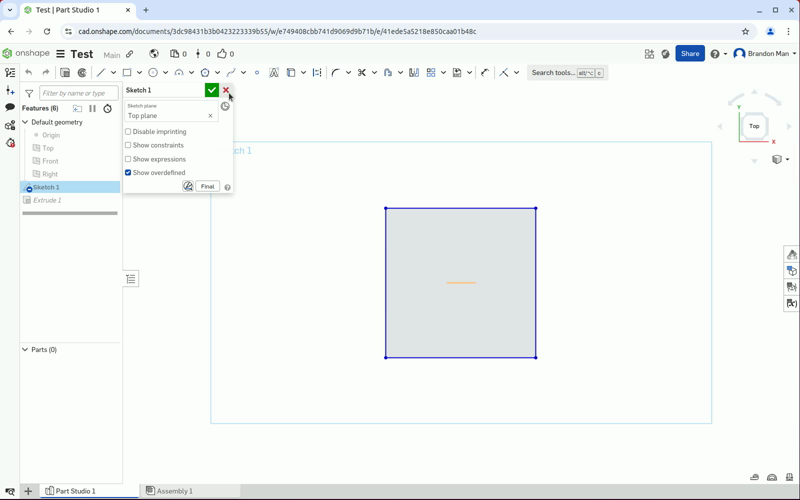
click(229, 92)
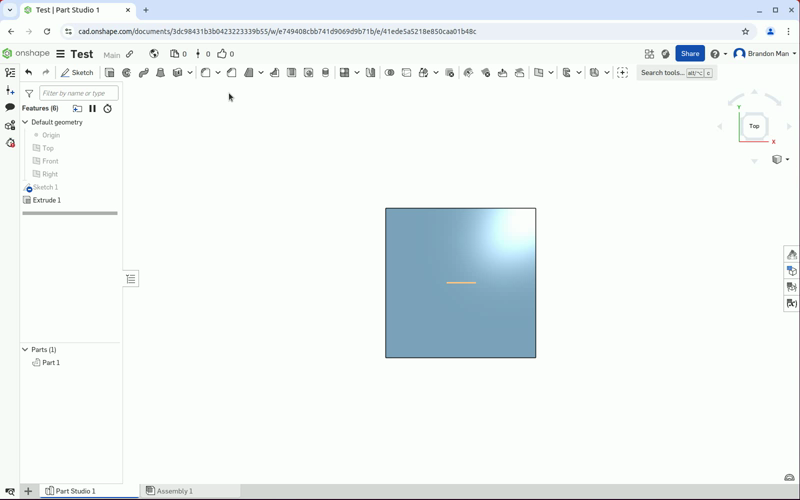
mouse_move(541, 75)
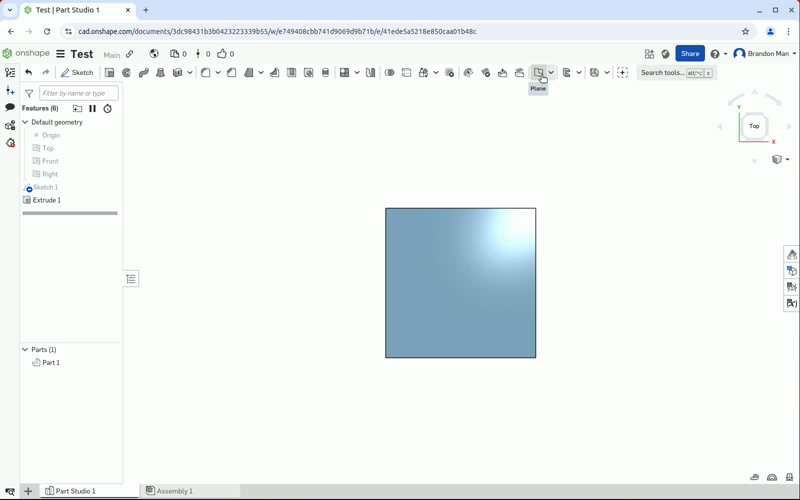
click(541, 75)
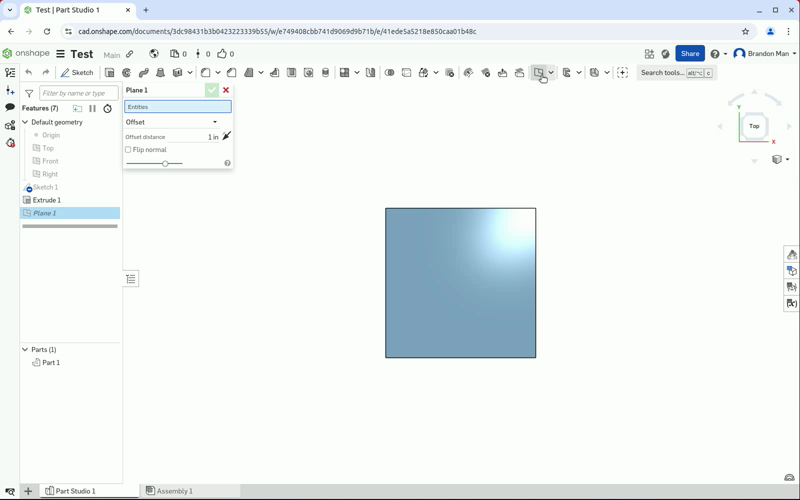
mouse_move(73, 150)
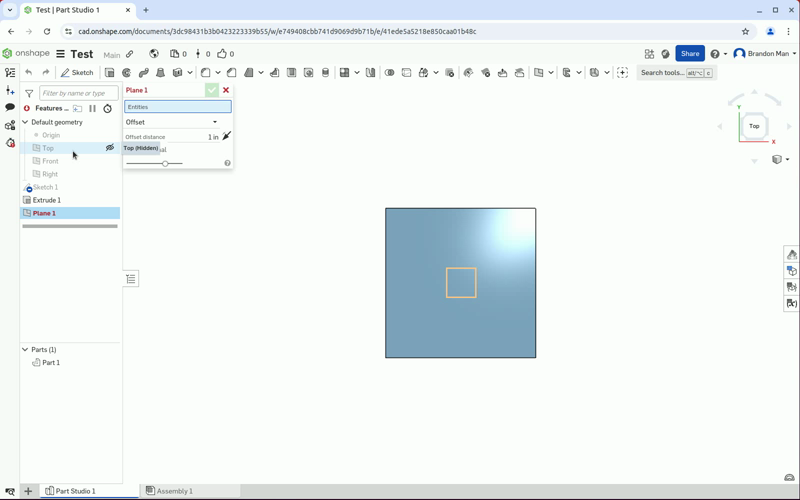
click(73, 150)
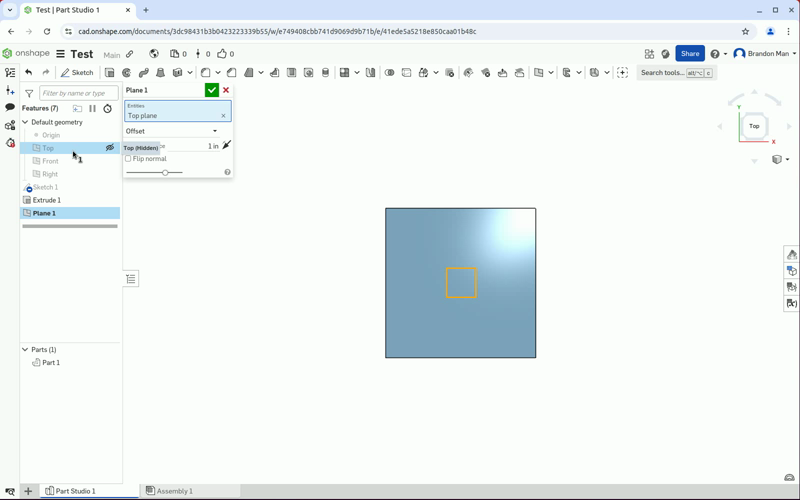
key(tab, 2)
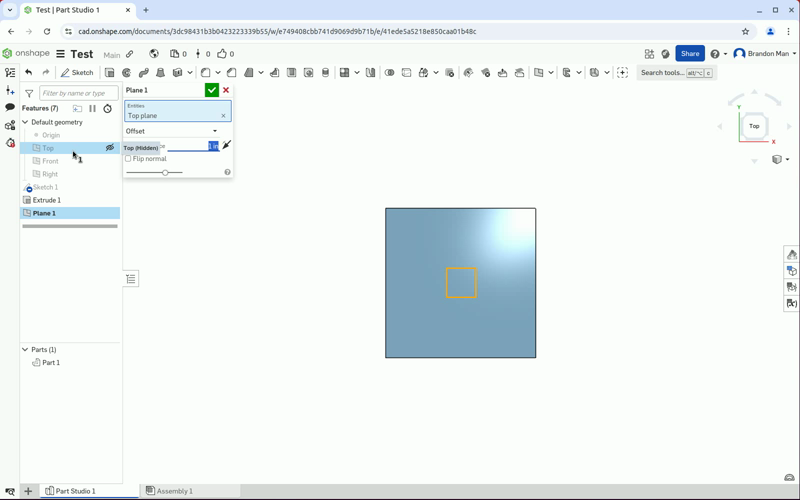
text(23.108)
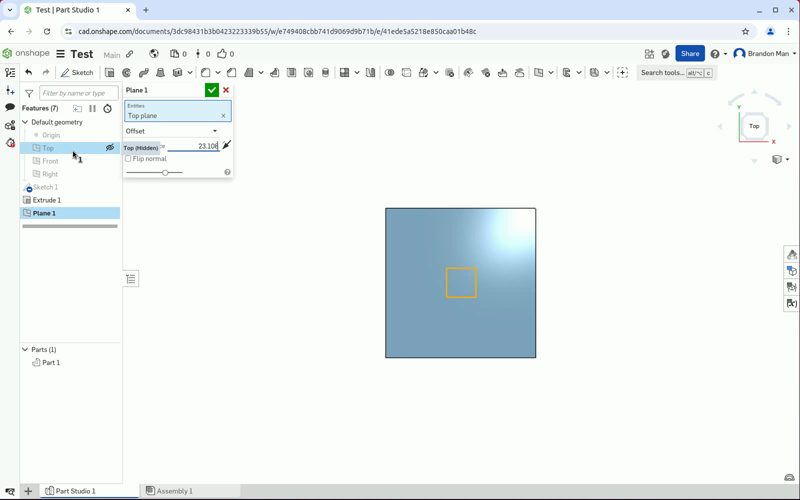
key(enter, 2)
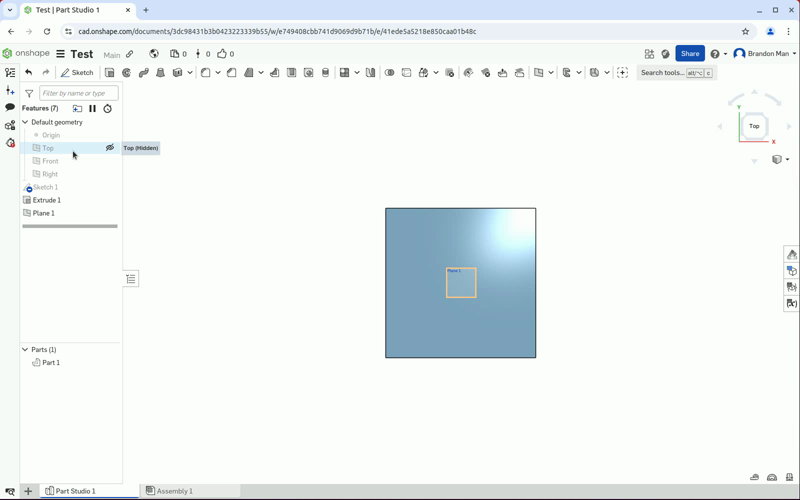
key(shift+s)
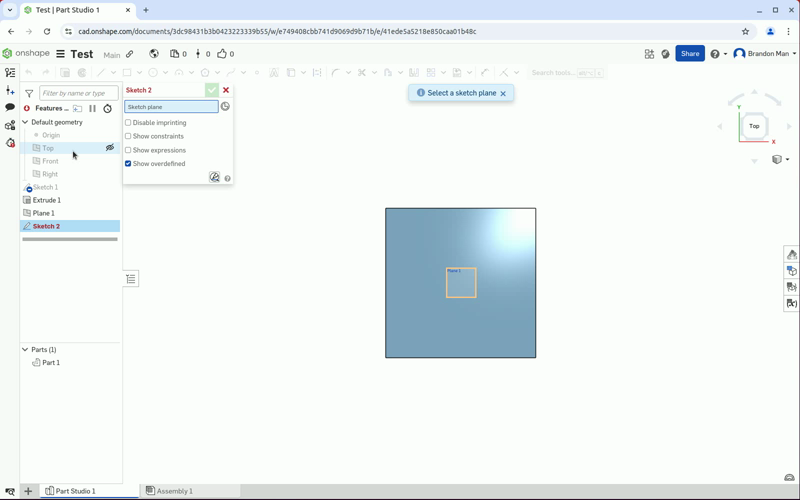
mouse_move(73, 215)
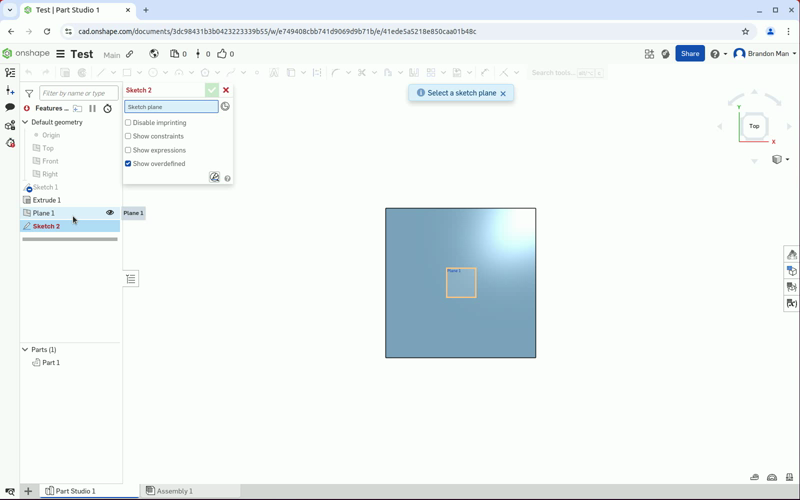
click(73, 215)
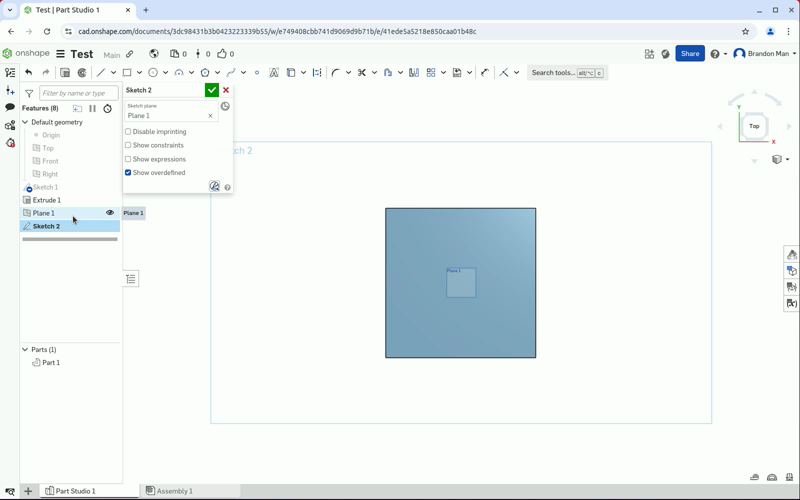
mouse_move(73, 352)
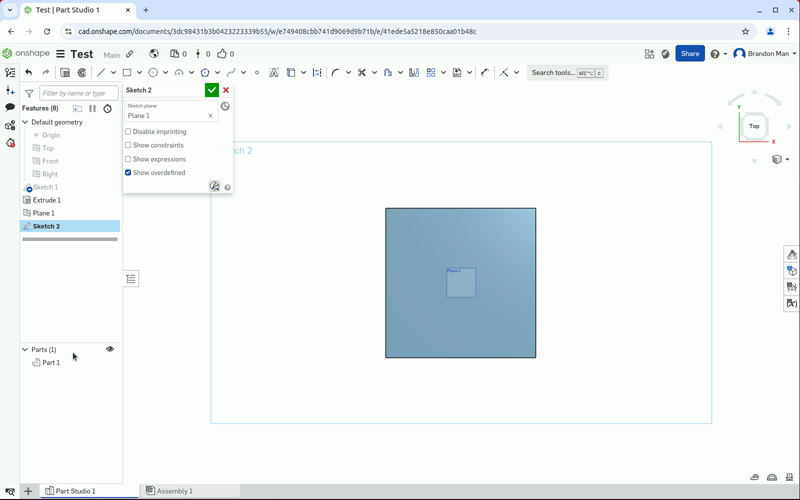
key(y)
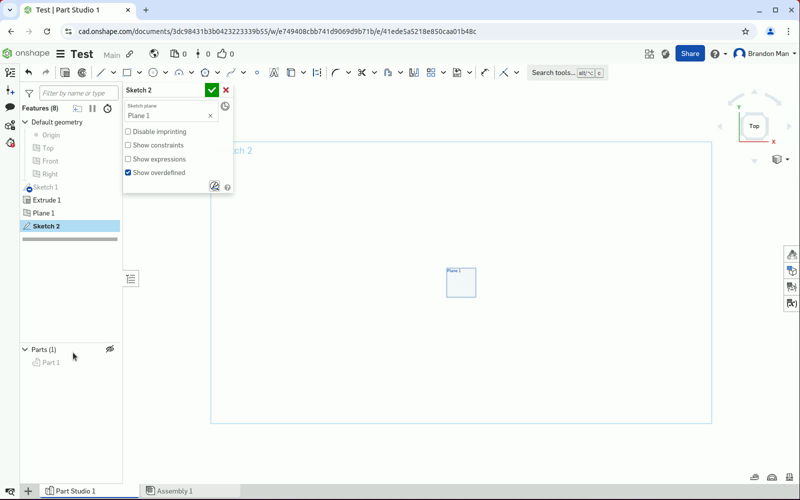
key(l)
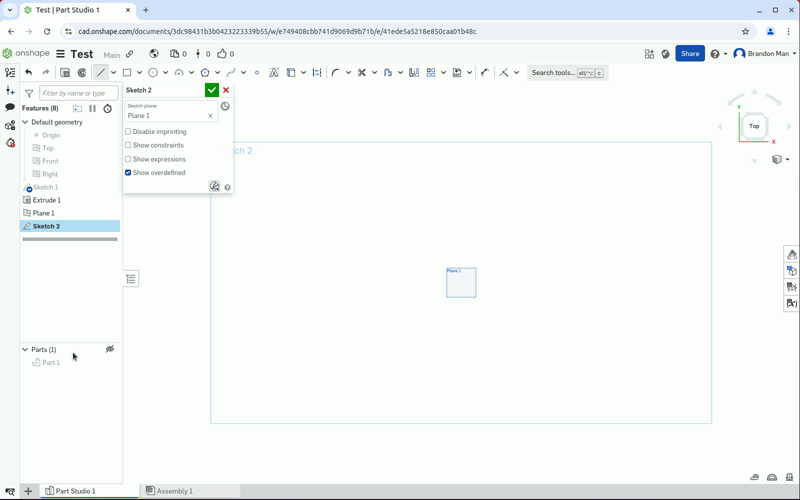
key_down(shift)
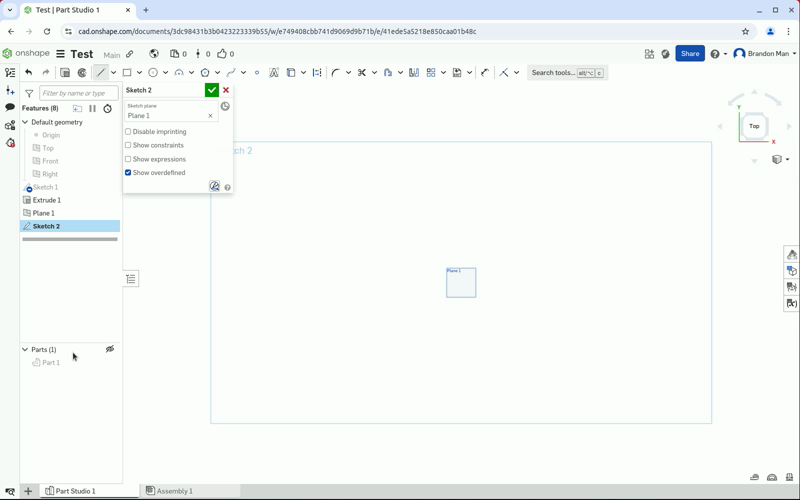
mouse_move(388, 355)
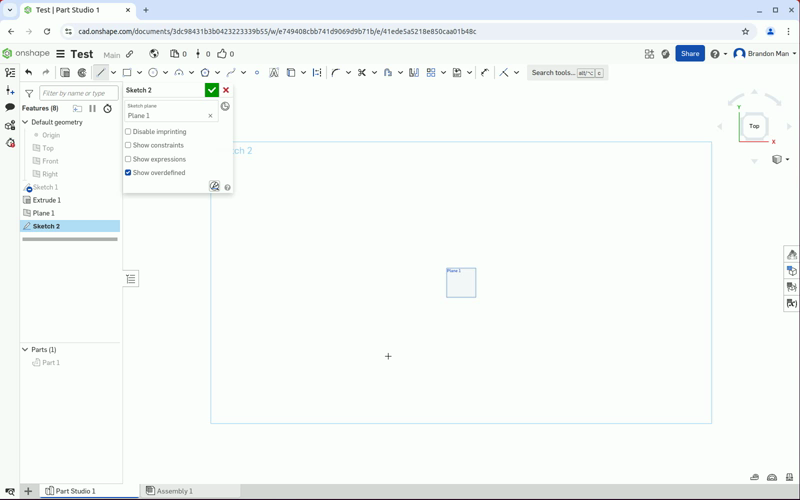
click(388, 355)
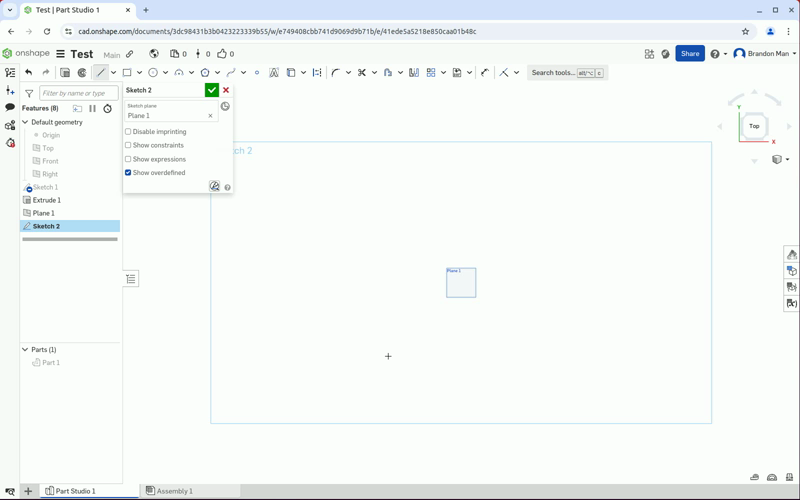
key_up(shift)
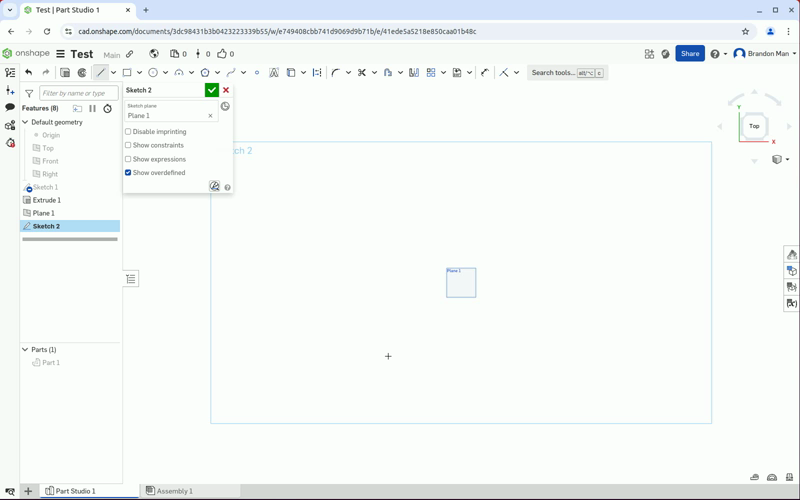
key_down(shift)
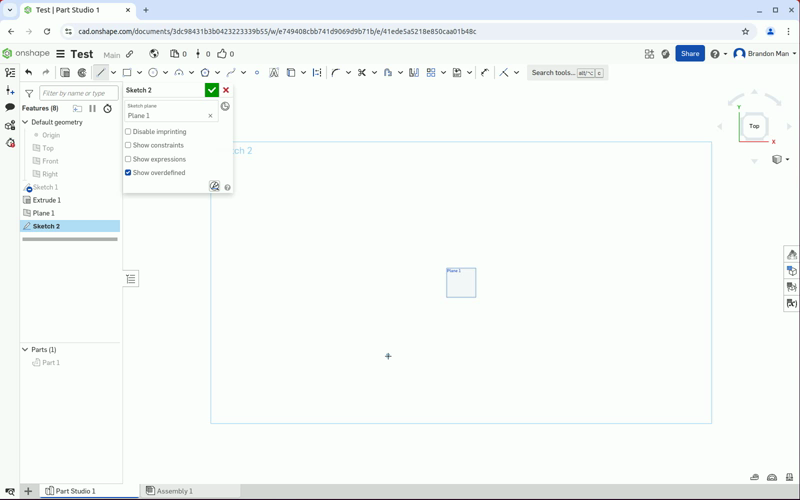
mouse_move(534, 355)
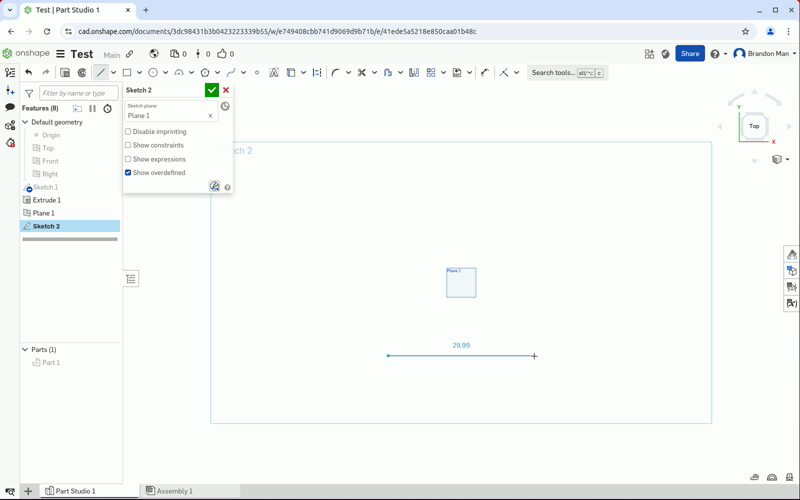
click(534, 355)
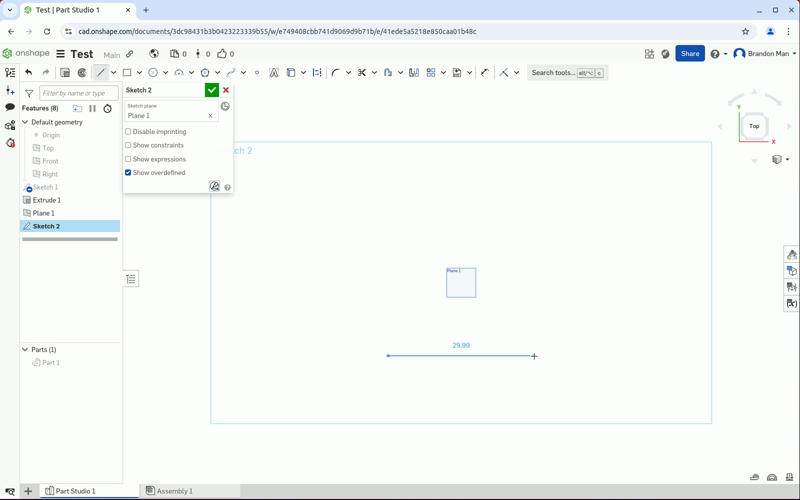
key_up(shift)
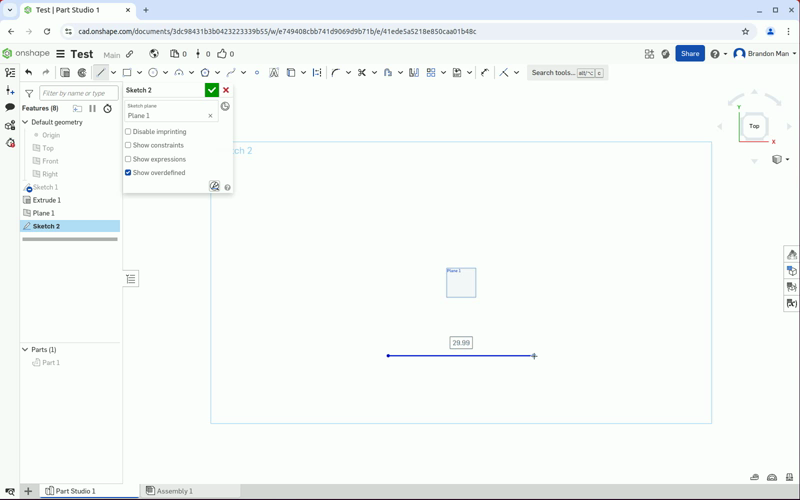
key_down(shift)
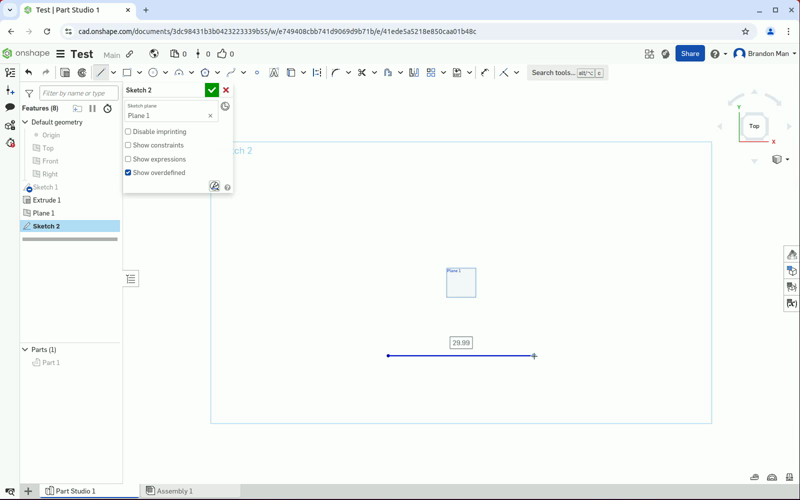
mouse_move(534, 209)
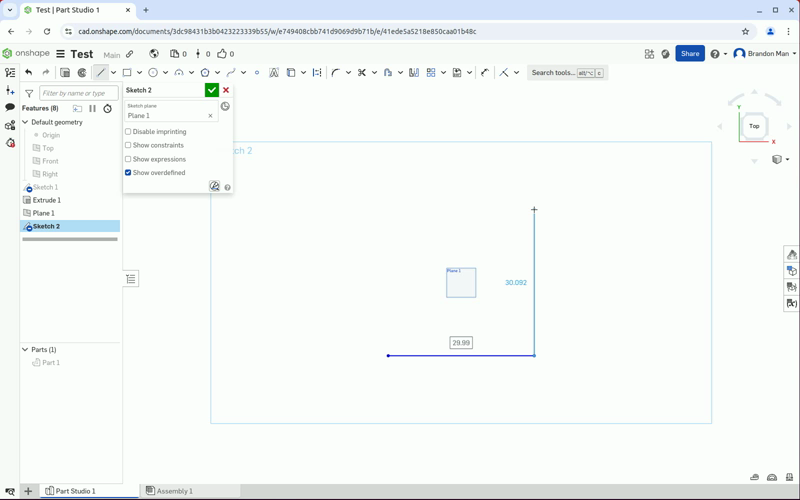
click(534, 209)
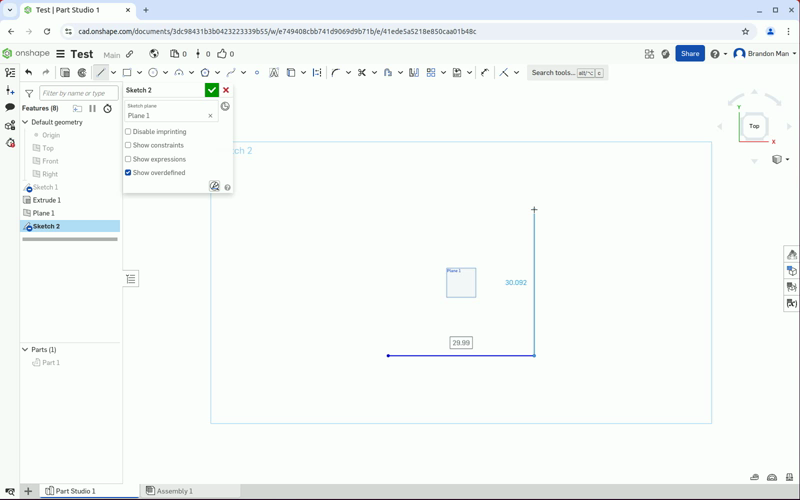
key_up(shift)
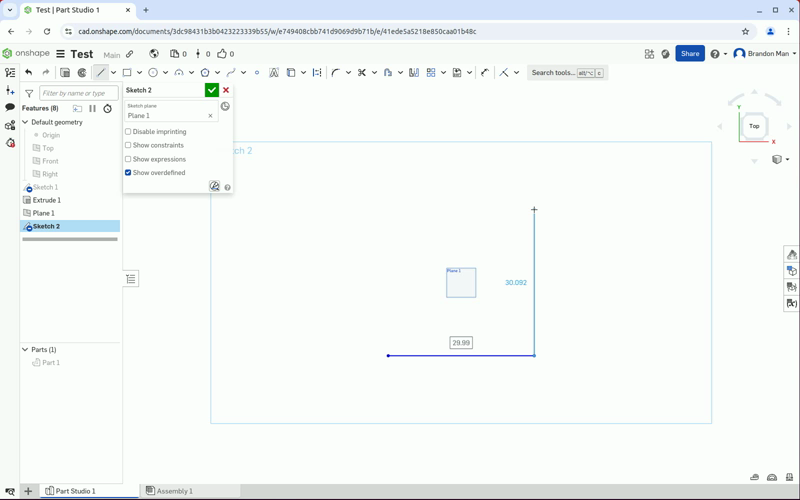
key_down(shift)
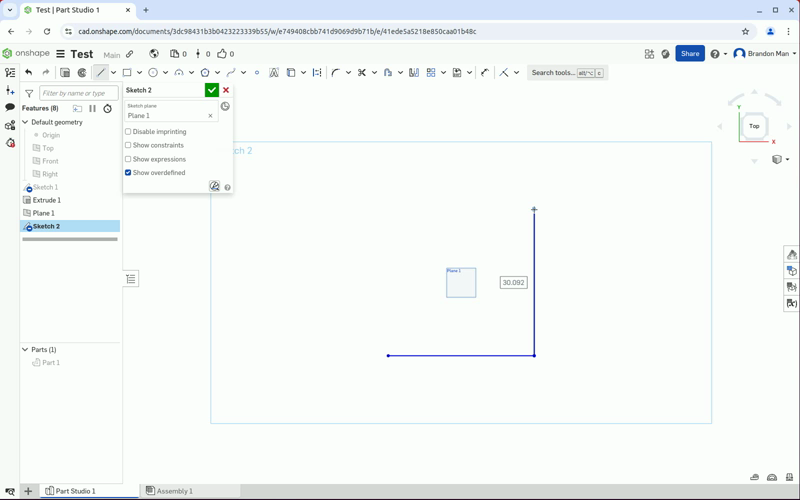
mouse_move(388, 209)
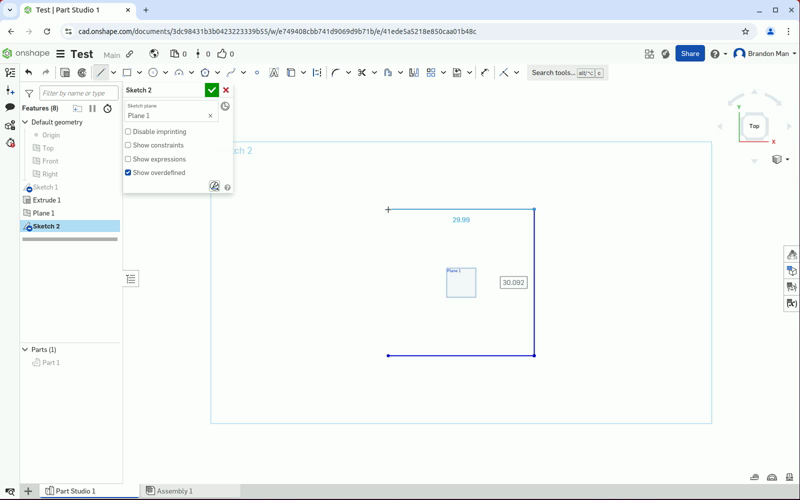
click(388, 209)
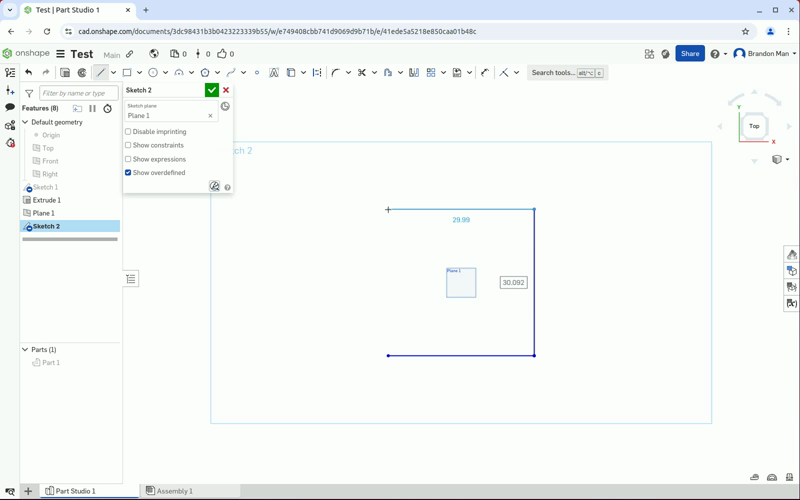
key_up(shift)
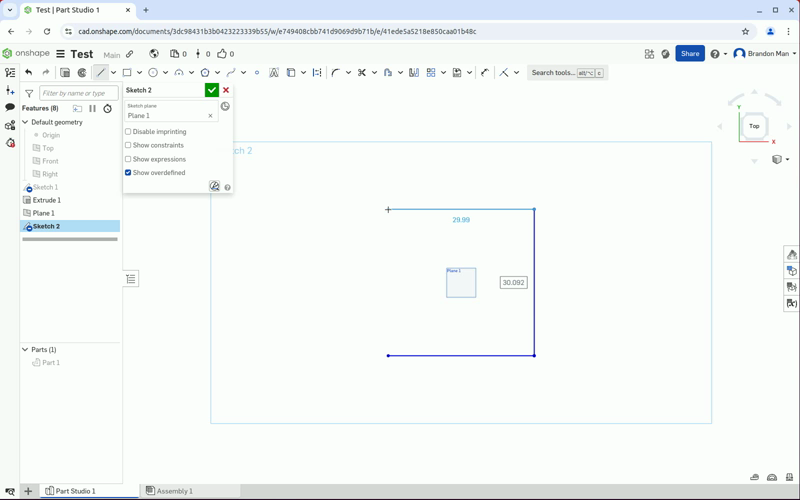
key_down(shift)
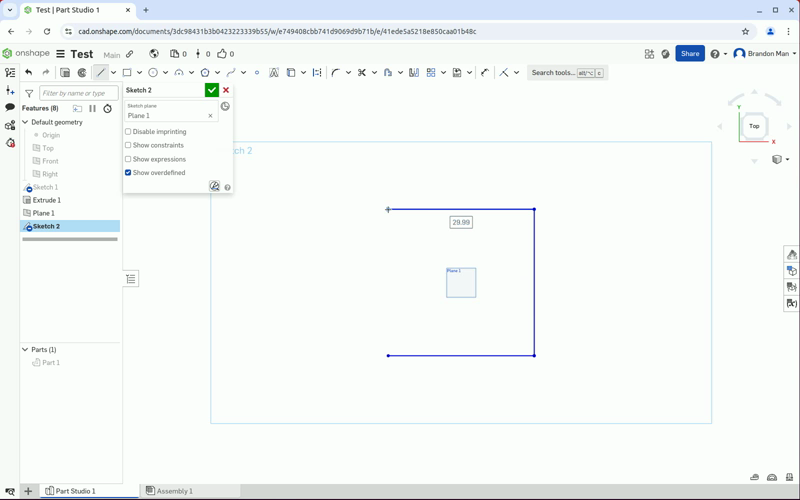
mouse_move(388, 355)
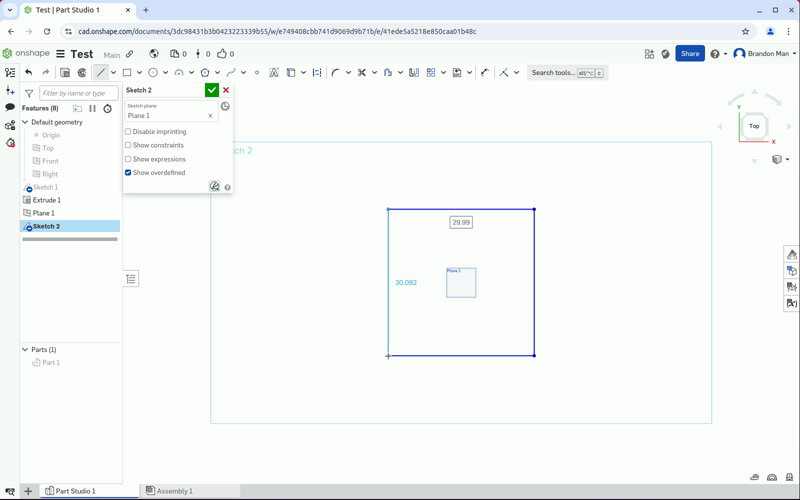
key_up(shift)
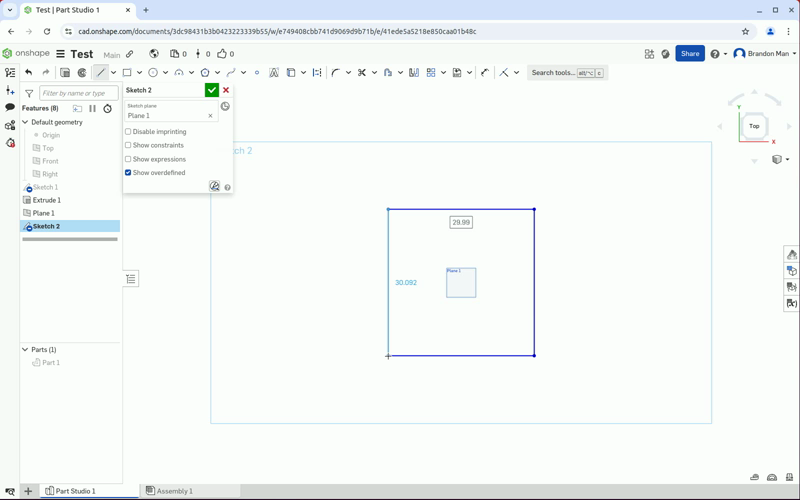
click(388, 355)
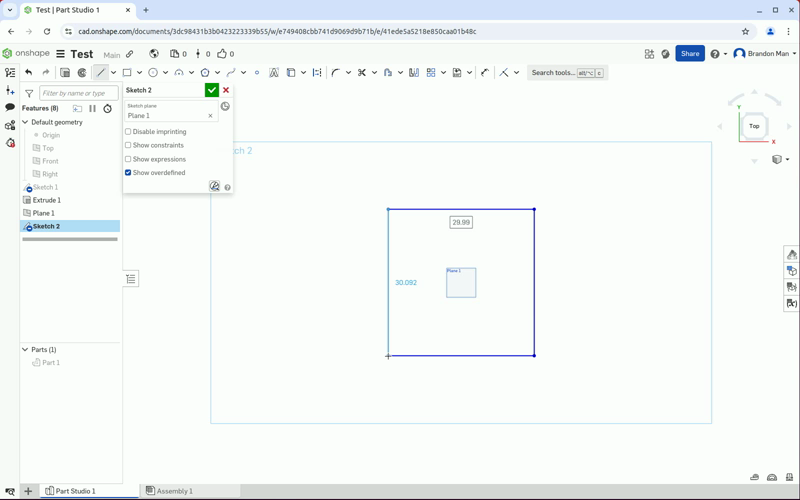
key(esc)
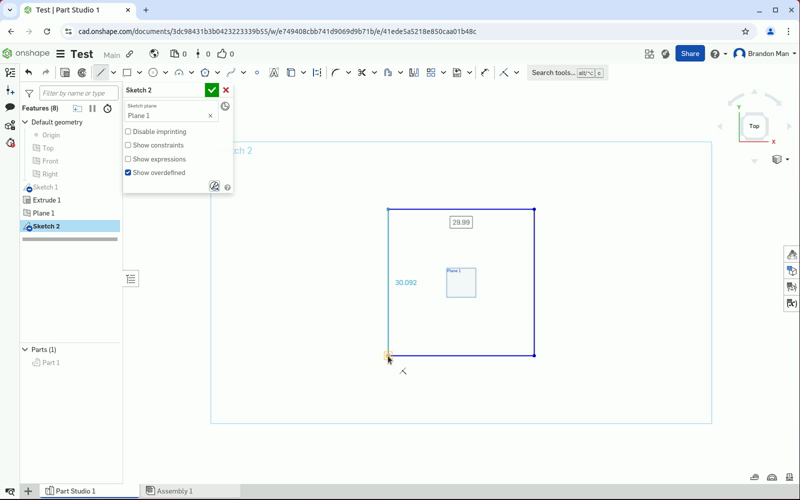
mouse_move(410, 246)
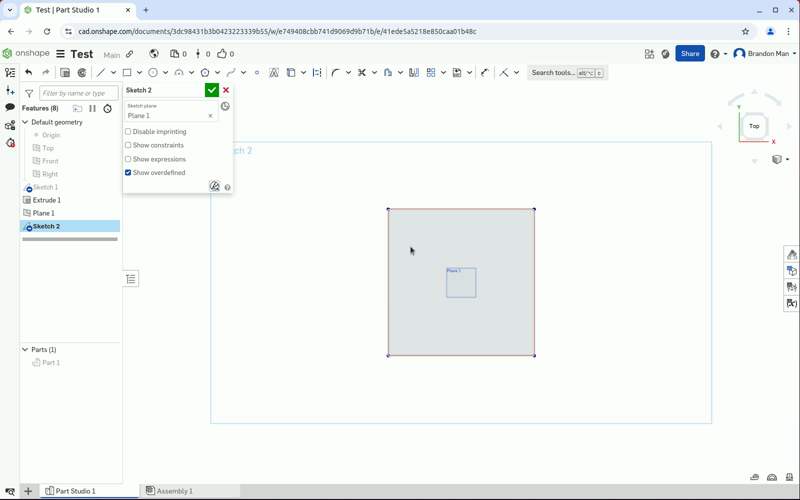
click(410, 246)
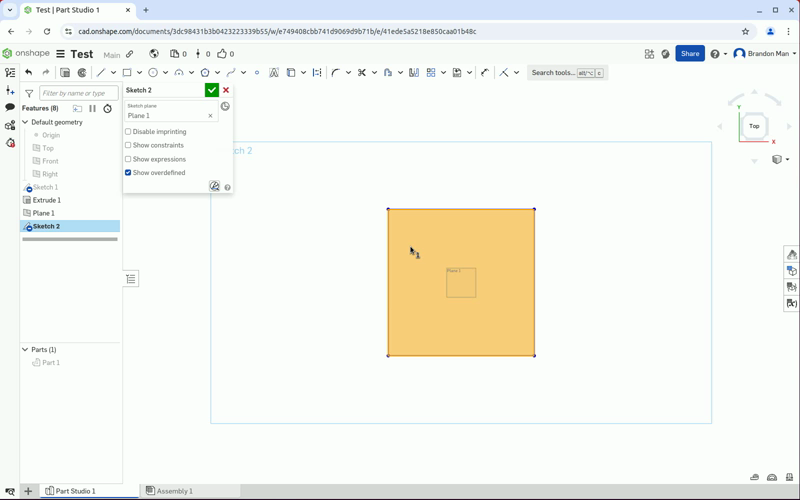
mouse_move(73, 352)
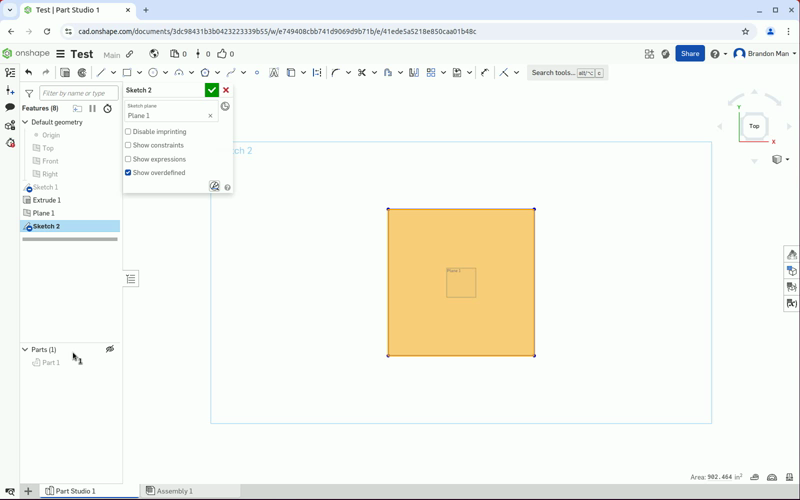
key(shift+y)
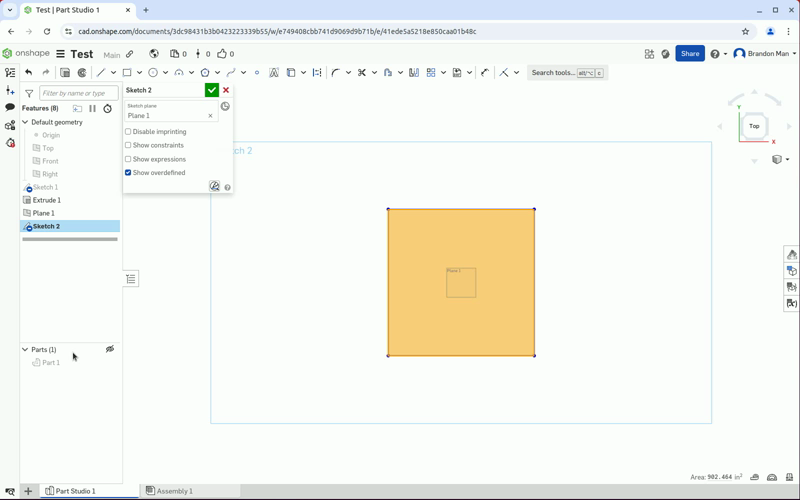
key(shift+e)
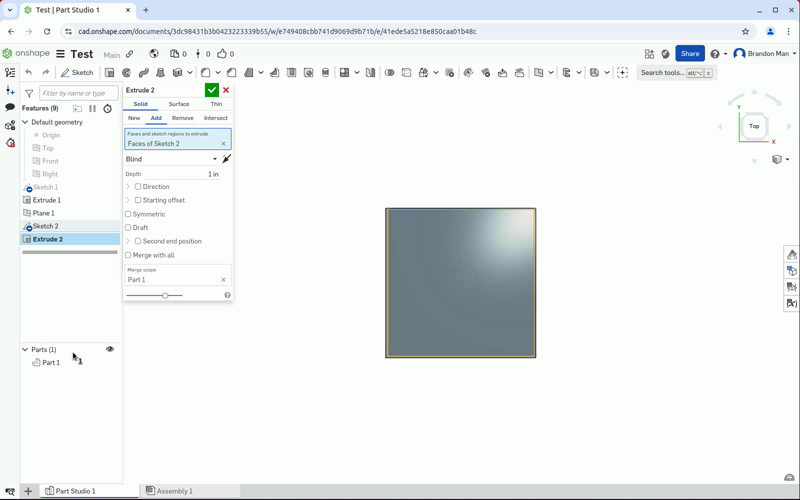
mouse_move(143, 106)
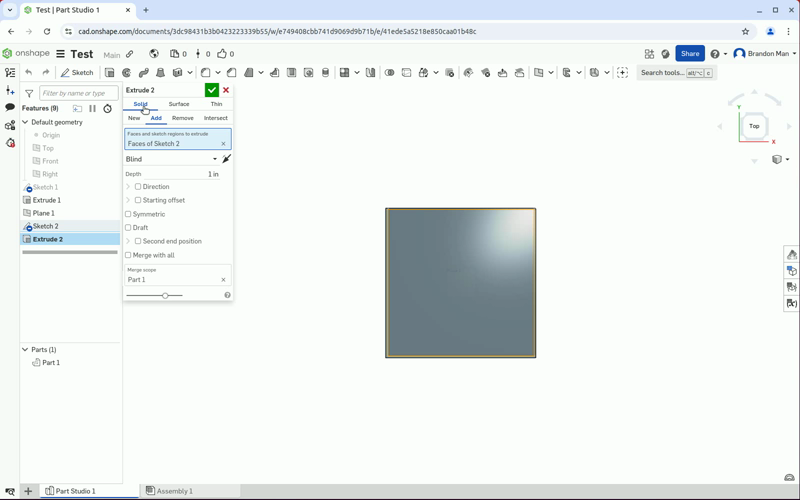
click(143, 106)
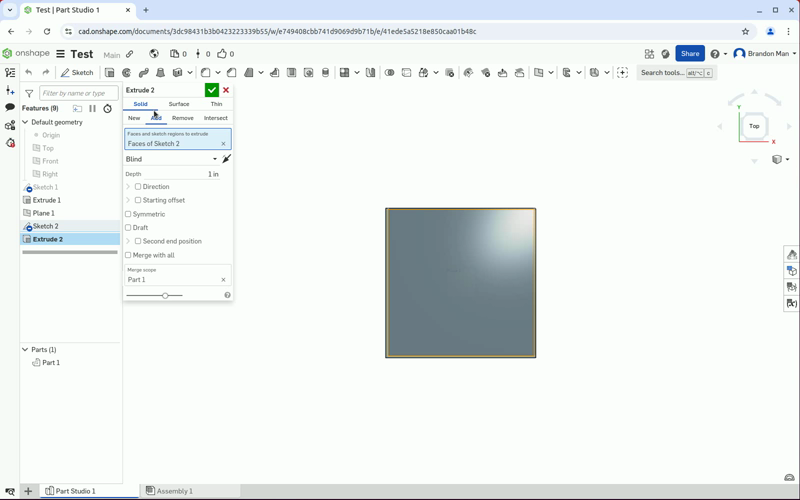
mouse_move(186, 120)
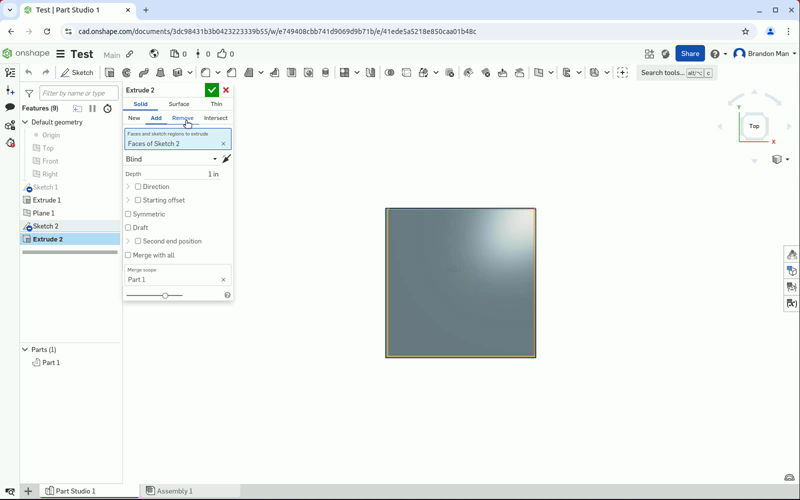
click(186, 120)
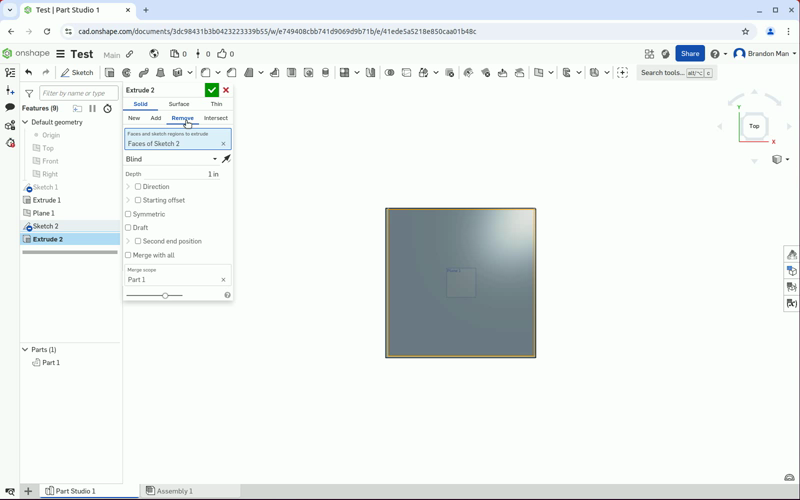
key(tab, 4)
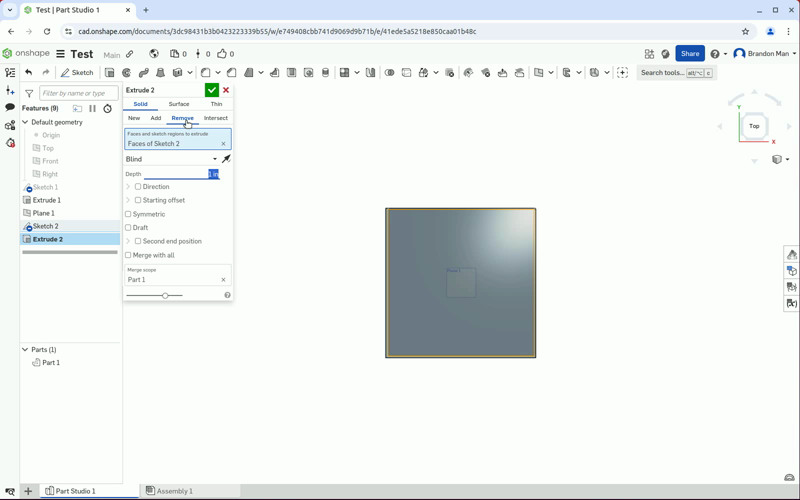
text(22.627)
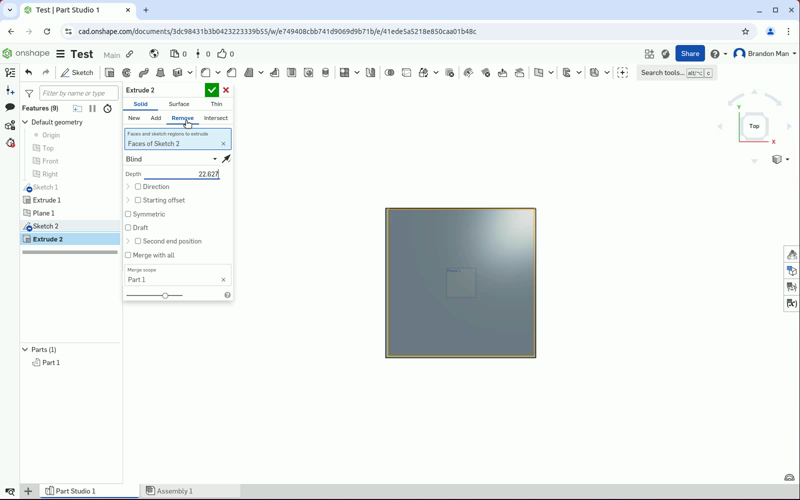
key(tab, 6)
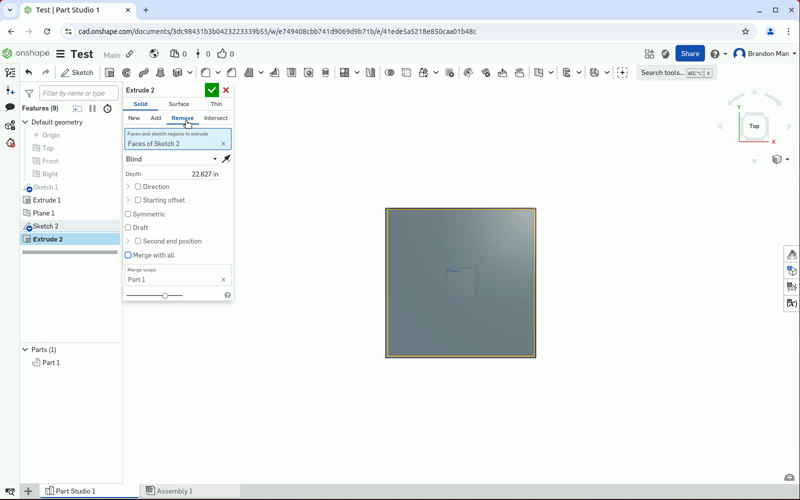
key(space)
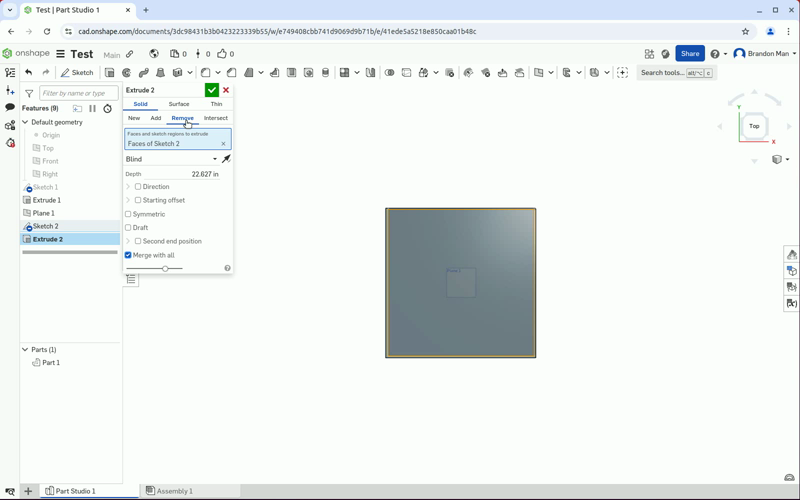
key(enter)
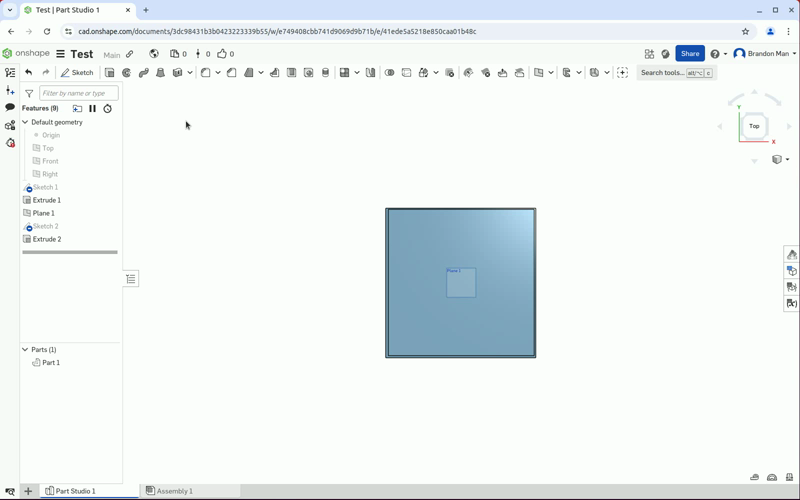
key(shift+h)
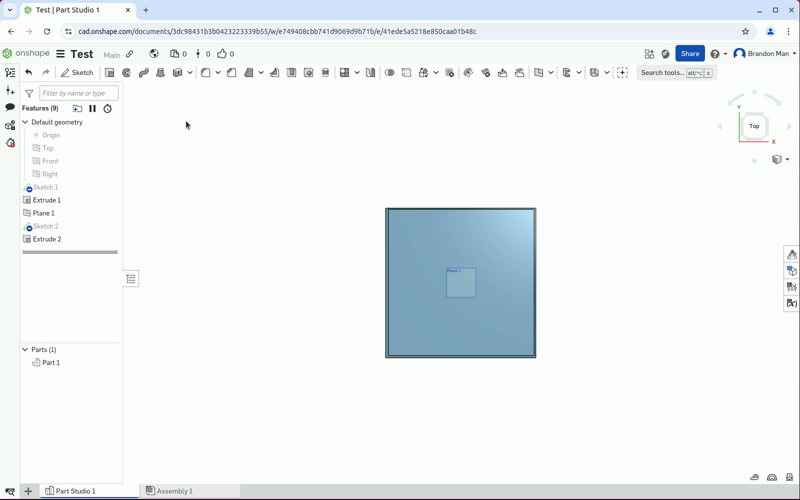
key(shift+h)
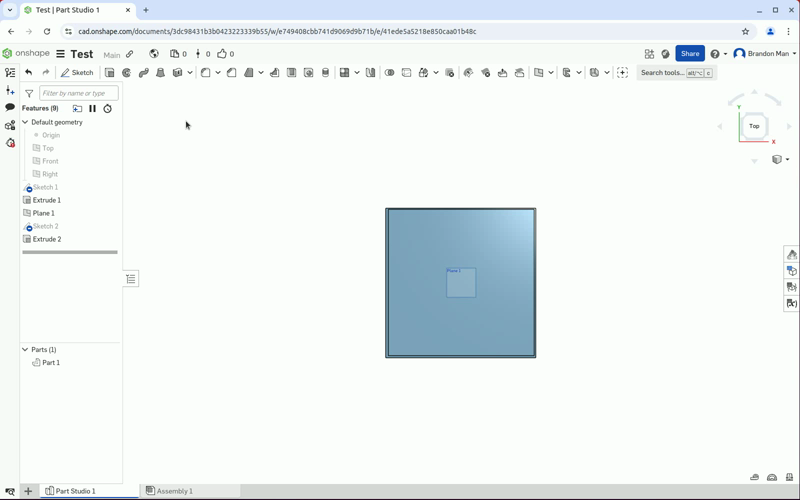
mouse_move(73, 189)
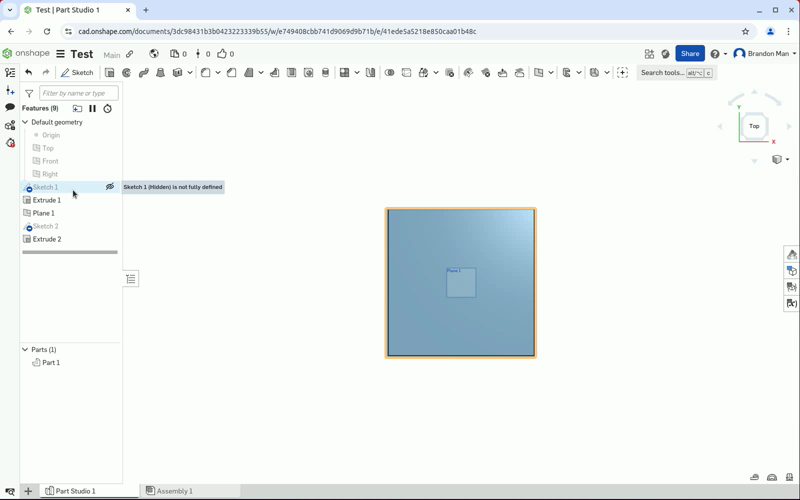
click(73, 189)
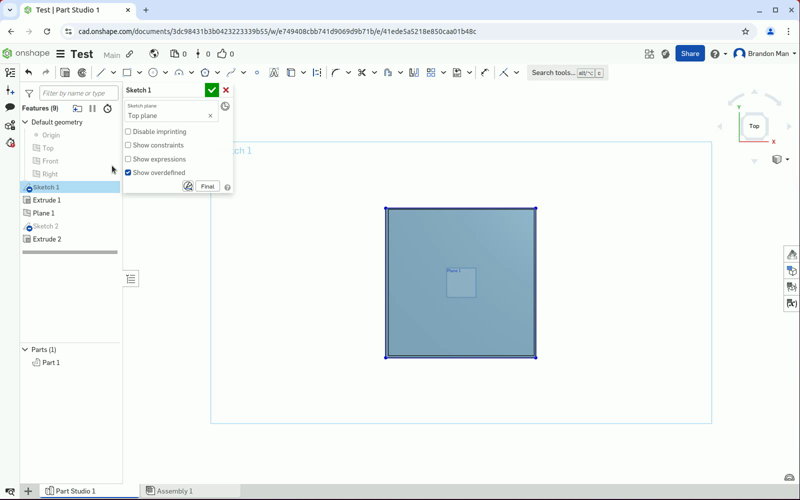
mouse_move(229, 92)
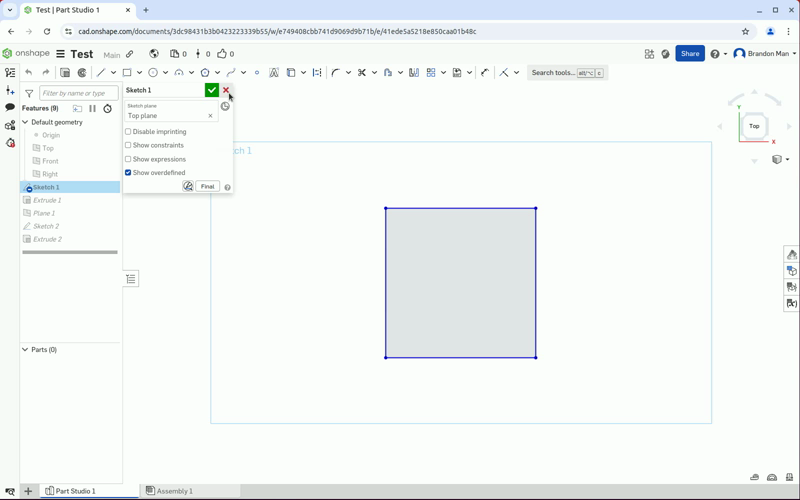
click(229, 92)
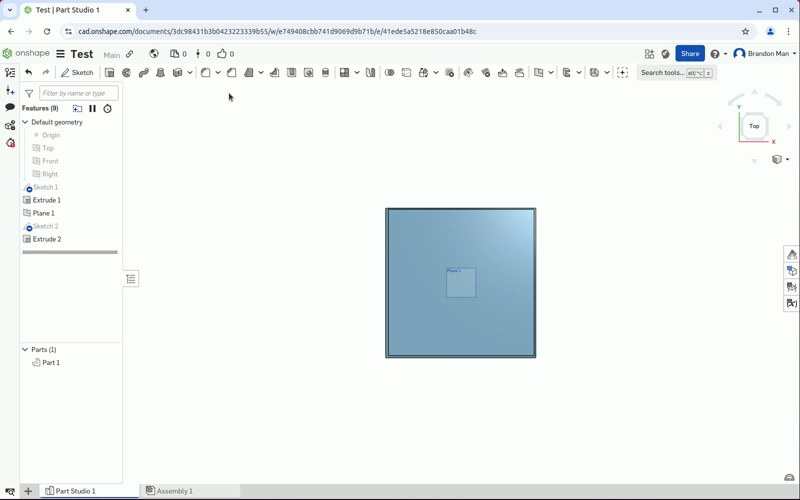
mouse_move(541, 75)
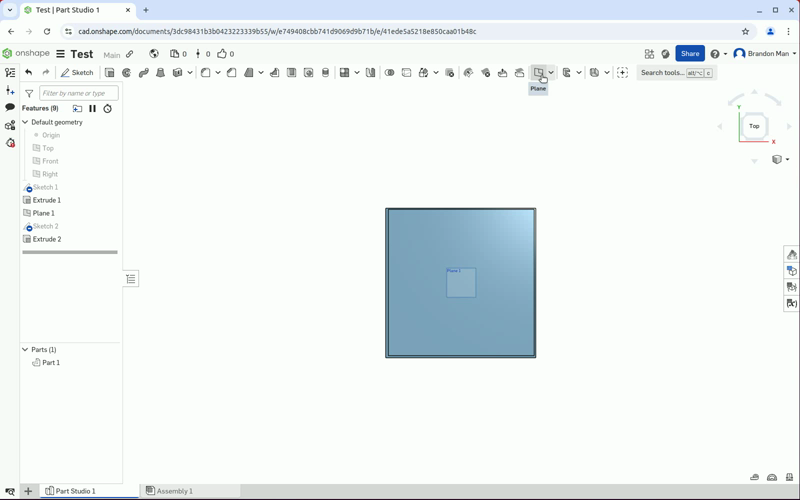
click(541, 75)
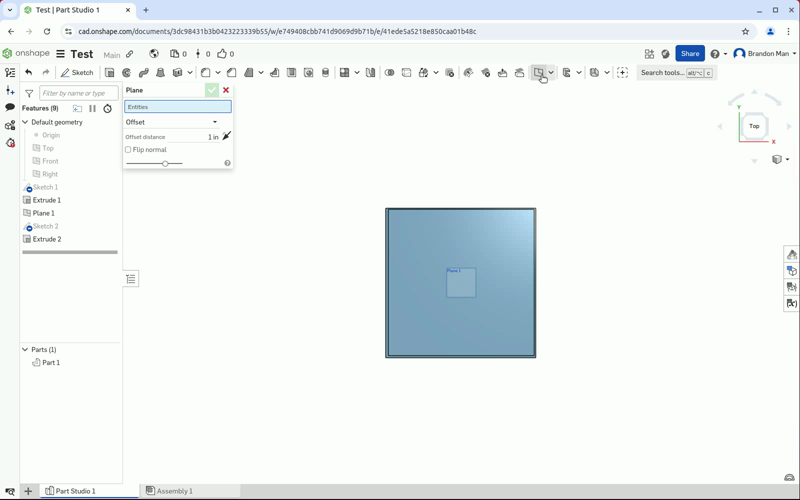
mouse_move(73, 150)
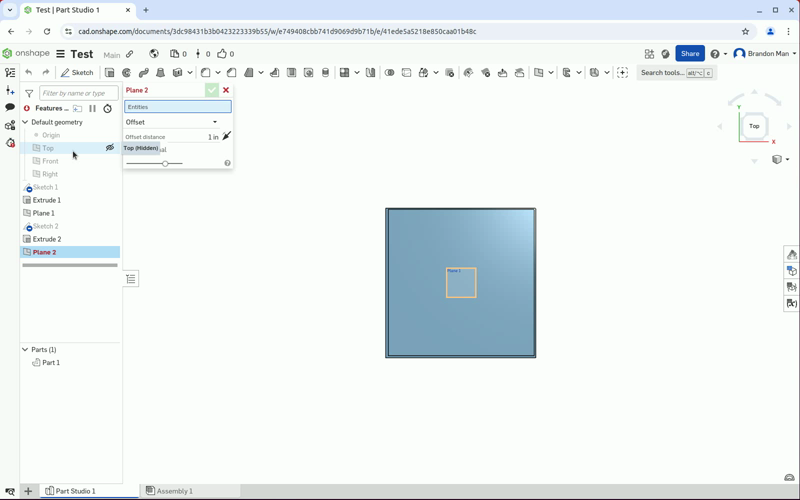
click(73, 150)
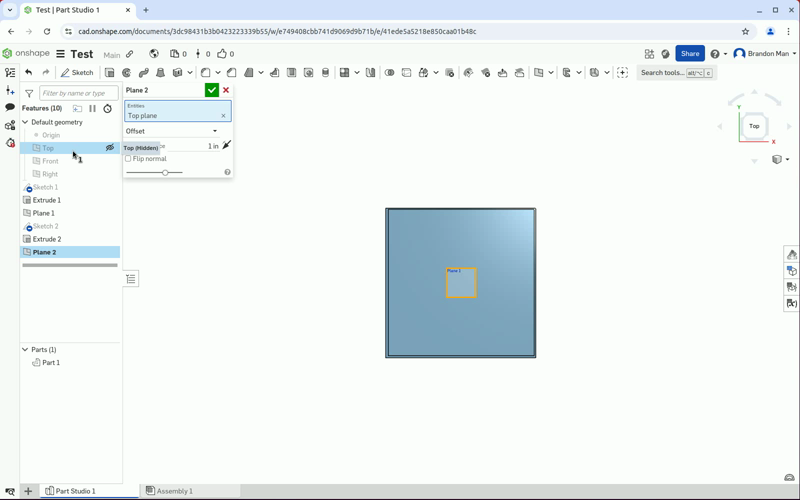
key(tab, 2)
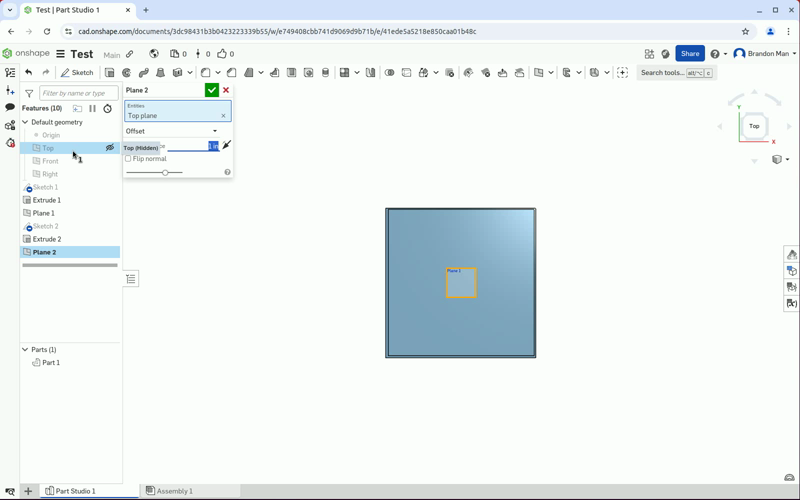
text(0.493)
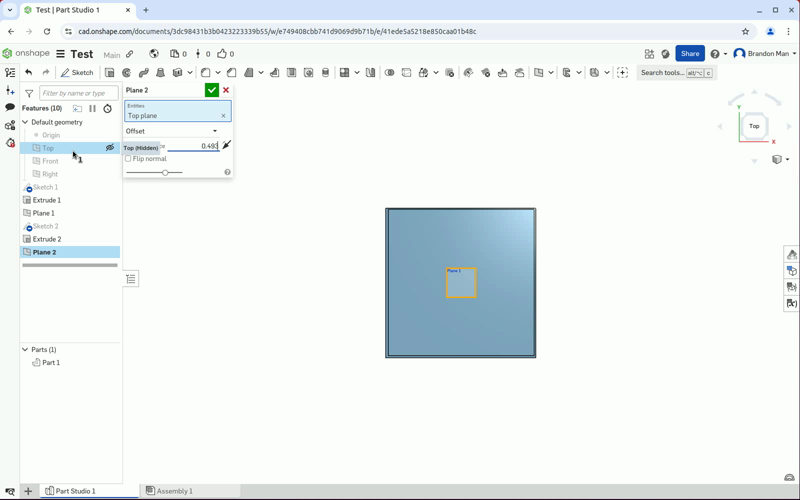
key(enter, 2)
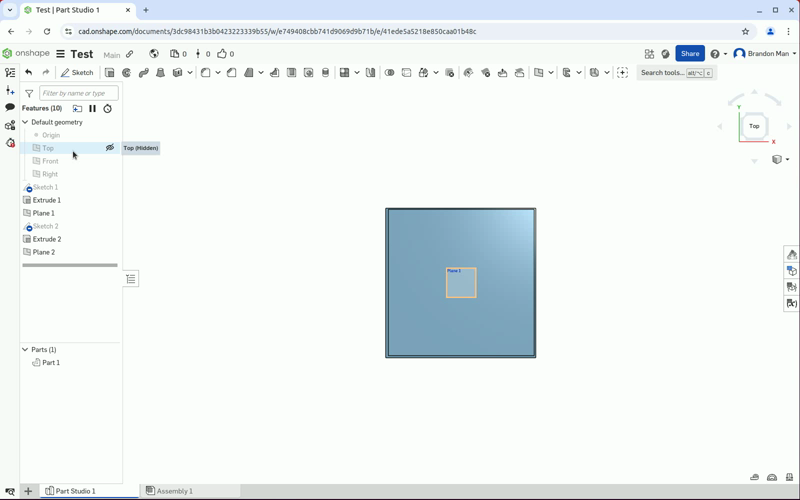
key(shift+s)
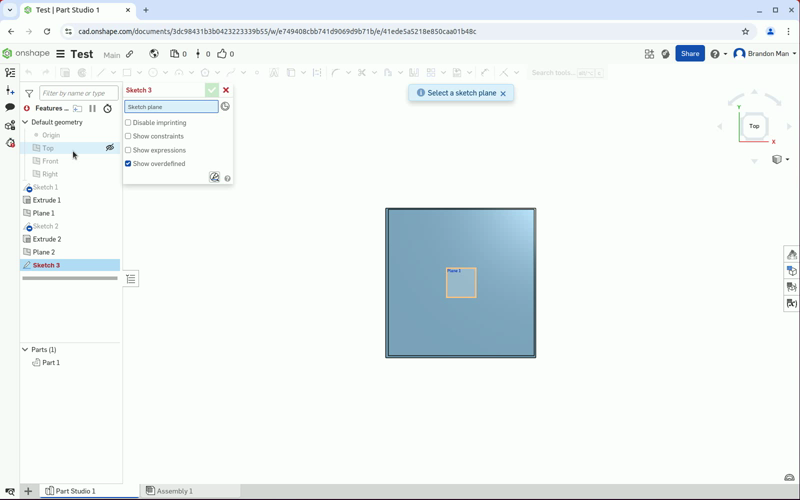
mouse_move(73, 254)
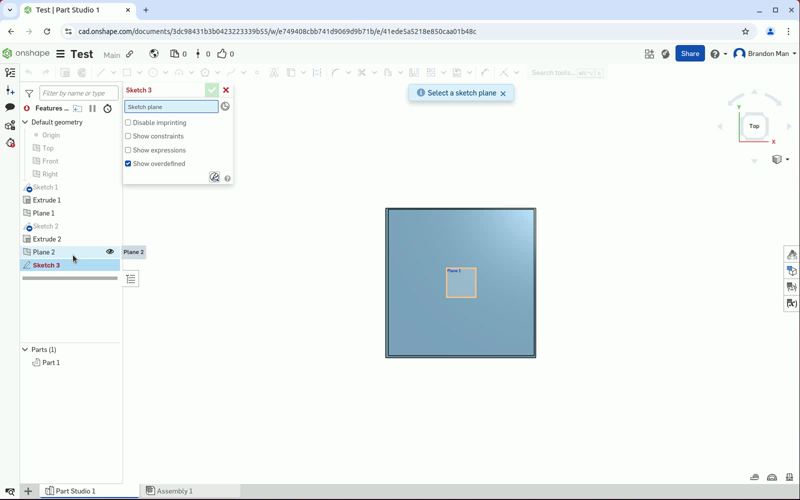
click(73, 254)
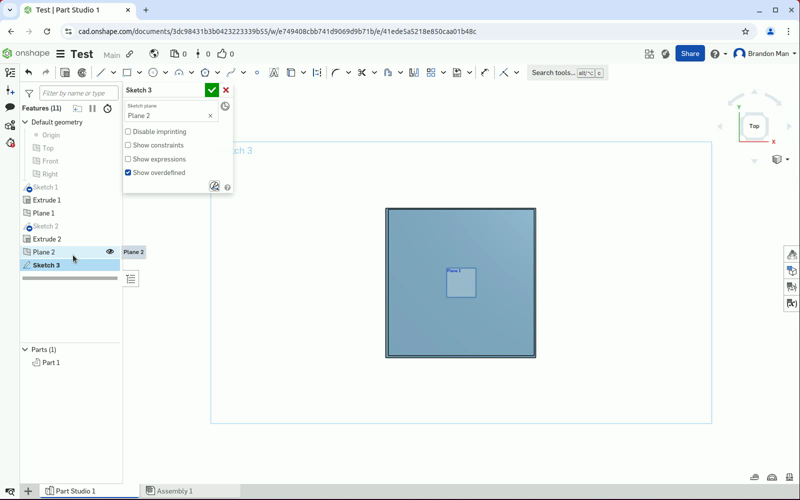
mouse_move(73, 352)
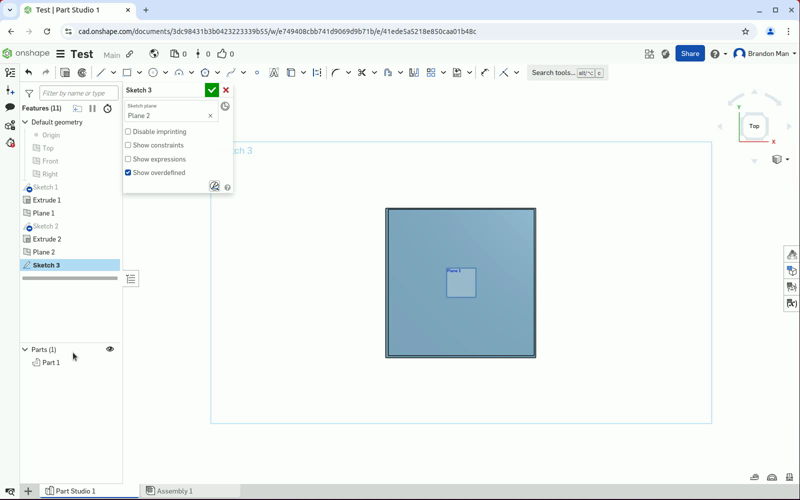
key(y)
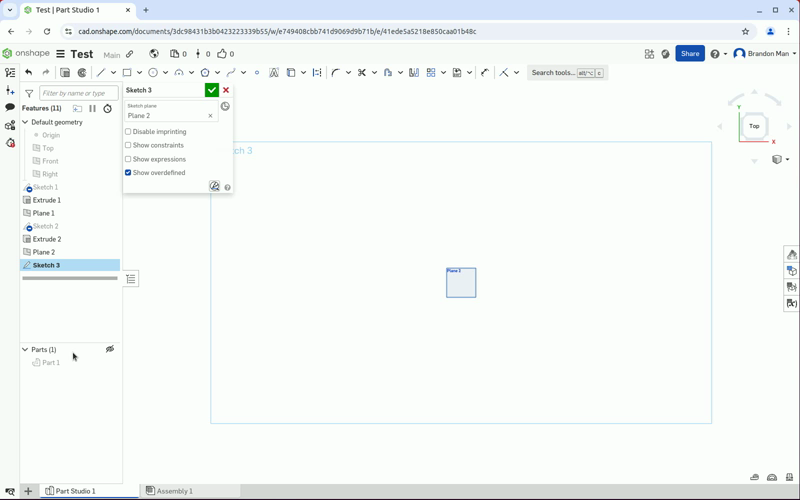
key(l)
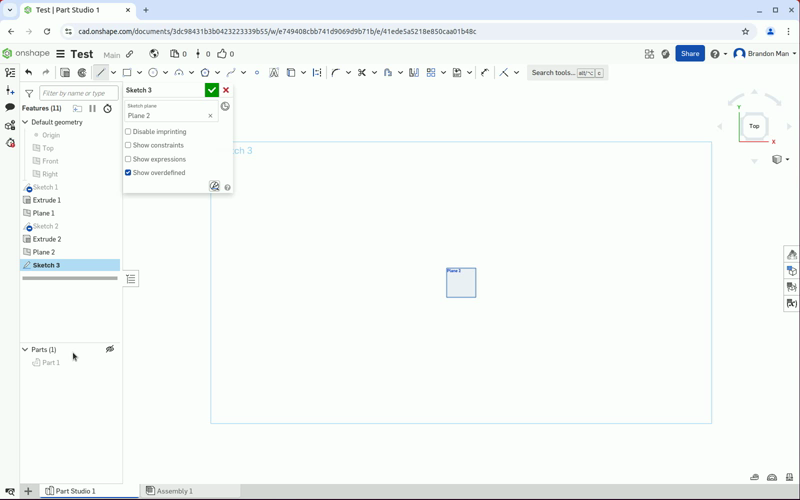
key_down(shift)
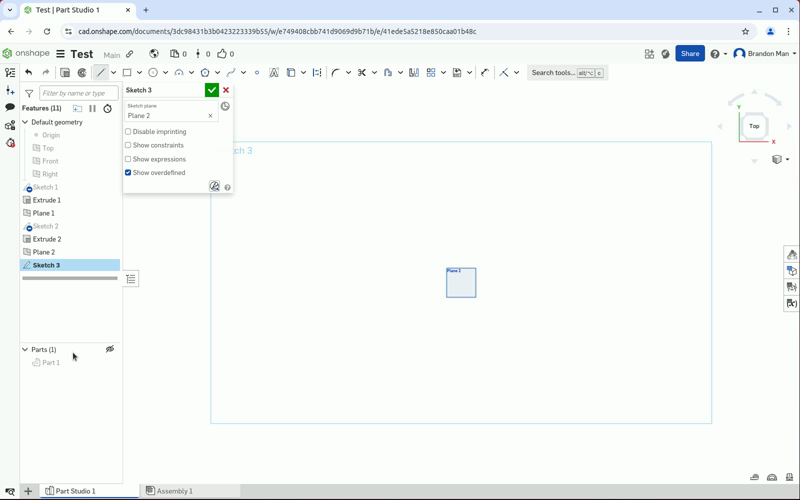
mouse_move(388, 311)
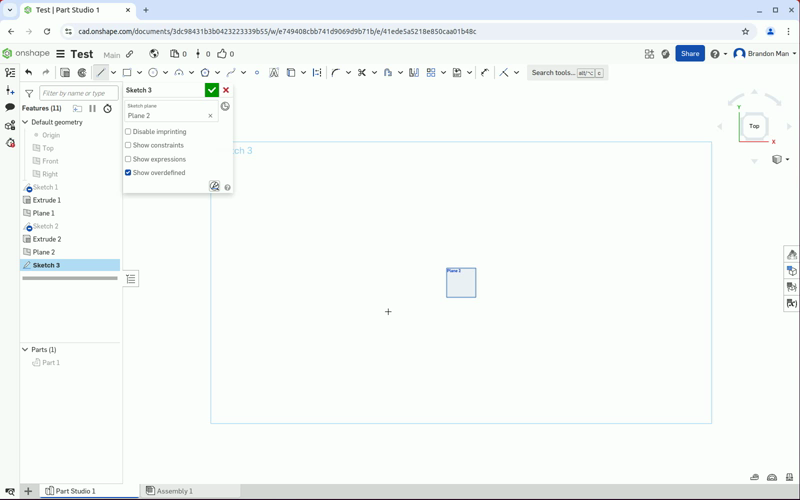
click(388, 311)
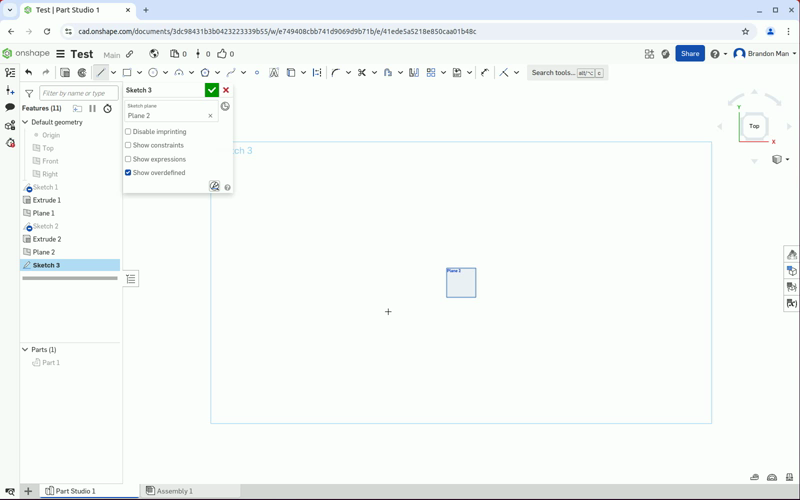
key_up(shift)
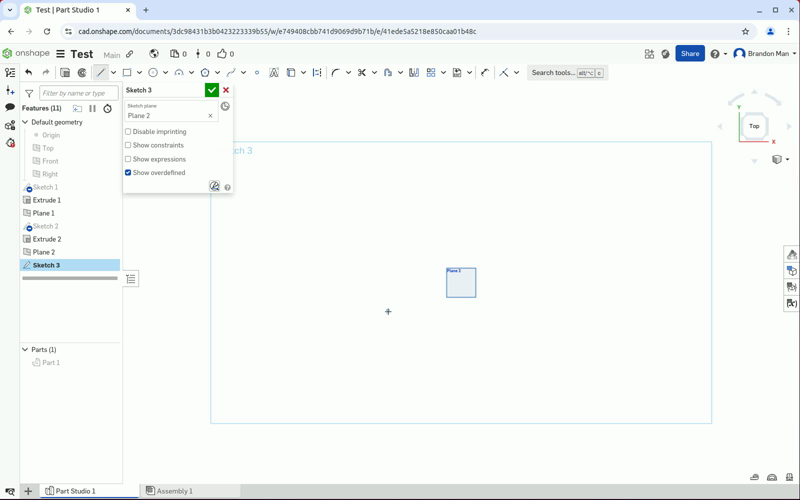
key_down(shift)
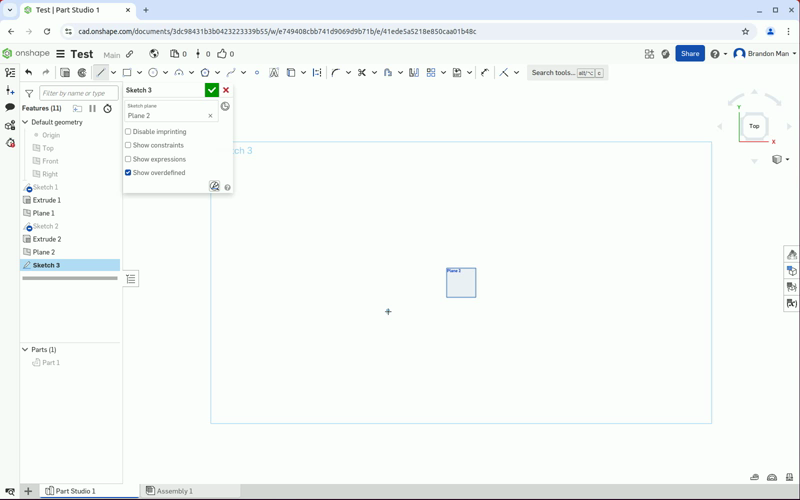
mouse_move(534, 311)
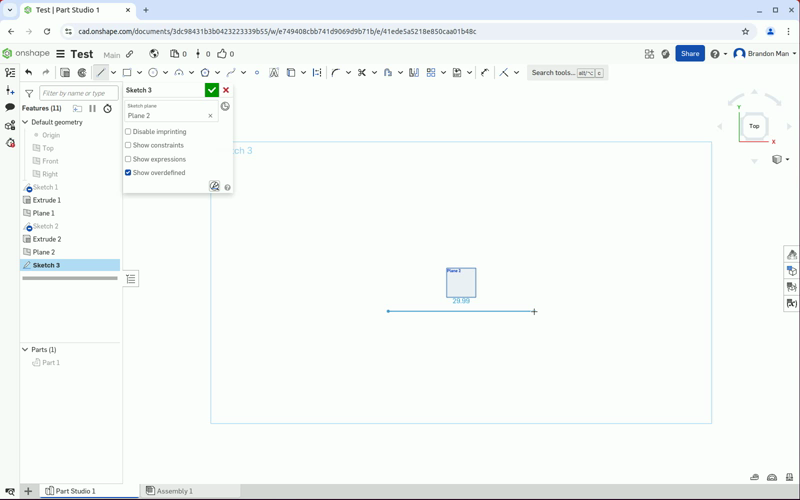
click(534, 311)
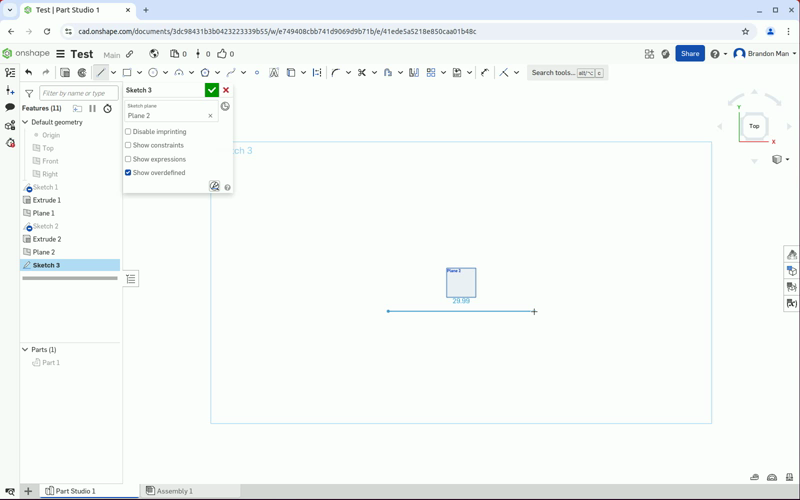
key_up(shift)
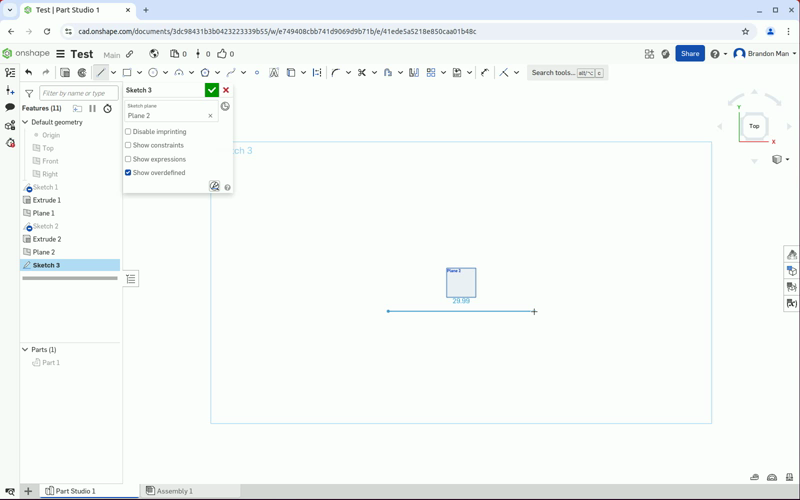
key_down(shift)
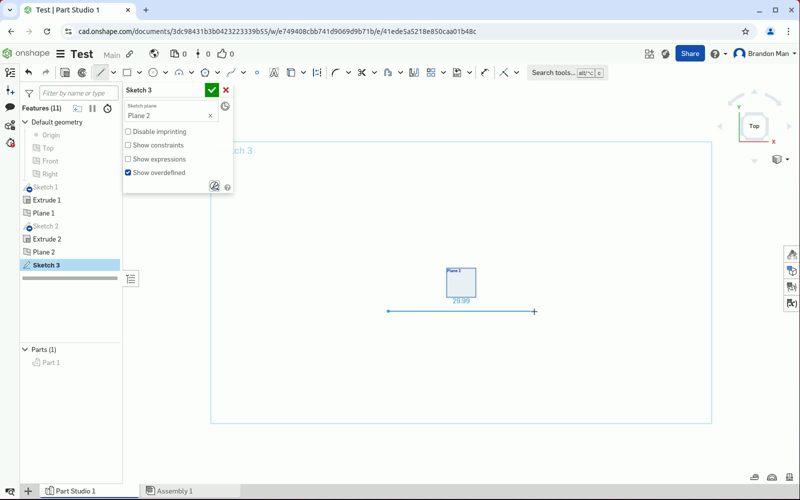
mouse_move(564, 311)
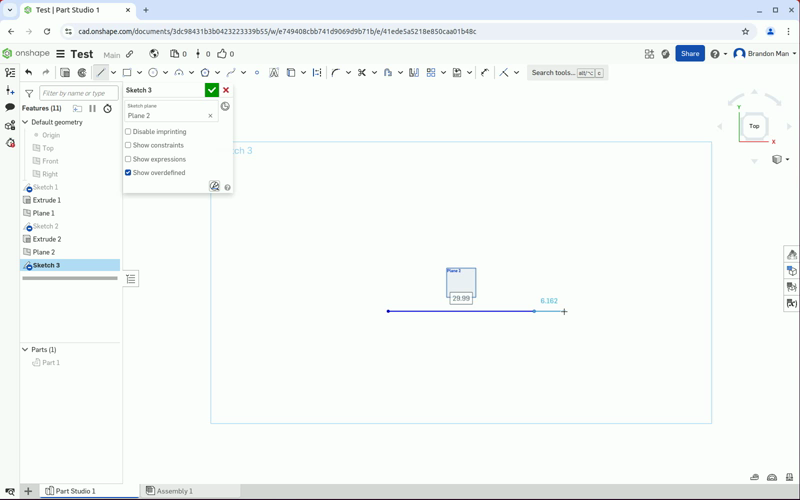
mouse_move(534, 309)
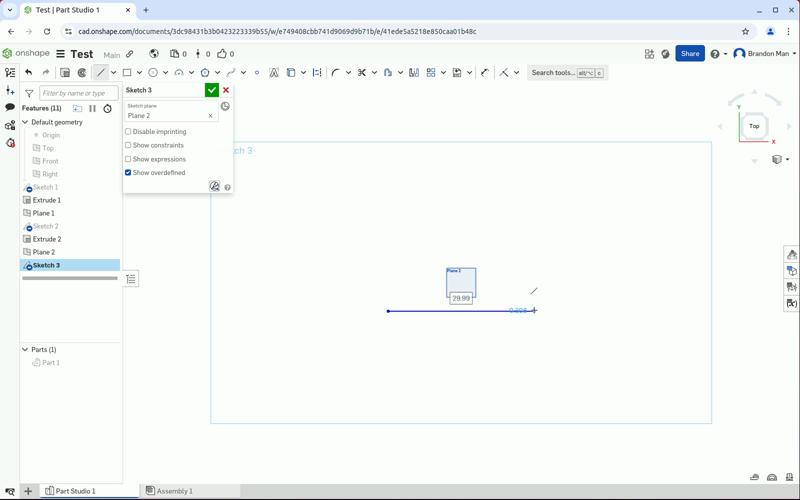
scroll(6)
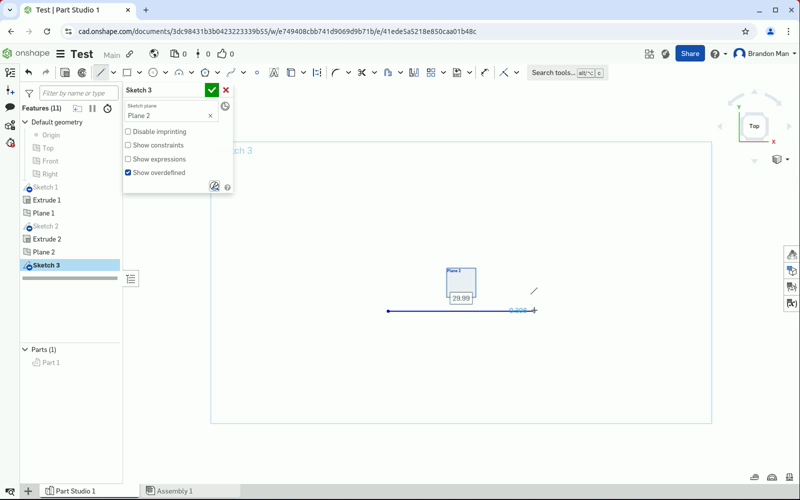
scroll(6)
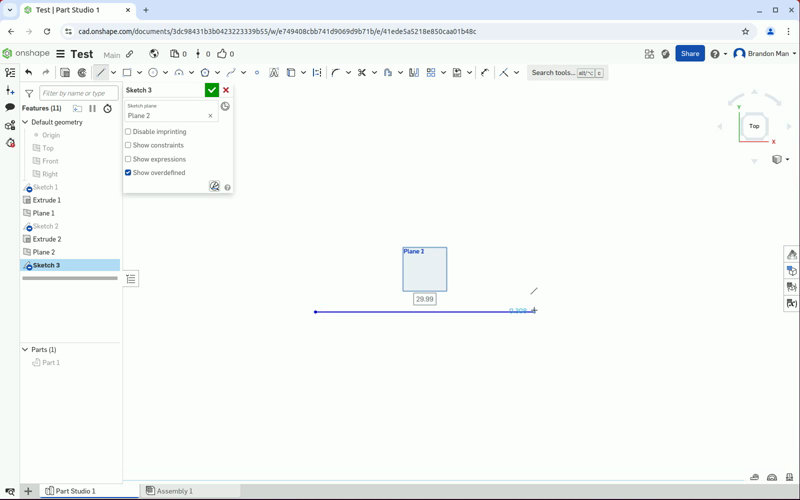
scroll(6)
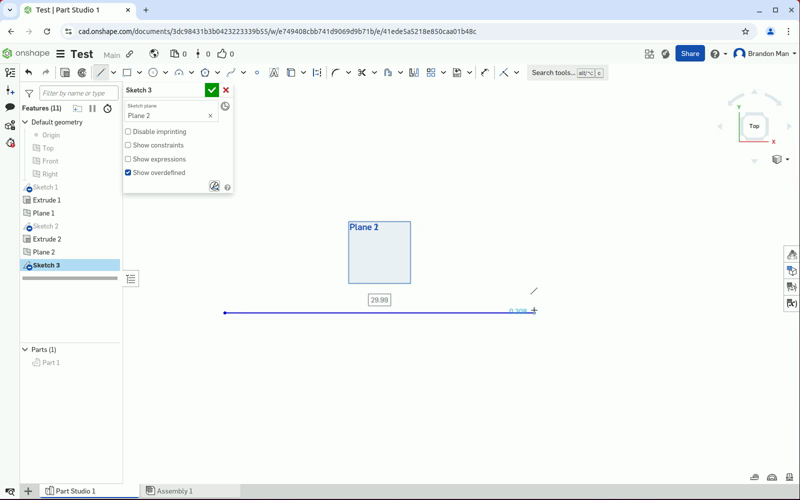
scroll(6)
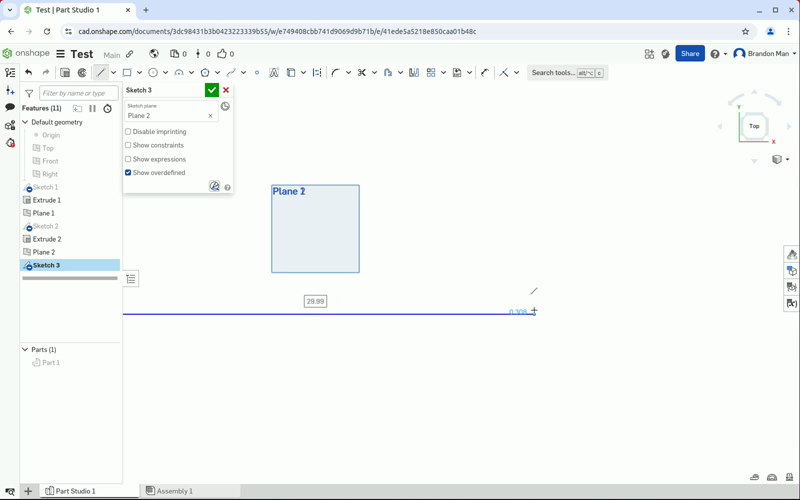
scroll(6)
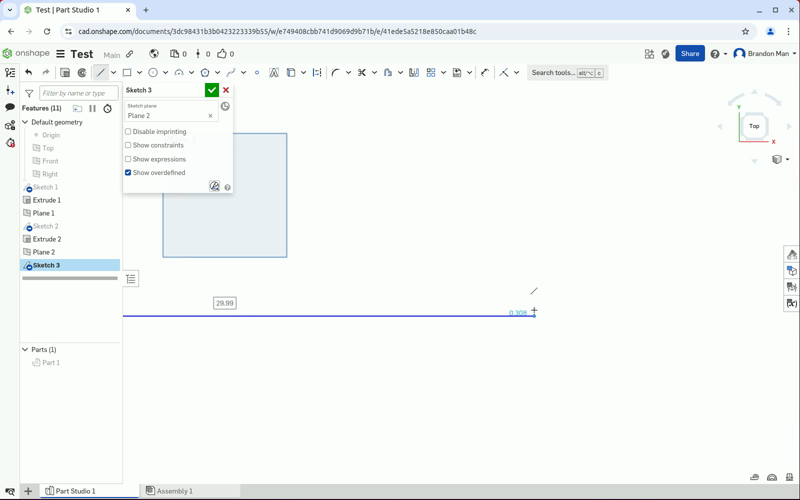
scroll(6)
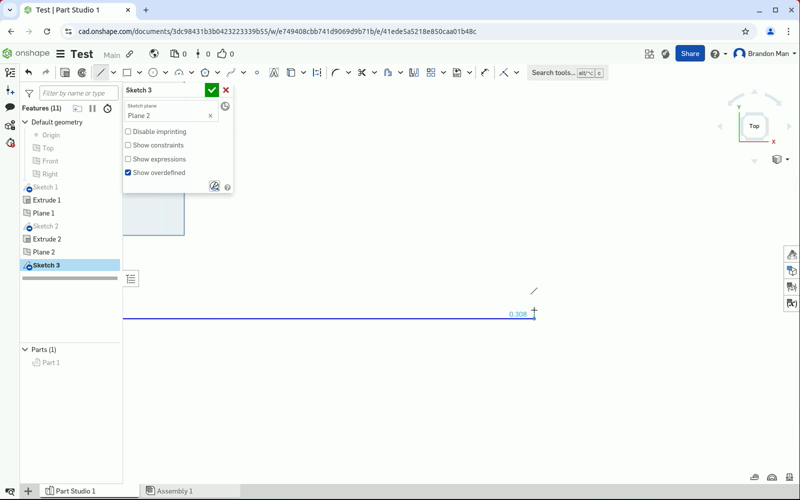
scroll(6)
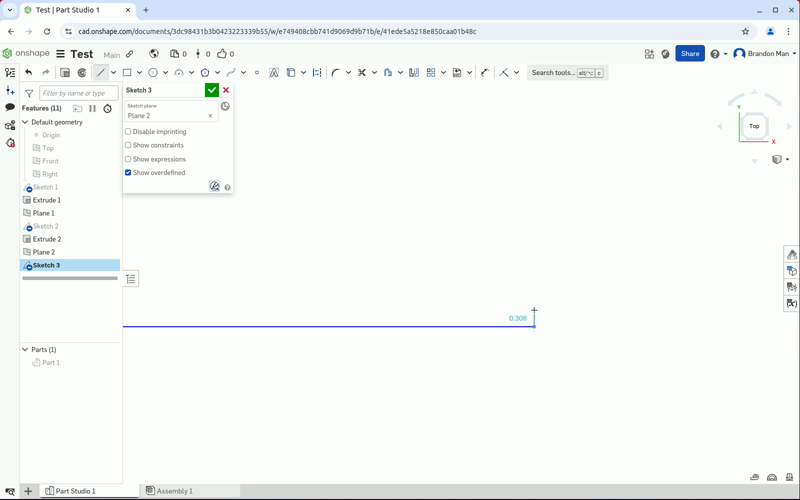
click(534, 309)
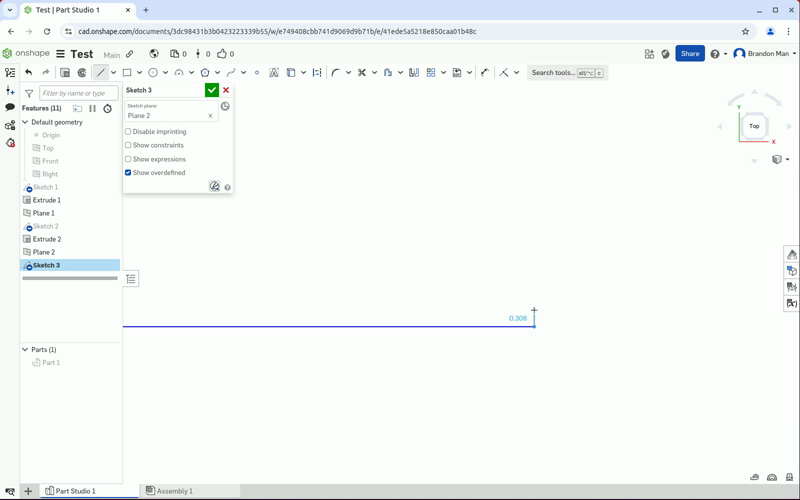
scroll(-6)
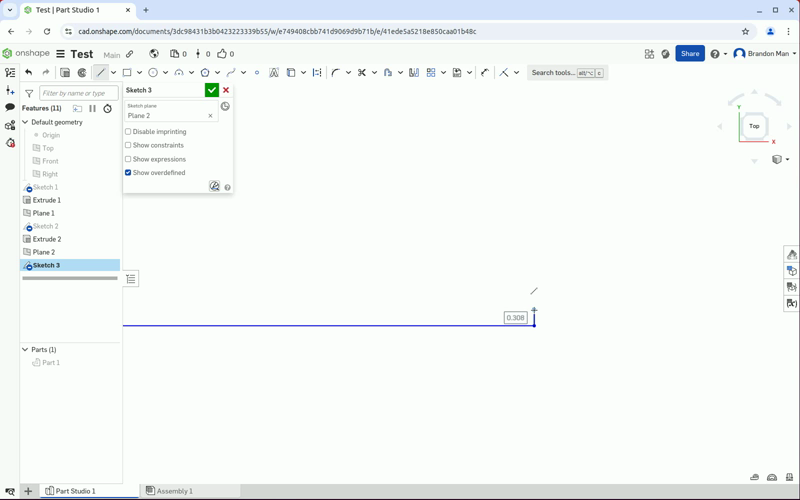
scroll(-6)
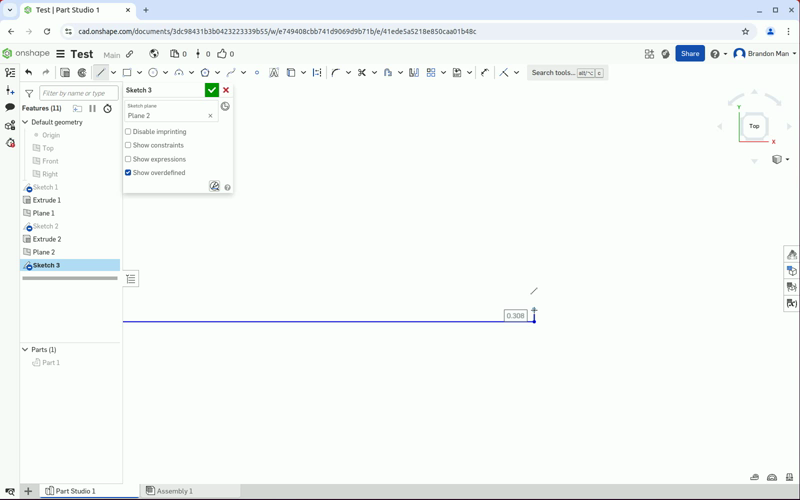
scroll(-6)
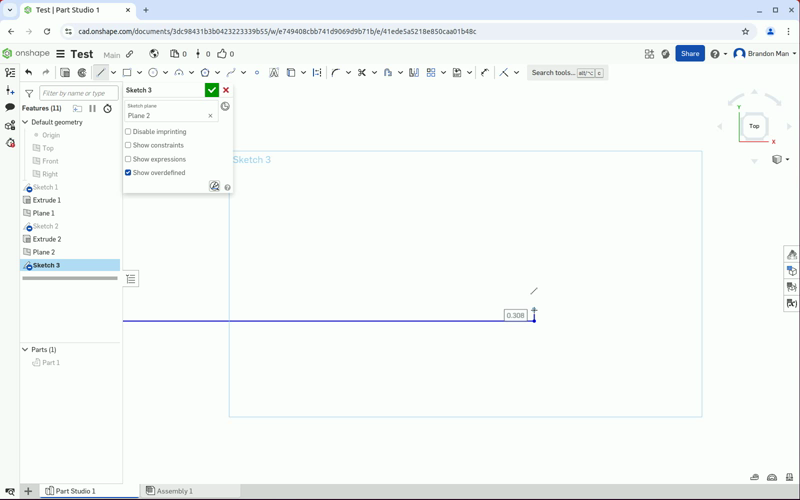
scroll(-6)
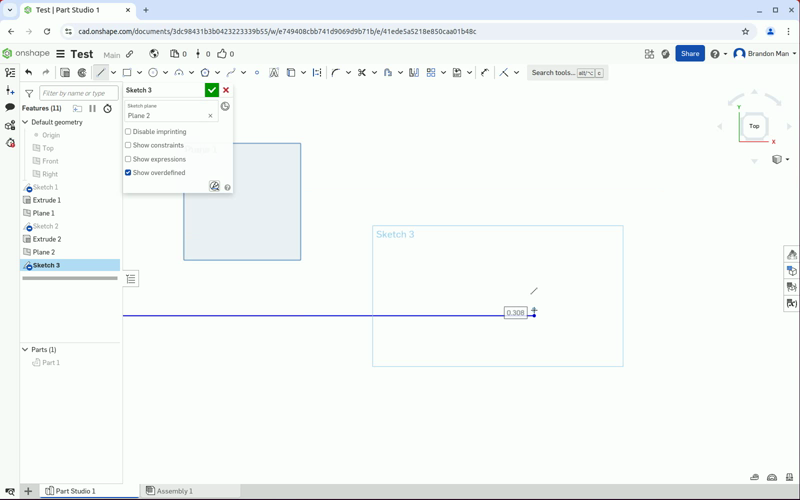
scroll(-6)
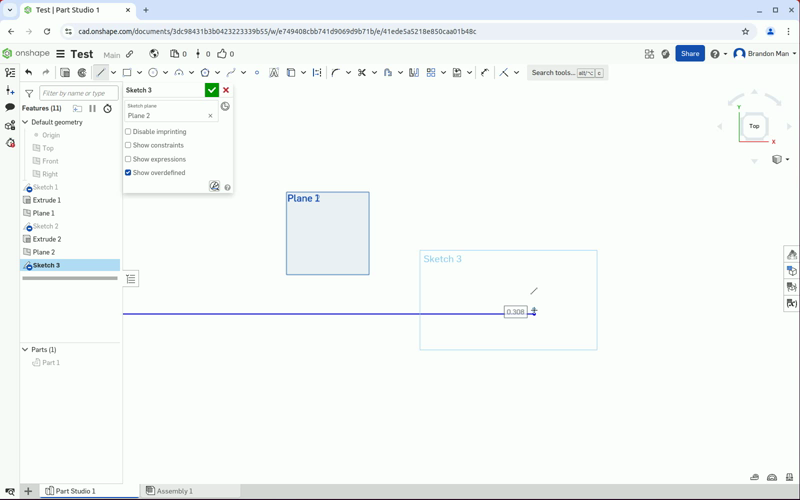
scroll(-6)
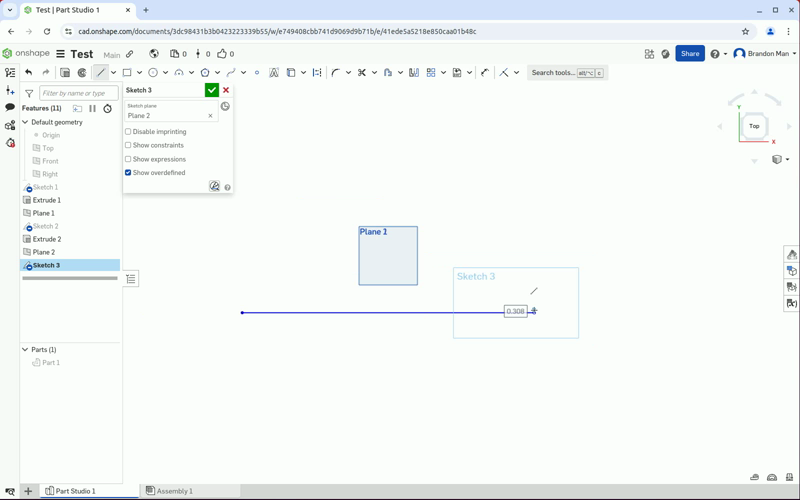
scroll(-6)
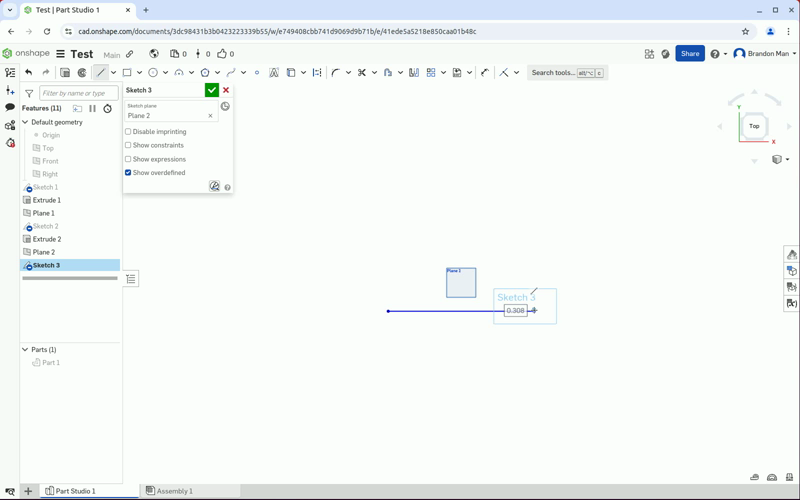
key_up(shift)
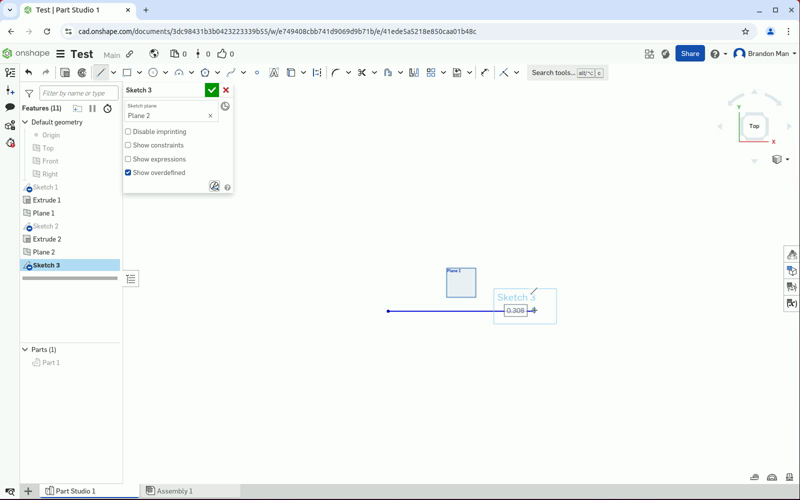
key_down(shift)
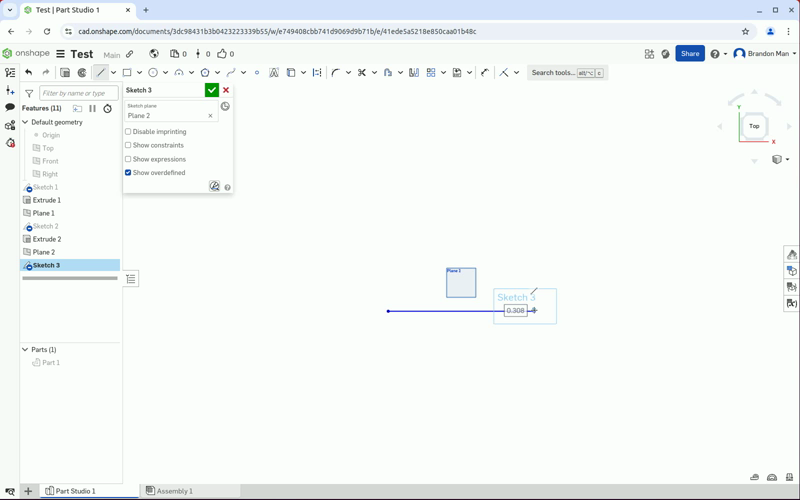
mouse_move(388, 309)
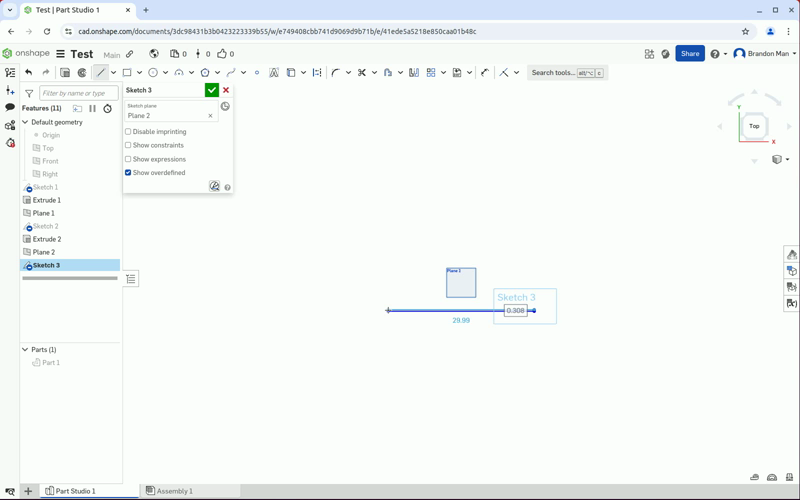
scroll(6)
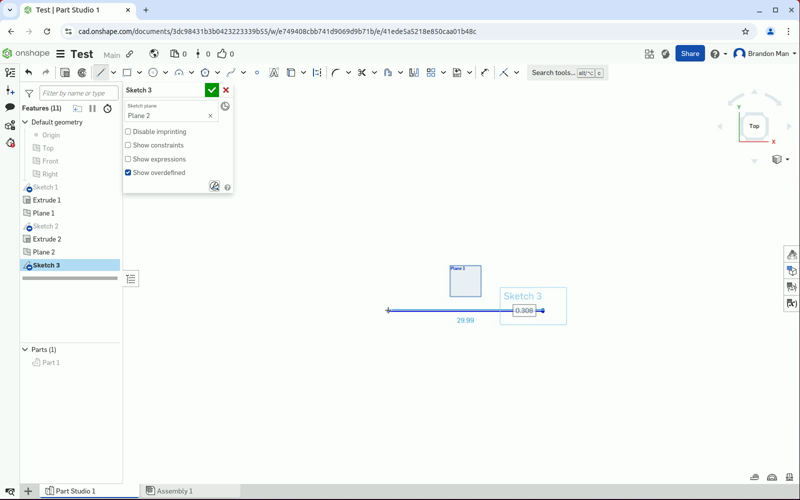
scroll(6)
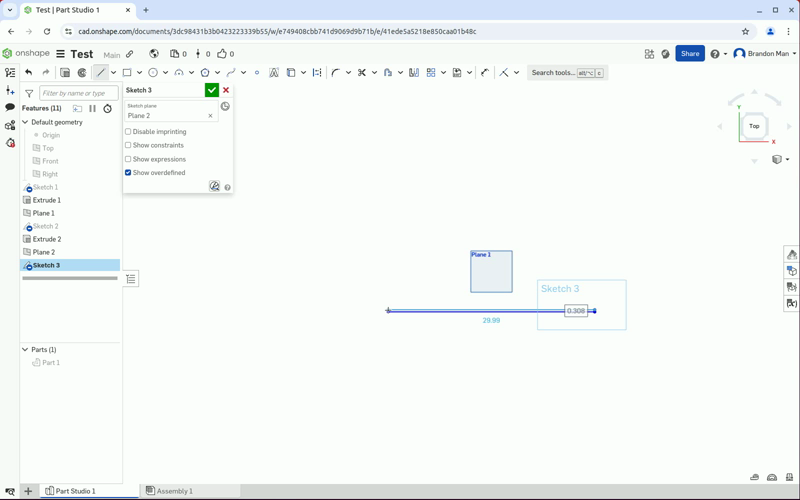
scroll(6)
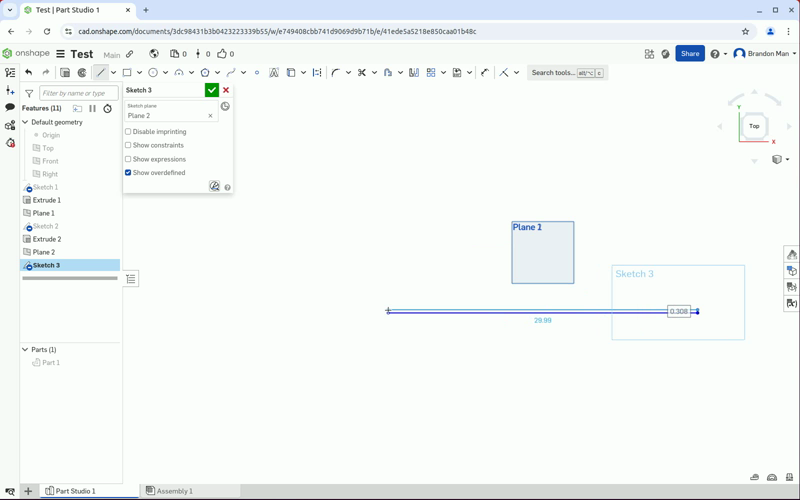
scroll(6)
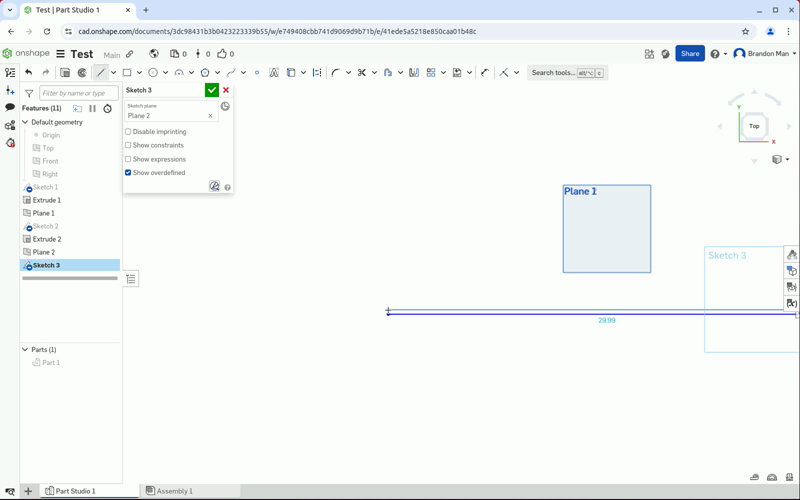
scroll(6)
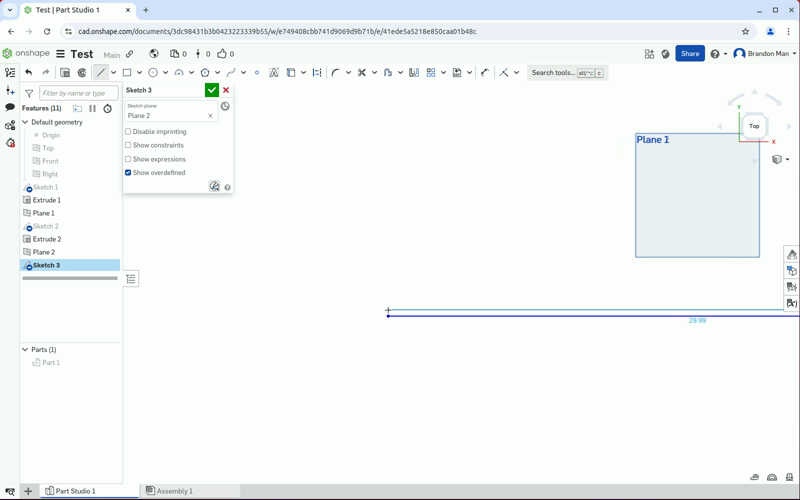
scroll(6)
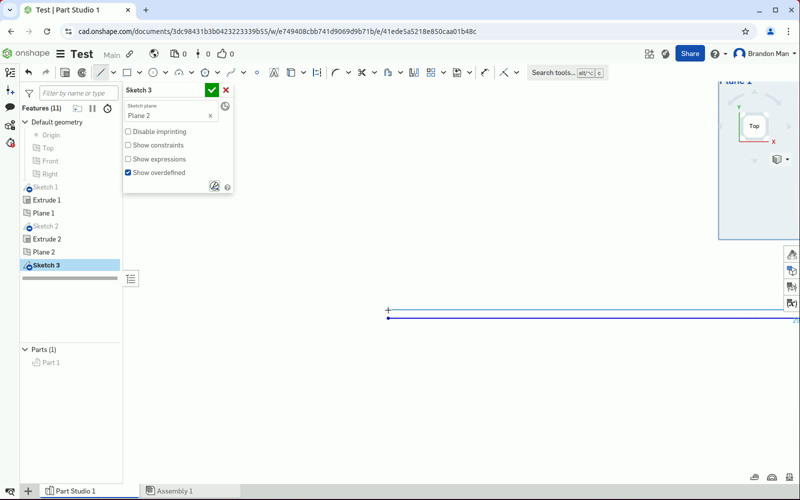
scroll(6)
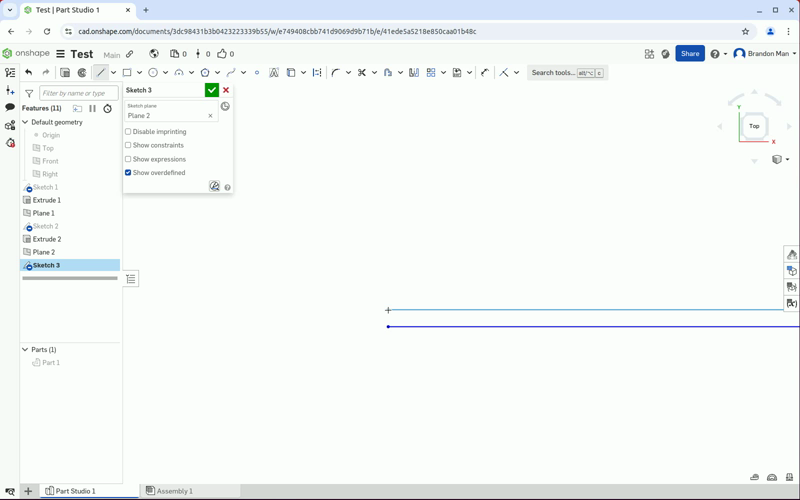
click(388, 309)
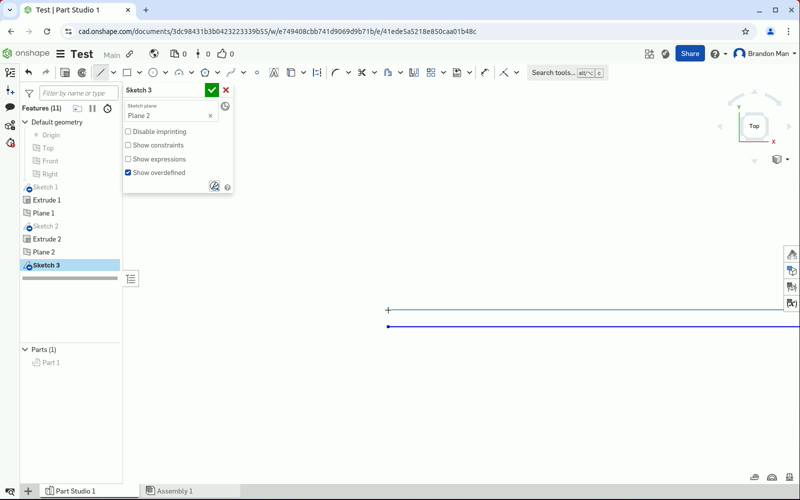
scroll(-6)
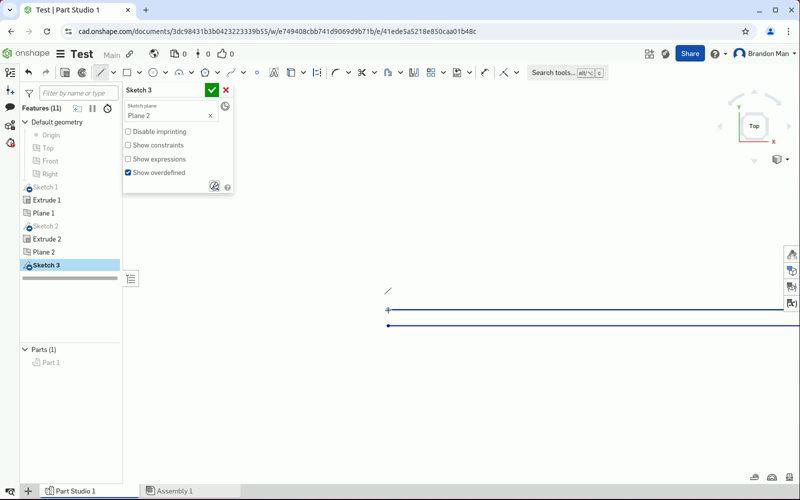
scroll(-6)
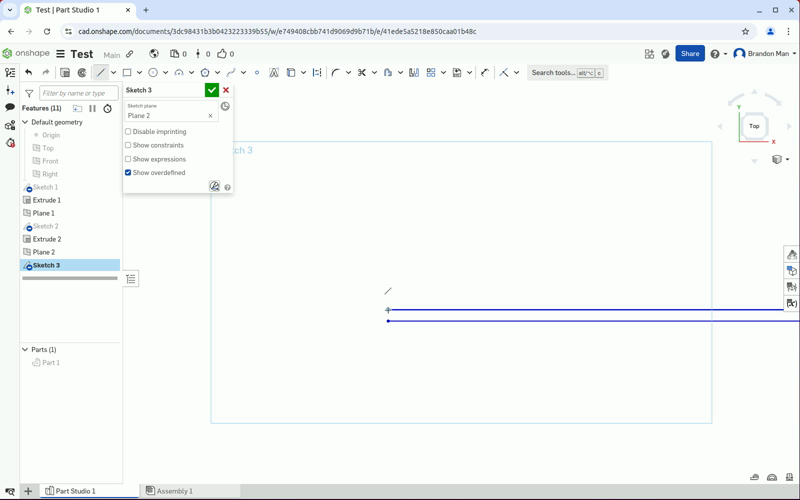
scroll(-6)
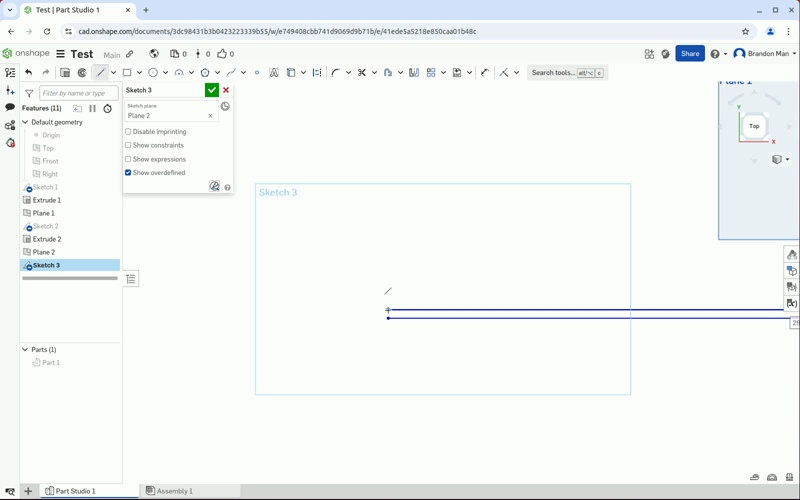
scroll(-6)
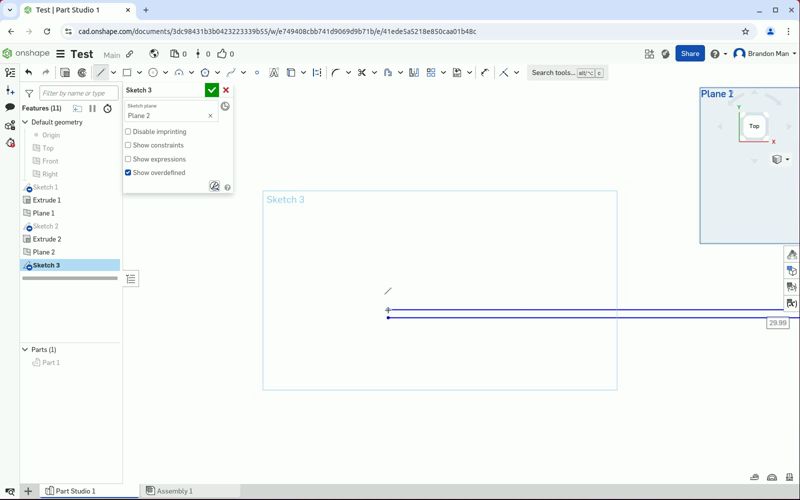
scroll(-6)
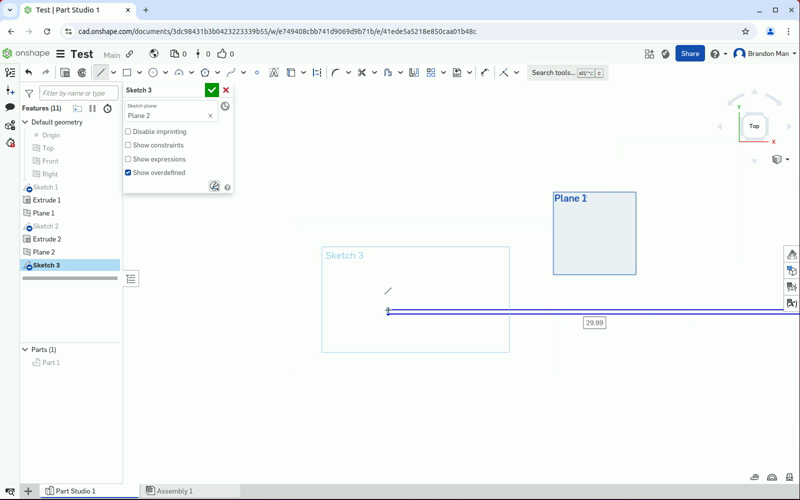
scroll(-6)
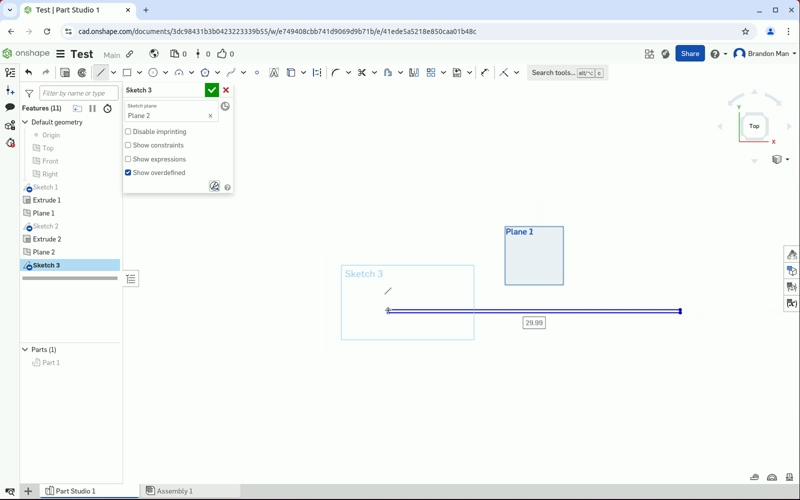
scroll(-6)
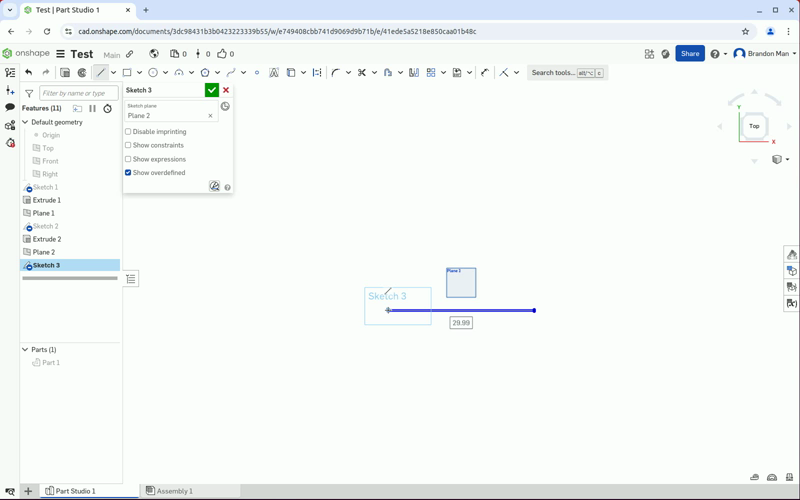
key_up(shift)
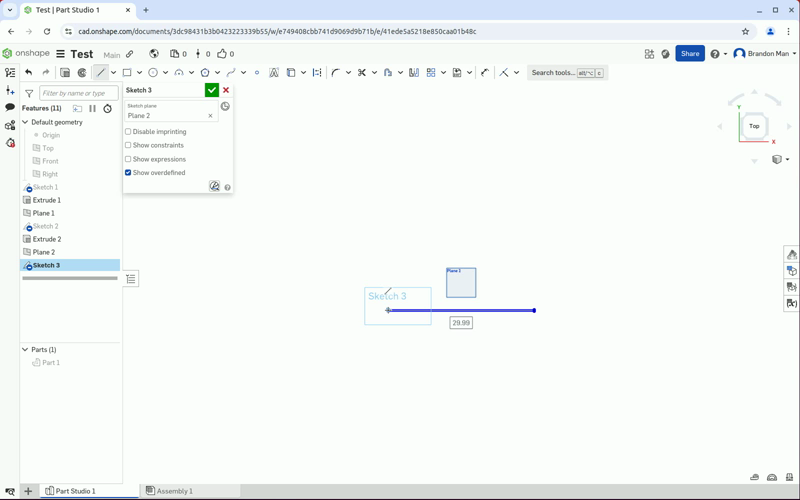
mouse_move(418, 309)
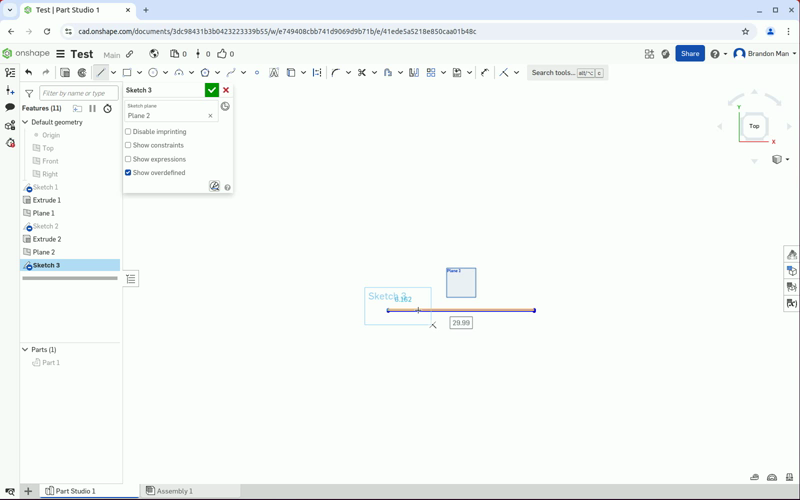
key_down(shift)
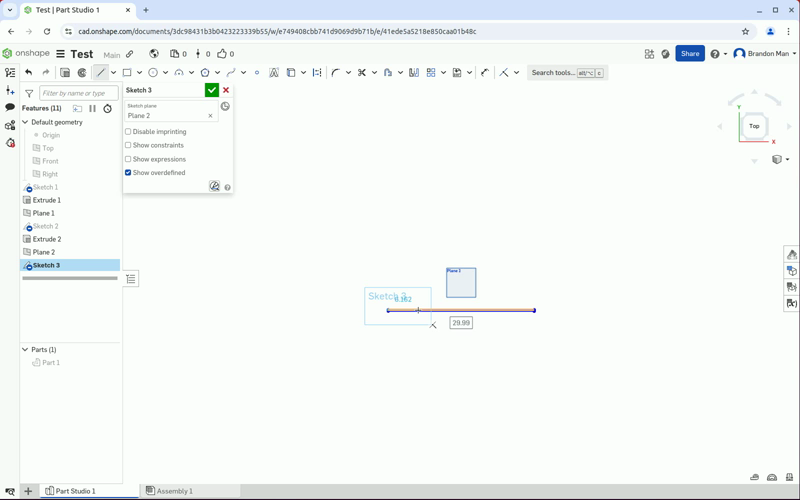
mouse_move(388, 311)
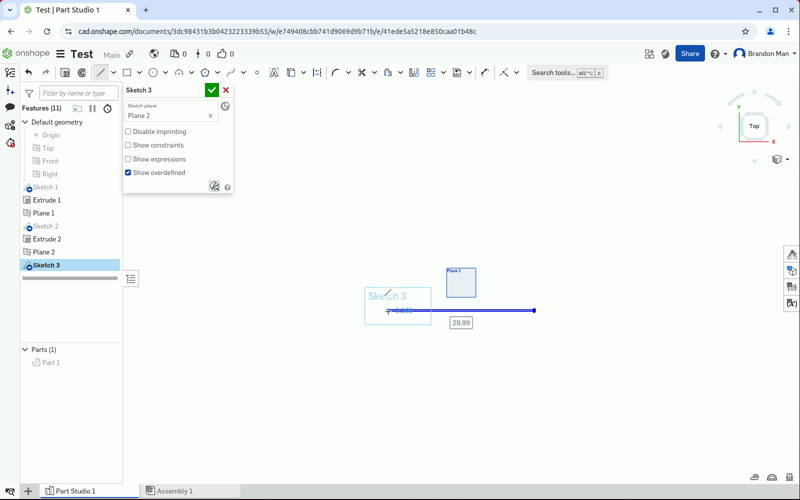
scroll(6)
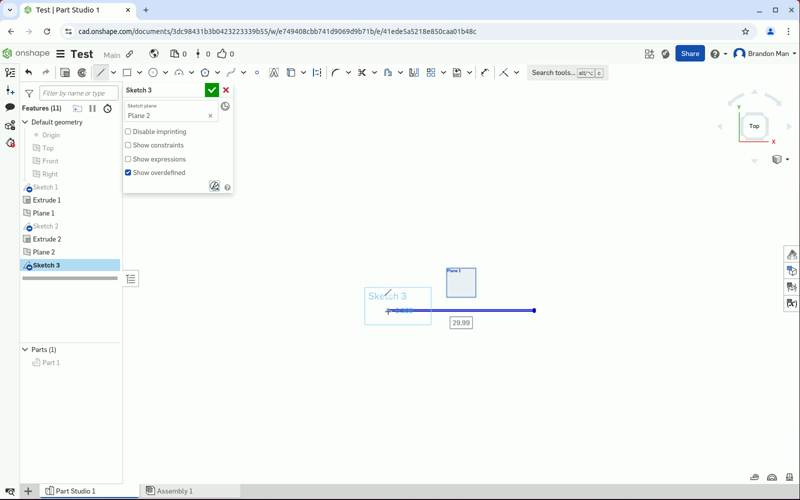
scroll(6)
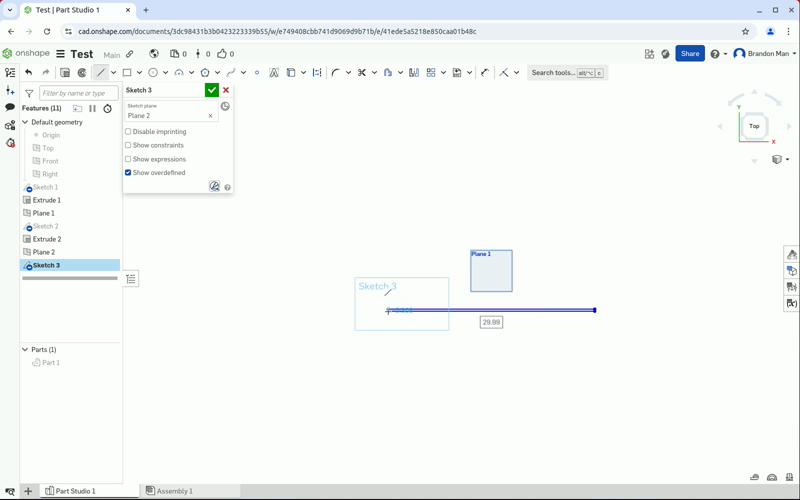
scroll(6)
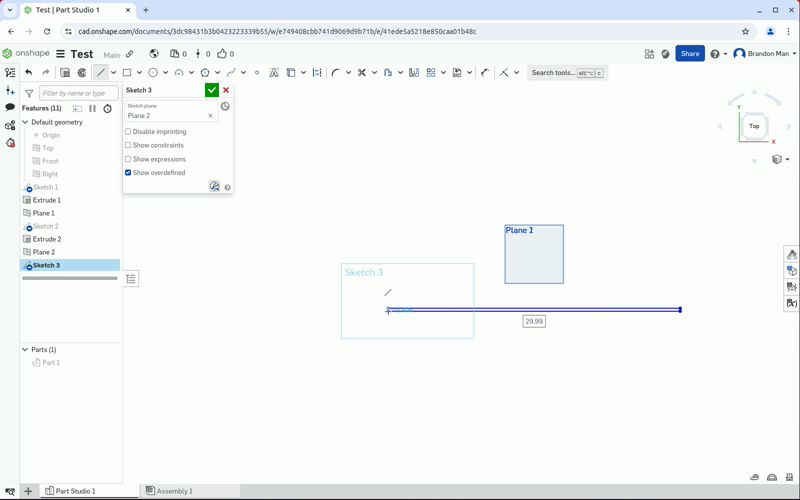
scroll(6)
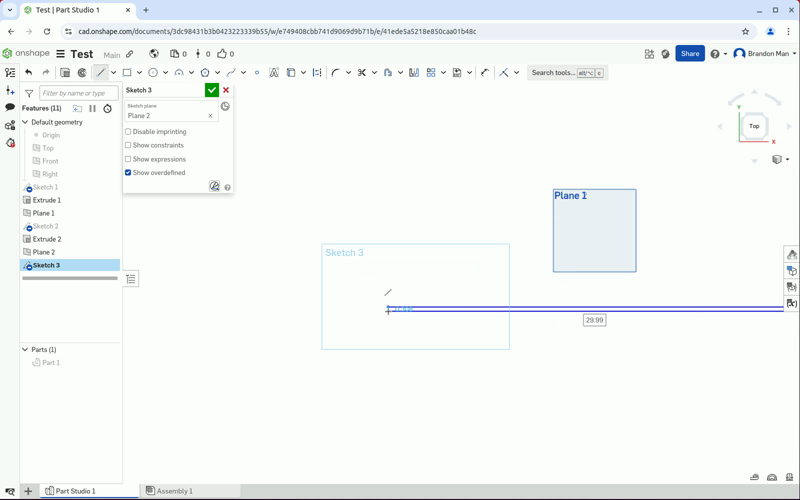
scroll(6)
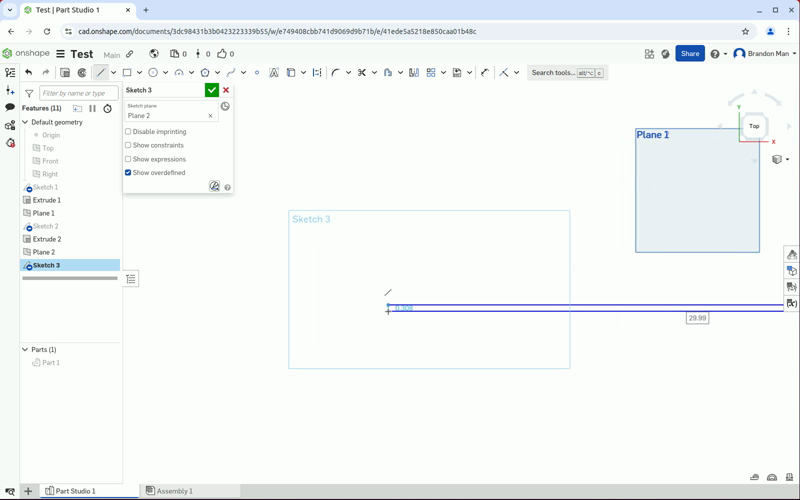
scroll(6)
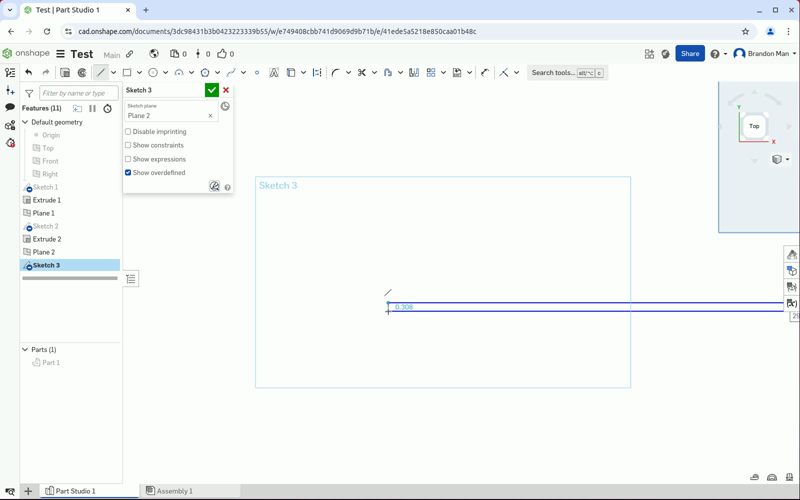
scroll(6)
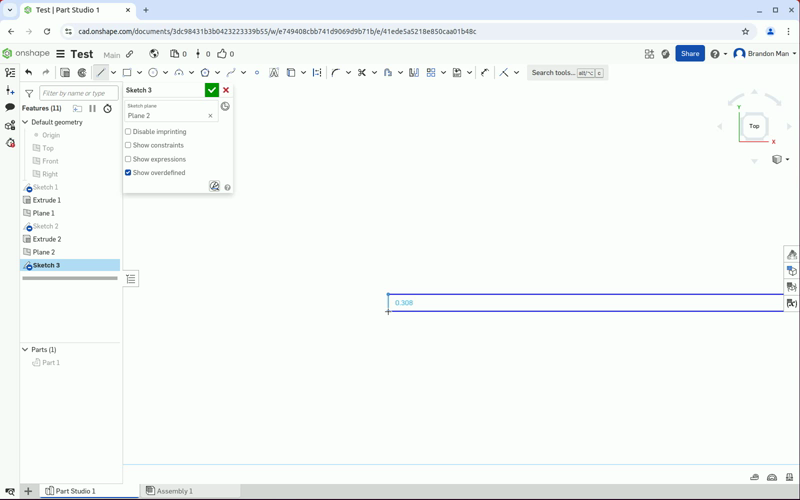
key_up(shift)
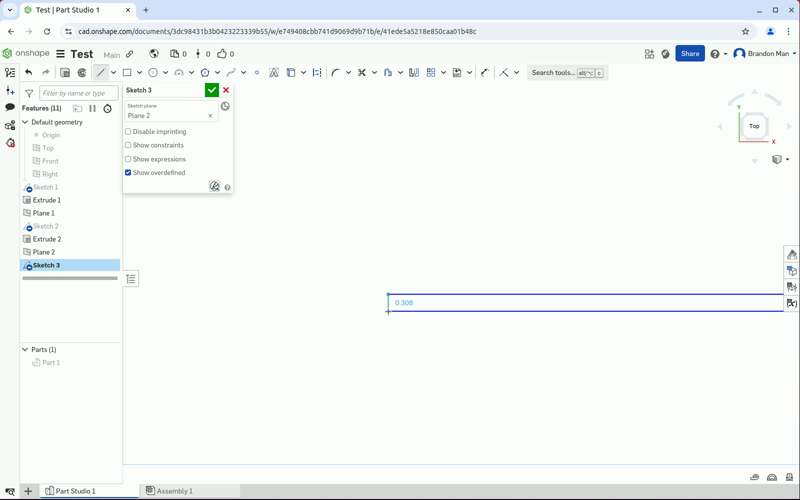
click(388, 311)
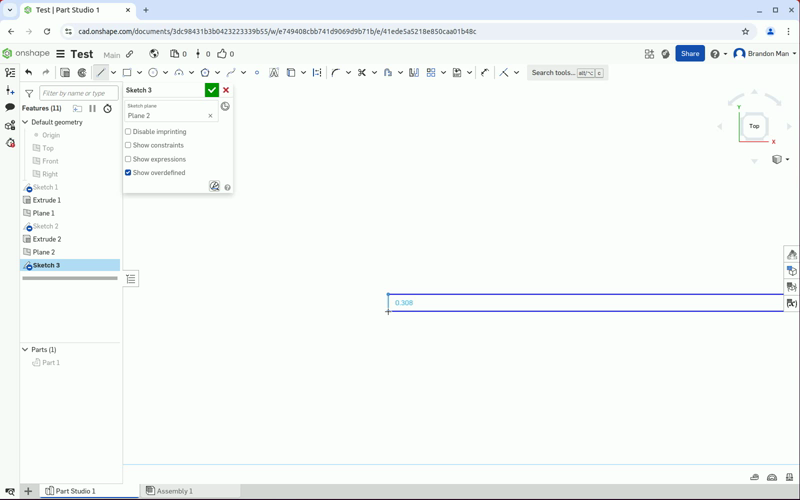
scroll(-6)
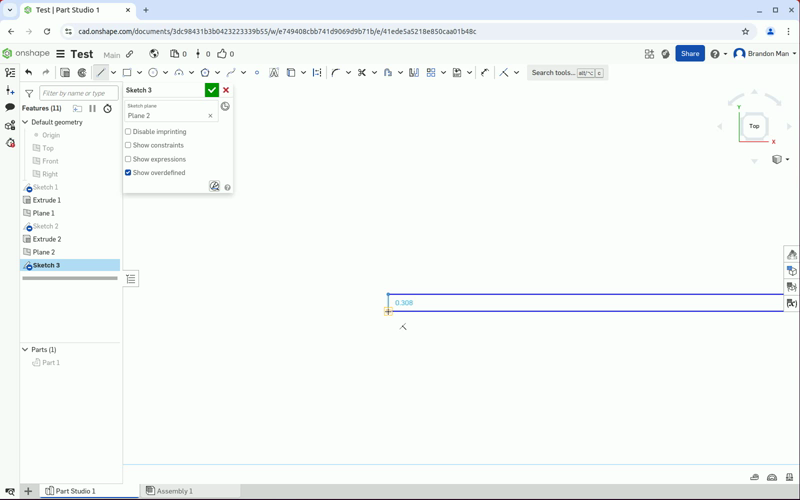
scroll(-6)
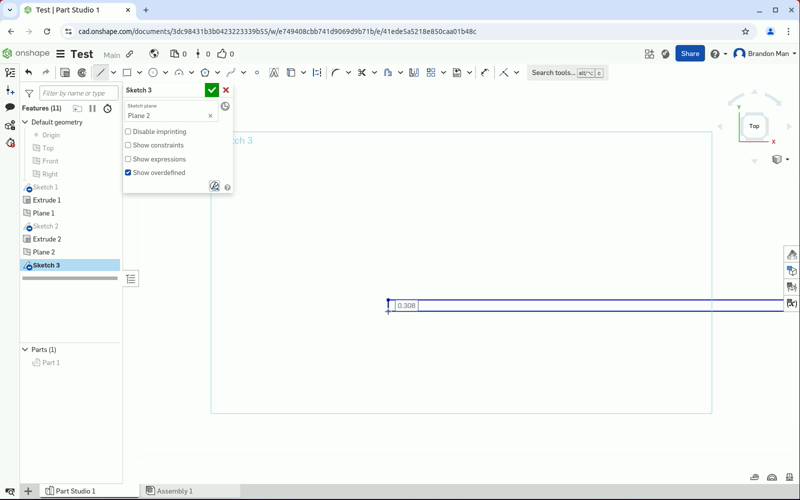
scroll(-6)
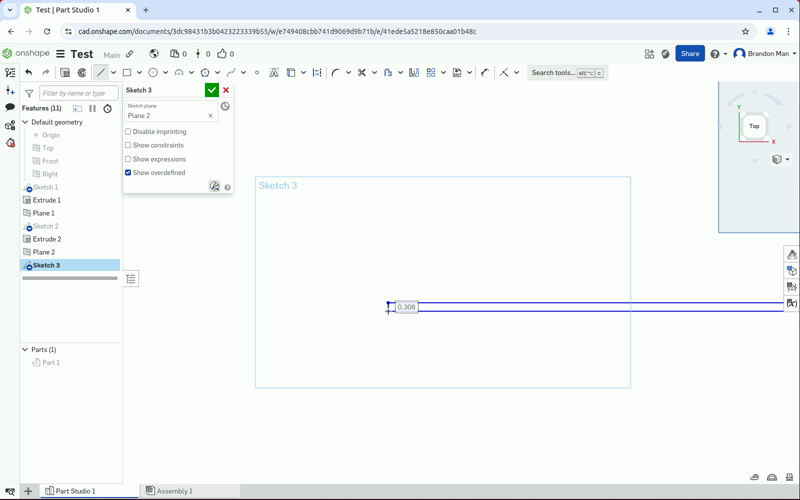
scroll(-6)
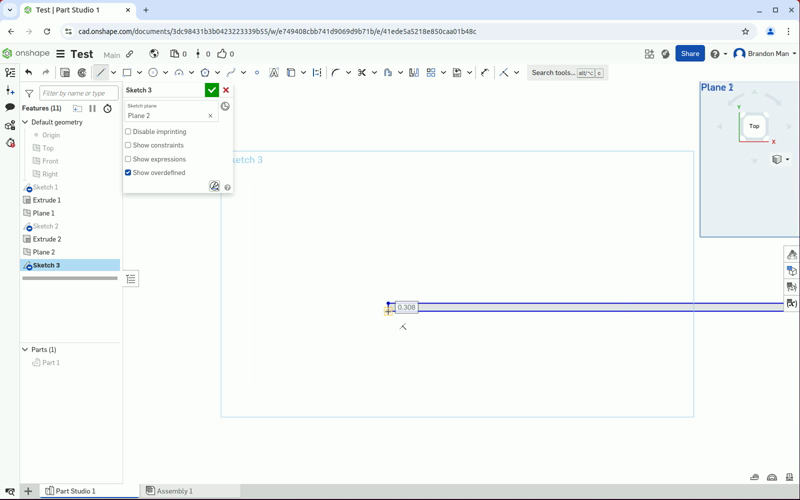
scroll(-6)
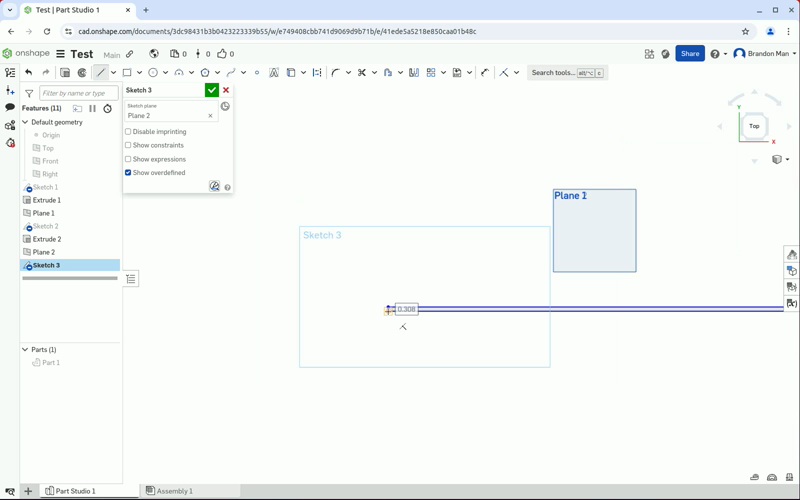
scroll(-6)
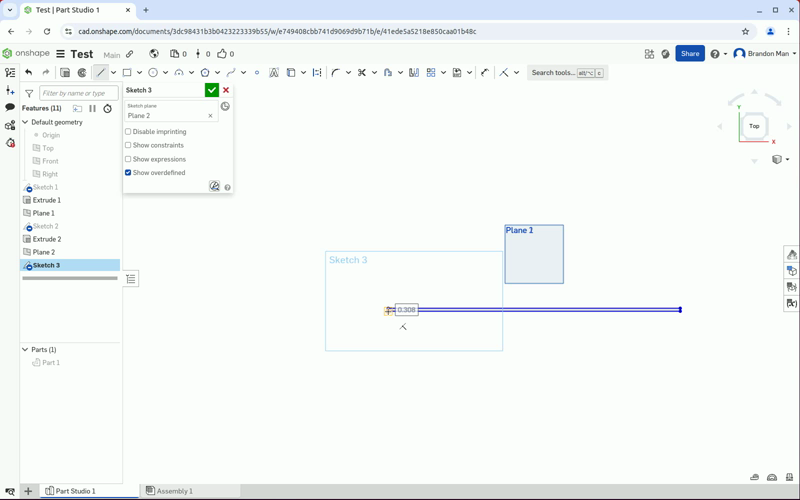
scroll(-6)
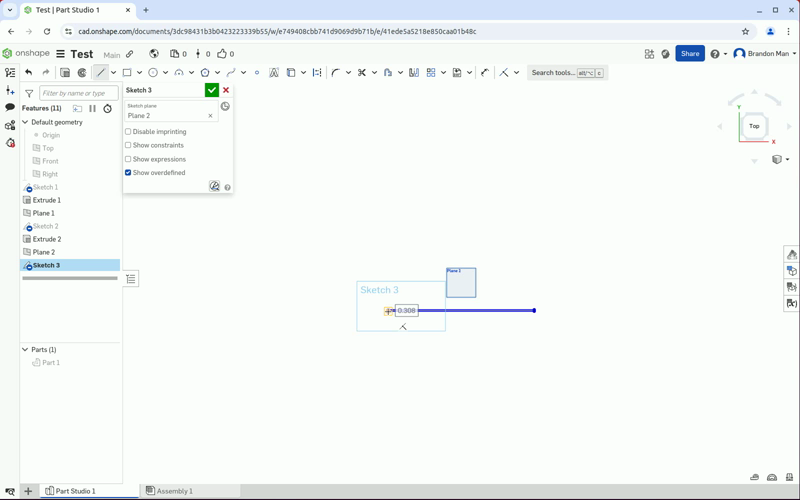
key(esc)
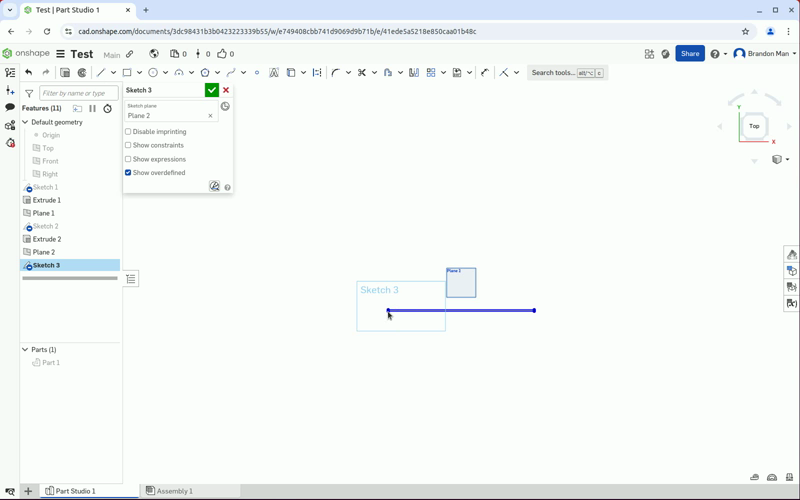
mouse_move(457, 310)
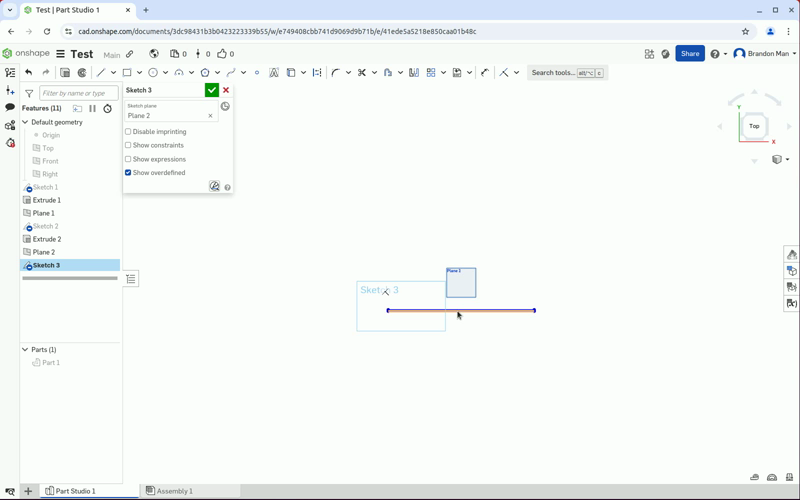
scroll(6)
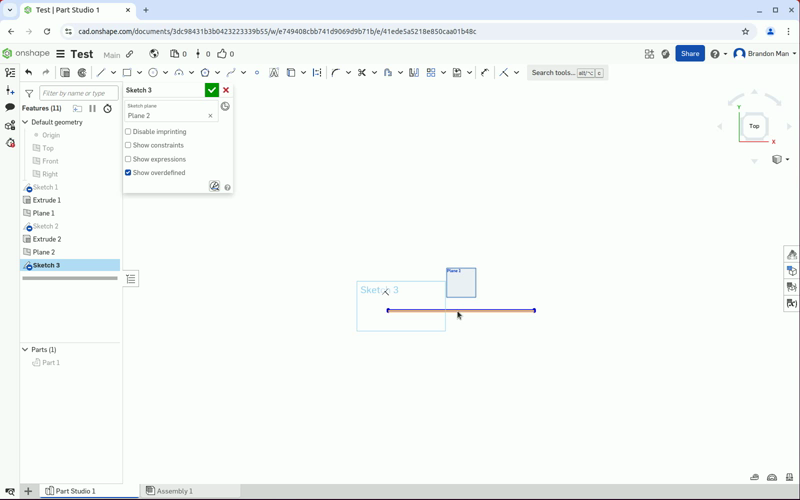
scroll(6)
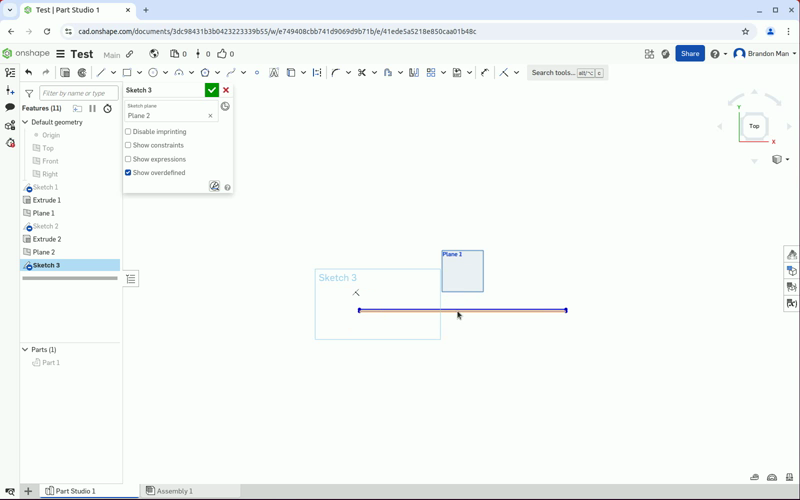
scroll(6)
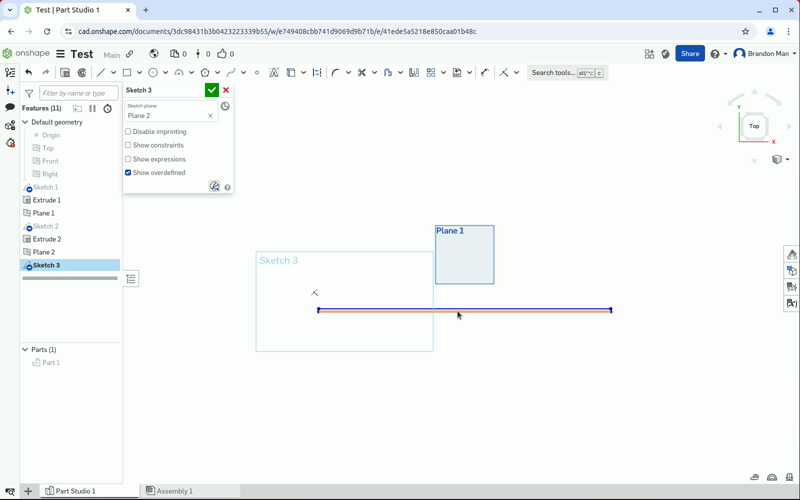
scroll(6)
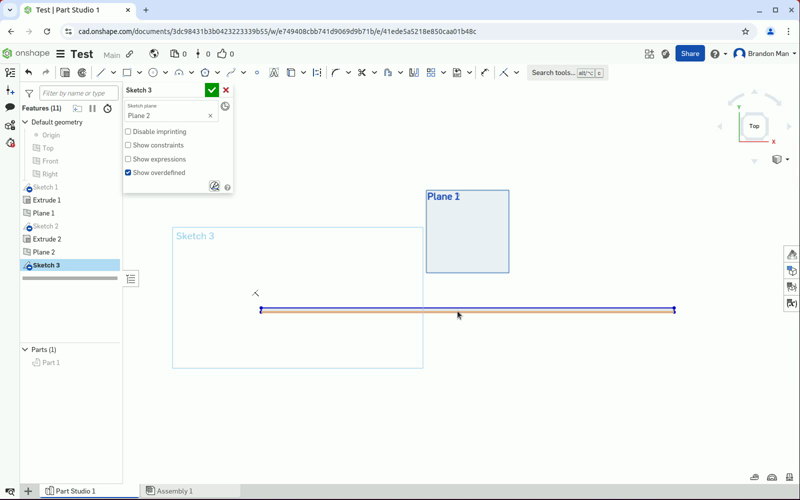
scroll(6)
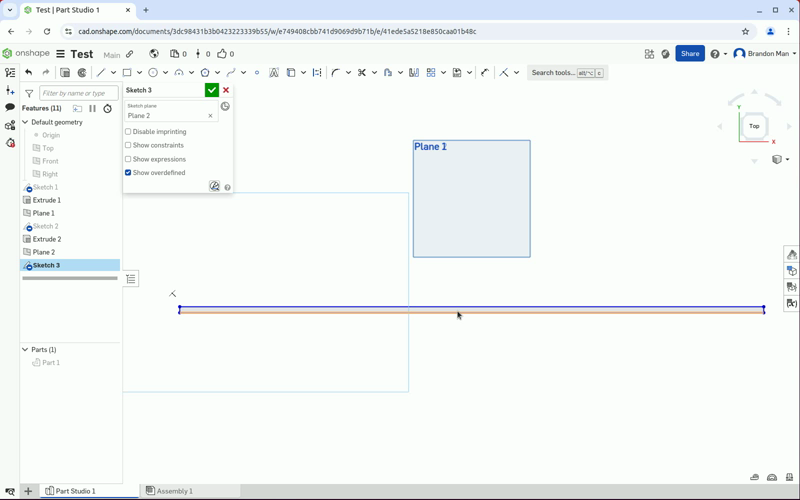
scroll(6)
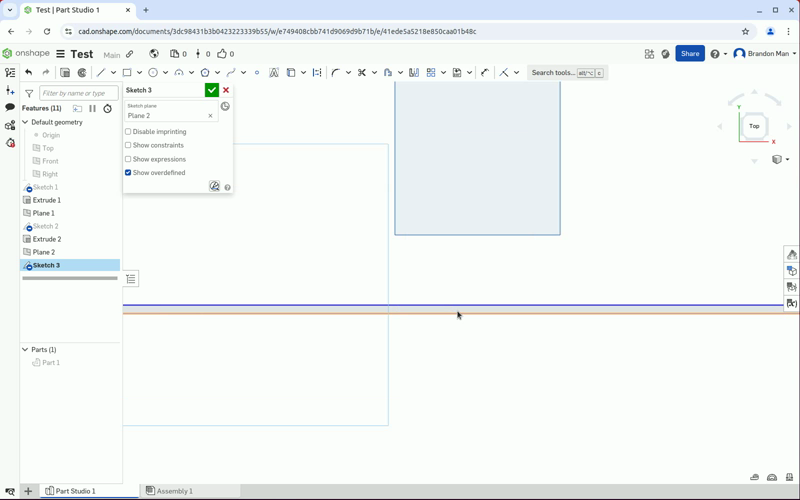
scroll(6)
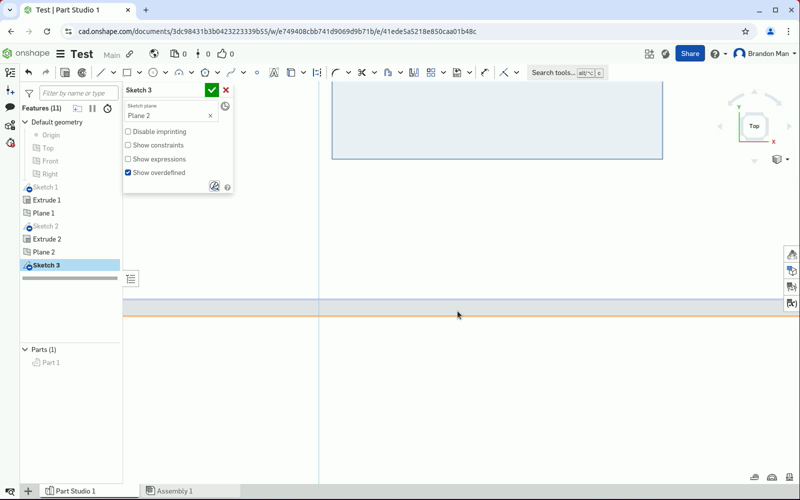
click(457, 310)
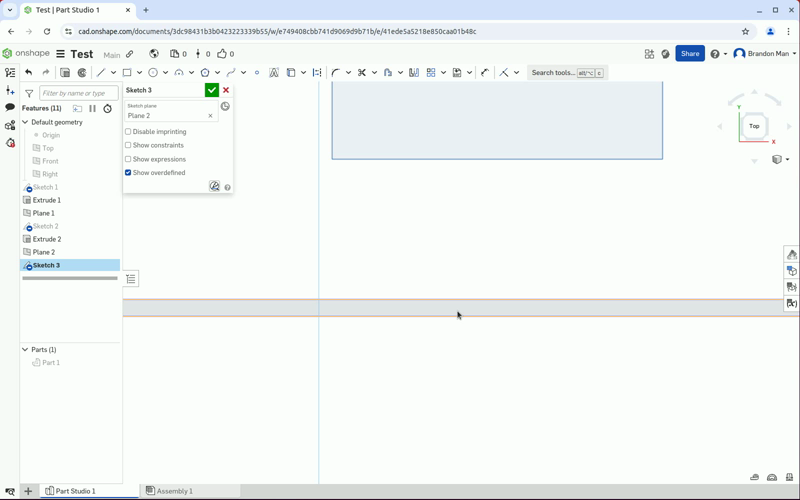
scroll(-6)
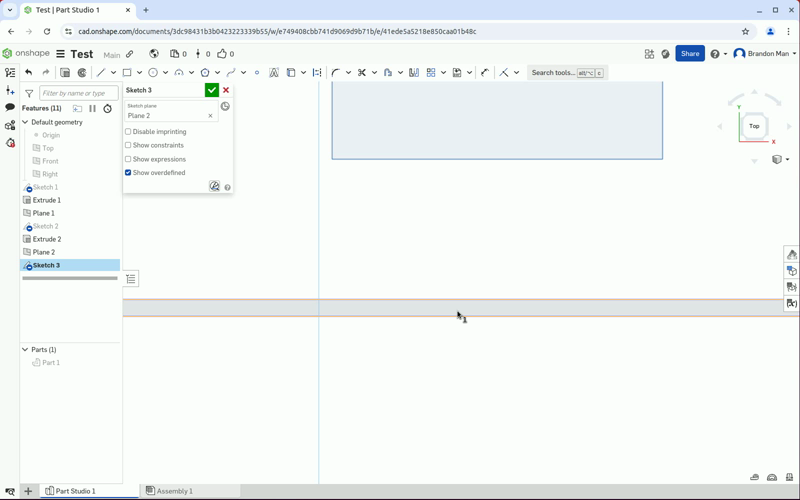
scroll(-6)
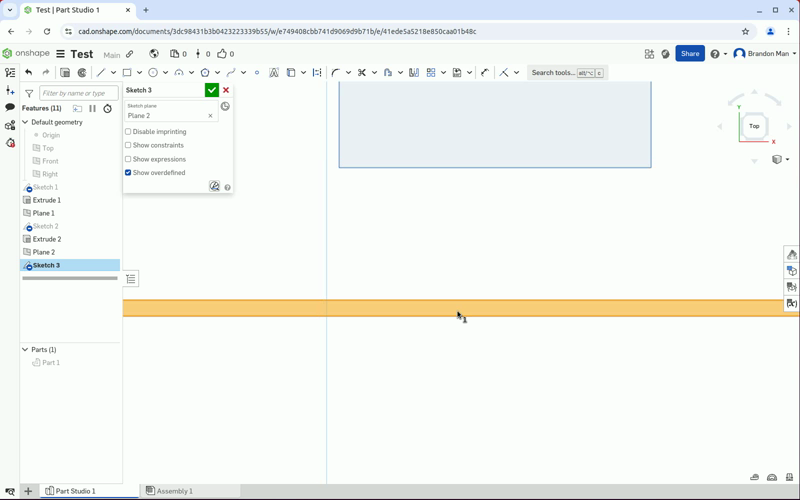
scroll(-6)
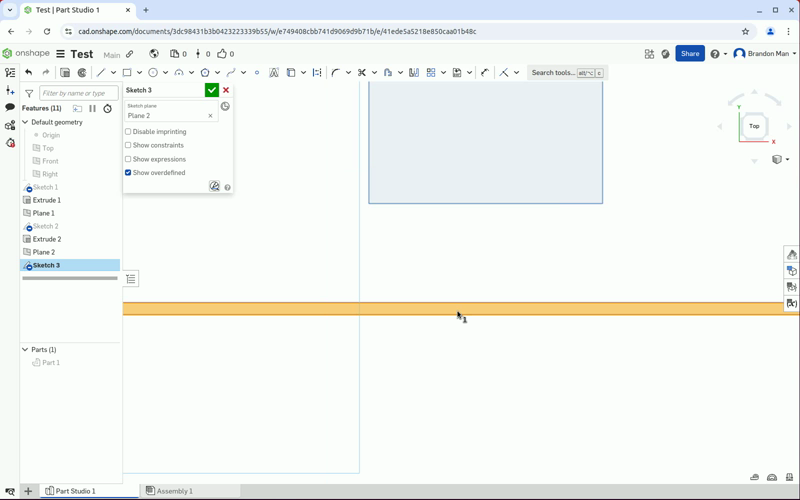
scroll(-6)
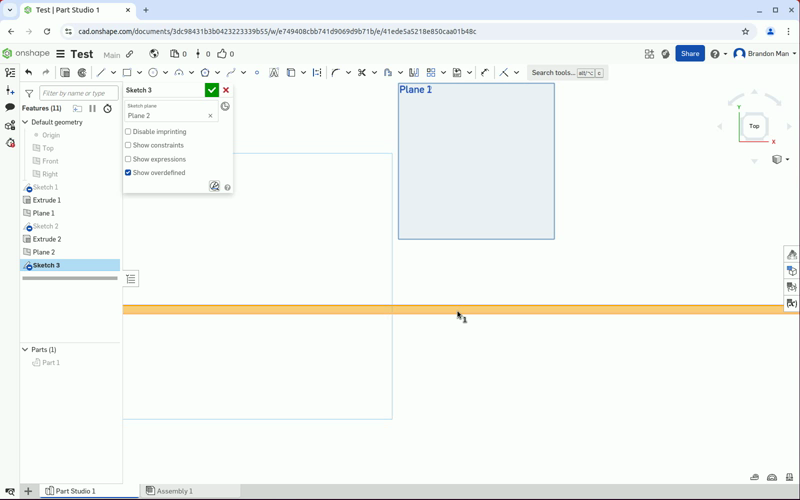
scroll(-6)
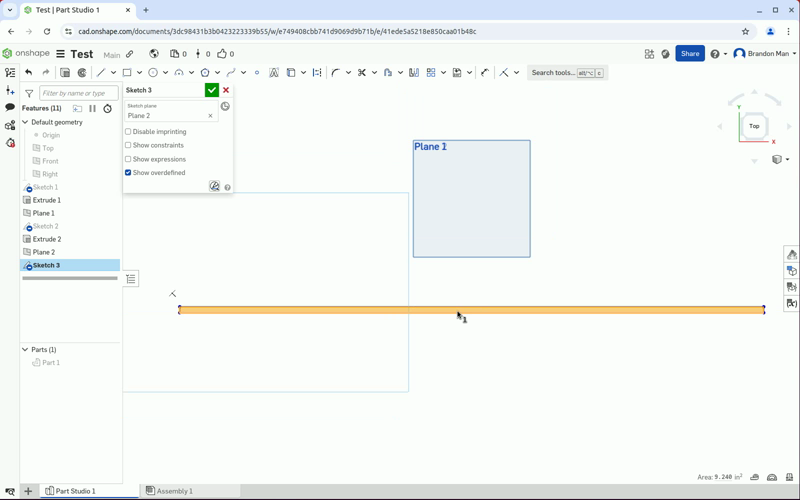
scroll(-6)
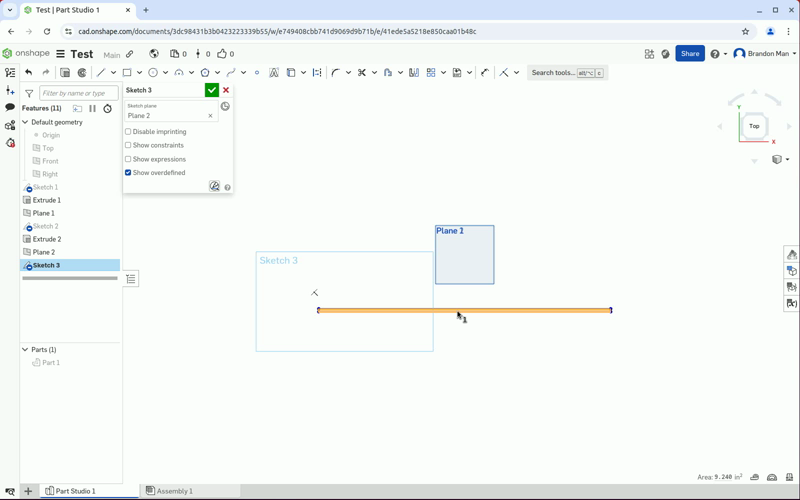
scroll(-6)
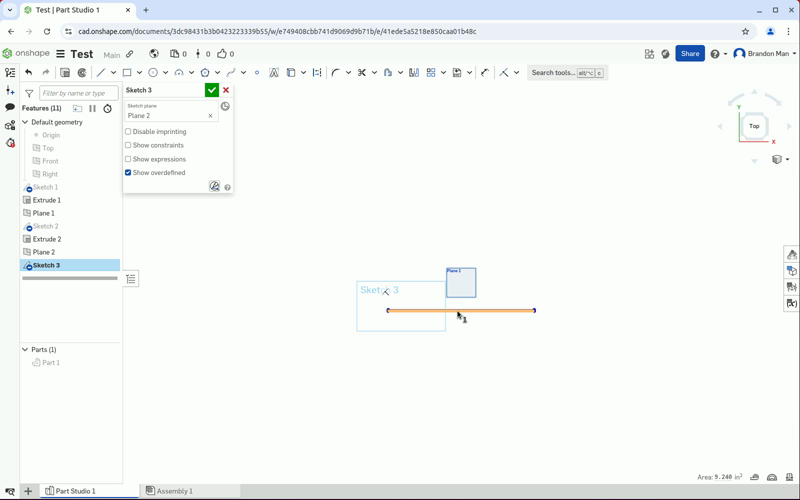
mouse_move(73, 352)
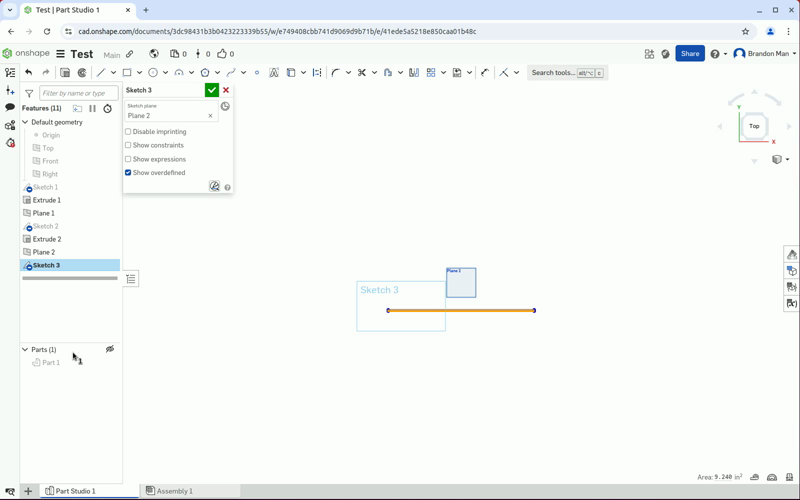
key(shift+y)
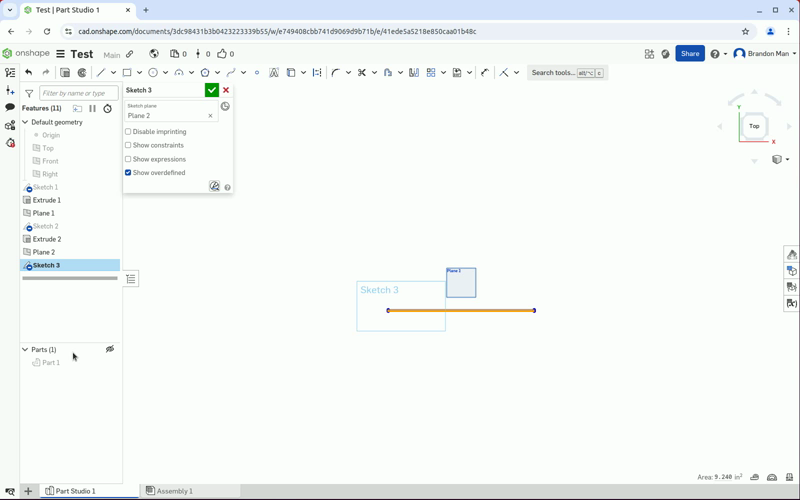
key(shift+e)
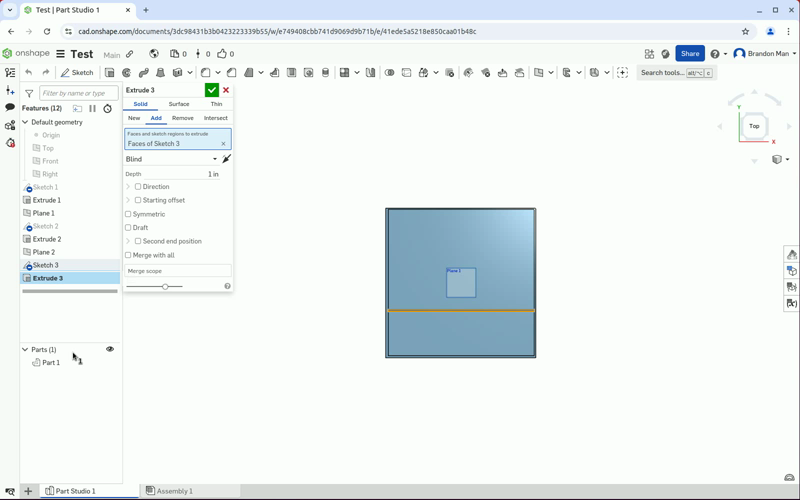
mouse_move(143, 106)
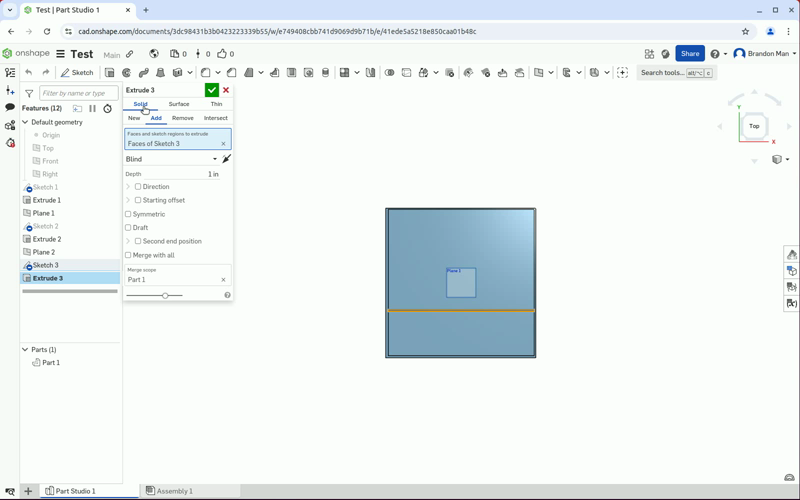
click(143, 106)
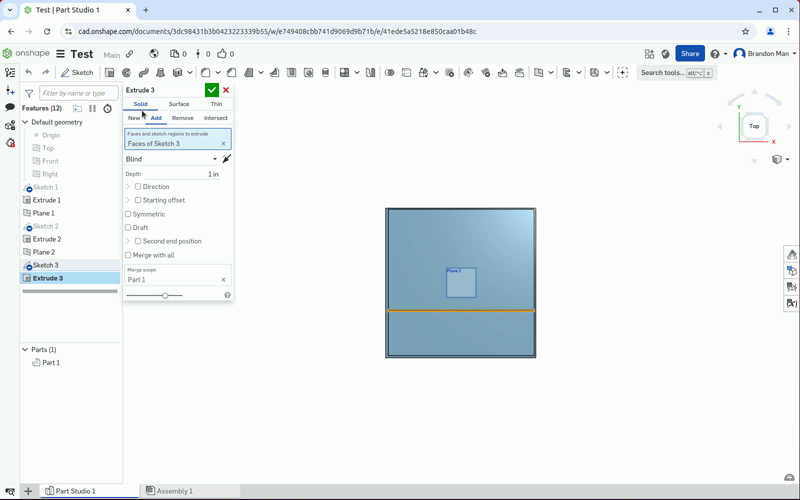
mouse_move(137, 120)
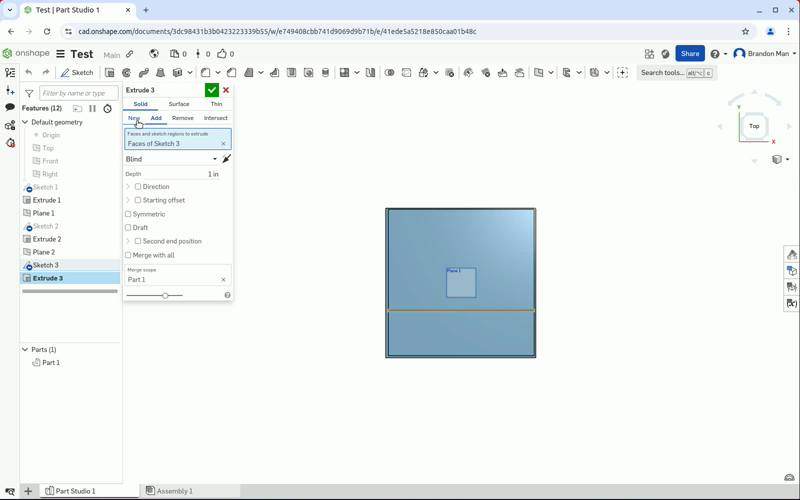
click(137, 120)
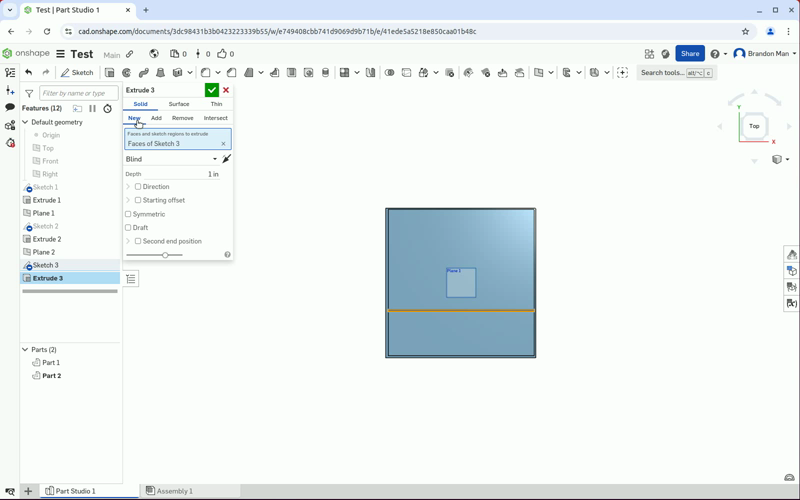
key(tab, 4)
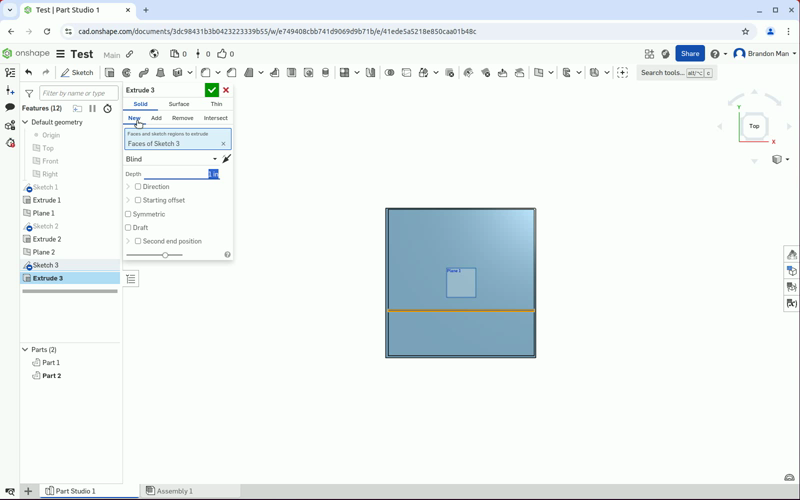
text(13.961)
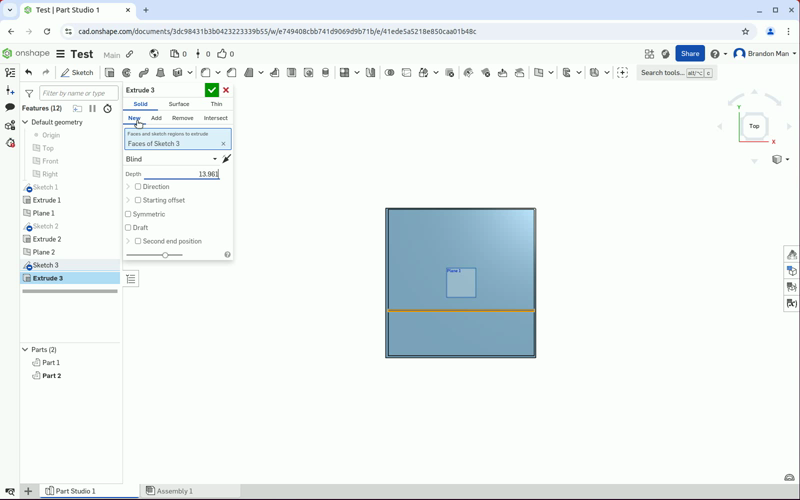
key(enter)
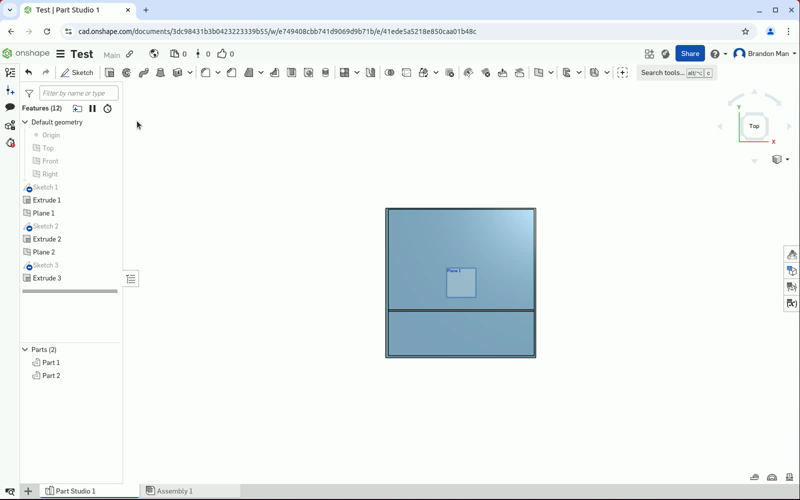
key(shift+h)
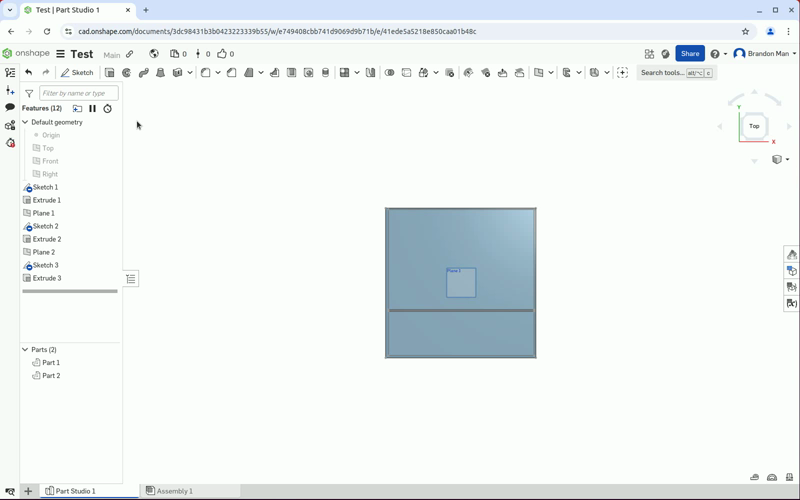
key(shift+h)
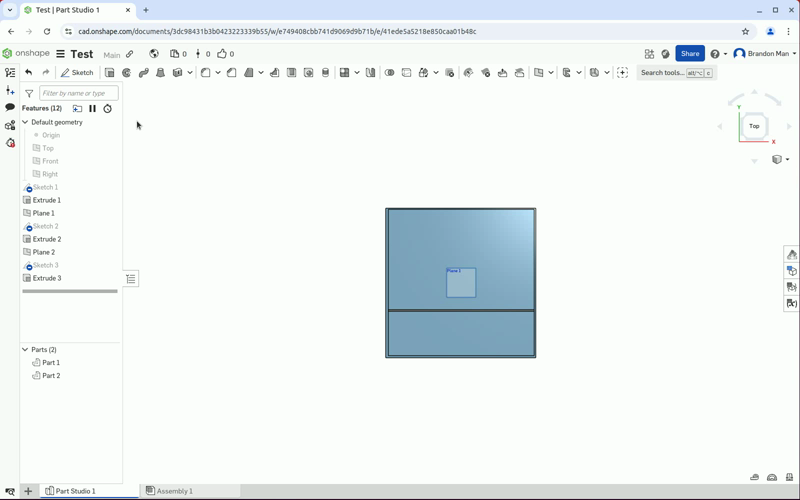
mouse_move(73, 189)
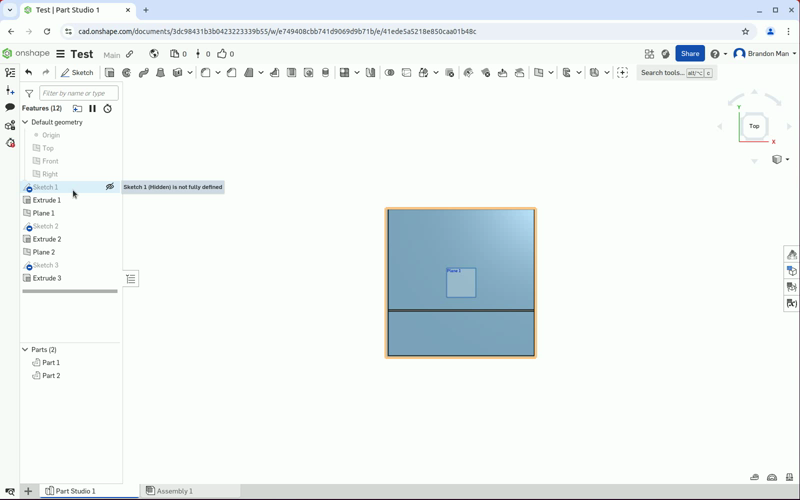
click(73, 189)
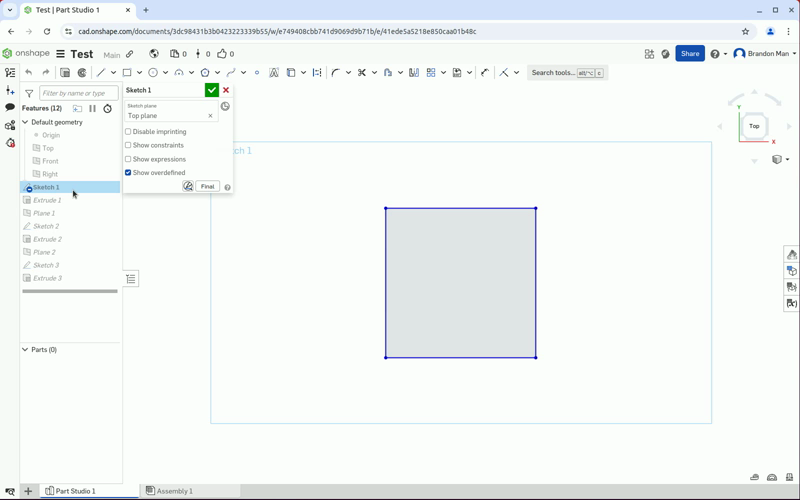
mouse_move(229, 92)
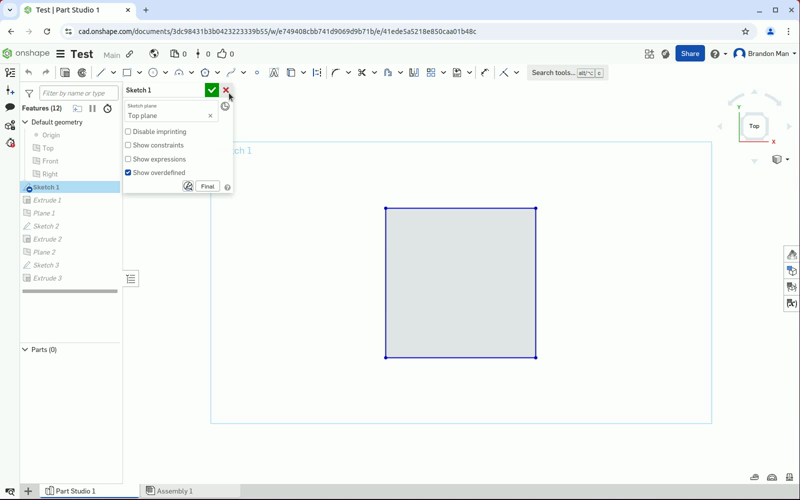
click(229, 92)
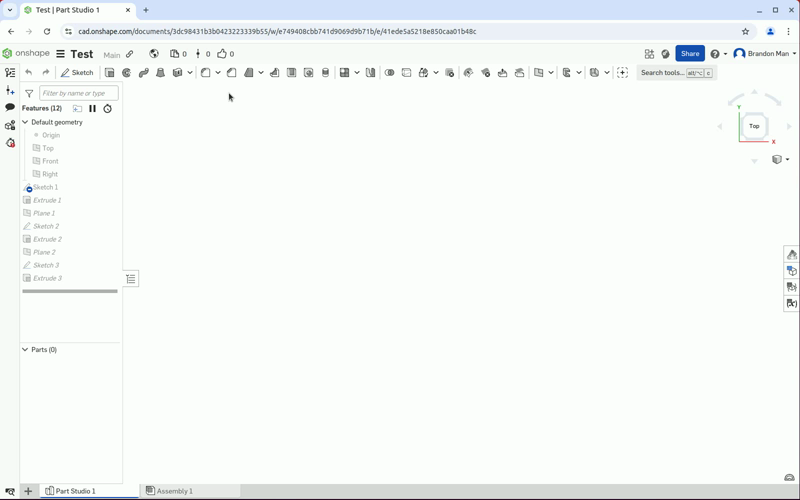
key(shift+s)
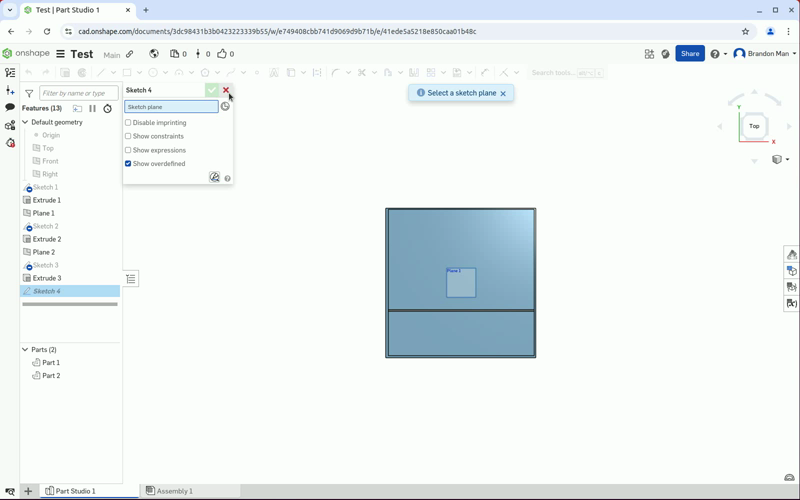
mouse_move(73, 254)
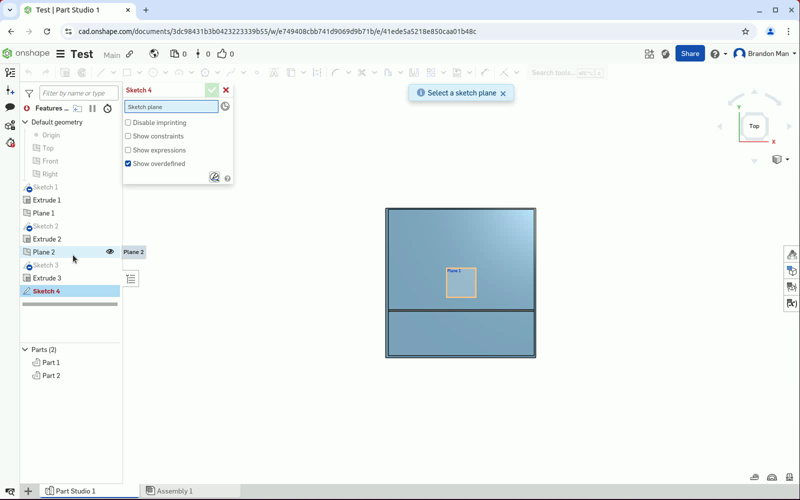
click(73, 254)
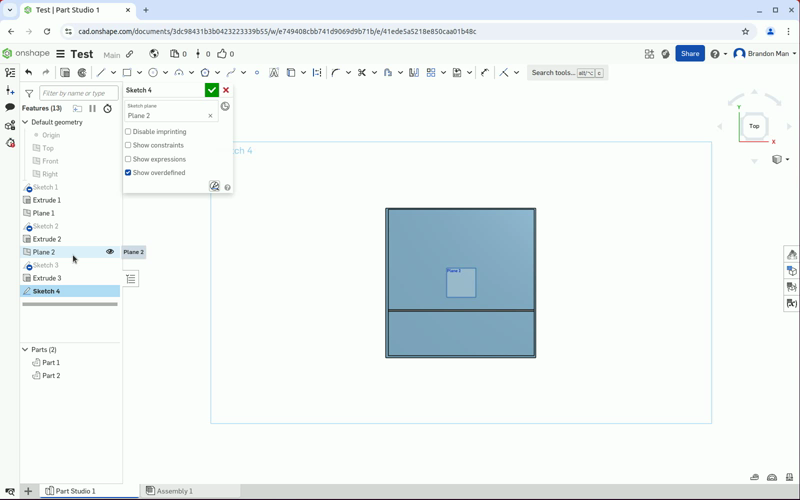
mouse_move(73, 352)
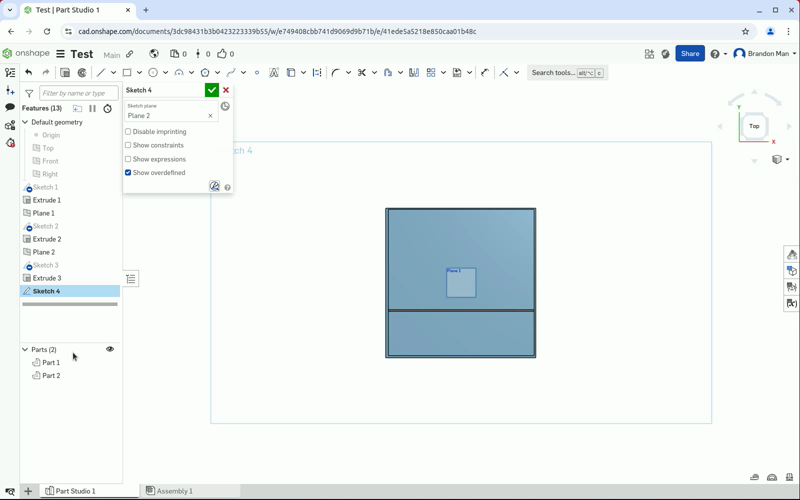
key(y)
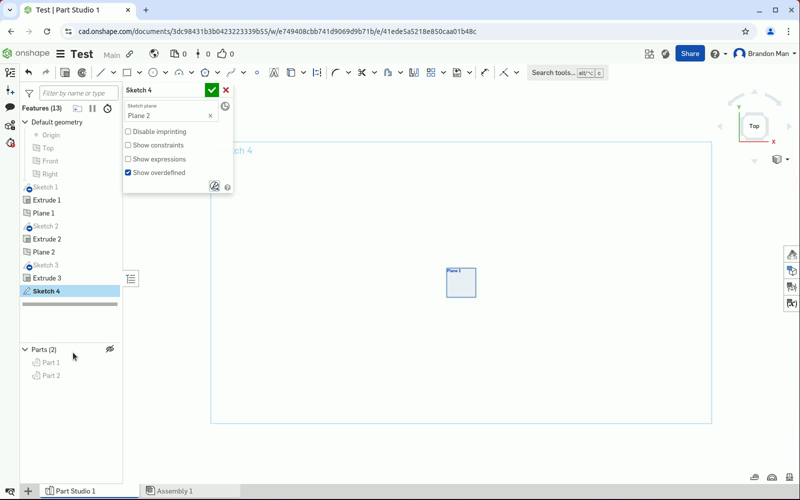
key(l)
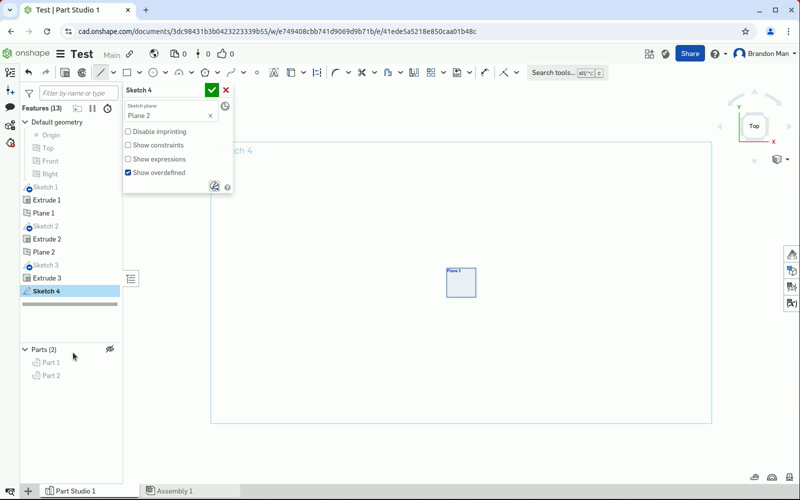
key_down(shift)
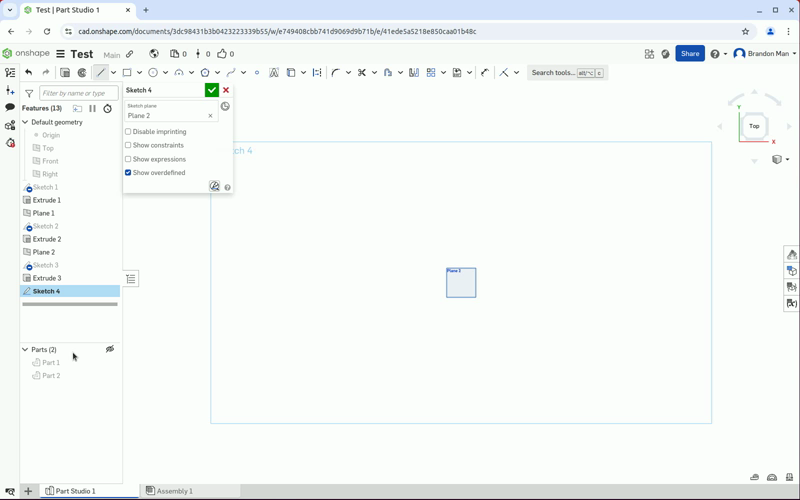
mouse_move(477, 288)
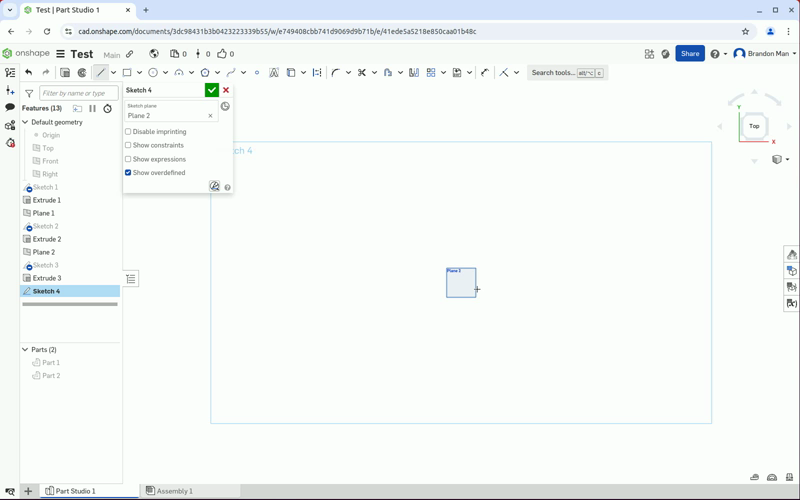
click(477, 288)
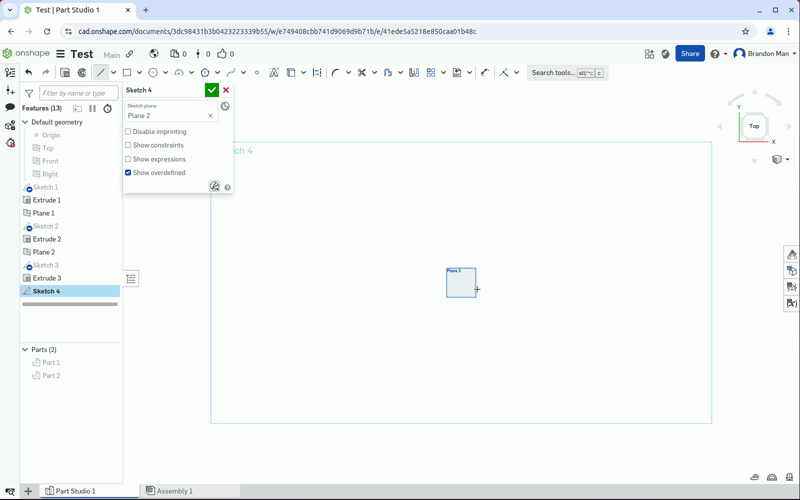
key_up(shift)
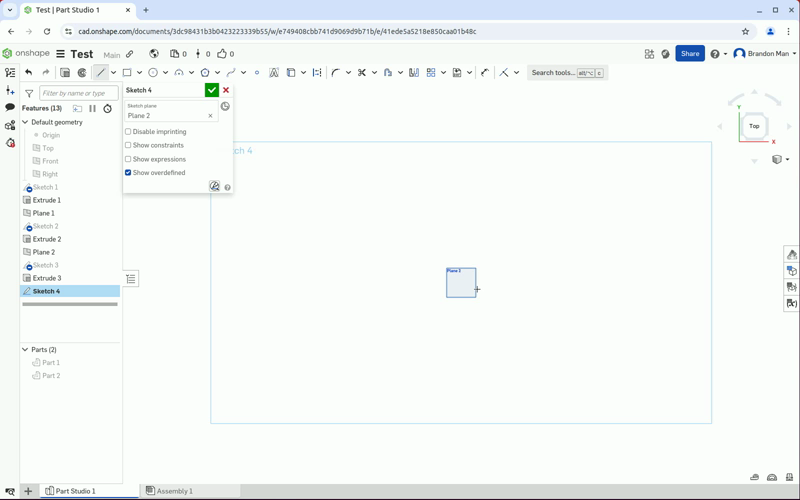
key_down(shift)
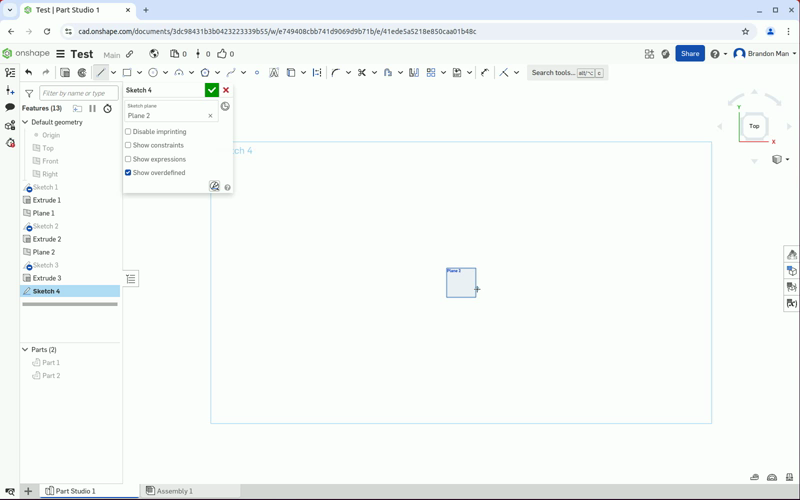
mouse_move(507, 288)
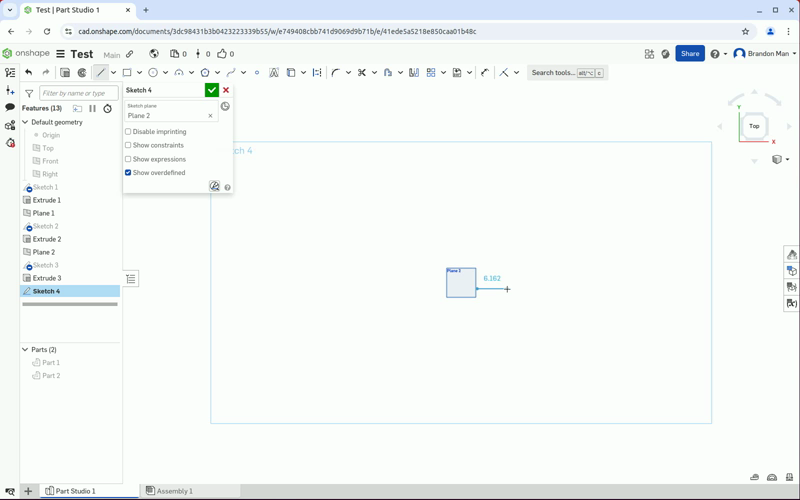
mouse_move(535, 288)
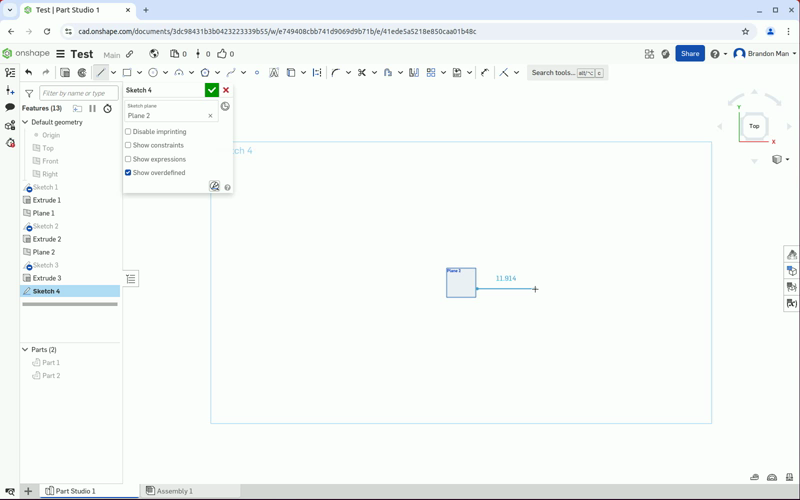
click(535, 288)
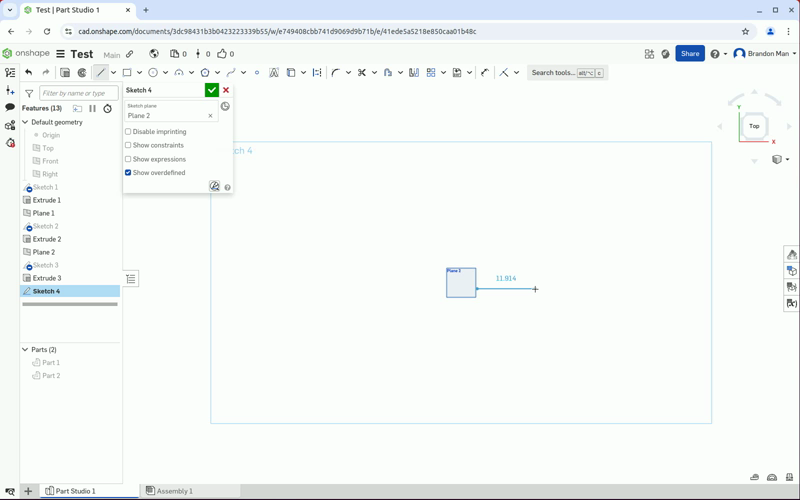
key_up(shift)
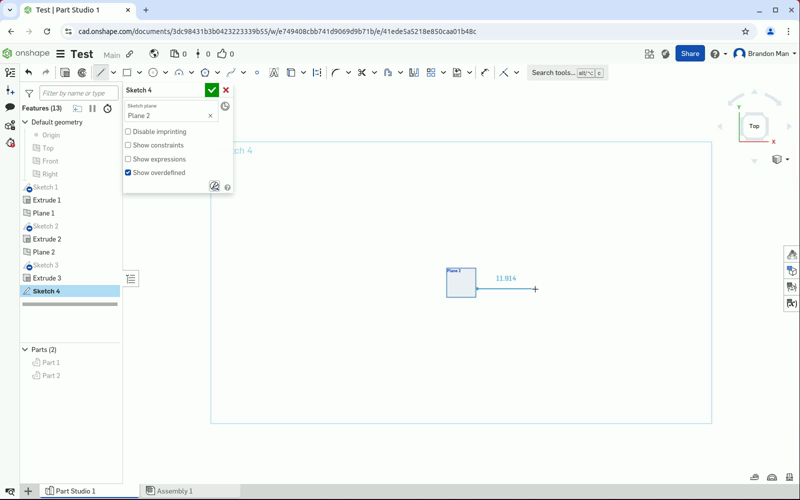
key_down(shift)
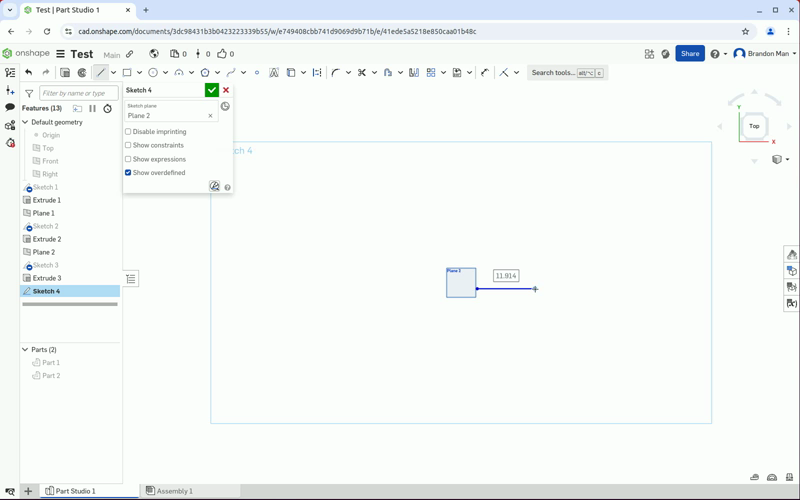
mouse_move(565, 288)
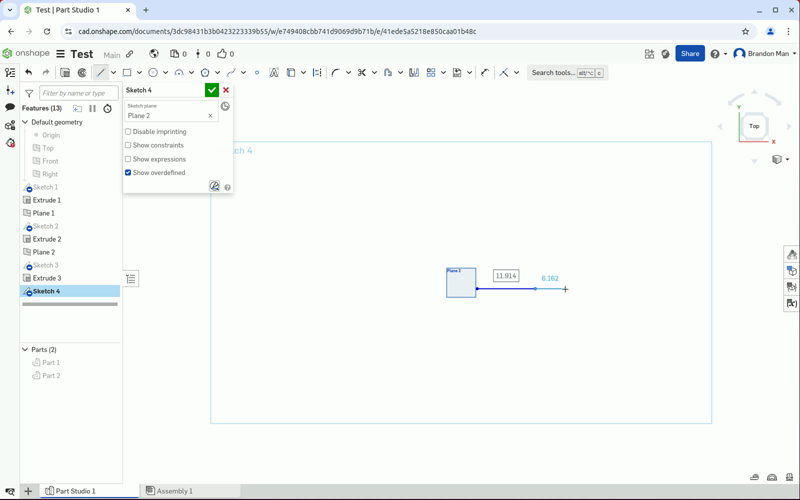
mouse_move(535, 286)
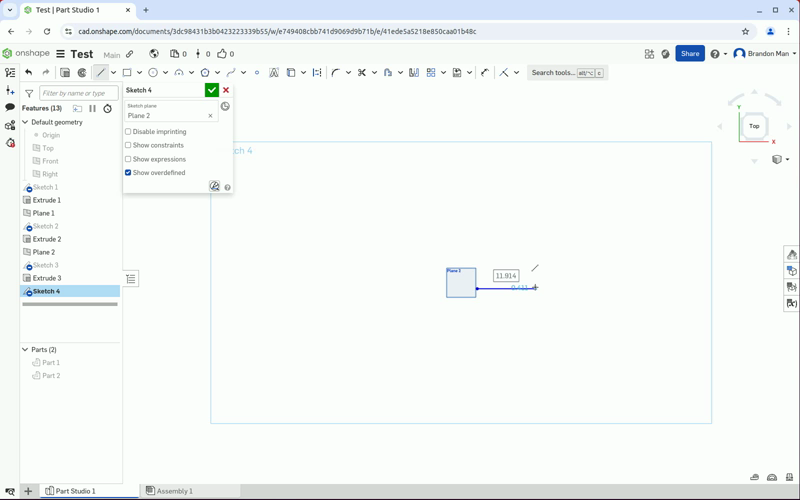
scroll(6)
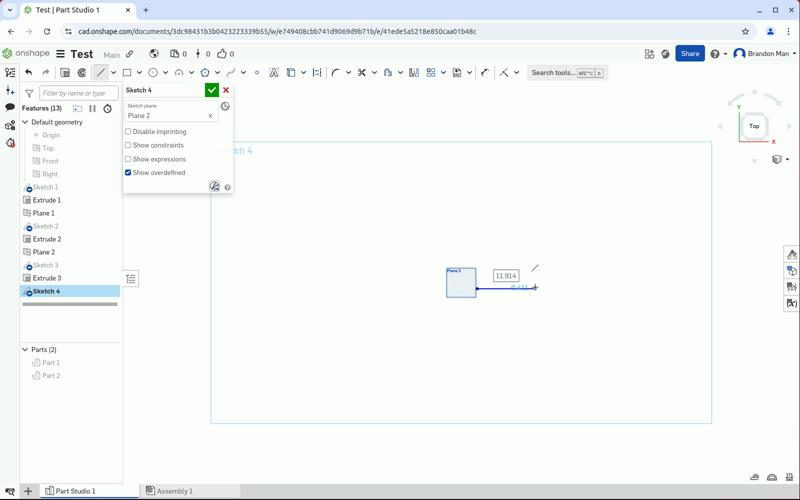
scroll(6)
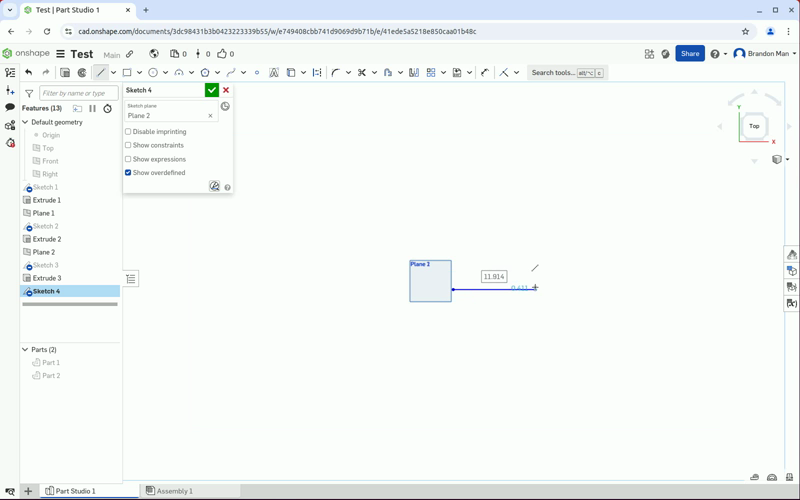
scroll(6)
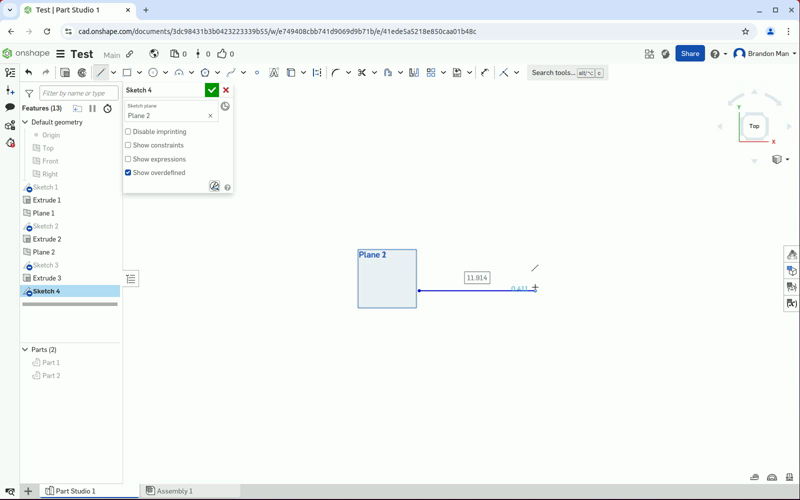
scroll(6)
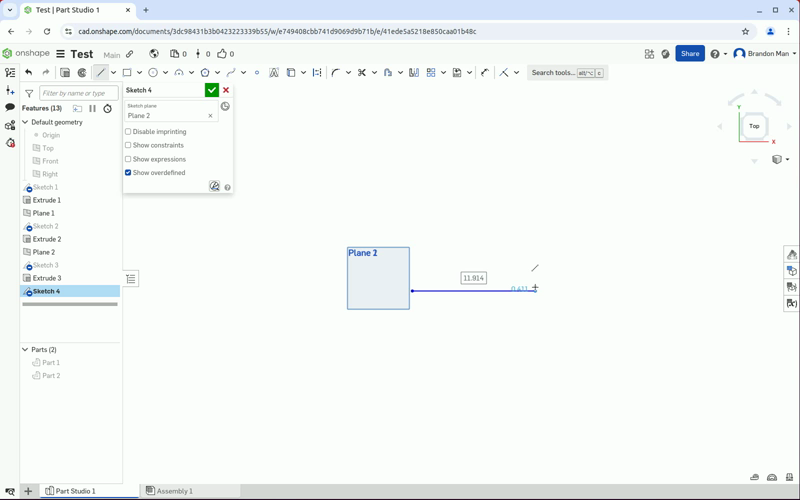
scroll(6)
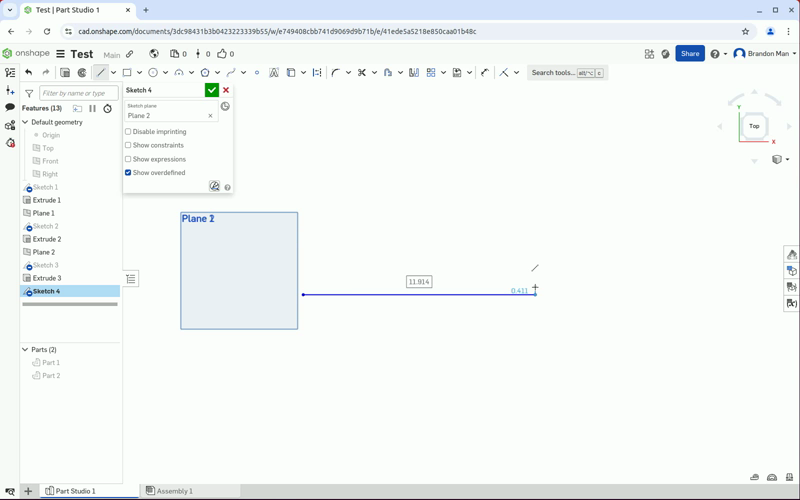
scroll(6)
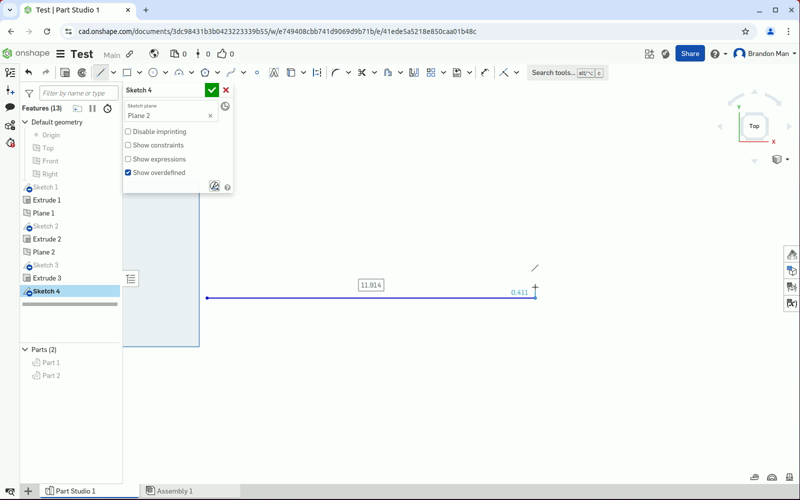
scroll(6)
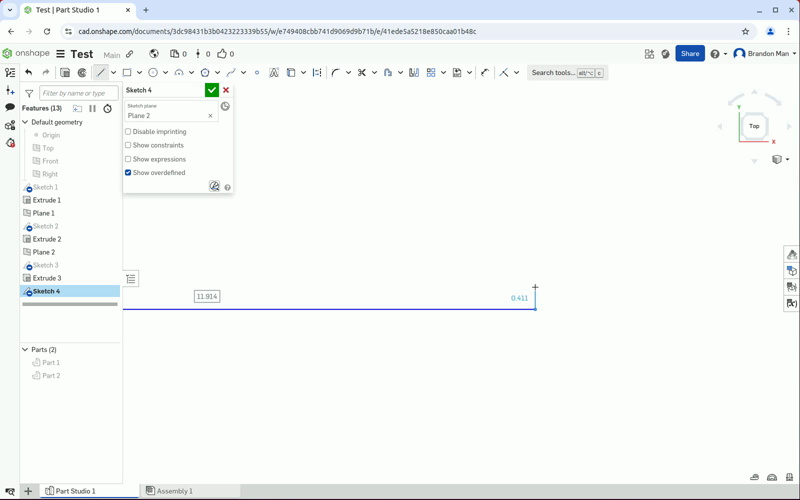
click(535, 286)
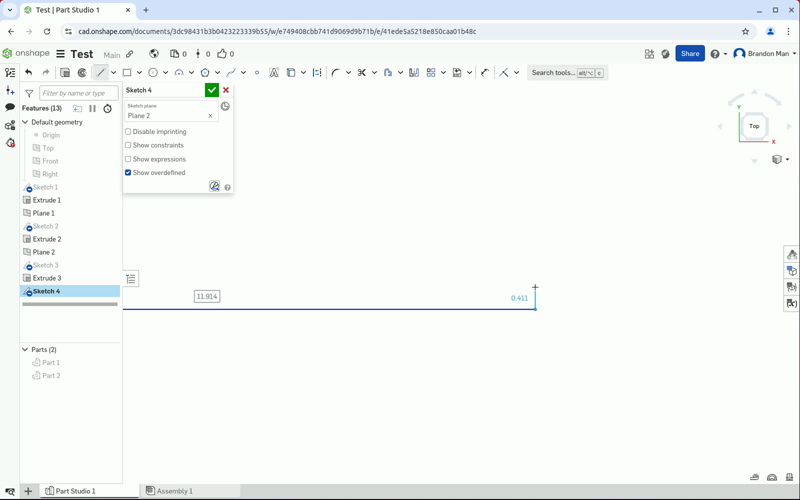
scroll(-6)
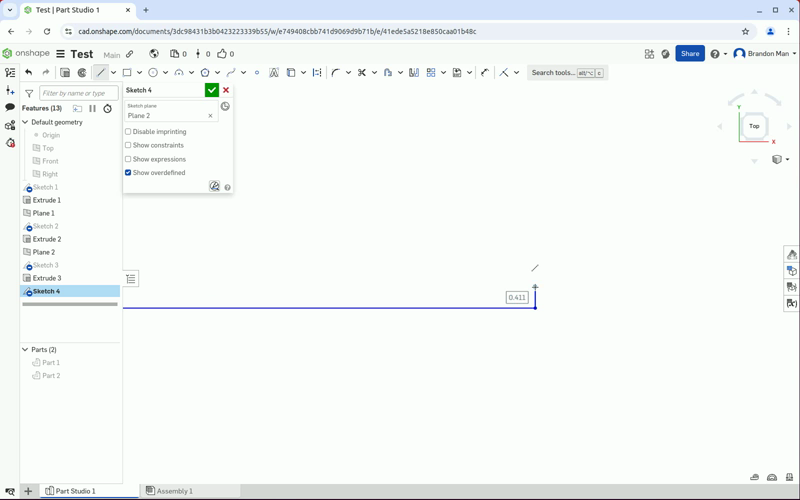
scroll(-6)
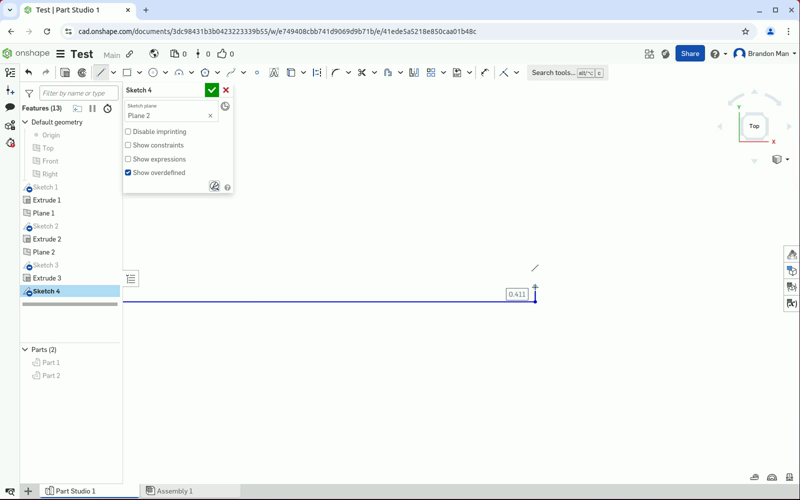
scroll(-6)
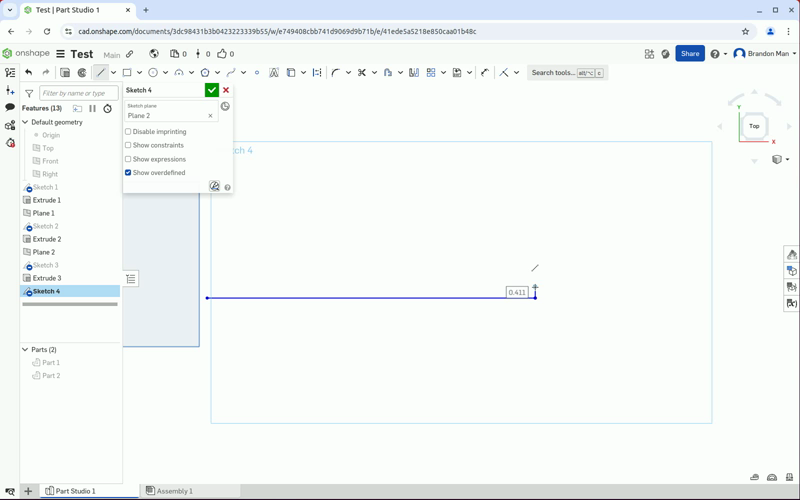
scroll(-6)
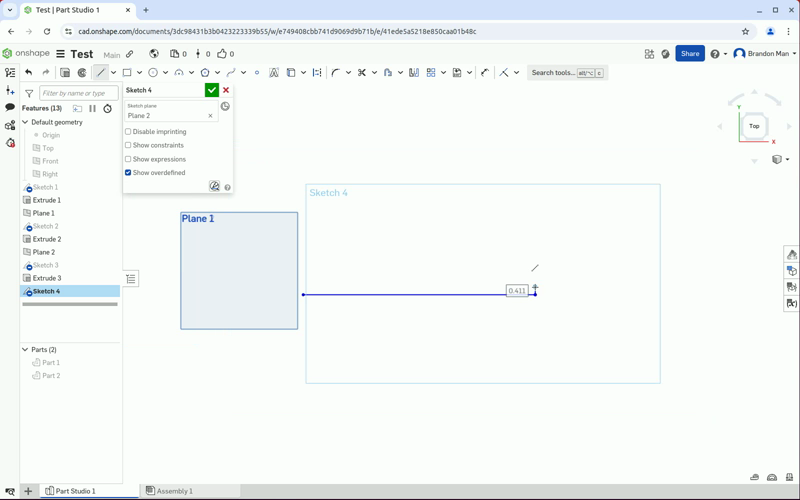
scroll(-6)
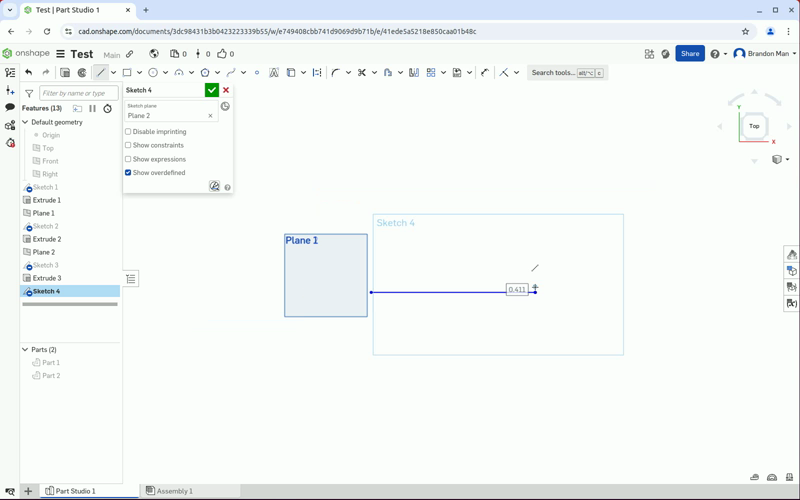
scroll(-6)
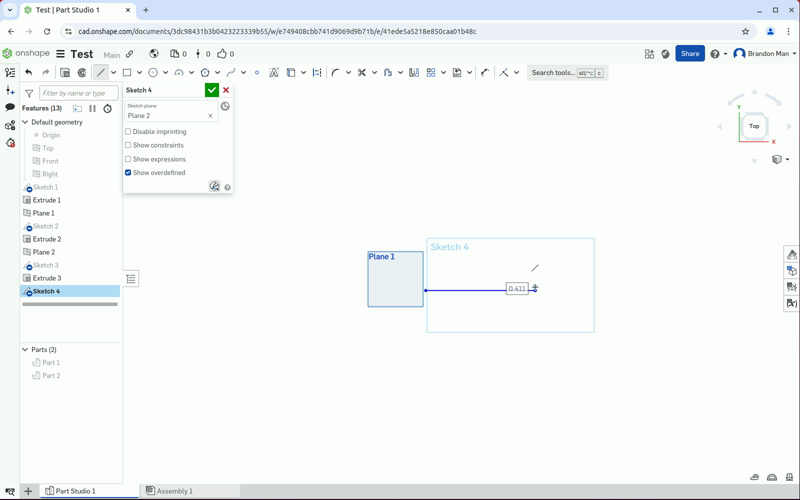
scroll(-6)
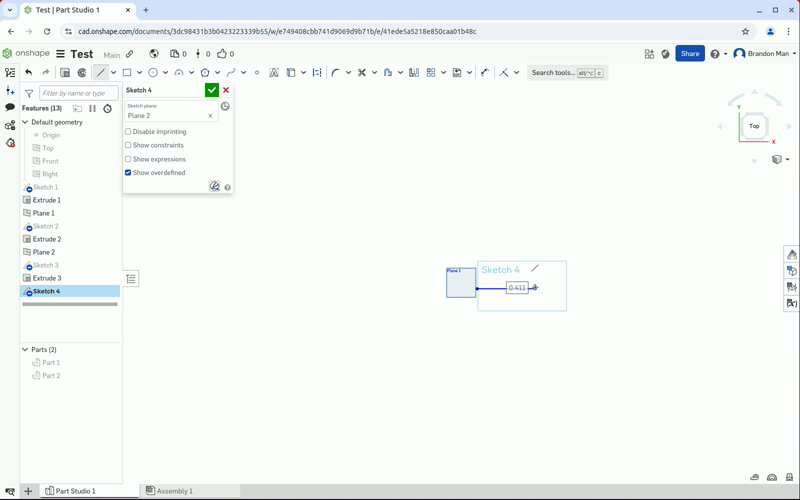
key_up(shift)
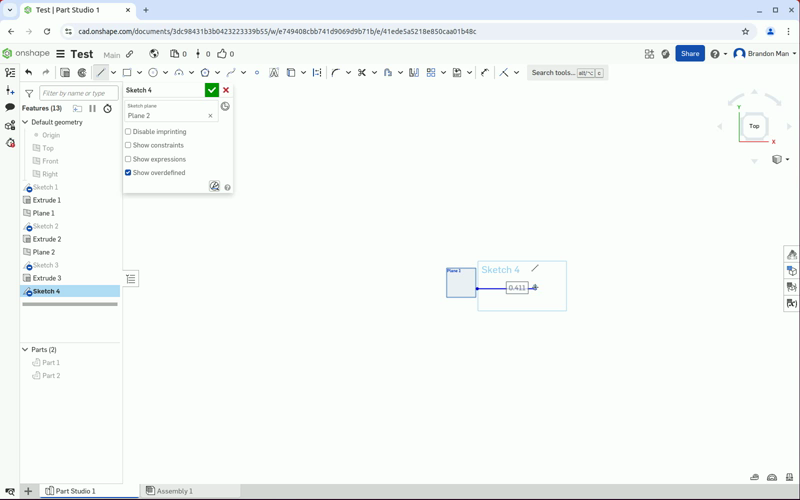
key_down(shift)
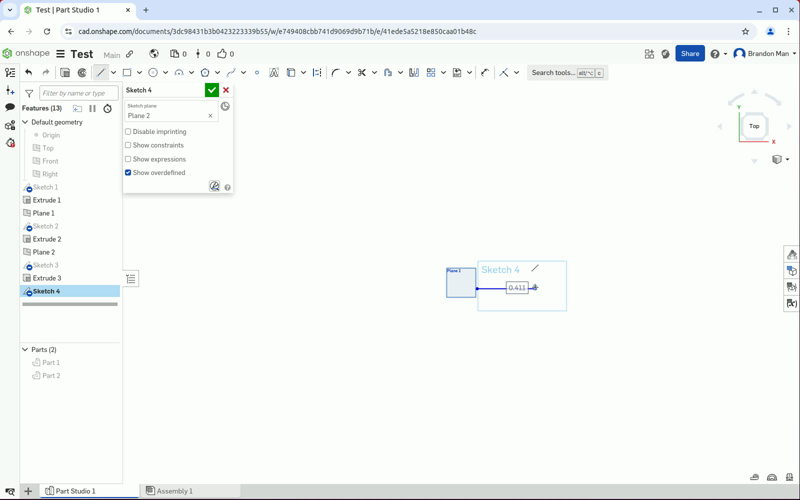
mouse_move(565, 286)
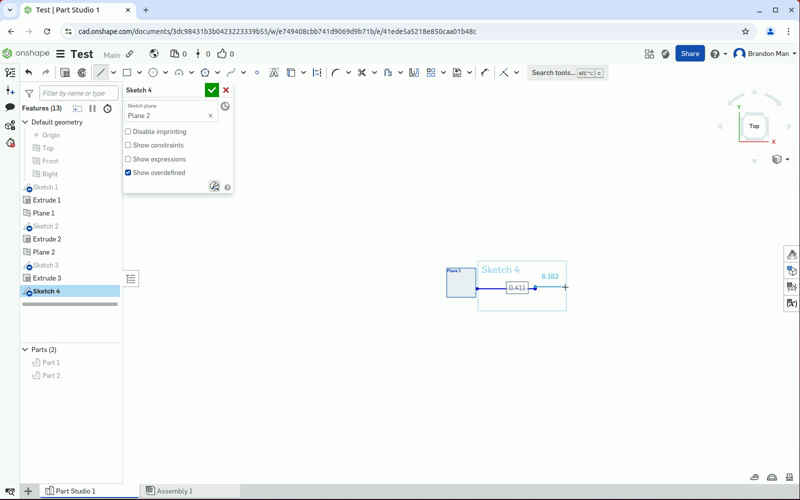
mouse_move(477, 286)
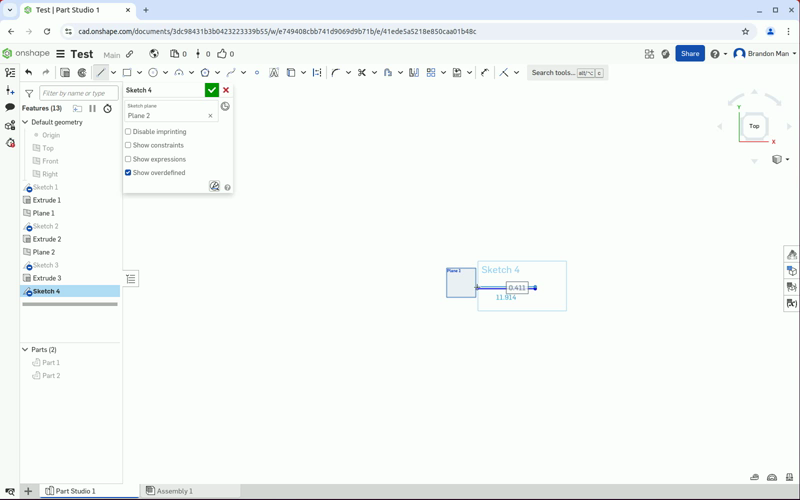
scroll(6)
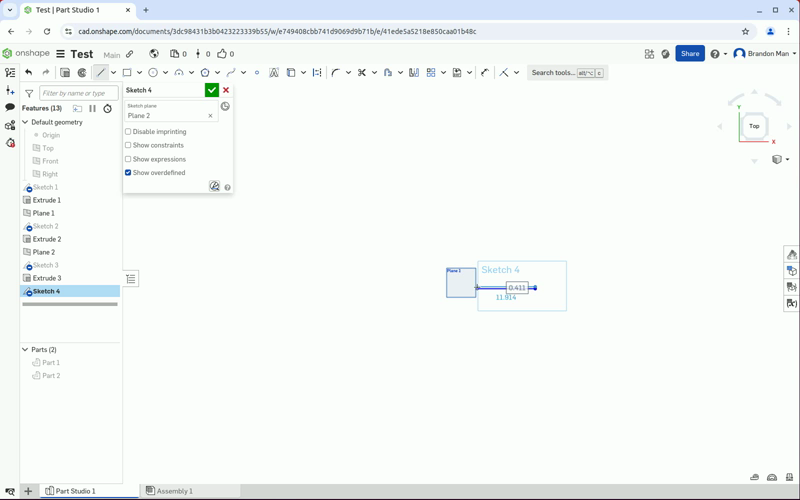
scroll(6)
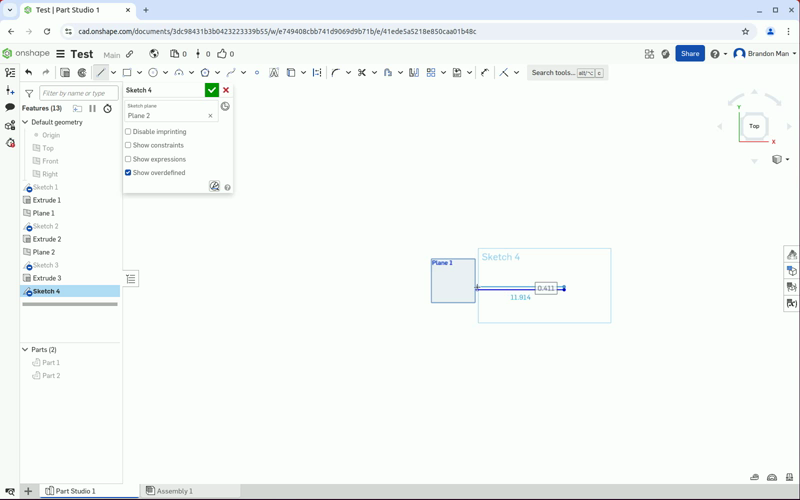
scroll(6)
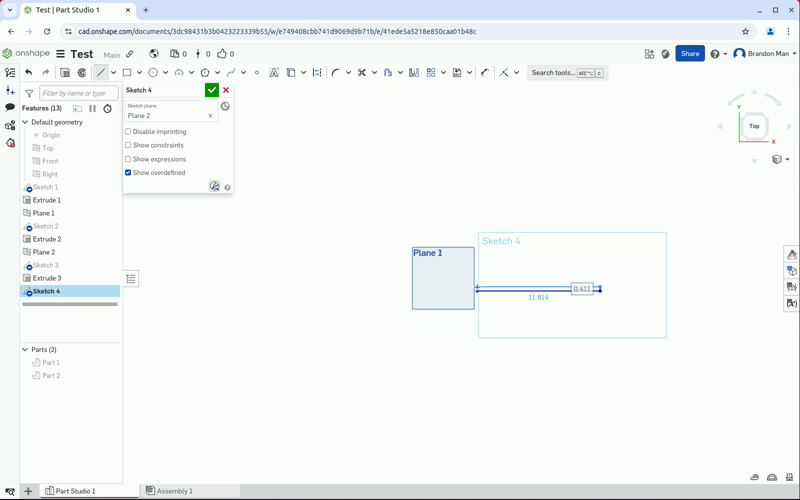
scroll(6)
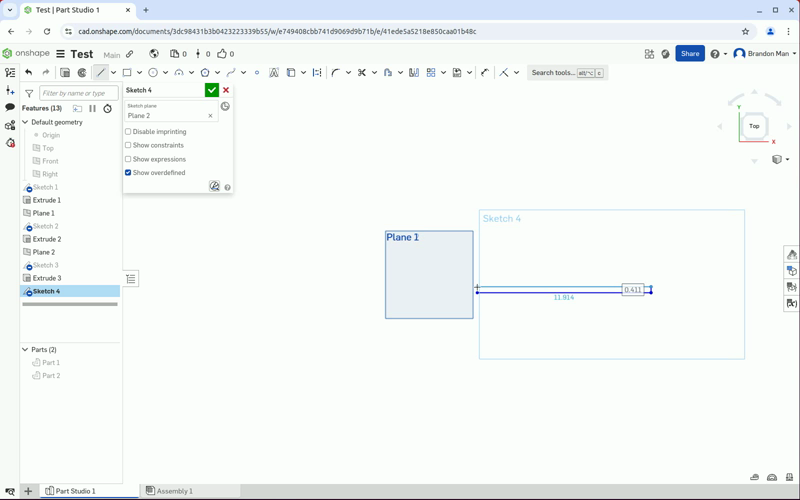
scroll(6)
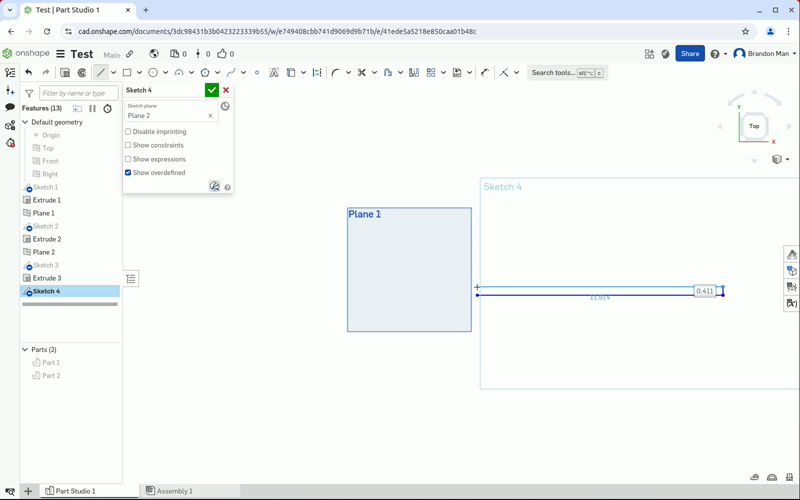
scroll(6)
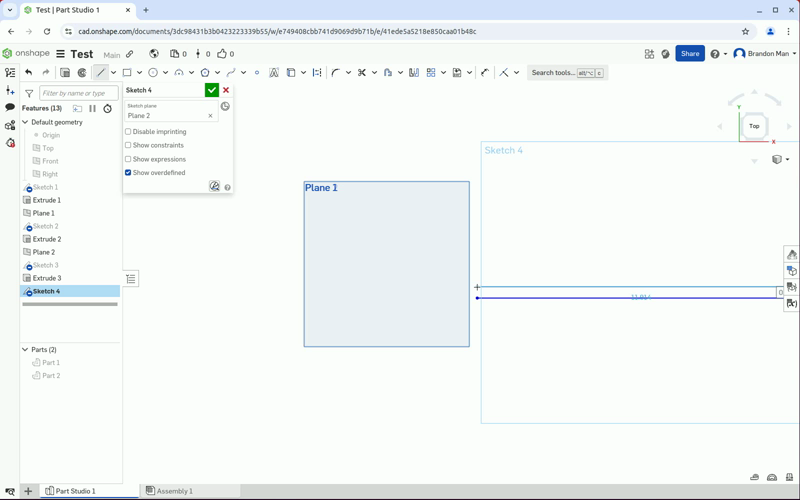
scroll(6)
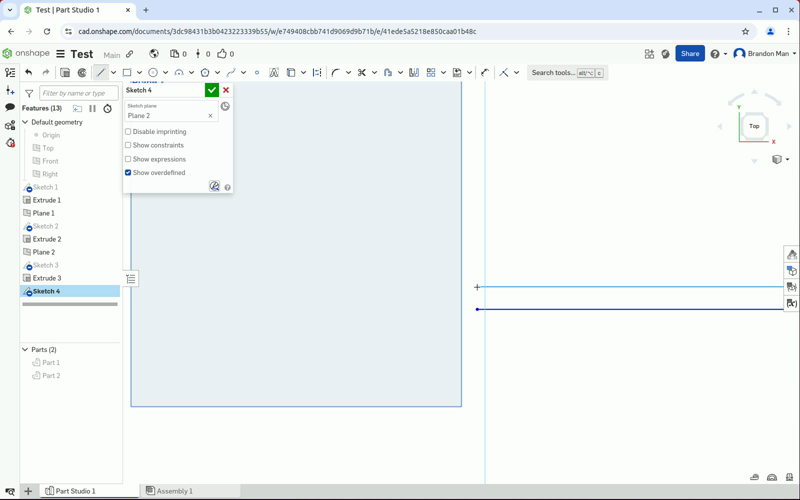
click(477, 286)
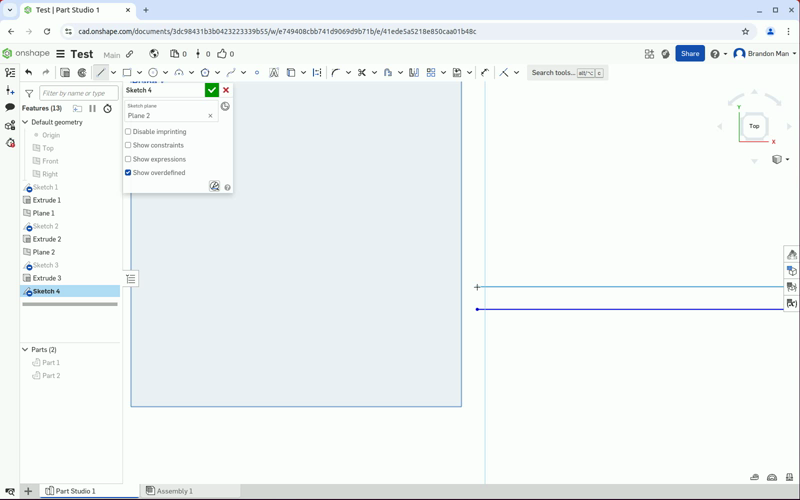
scroll(-6)
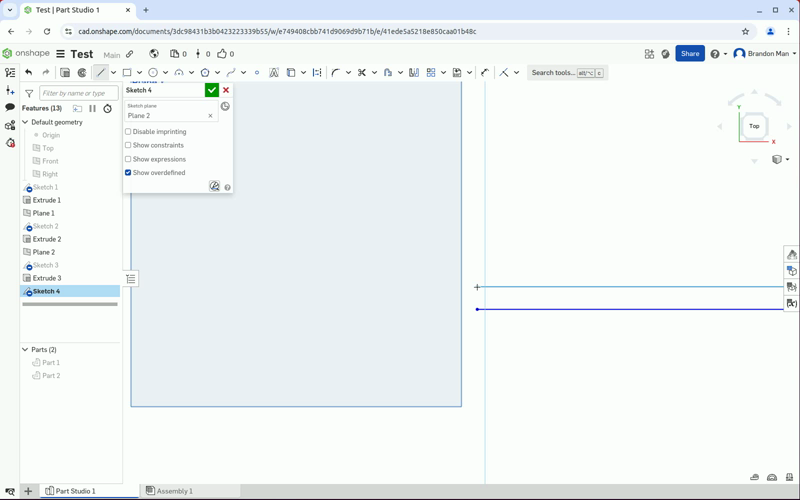
scroll(-6)
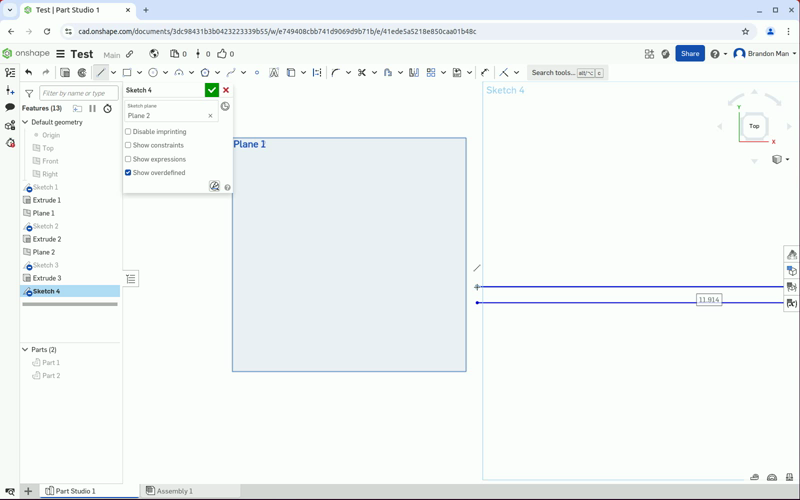
scroll(-6)
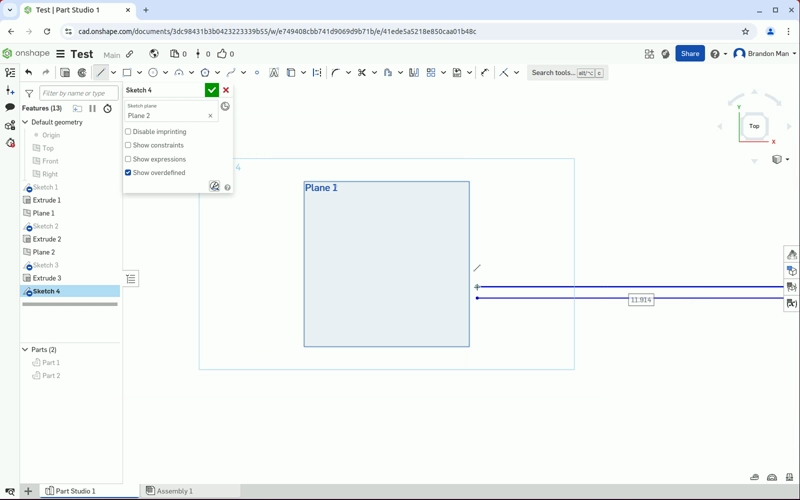
scroll(-6)
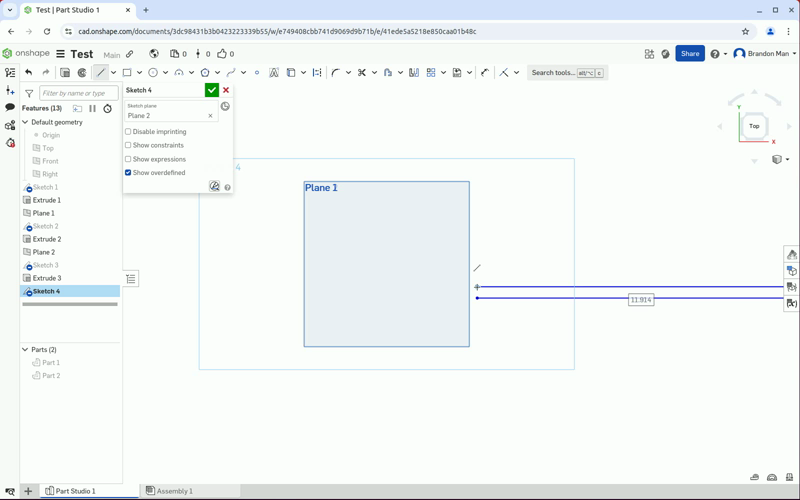
scroll(-6)
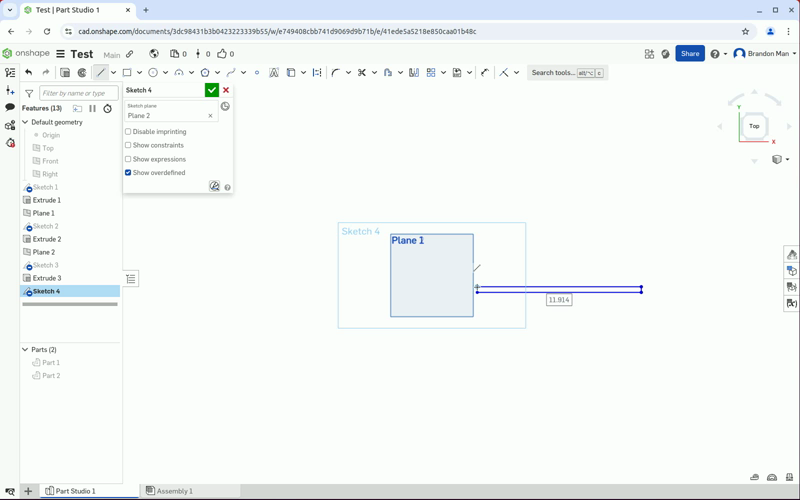
scroll(-6)
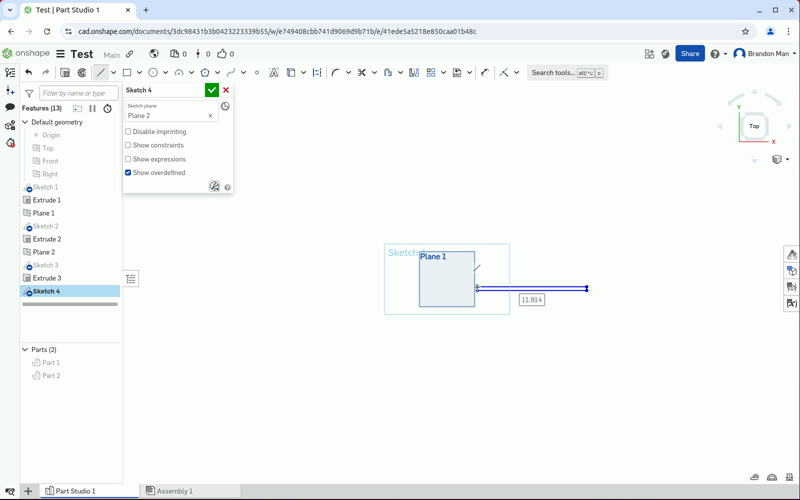
scroll(-6)
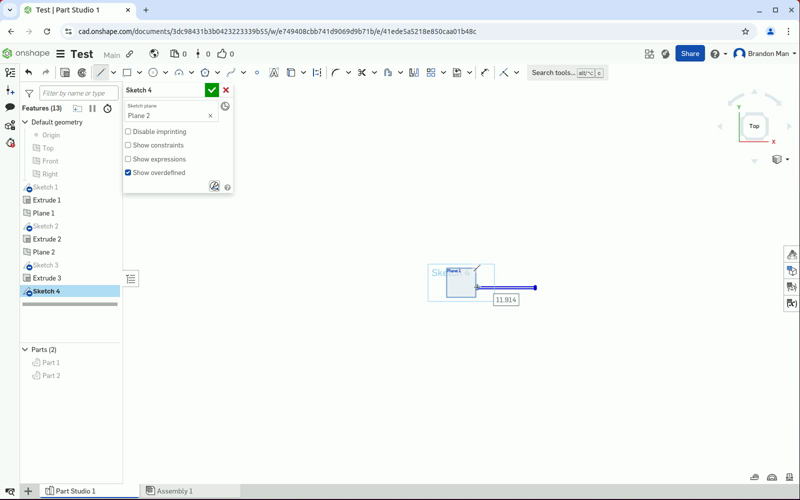
key_up(shift)
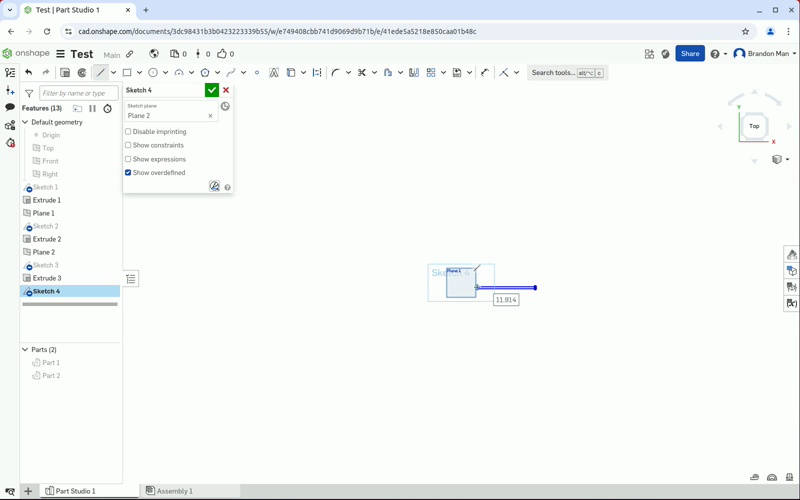
mouse_move(507, 286)
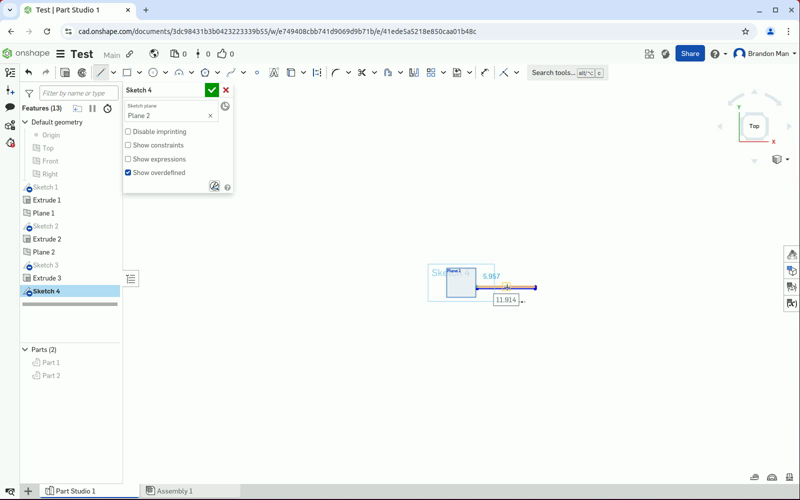
key_down(shift)
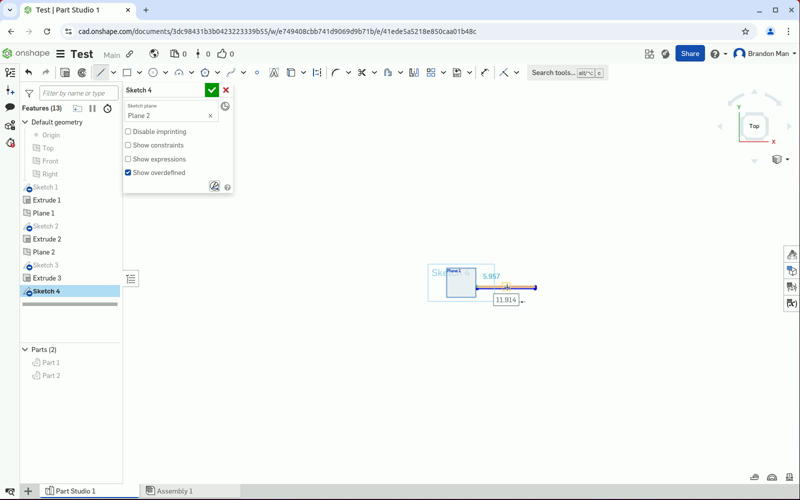
mouse_move(477, 288)
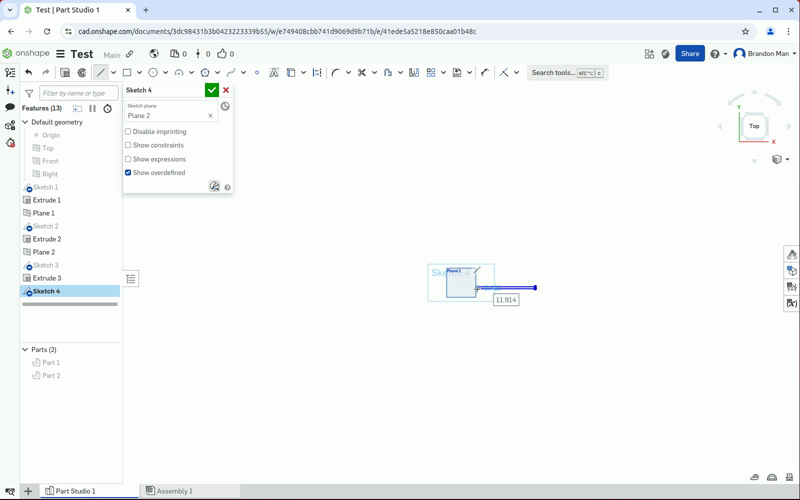
scroll(6)
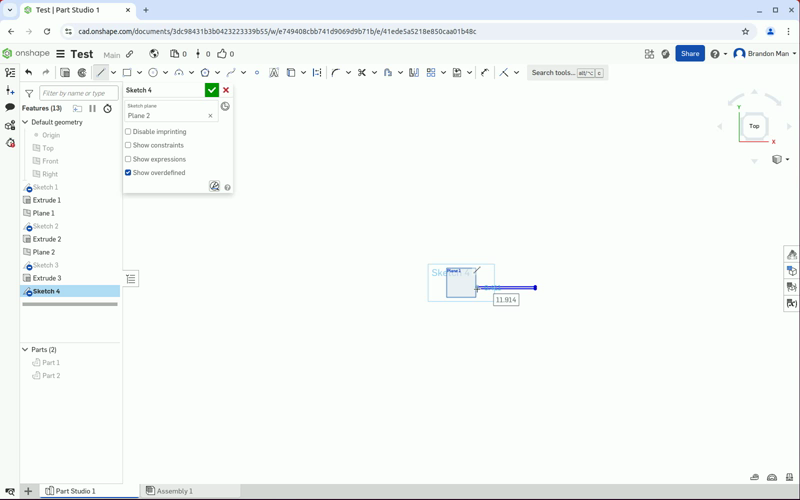
scroll(6)
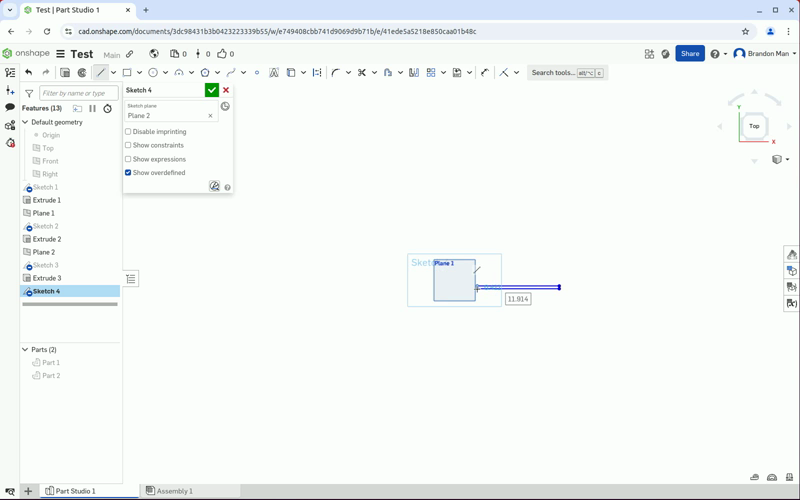
scroll(6)
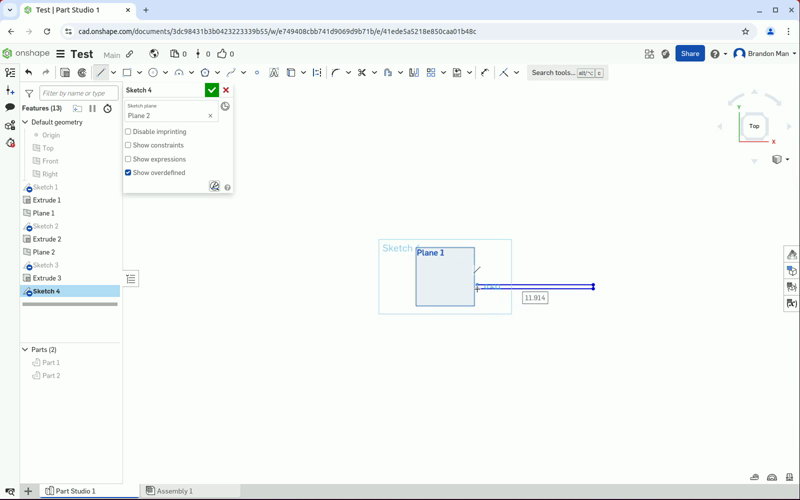
scroll(6)
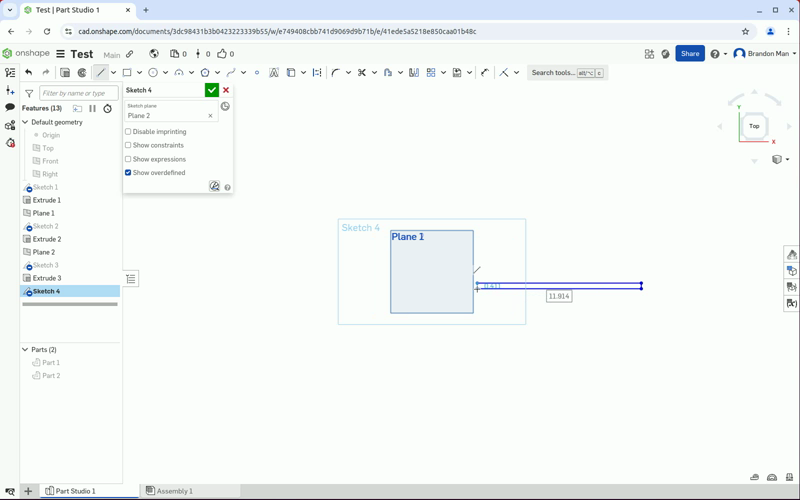
scroll(6)
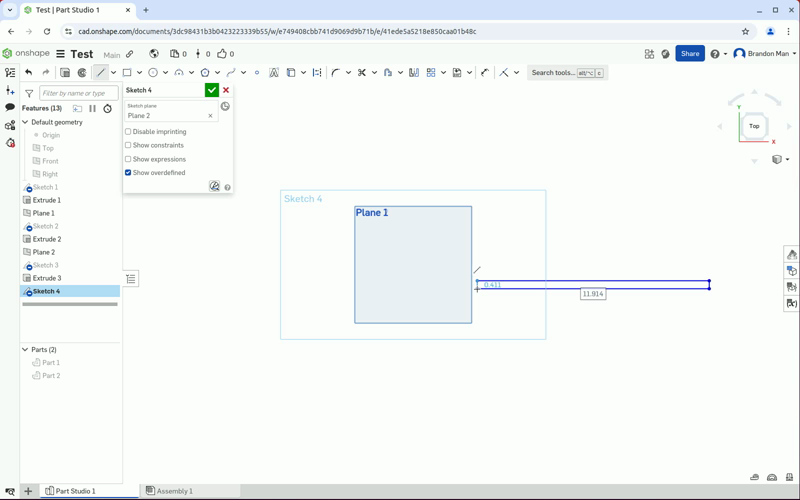
scroll(6)
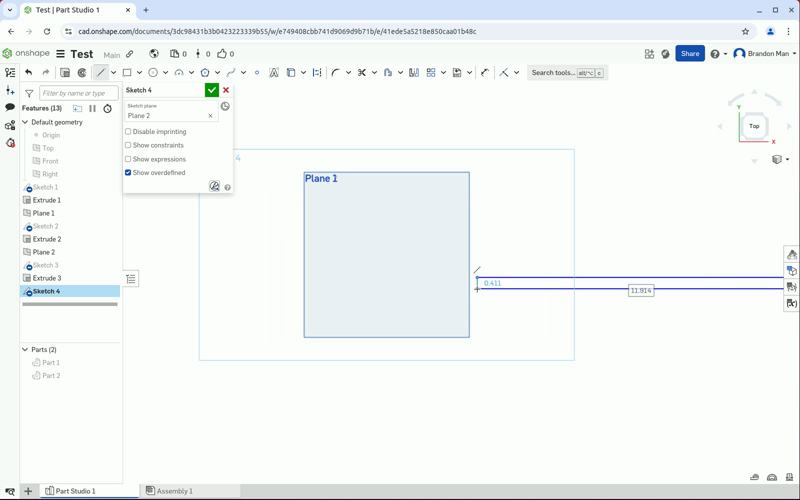
scroll(6)
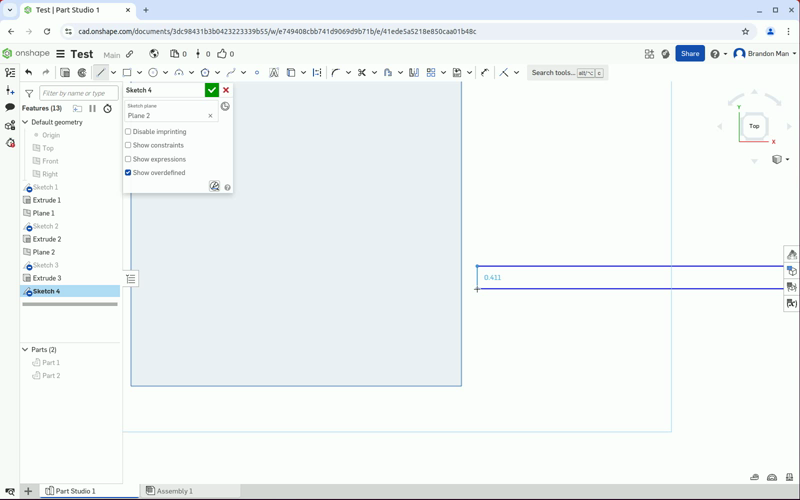
key_up(shift)
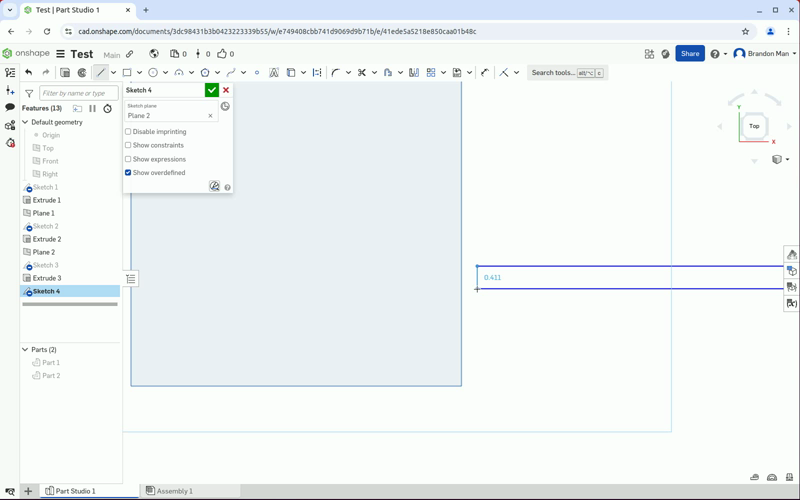
click(477, 288)
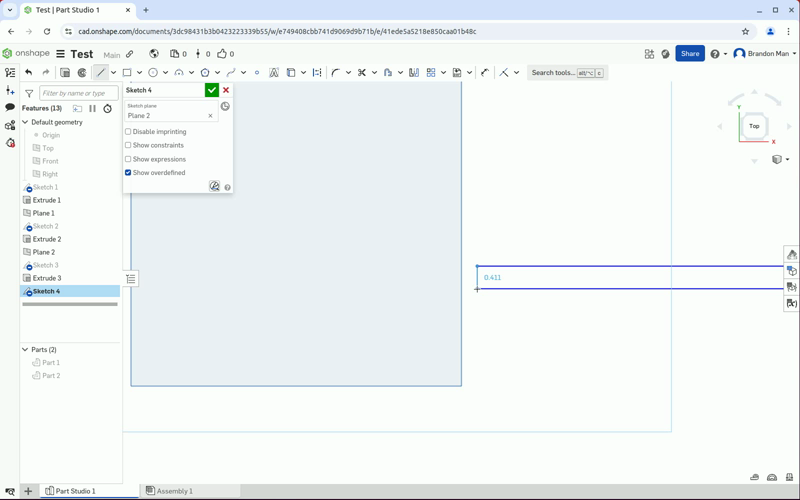
scroll(-6)
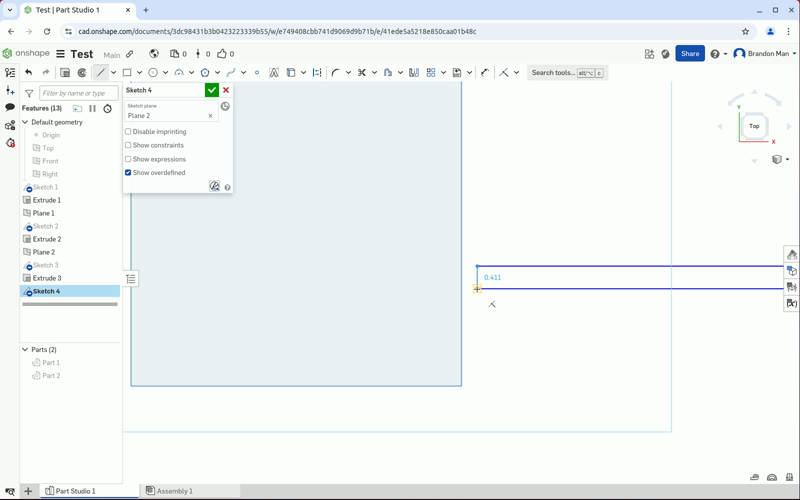
scroll(-6)
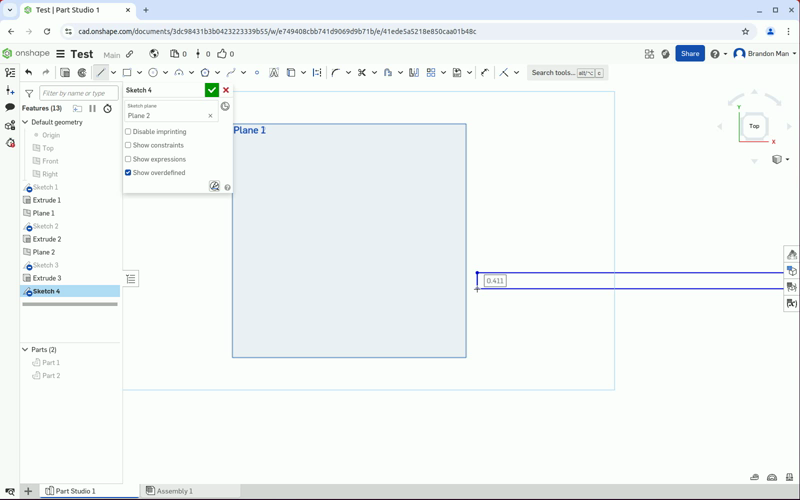
scroll(-6)
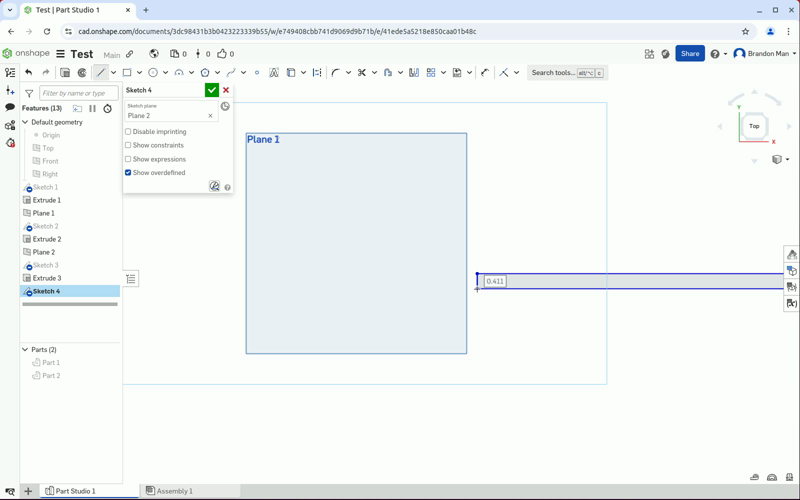
scroll(-6)
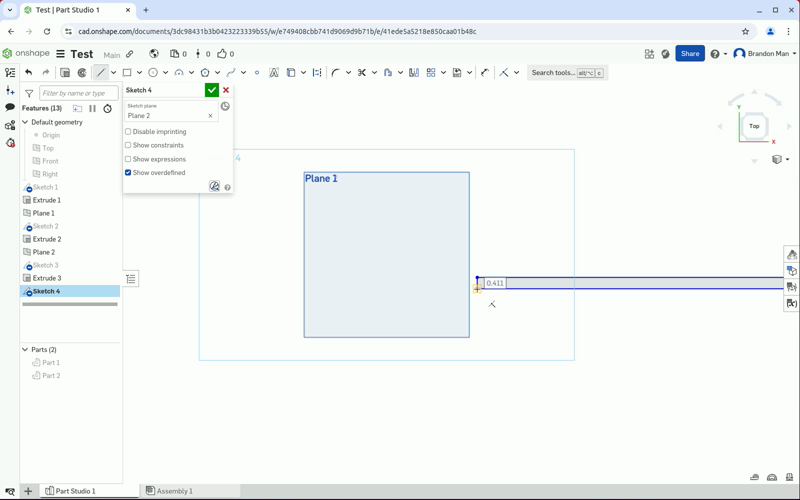
scroll(-6)
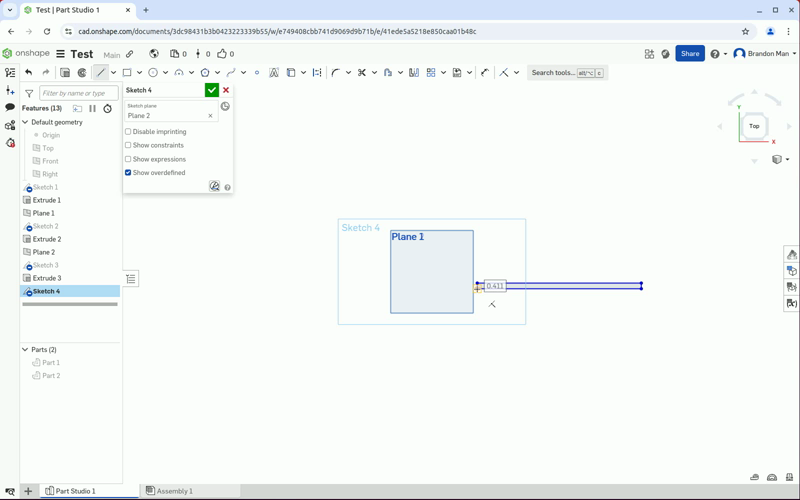
scroll(-6)
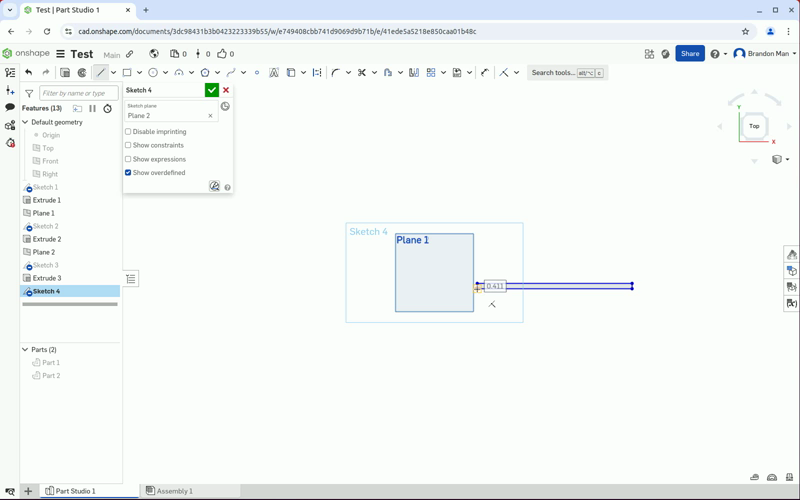
scroll(-6)
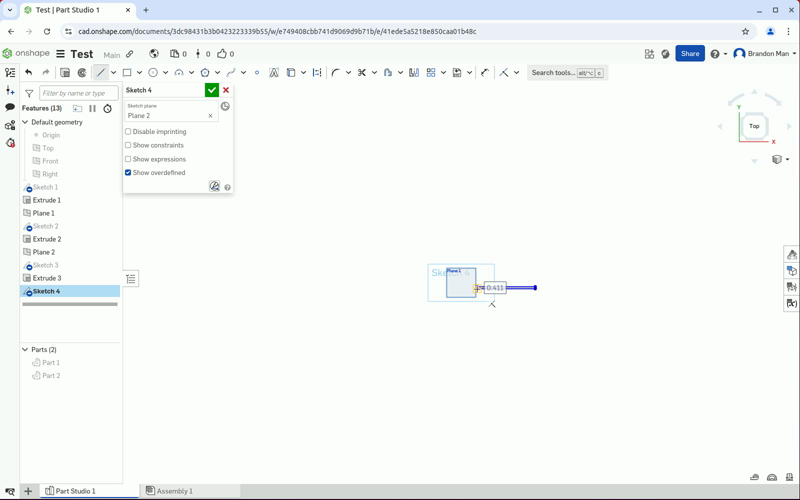
key(esc)
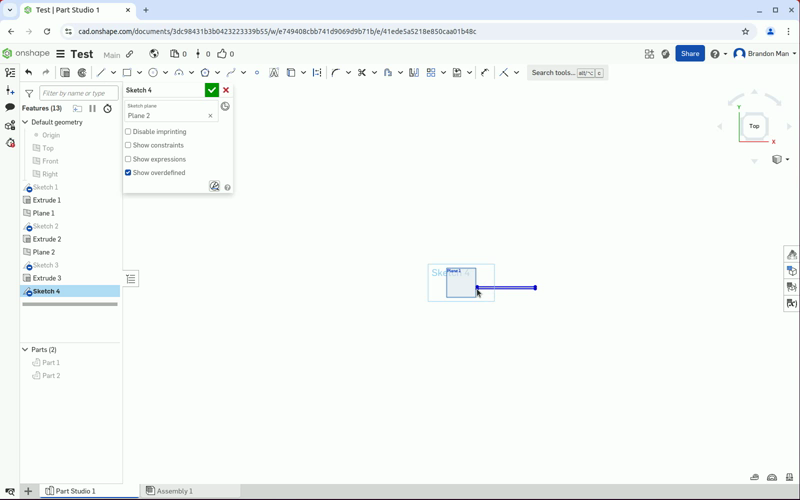
mouse_move(532, 287)
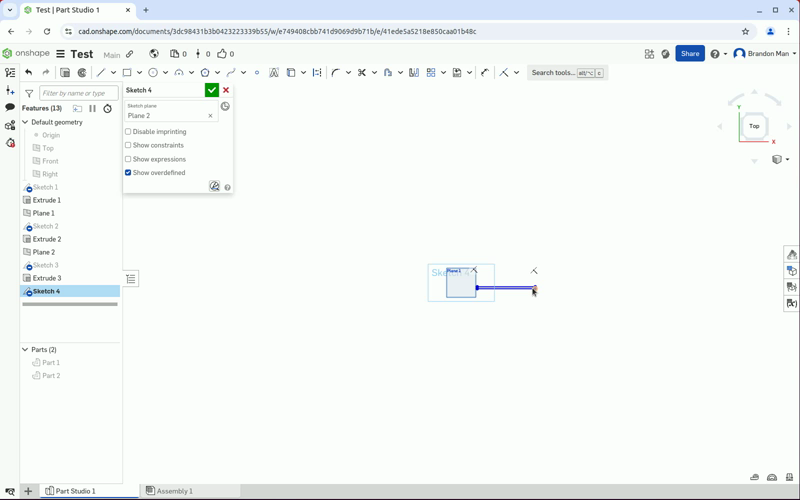
scroll(6)
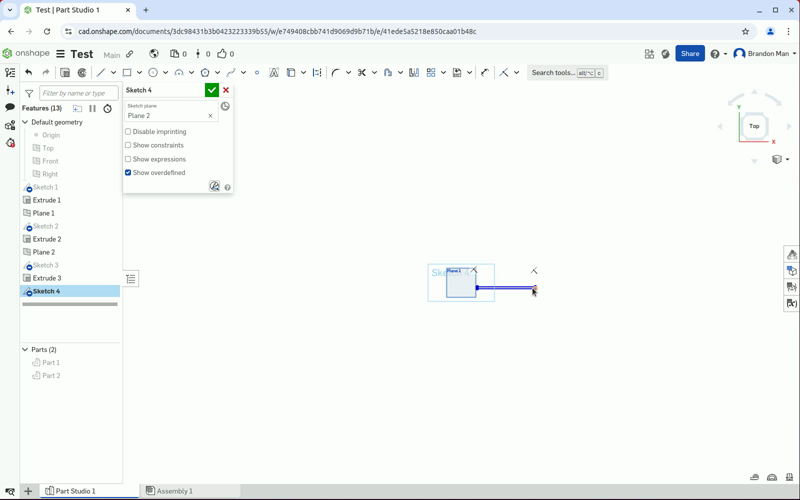
scroll(6)
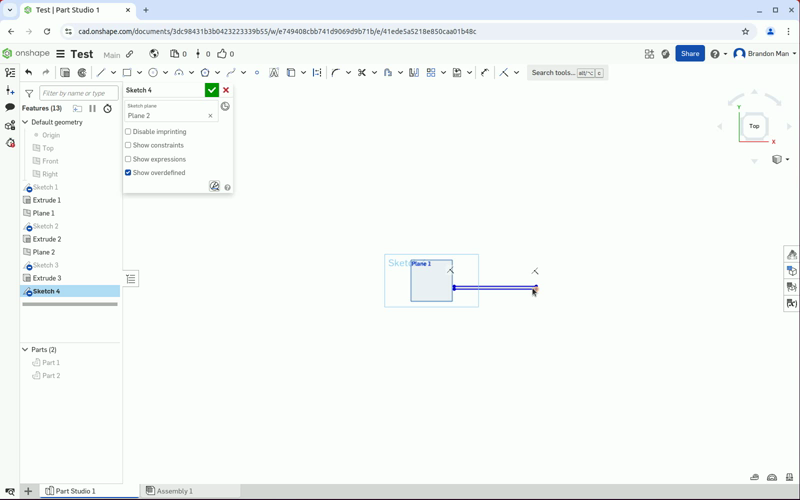
scroll(6)
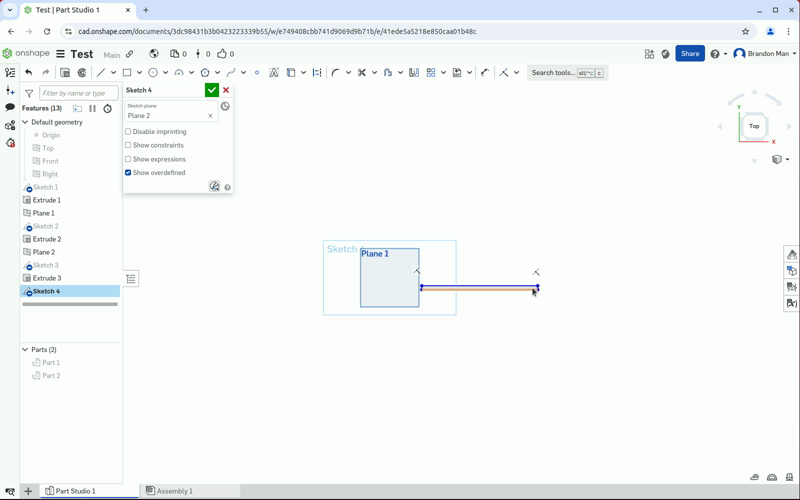
scroll(6)
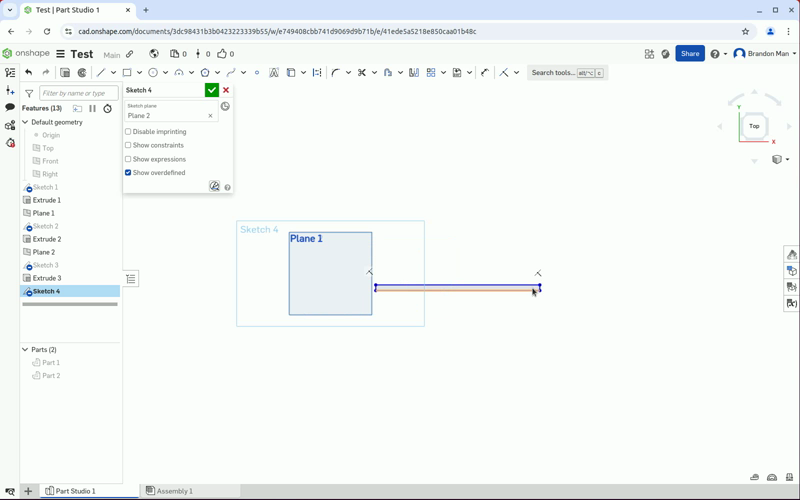
scroll(6)
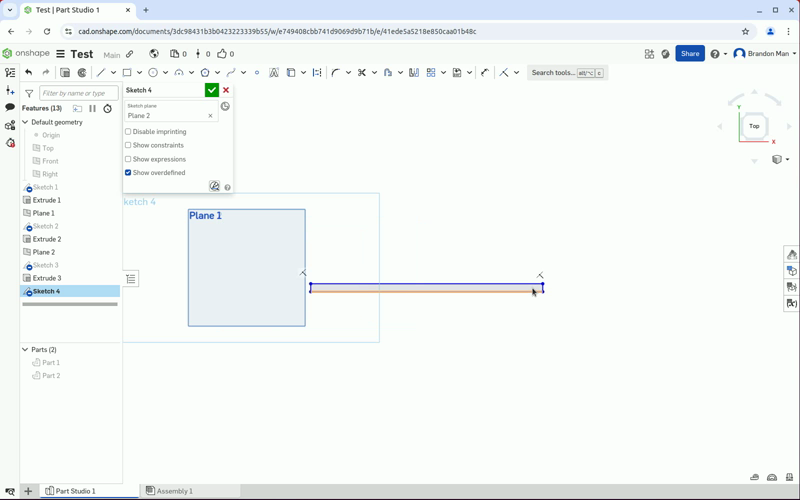
scroll(6)
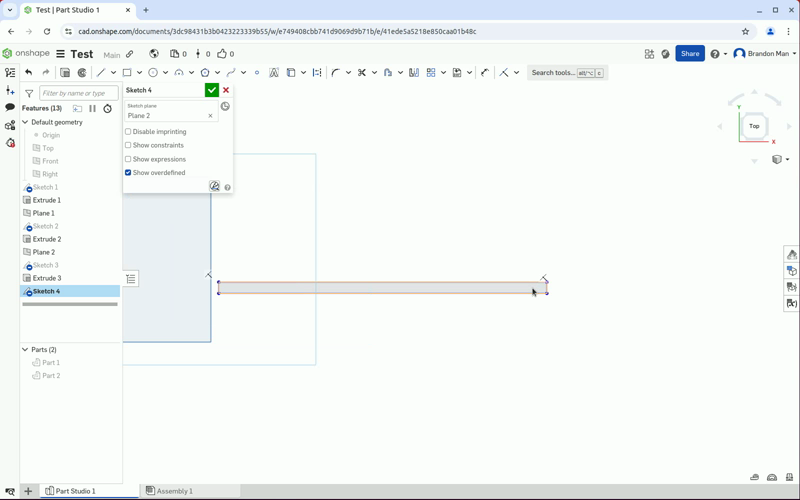
scroll(6)
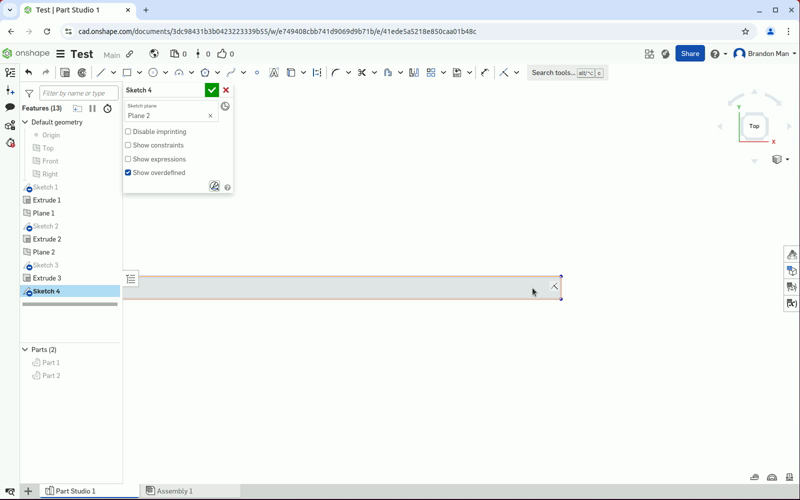
click(532, 287)
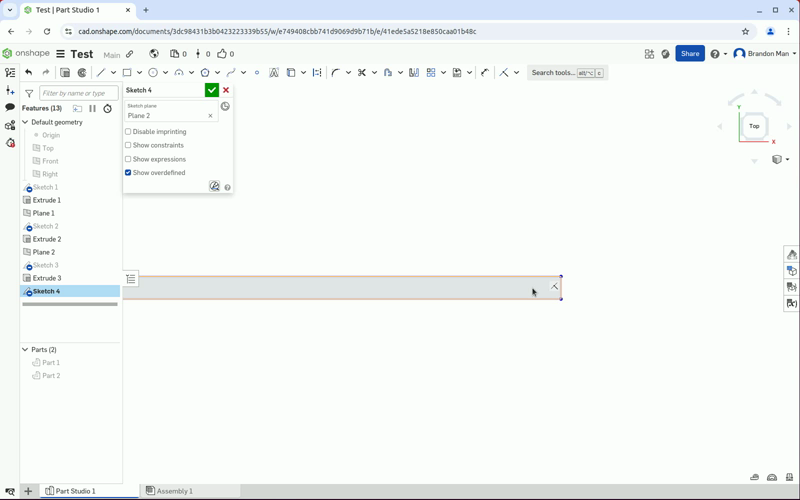
scroll(-6)
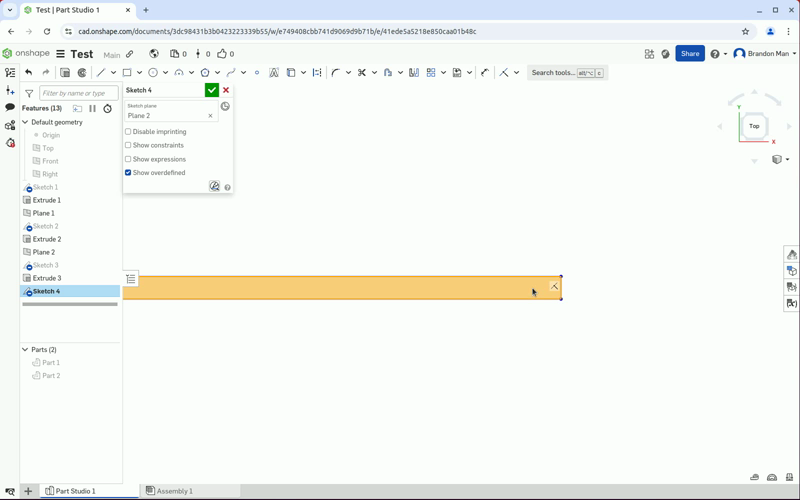
scroll(-6)
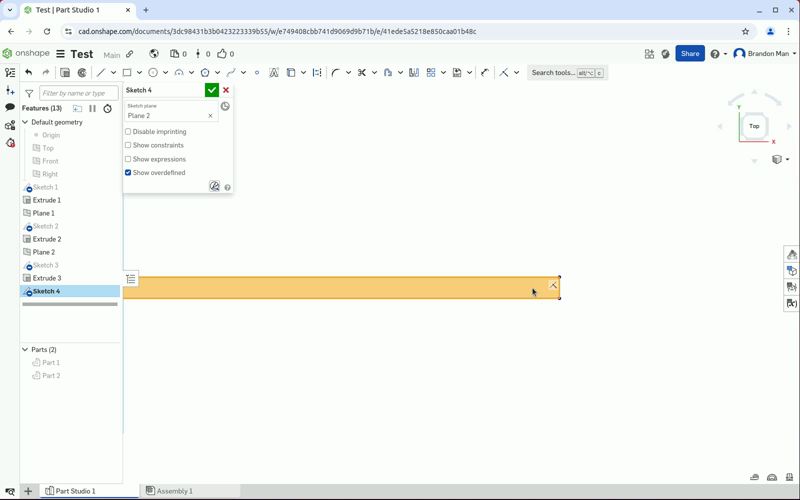
scroll(-6)
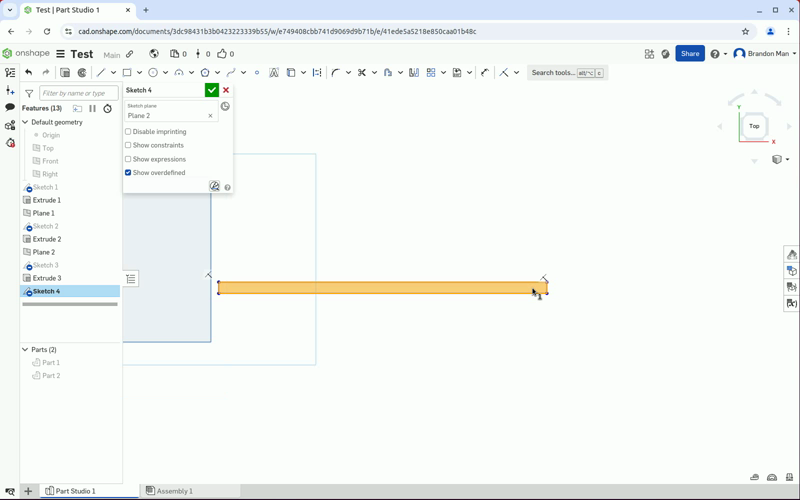
scroll(-6)
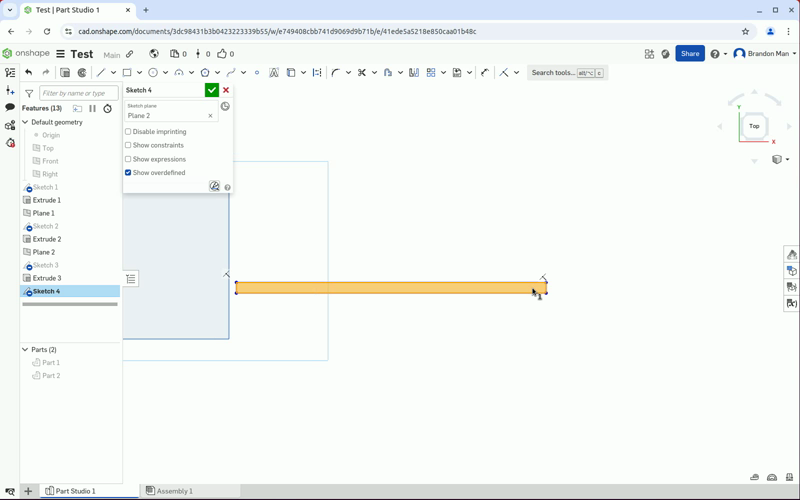
scroll(-6)
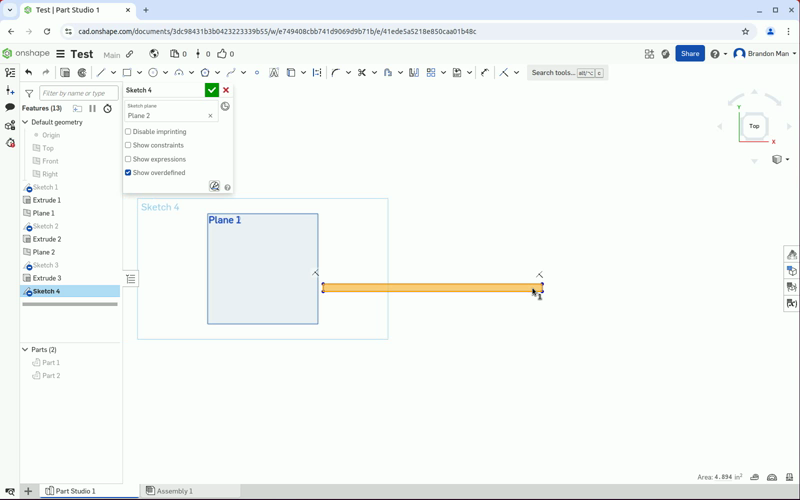
scroll(-6)
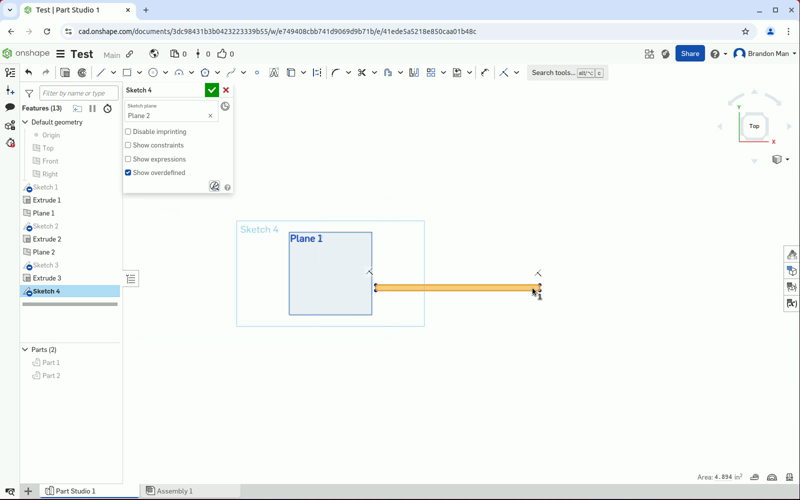
scroll(-6)
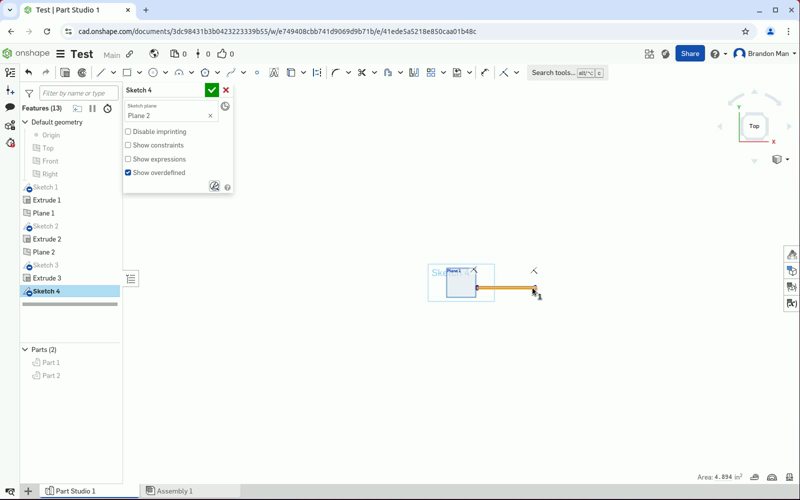
mouse_move(73, 352)
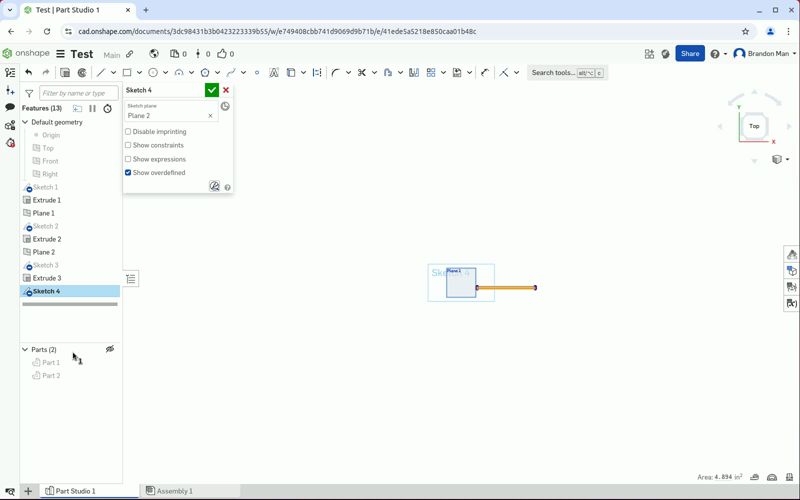
key(shift+y)
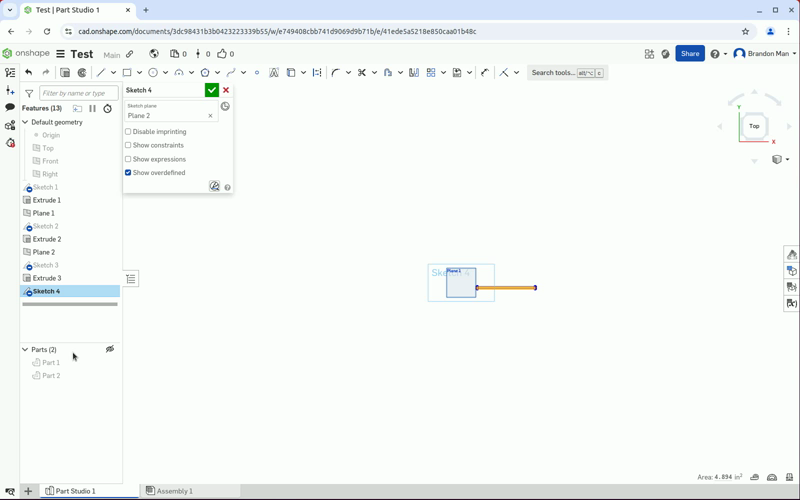
key(shift+e)
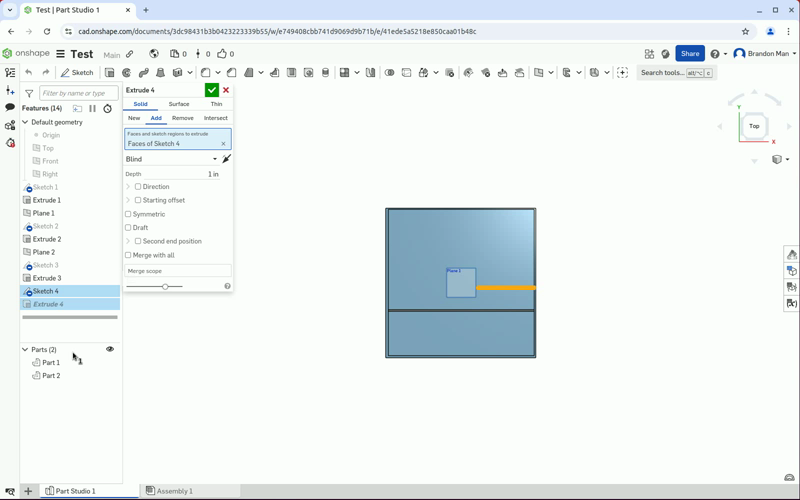
mouse_move(143, 106)
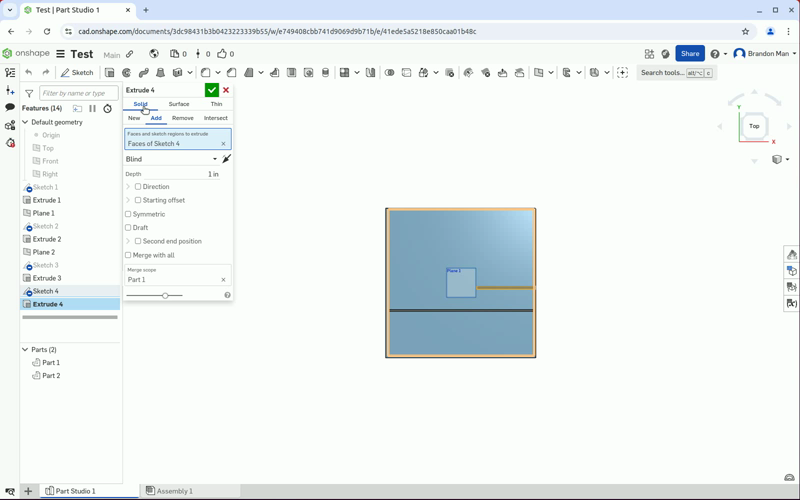
click(143, 106)
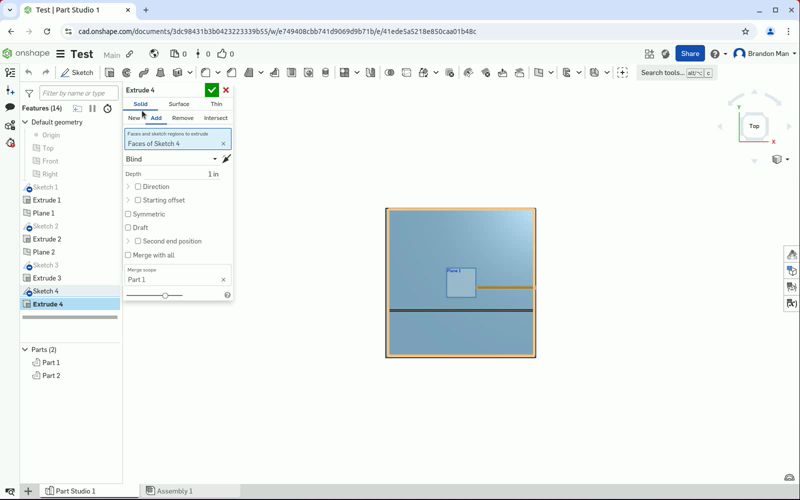
mouse_move(137, 120)
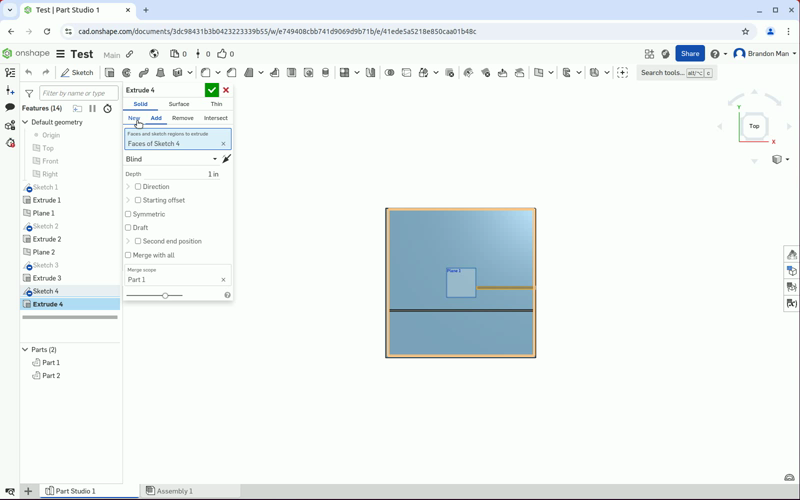
click(137, 120)
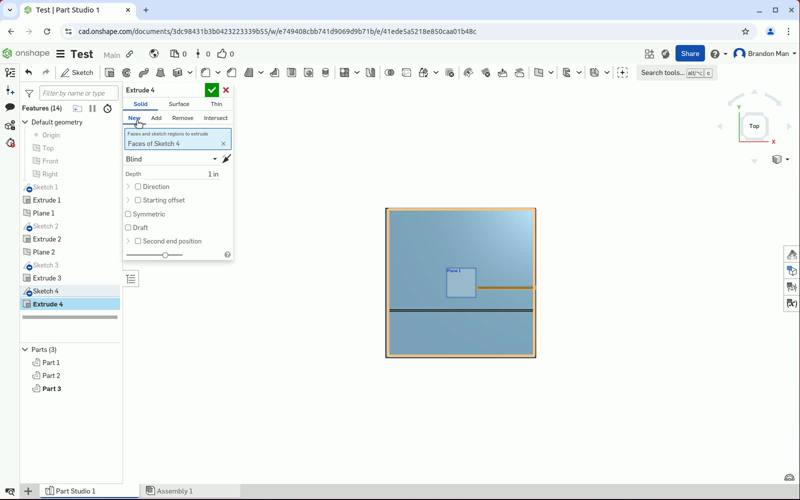
key(tab, 4)
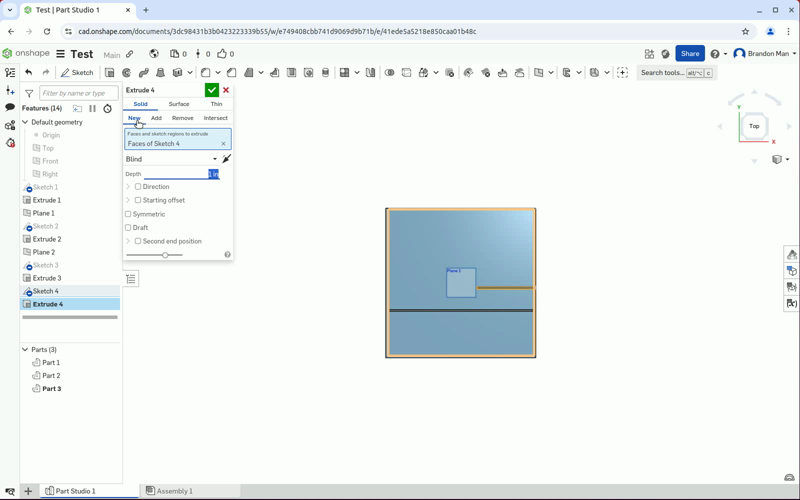
text(13.961)
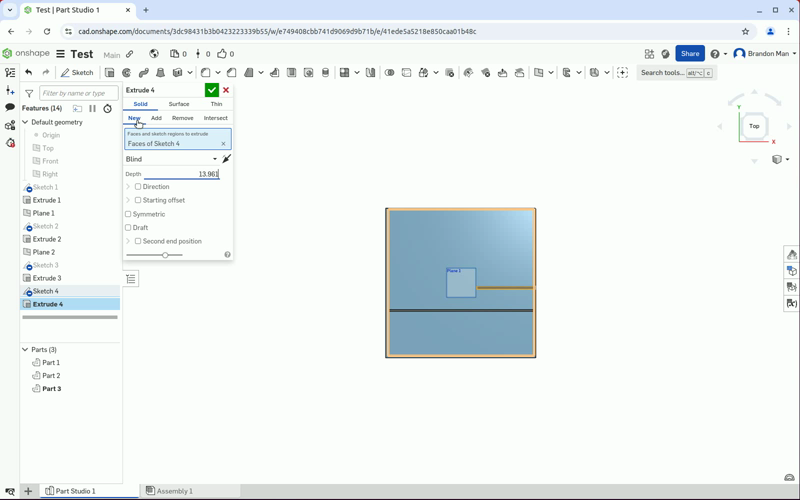
key(enter)
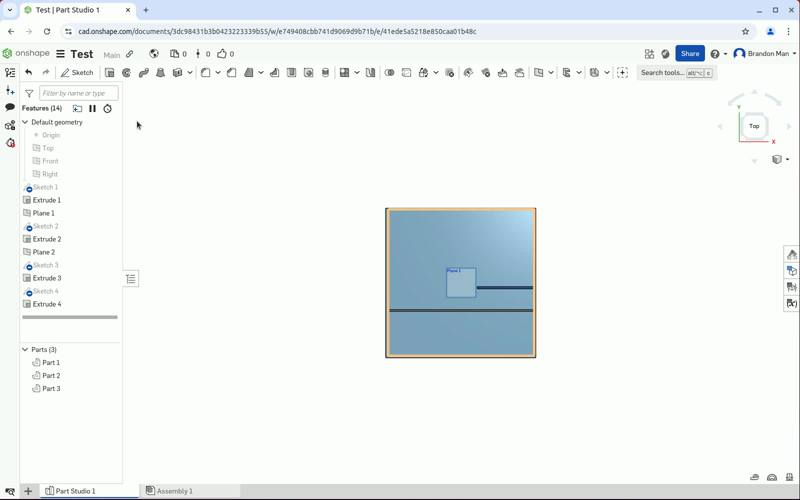
key(shift+h)
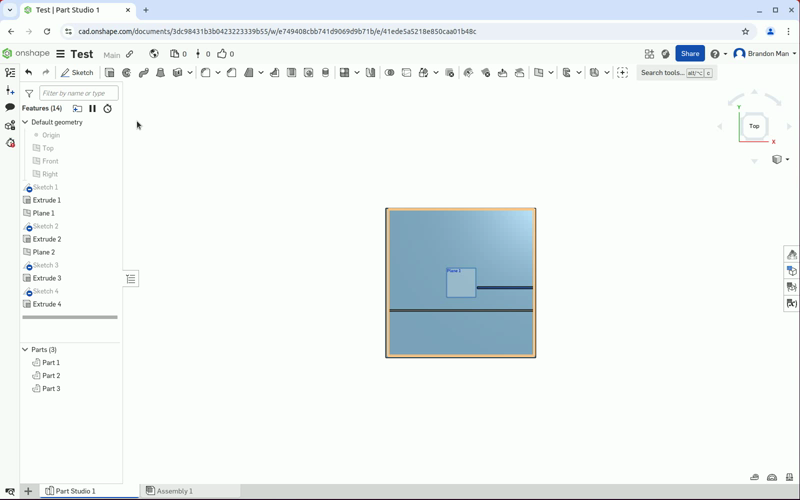
key(shift+h)
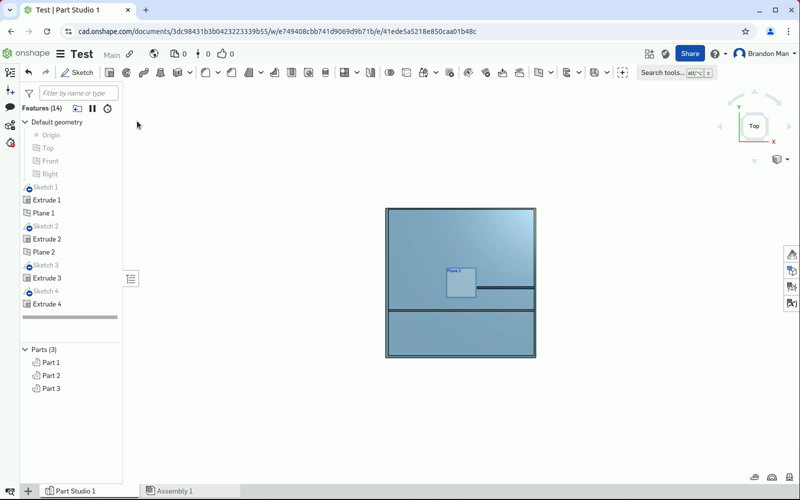
mouse_move(73, 189)
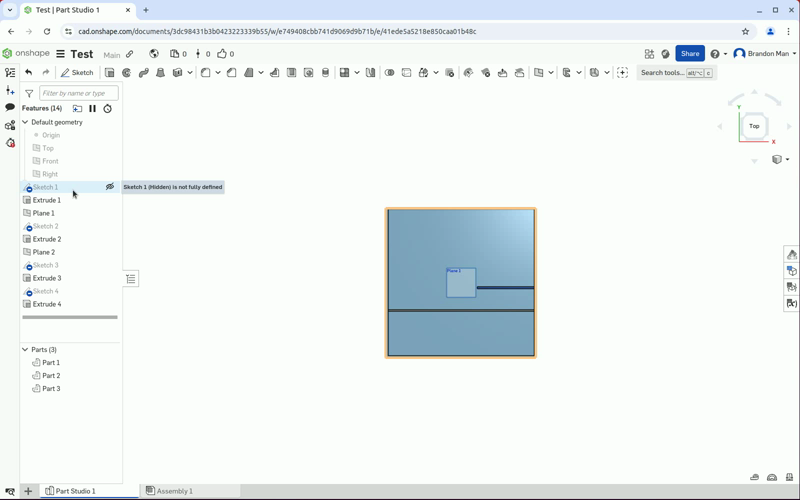
click(73, 189)
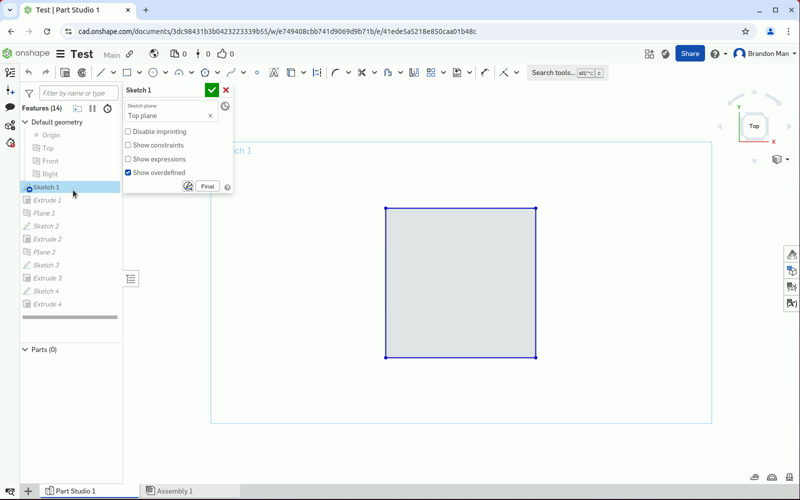
mouse_move(229, 92)
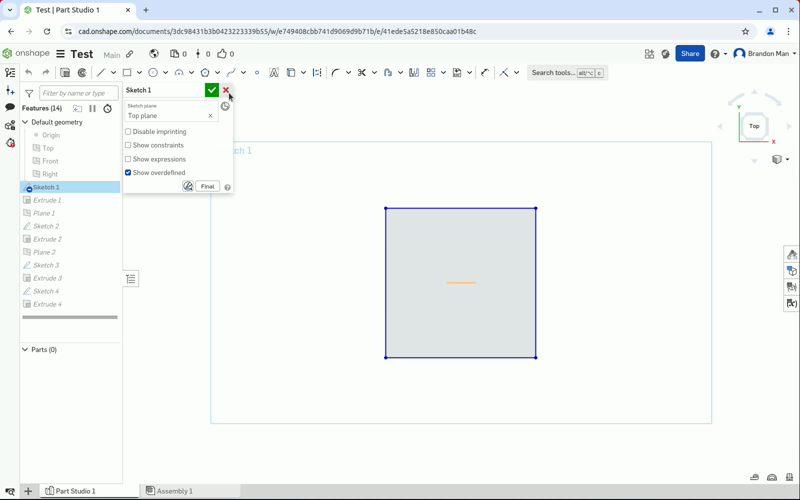
click(229, 92)
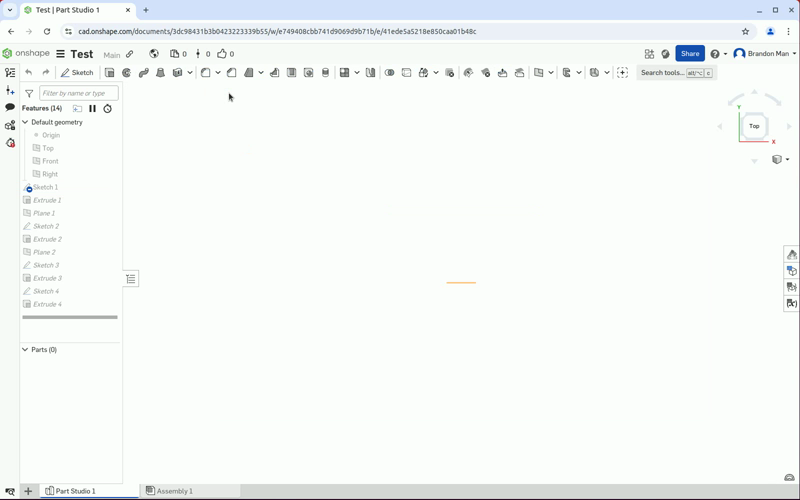
key(shift+s)
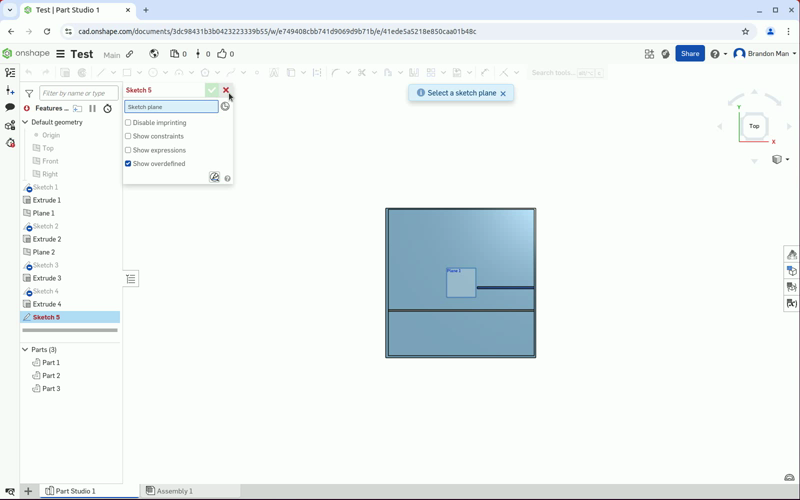
mouse_move(73, 254)
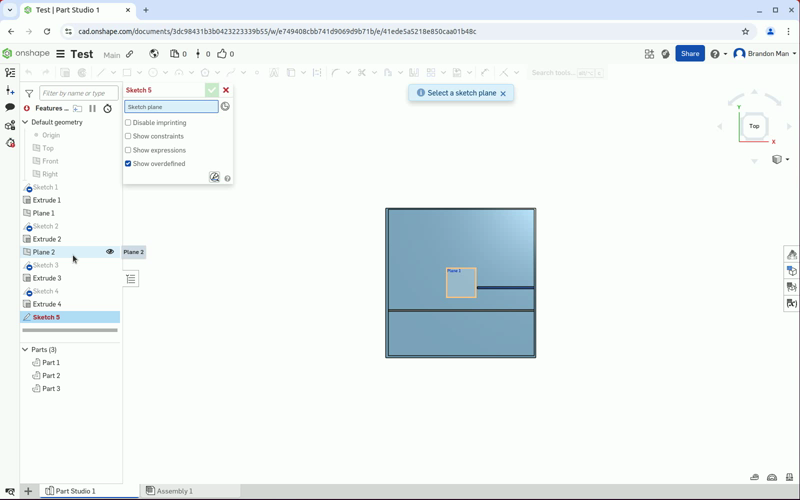
click(73, 254)
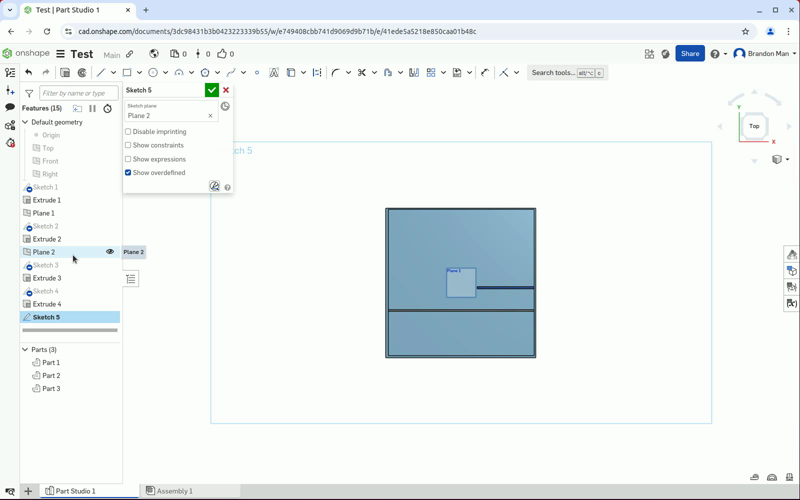
mouse_move(73, 352)
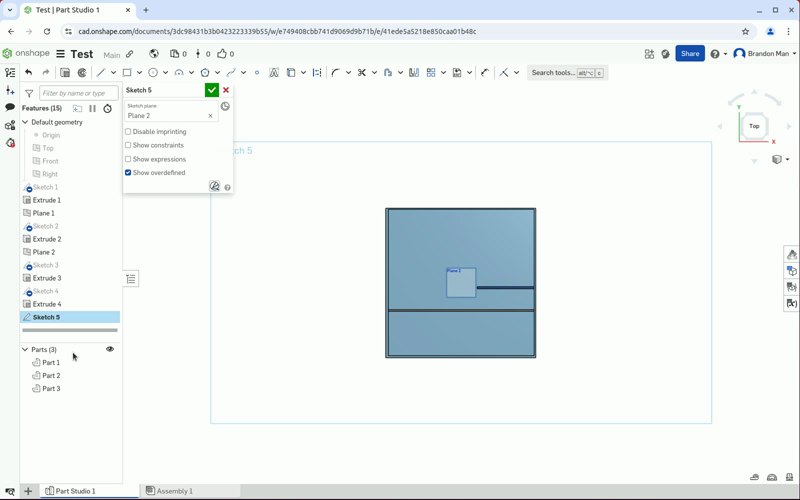
key(y)
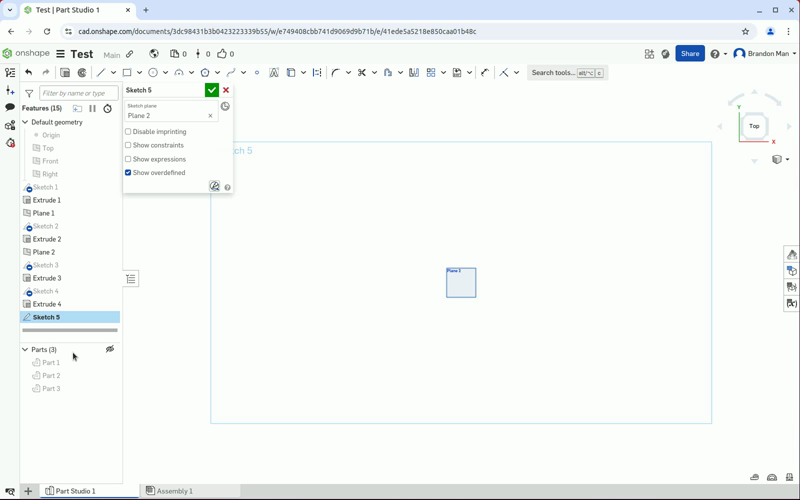
key(l)
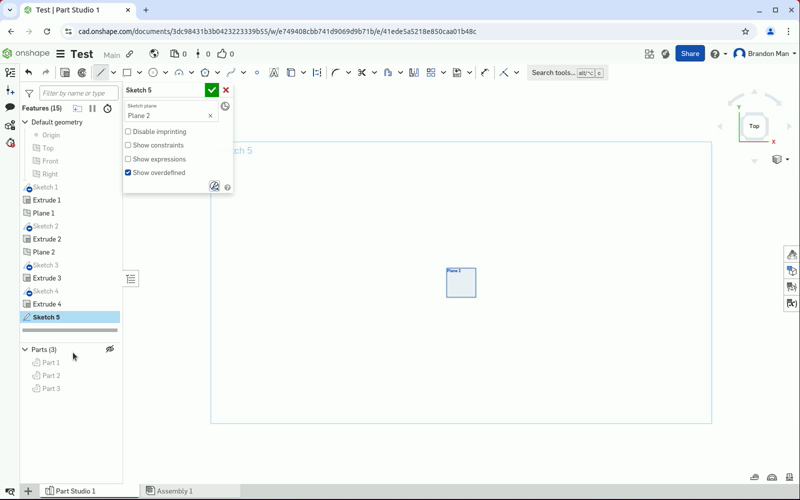
key_down(shift)
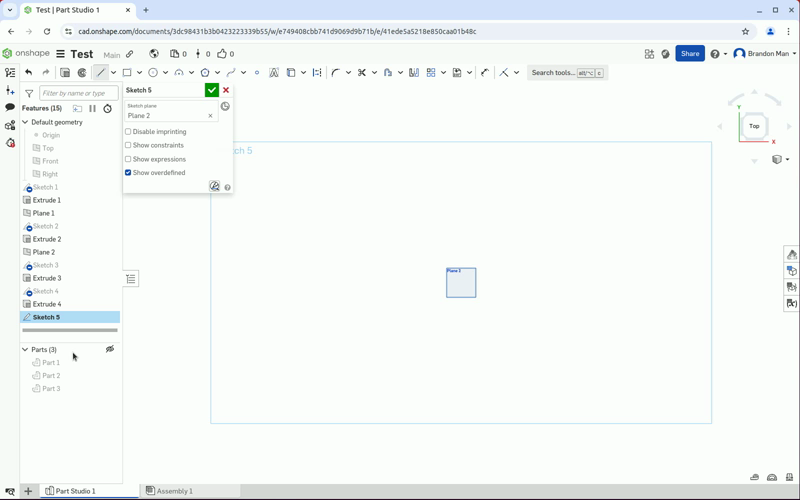
mouse_move(474, 308)
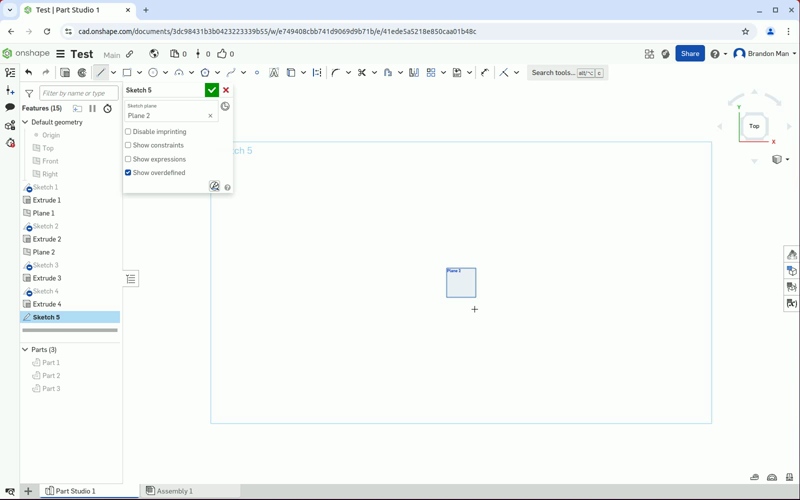
click(474, 308)
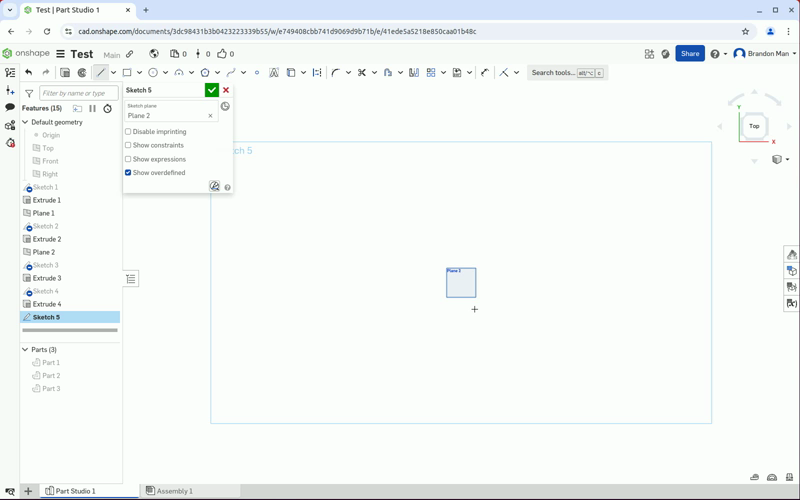
key_up(shift)
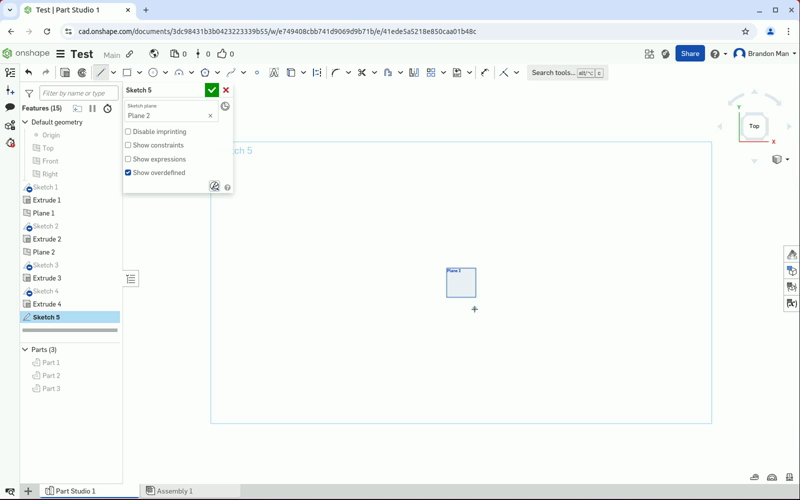
key_down(shift)
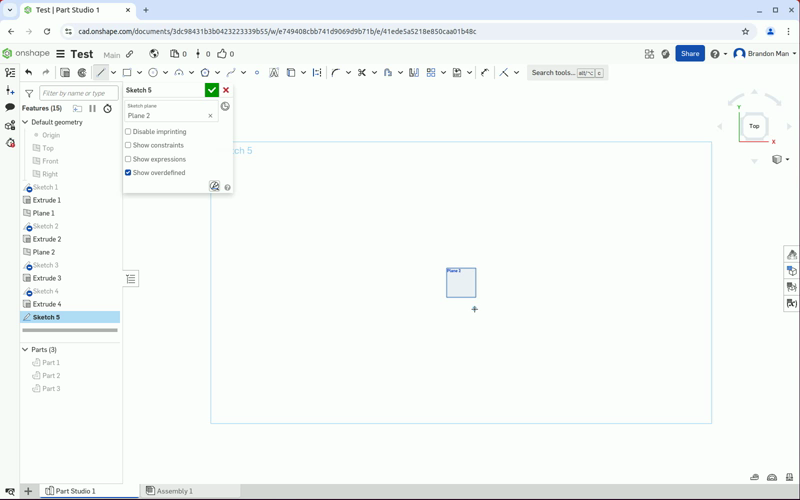
mouse_move(504, 308)
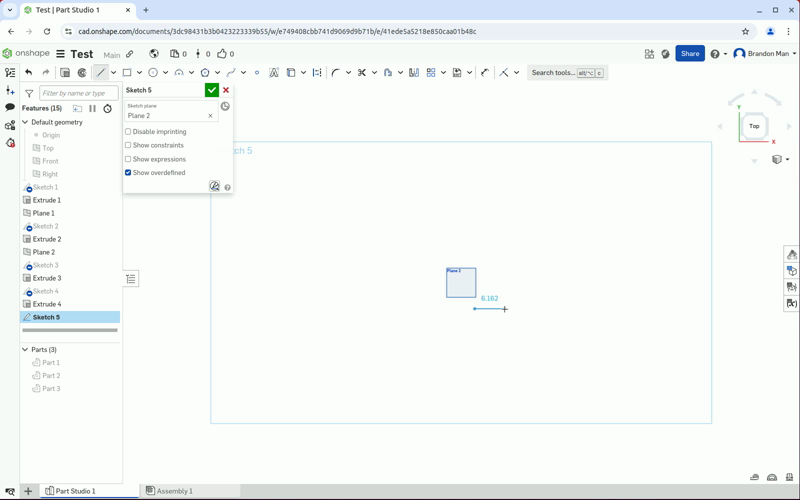
mouse_move(477, 308)
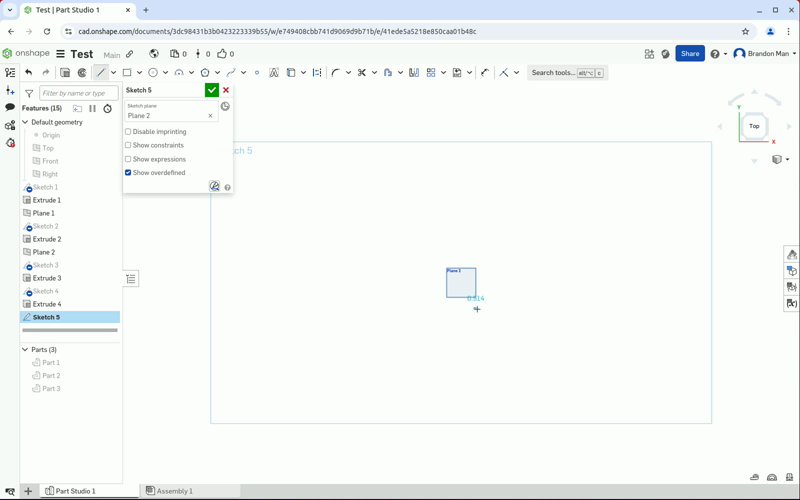
scroll(6)
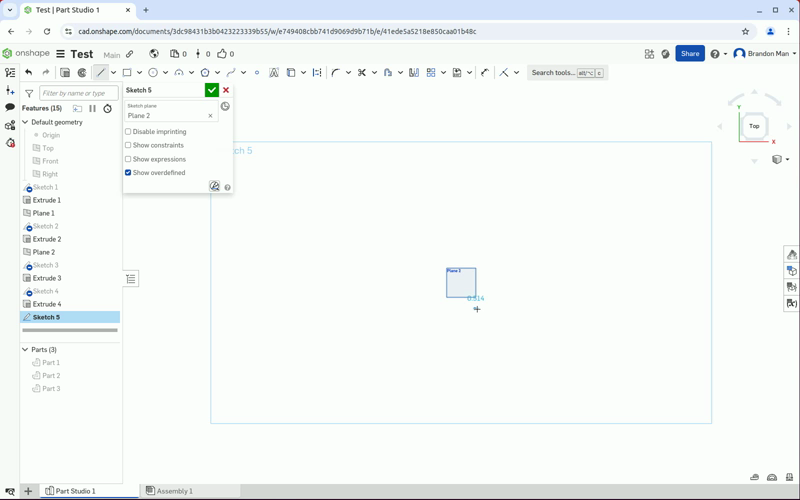
scroll(6)
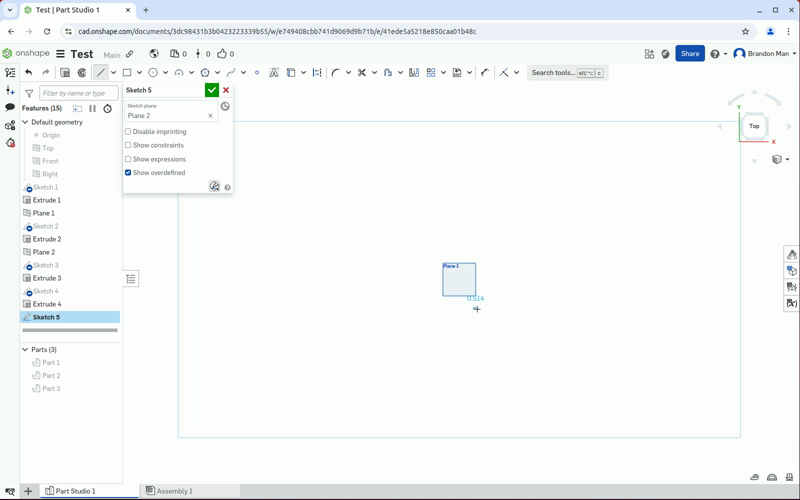
scroll(6)
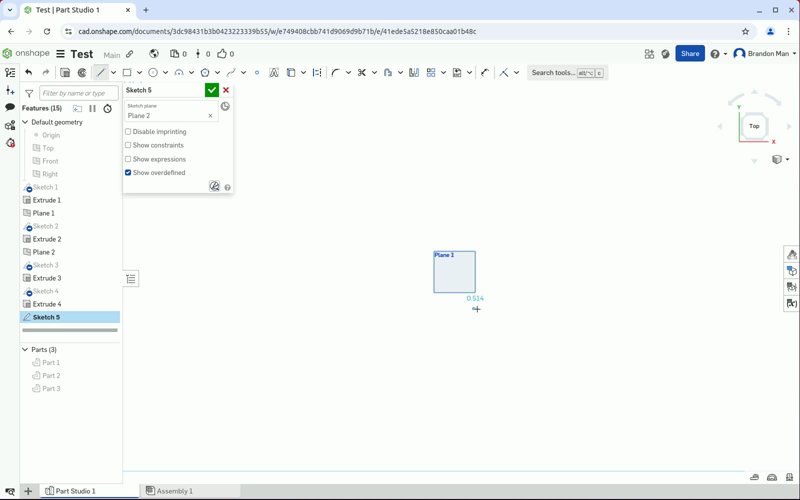
scroll(6)
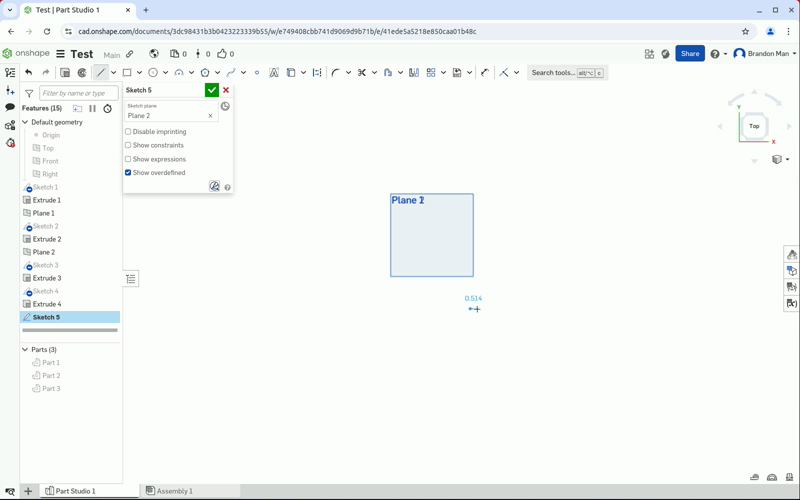
scroll(6)
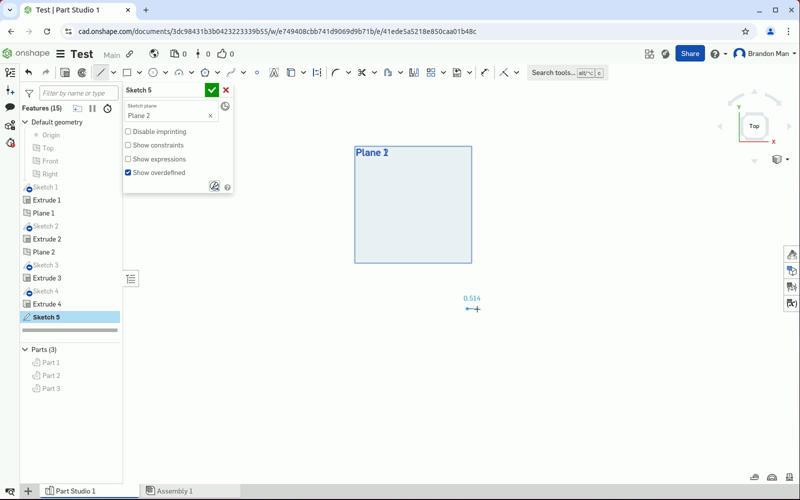
scroll(6)
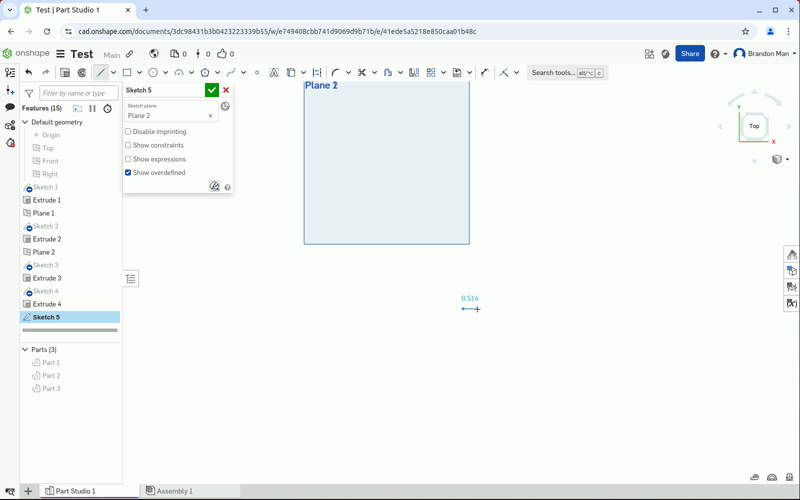
scroll(6)
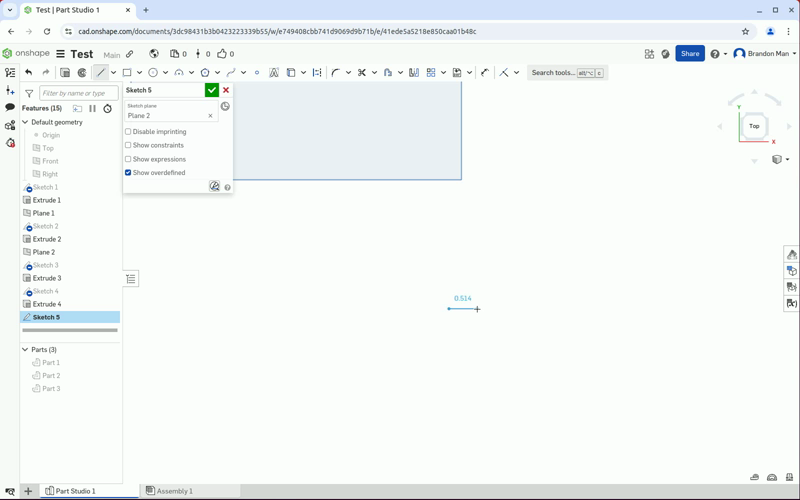
click(477, 308)
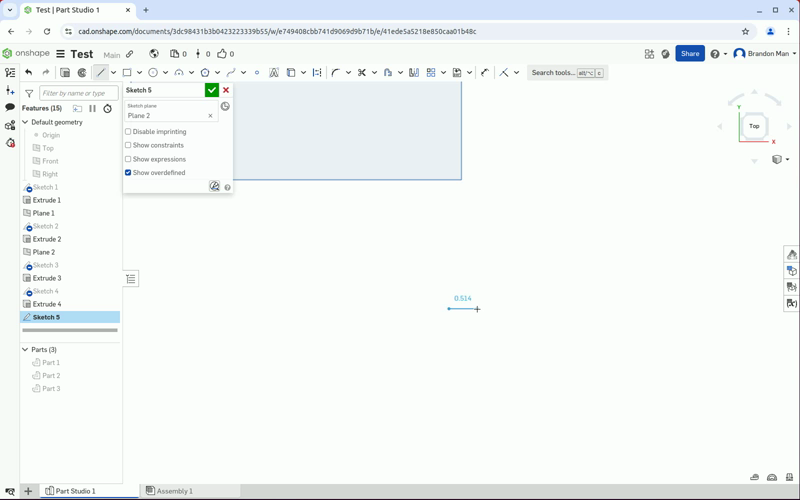
scroll(-6)
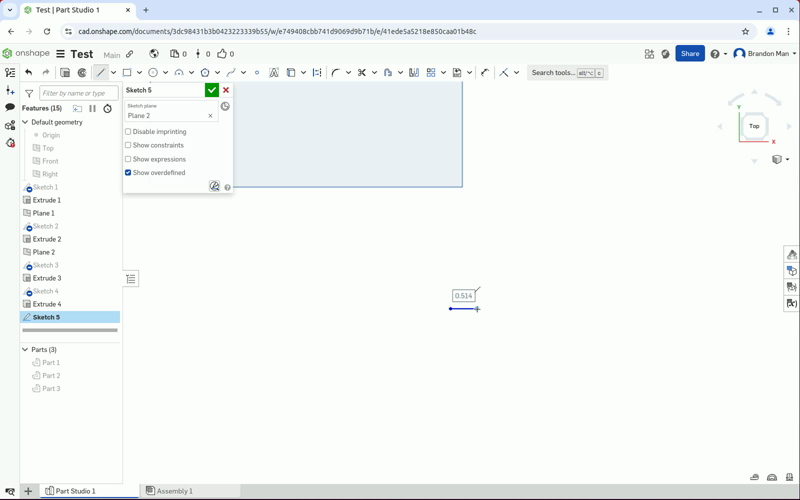
scroll(-6)
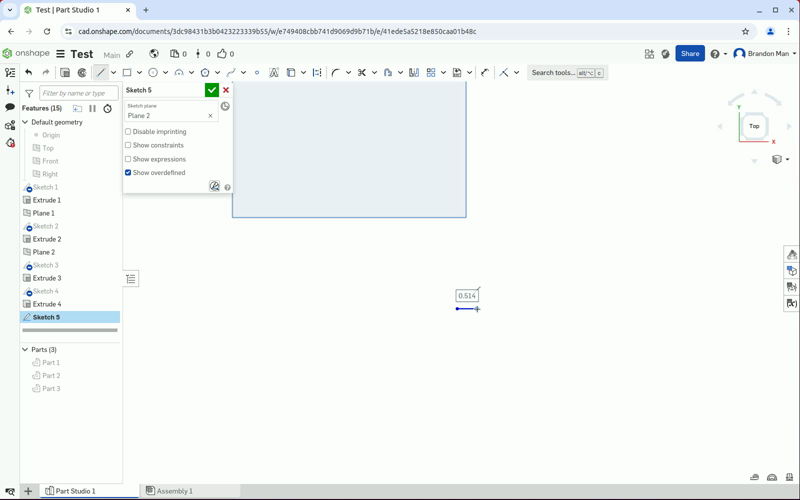
scroll(-6)
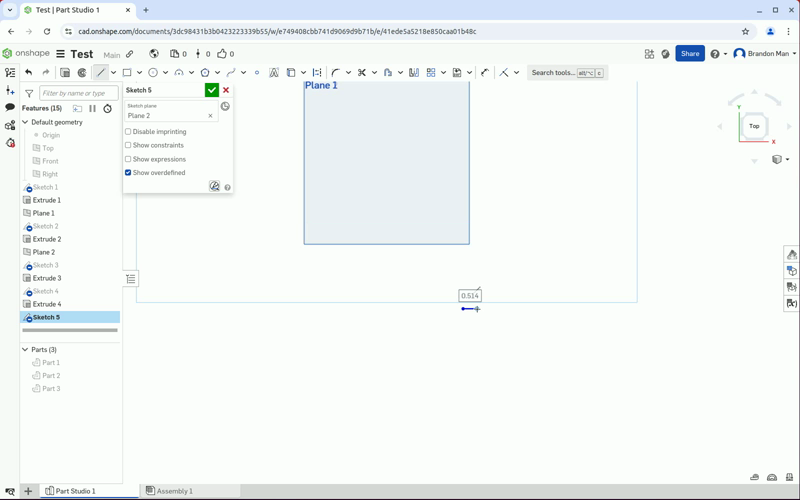
scroll(-6)
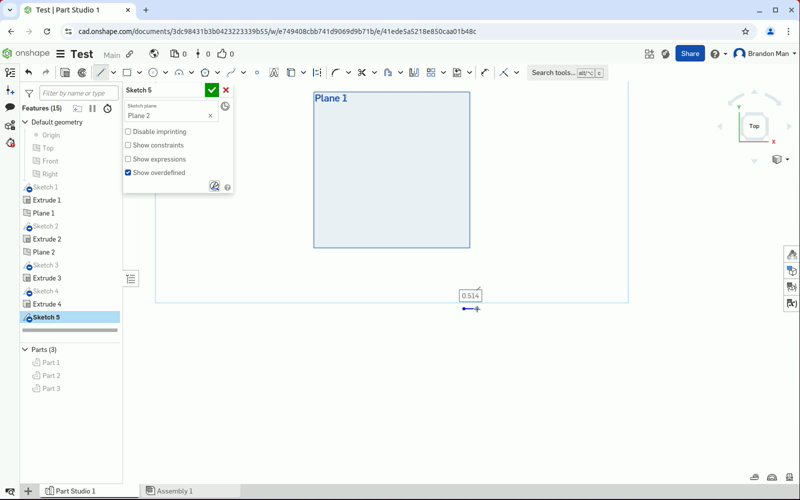
scroll(-6)
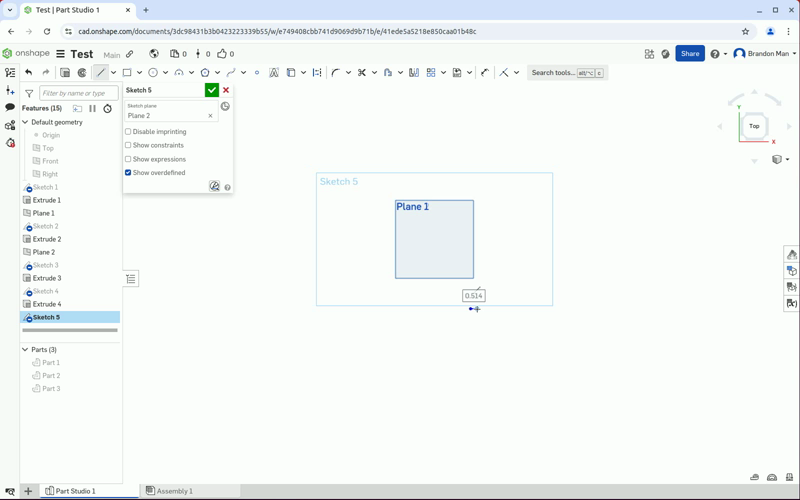
scroll(-6)
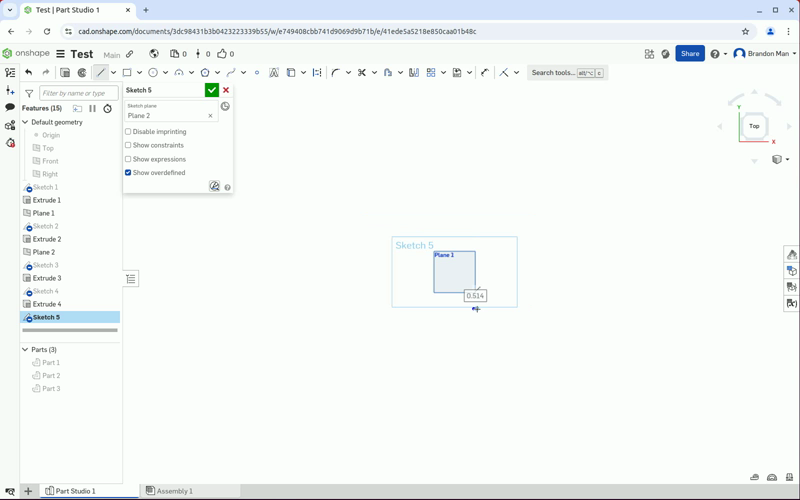
scroll(-6)
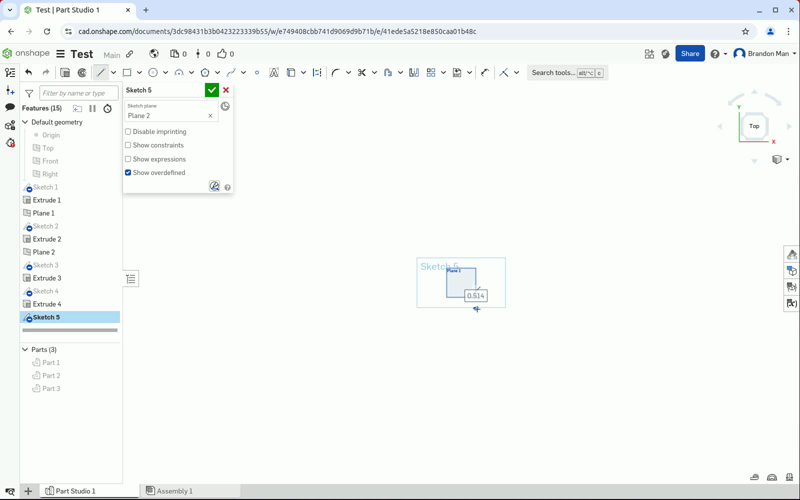
key_up(shift)
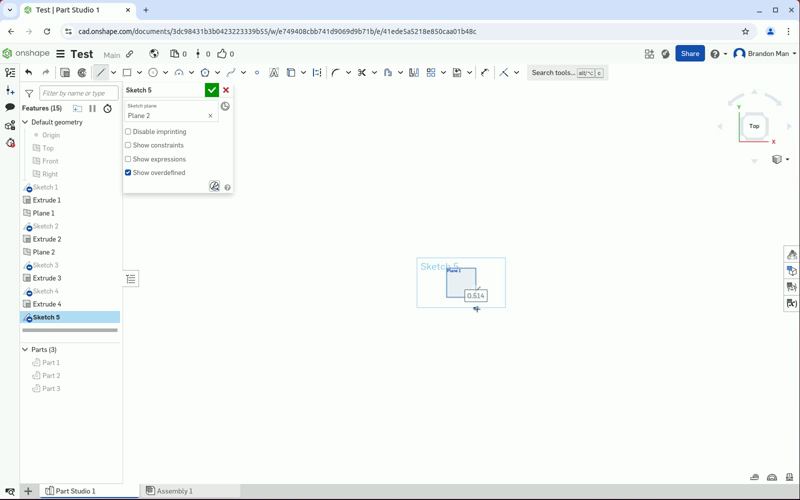
key_down(shift)
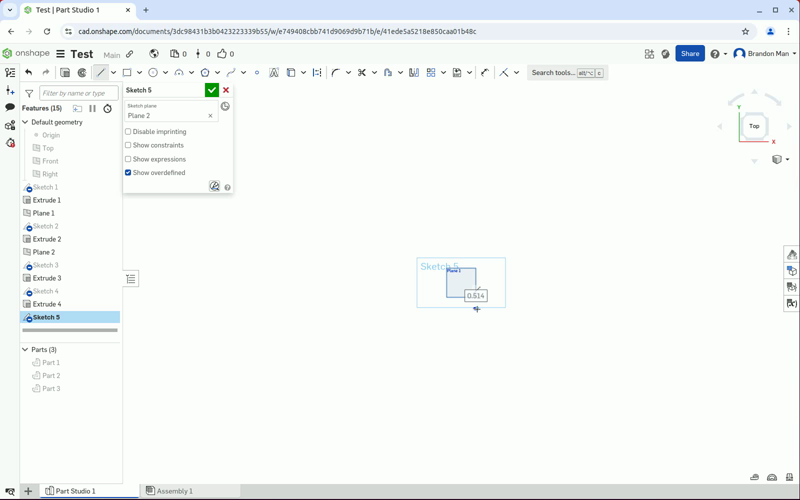
mouse_move(507, 308)
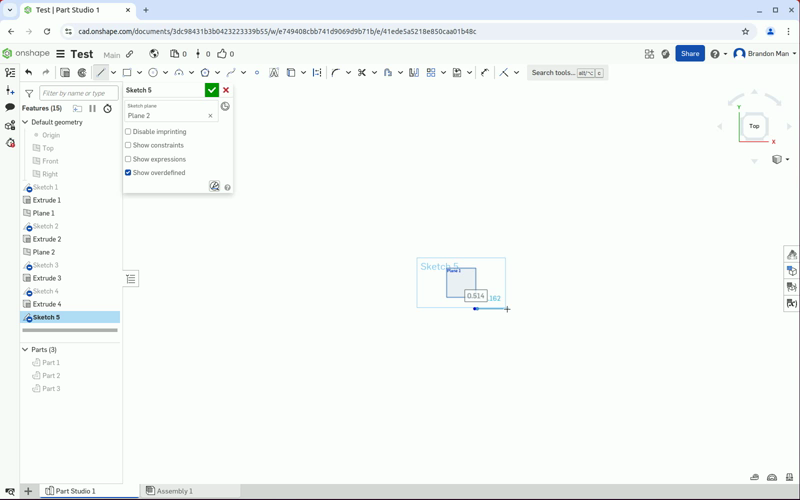
mouse_move(477, 287)
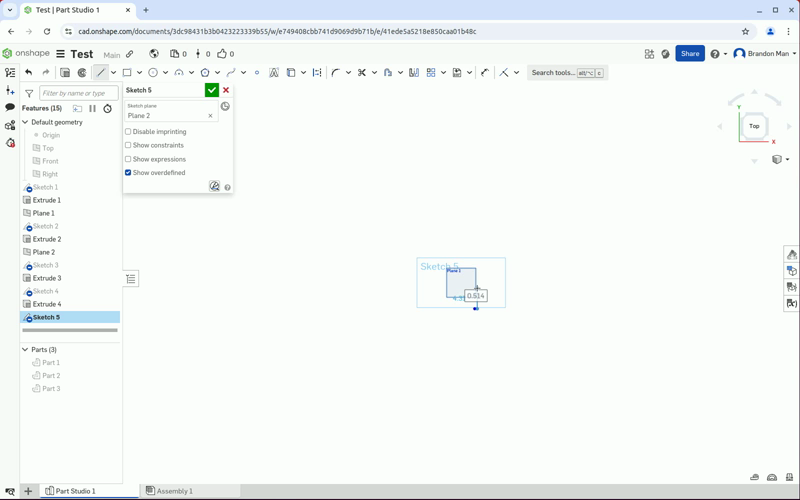
click(477, 287)
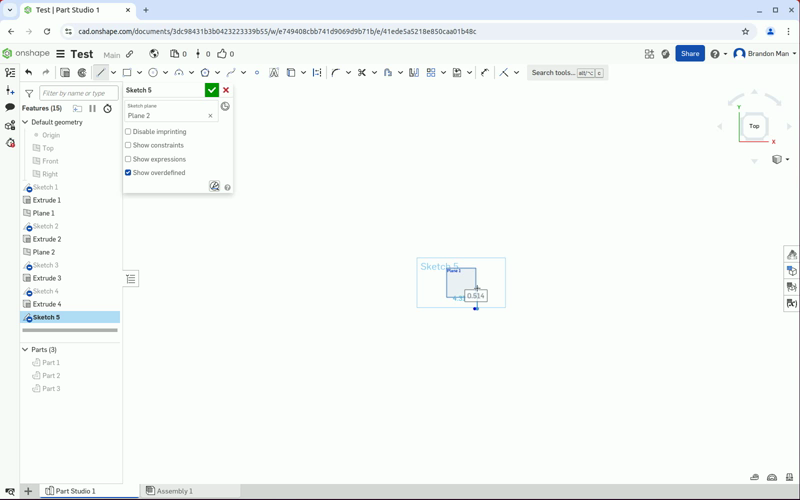
key_up(shift)
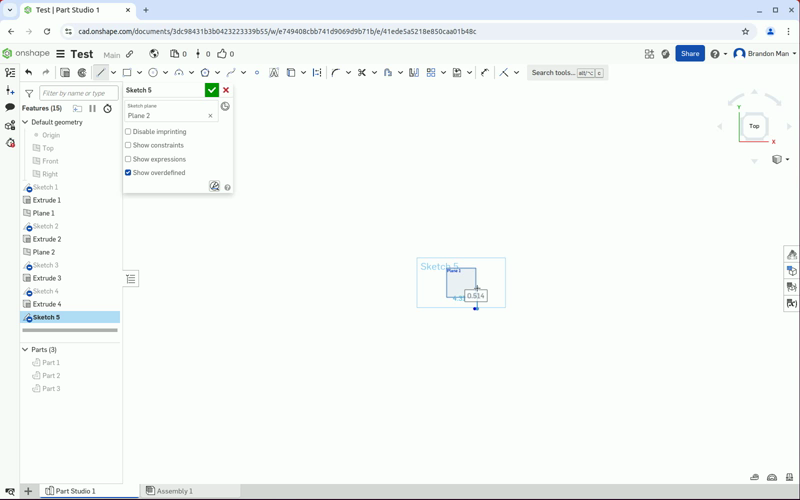
key_down(shift)
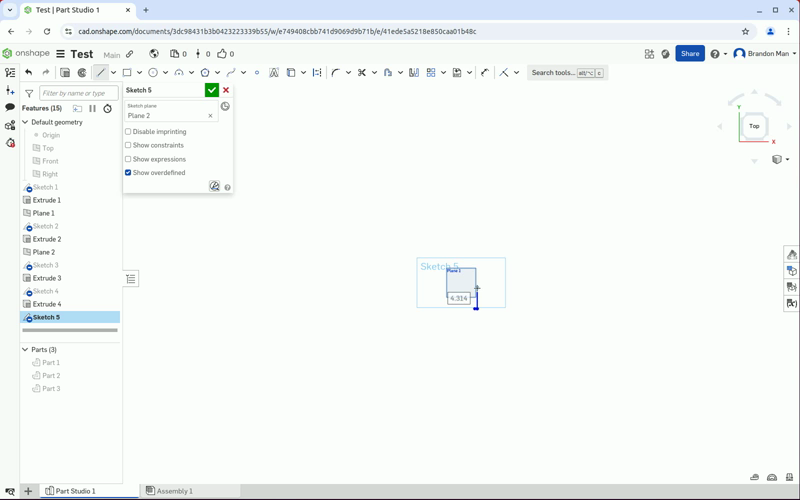
mouse_move(507, 287)
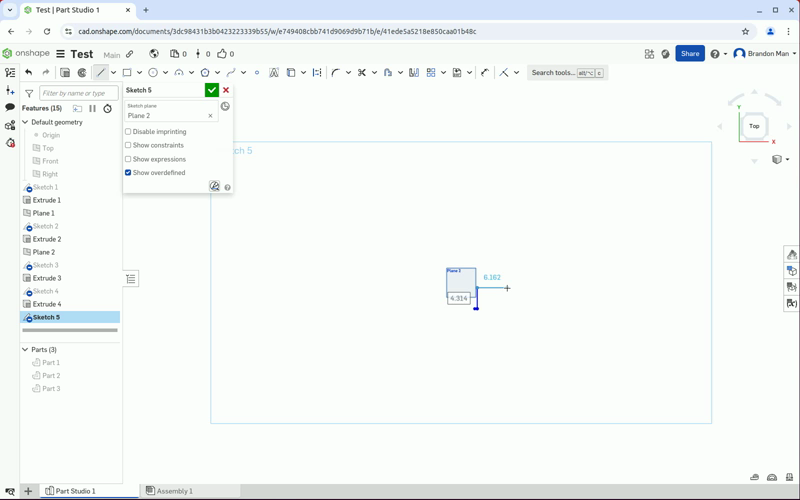
mouse_move(477, 285)
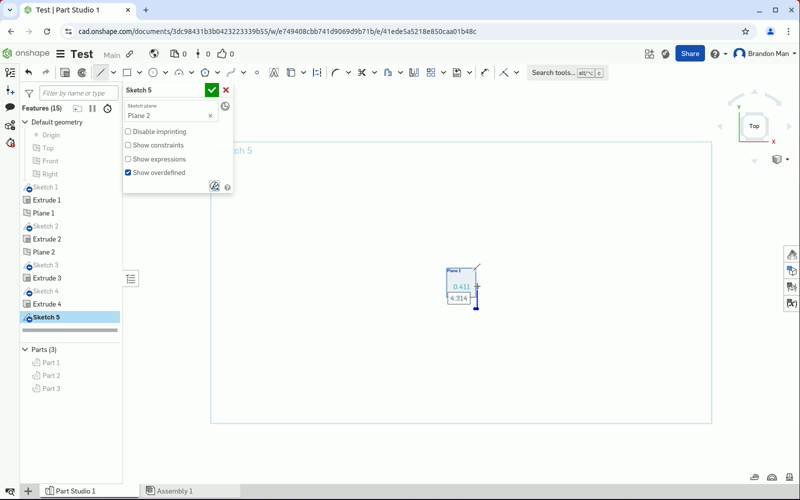
scroll(6)
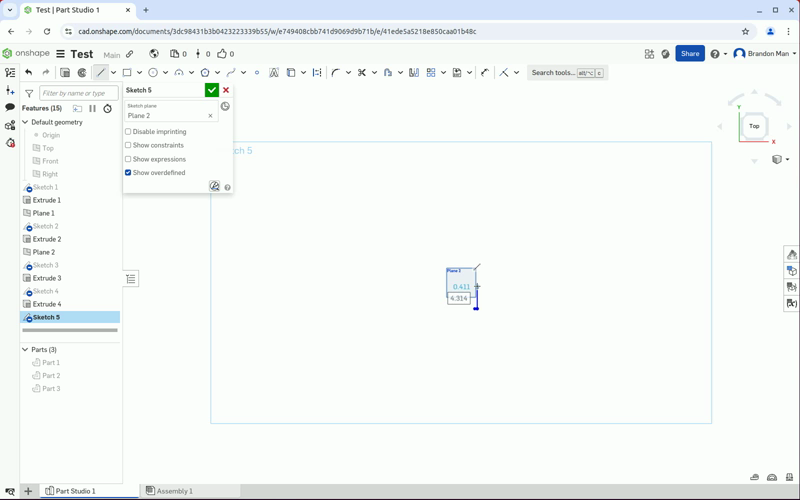
scroll(6)
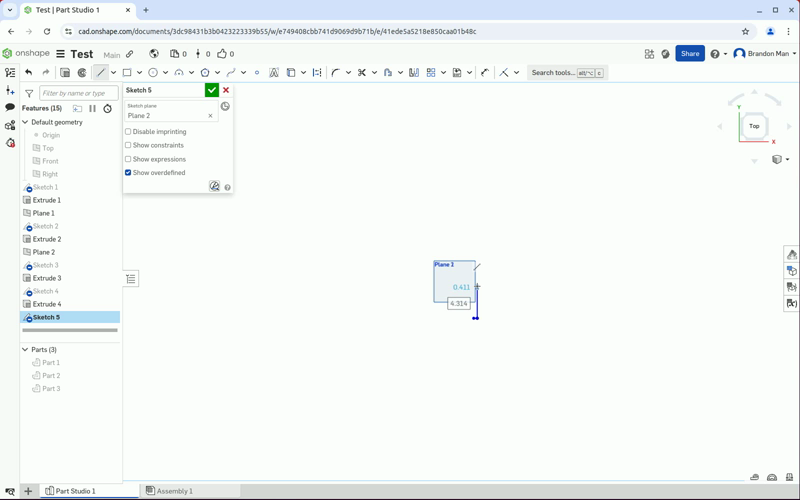
scroll(6)
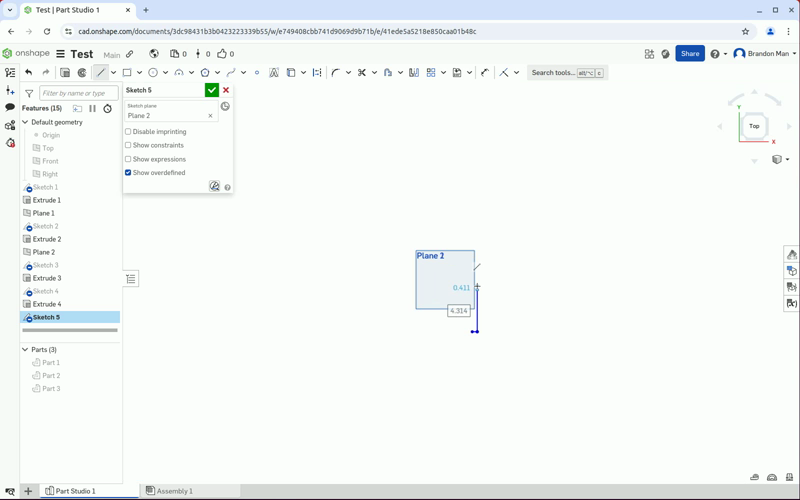
scroll(6)
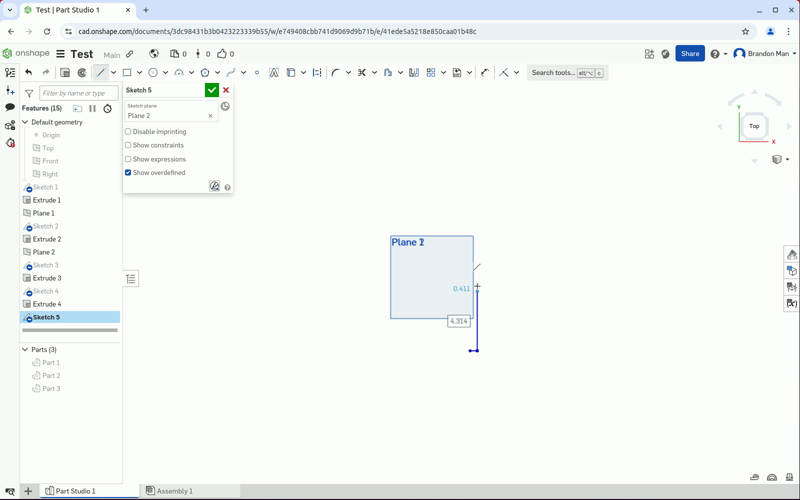
scroll(6)
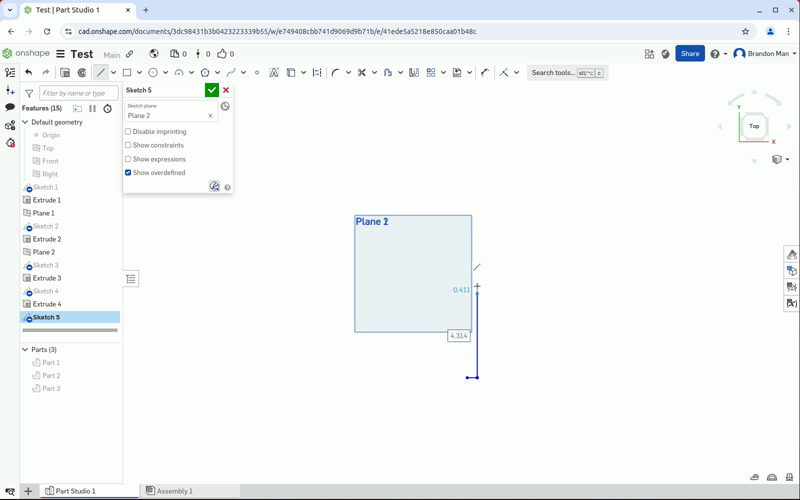
scroll(6)
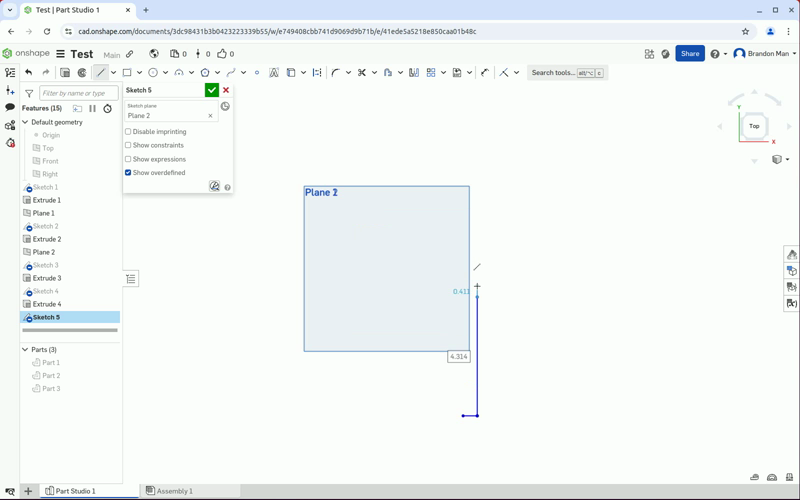
scroll(6)
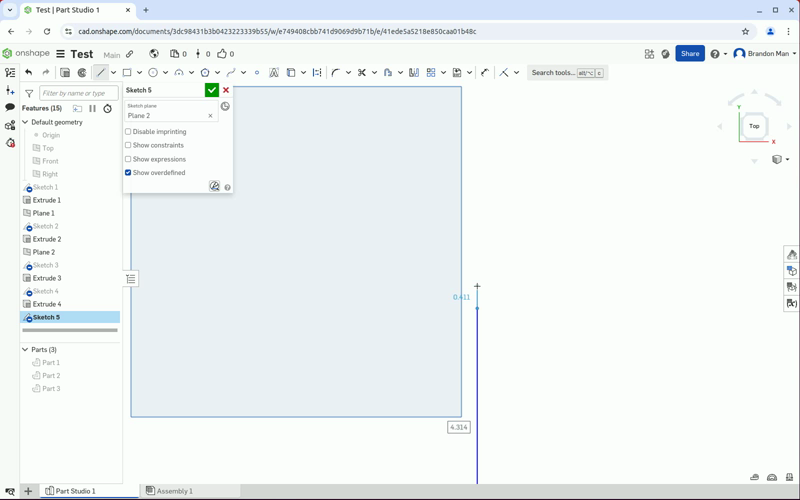
click(477, 285)
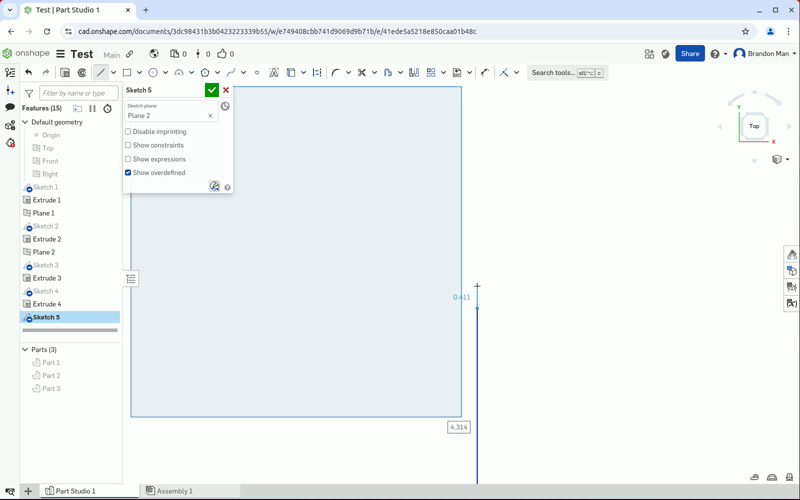
scroll(-6)
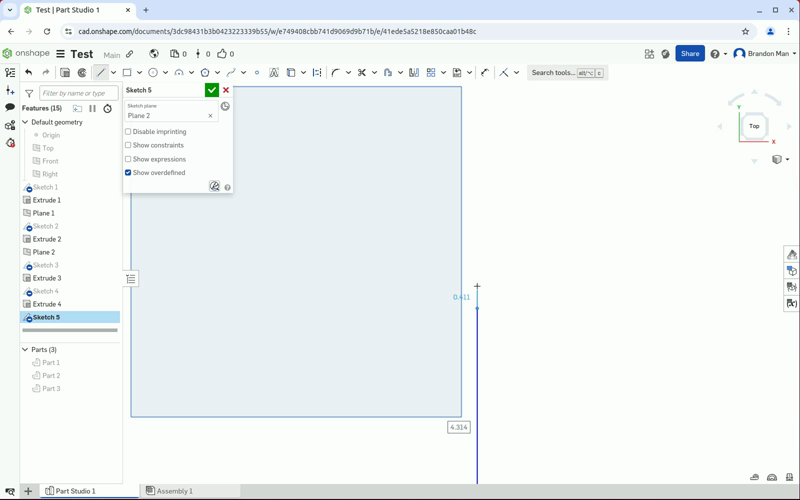
scroll(-6)
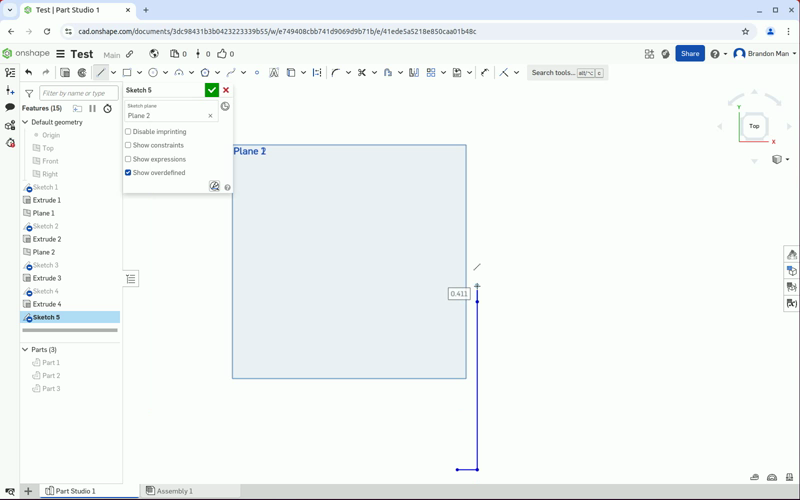
scroll(-6)
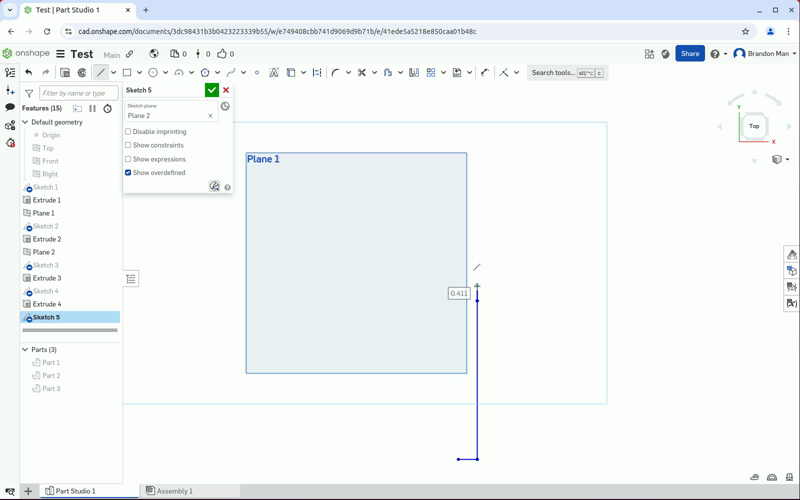
scroll(-6)
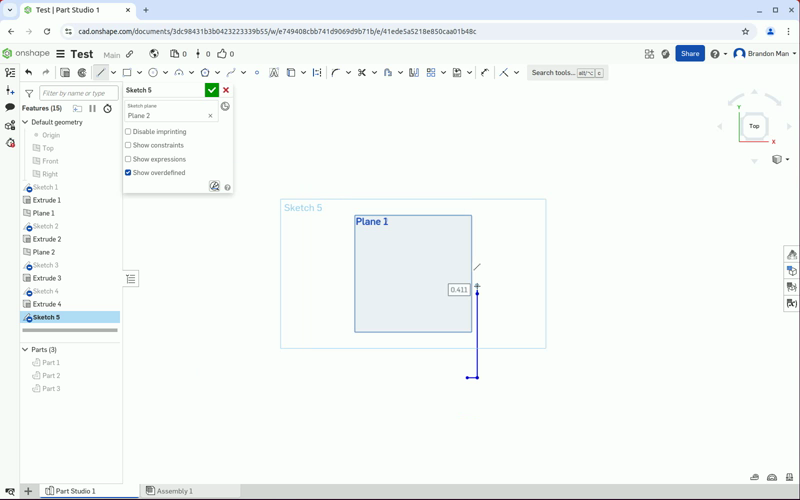
scroll(-6)
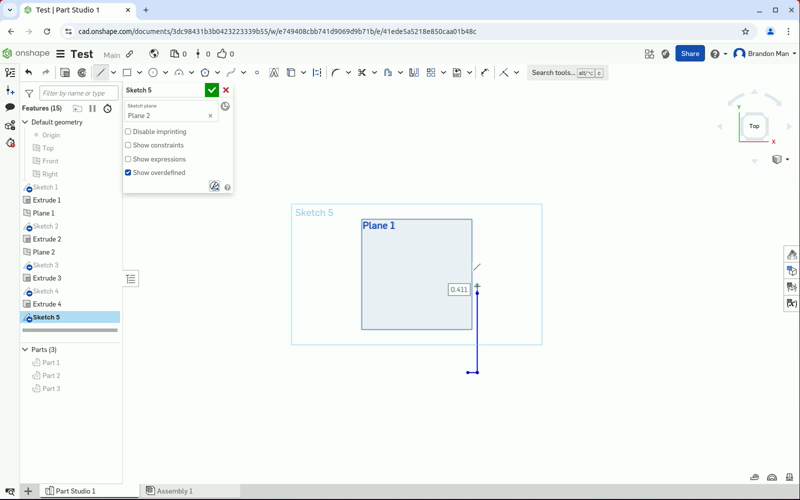
scroll(-6)
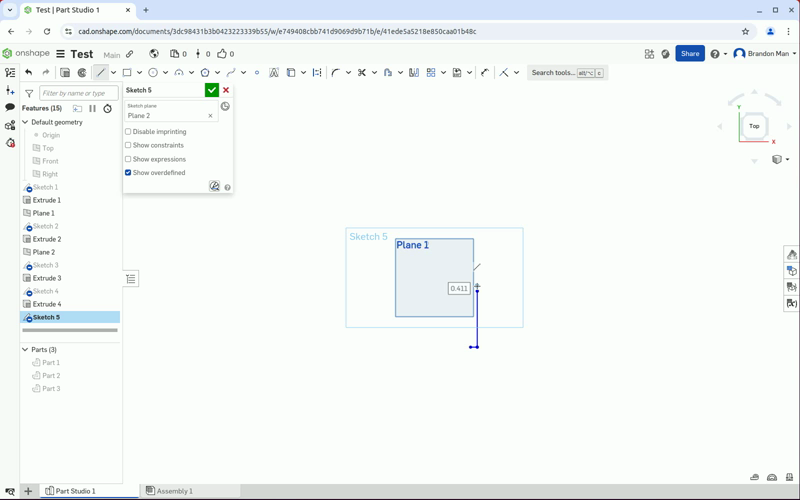
scroll(-6)
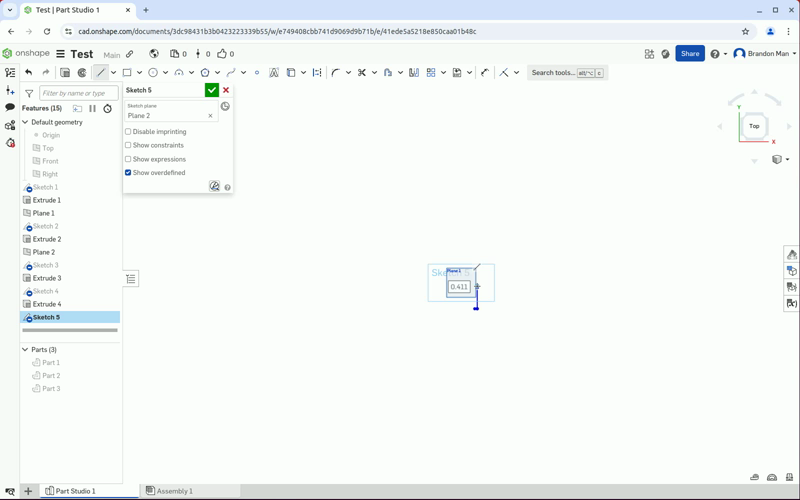
key_up(shift)
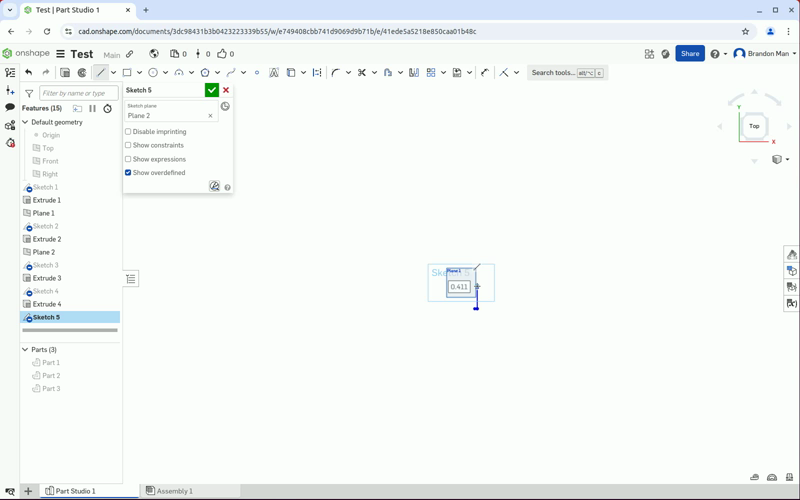
key_down(shift)
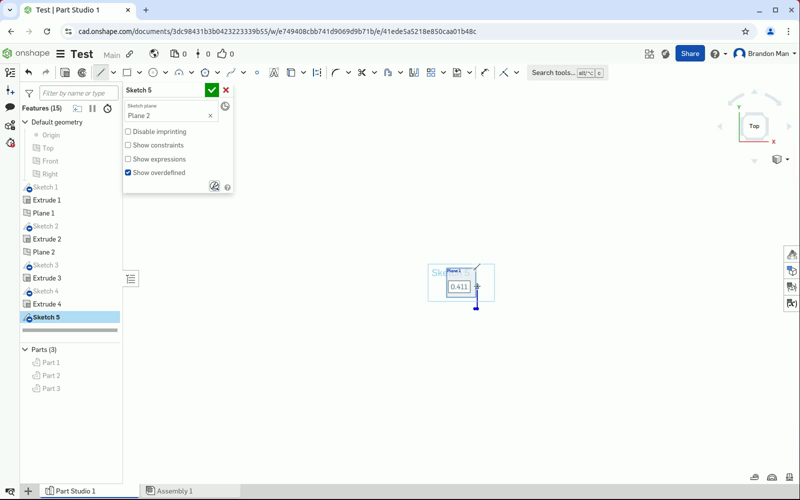
mouse_move(477, 209)
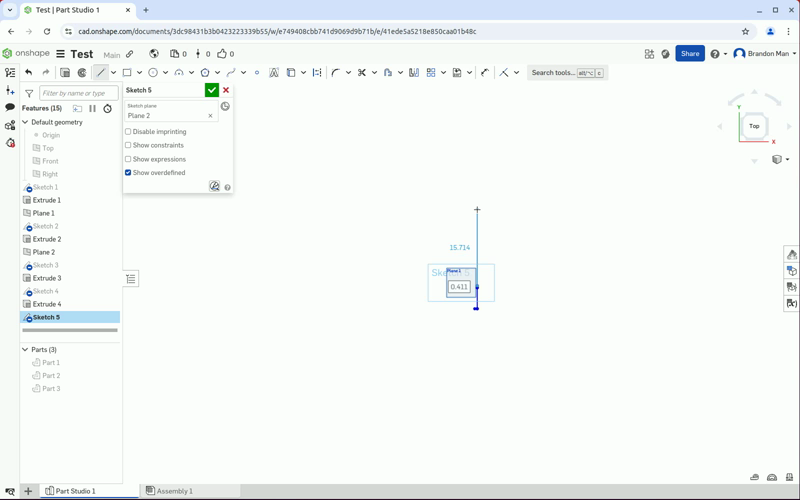
click(477, 209)
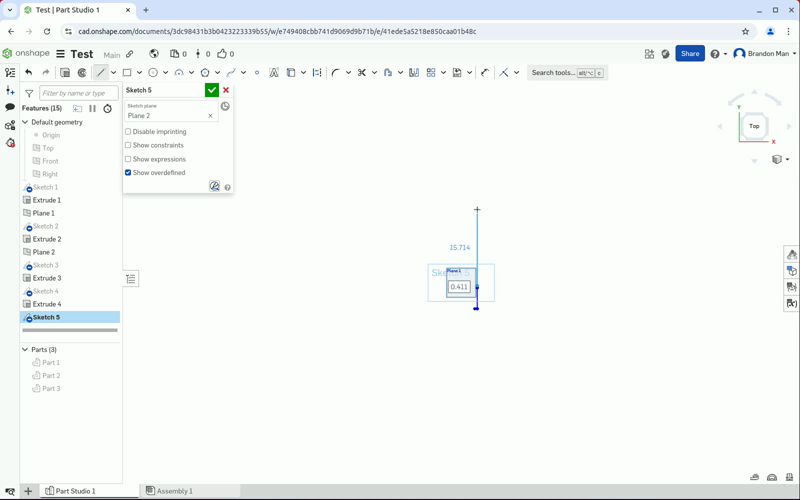
key_up(shift)
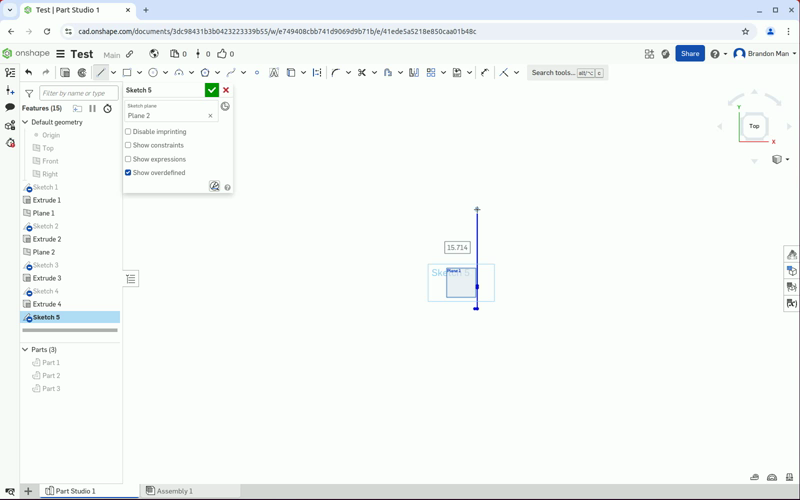
key_down(shift)
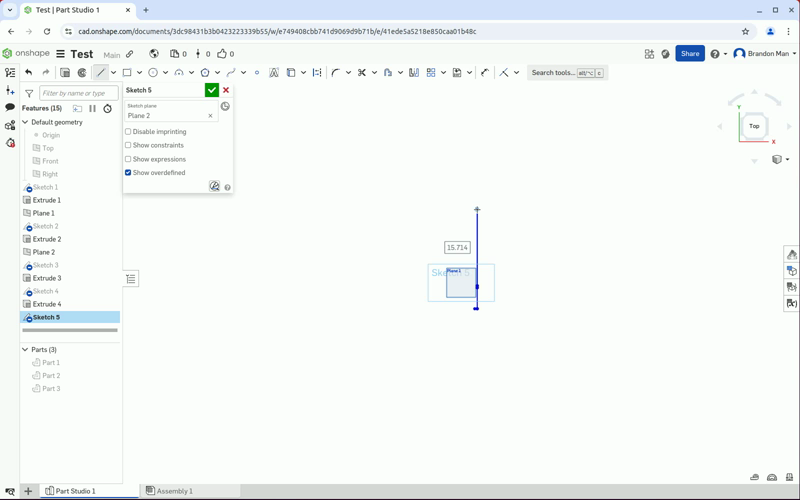
mouse_move(507, 209)
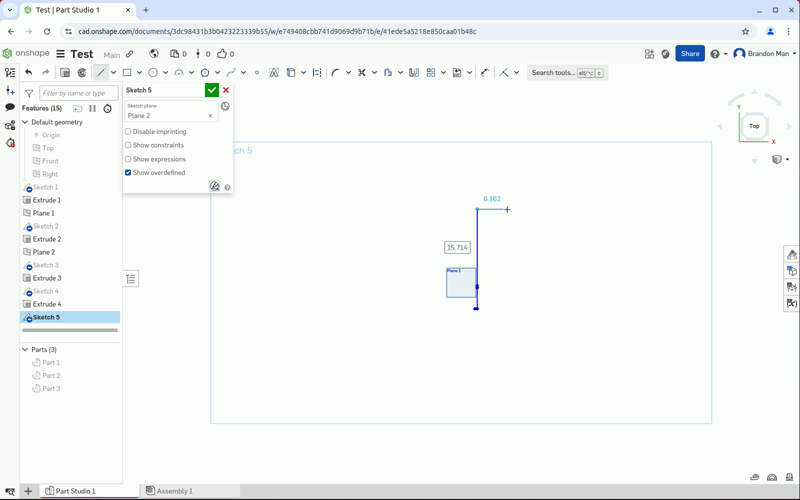
mouse_move(474, 209)
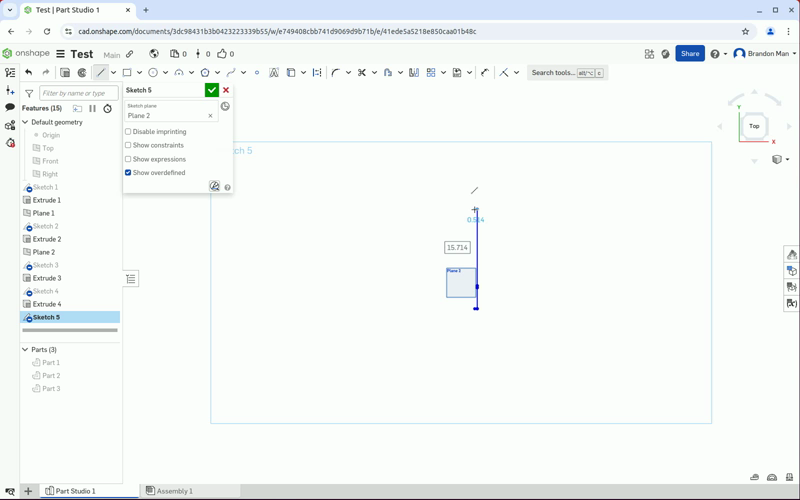
scroll(6)
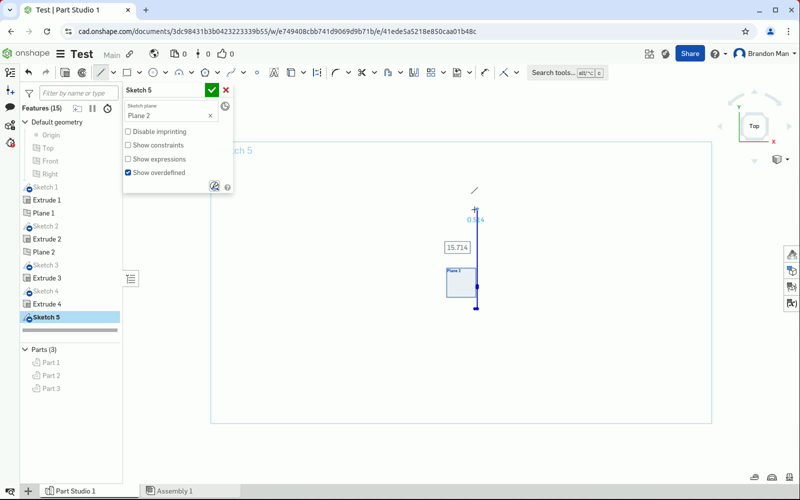
scroll(6)
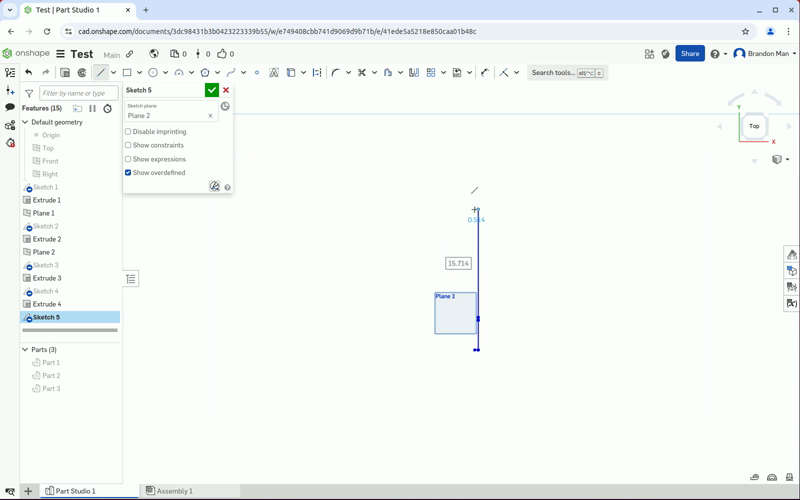
scroll(6)
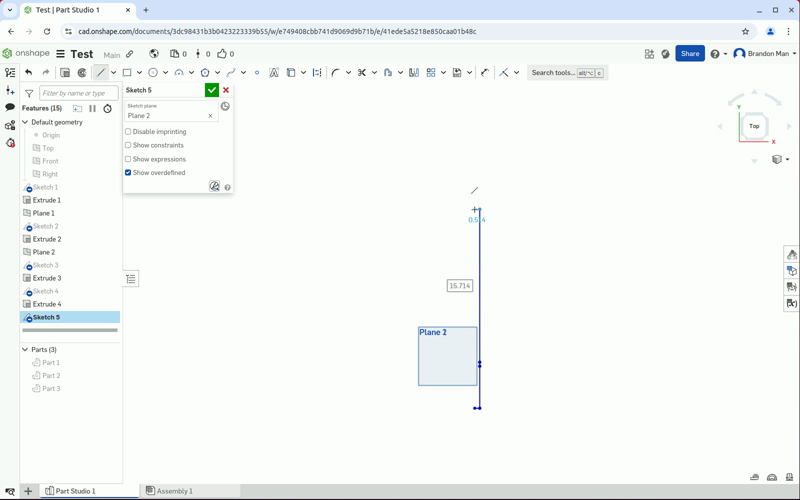
scroll(6)
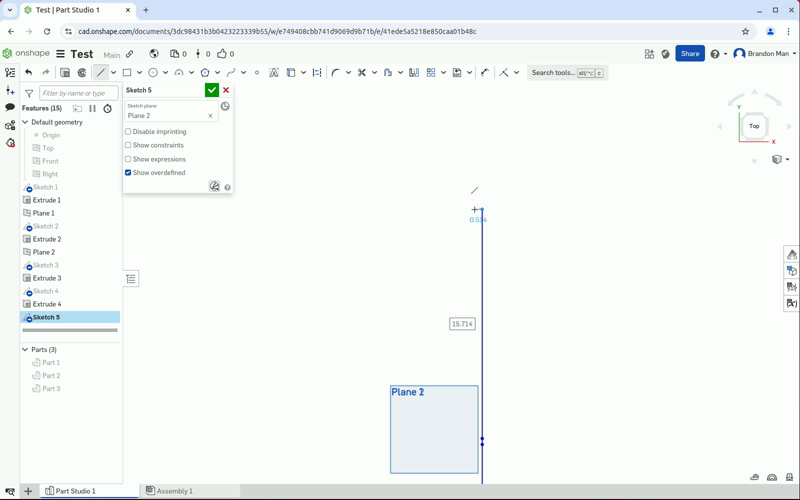
scroll(6)
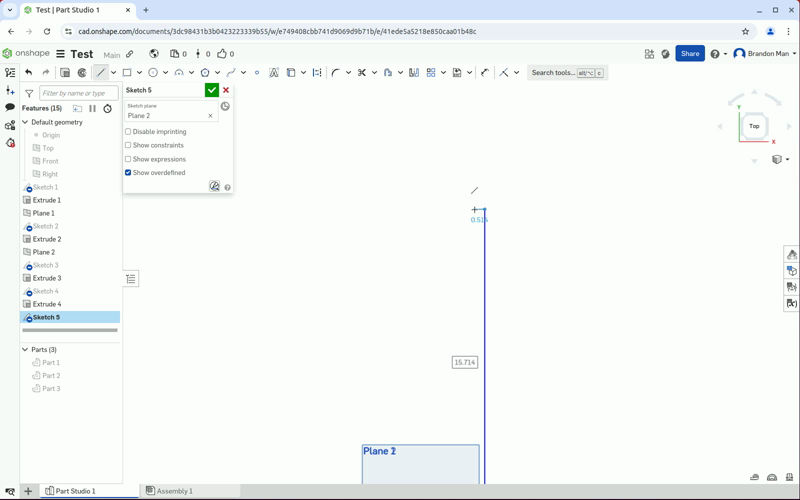
scroll(6)
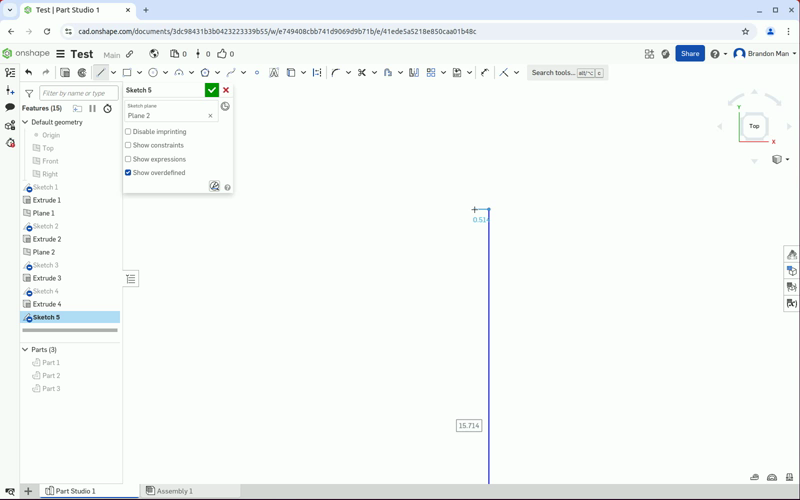
scroll(6)
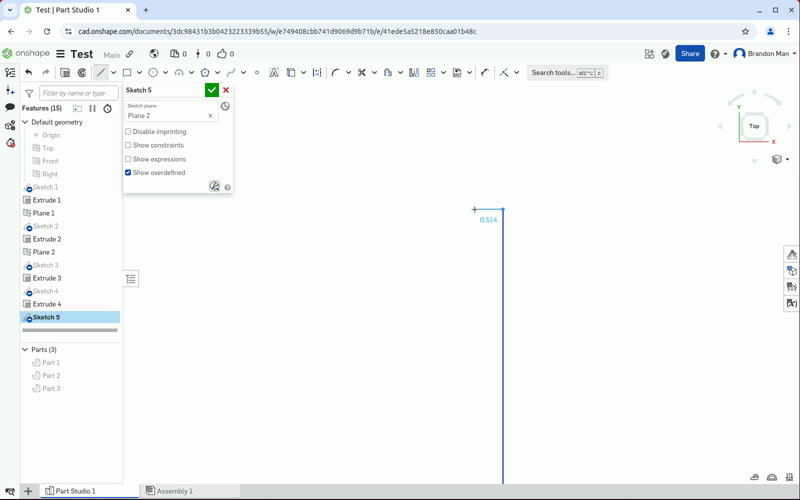
click(474, 209)
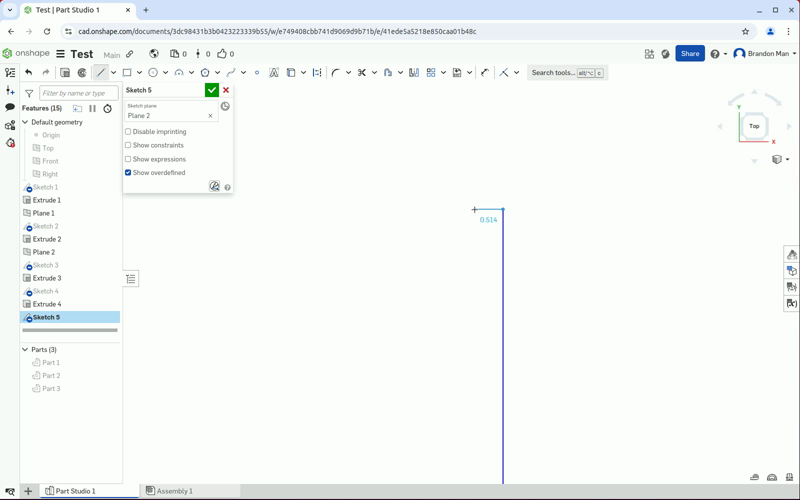
scroll(-6)
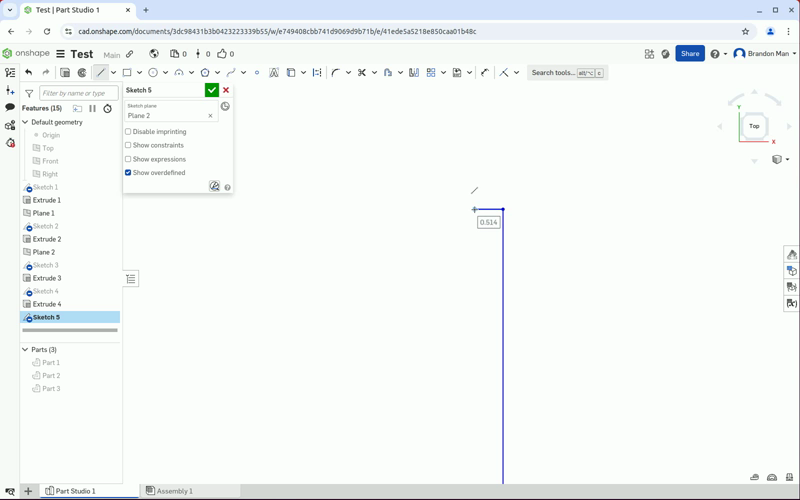
scroll(-6)
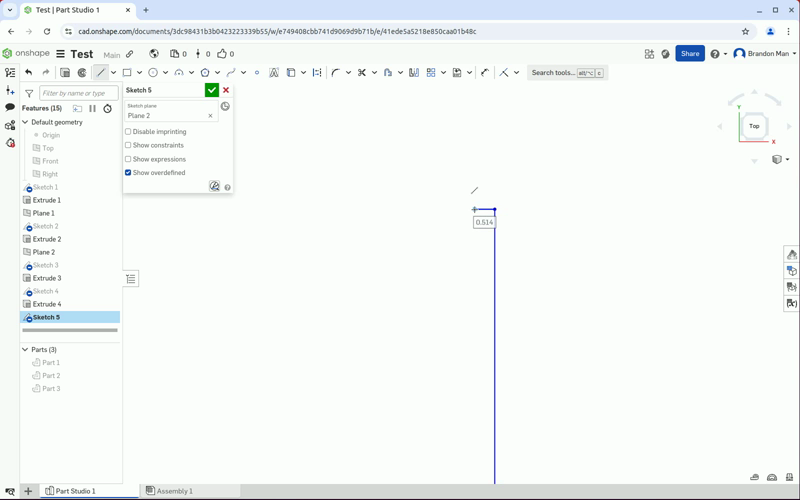
scroll(-6)
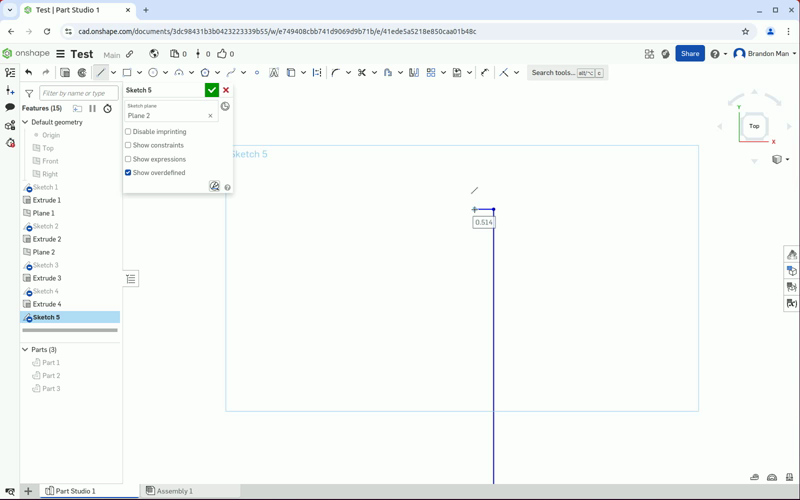
scroll(-6)
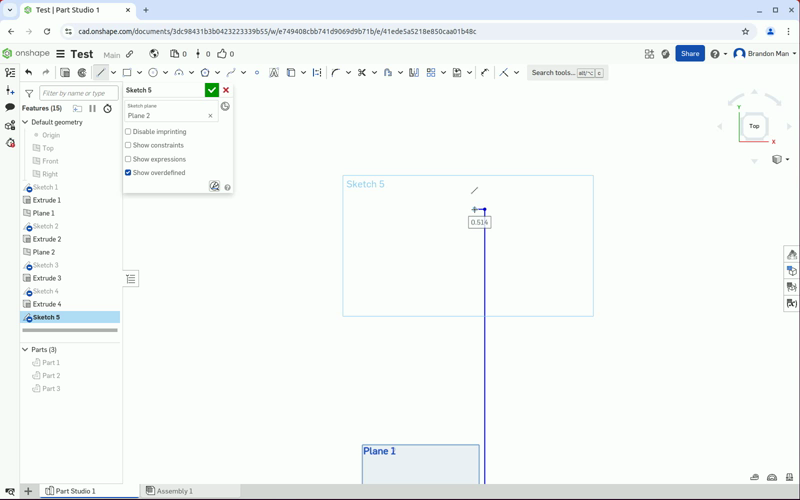
scroll(-6)
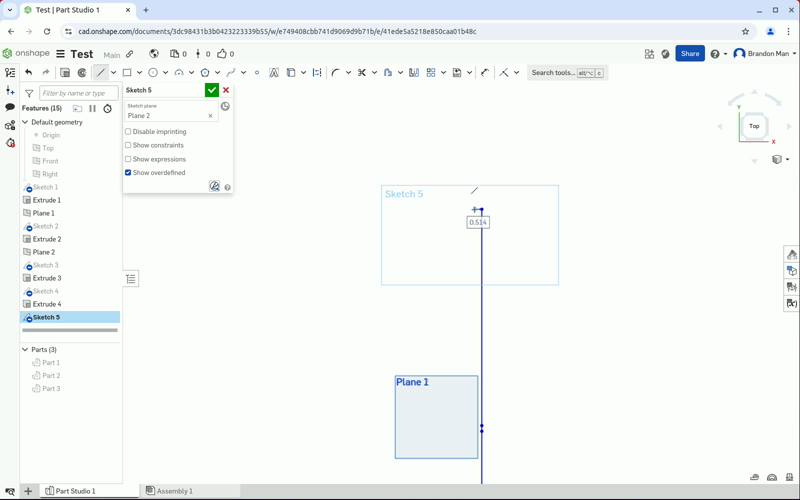
scroll(-6)
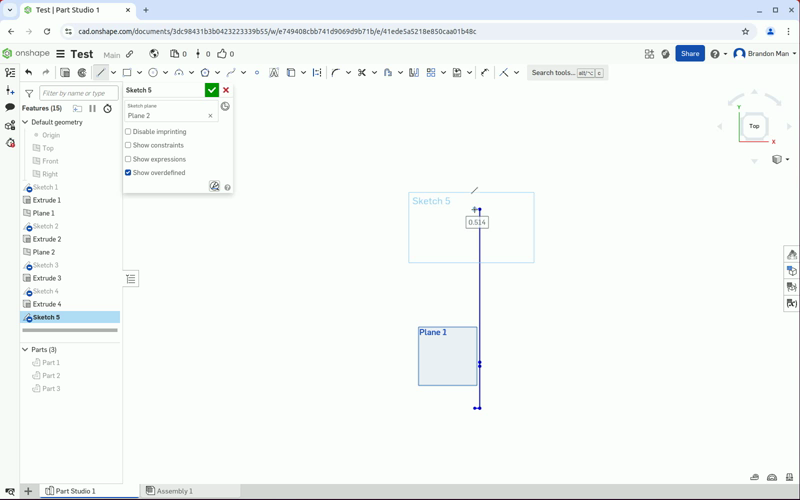
scroll(-6)
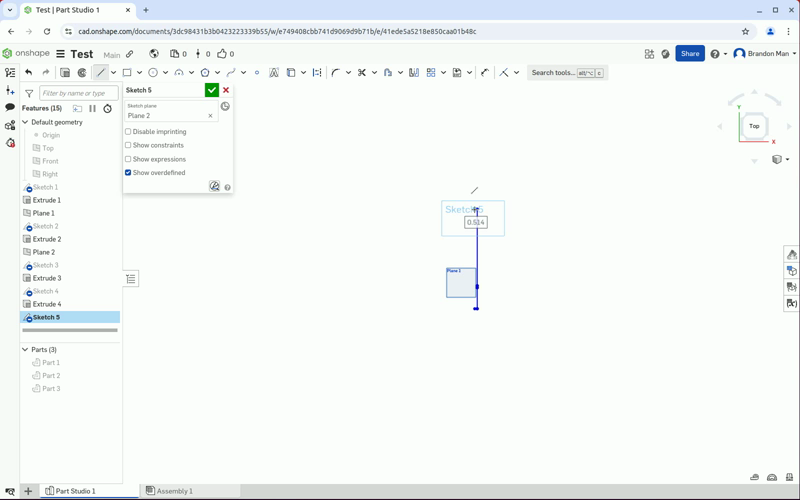
key_up(shift)
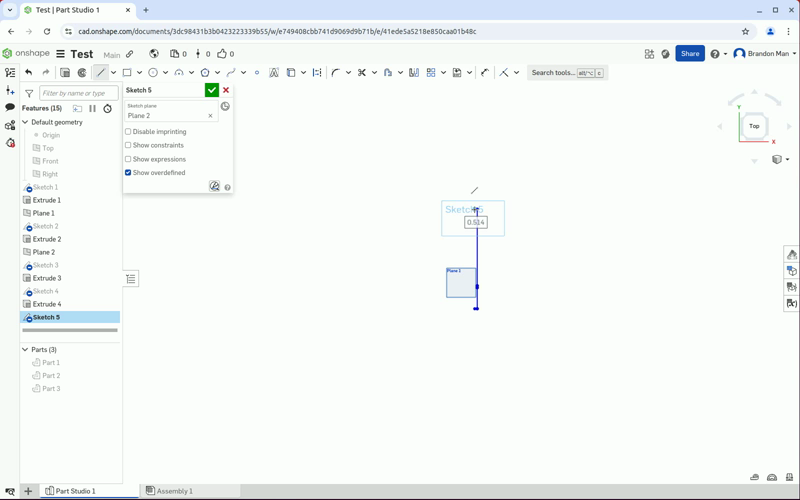
key_down(shift)
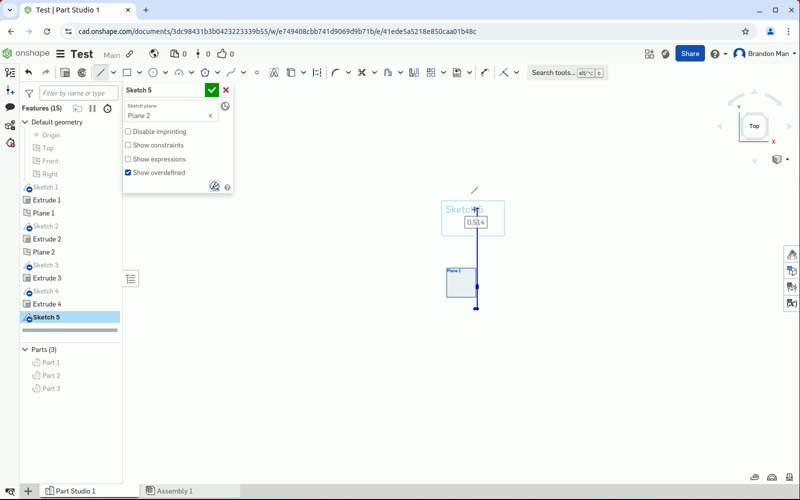
mouse_move(504, 209)
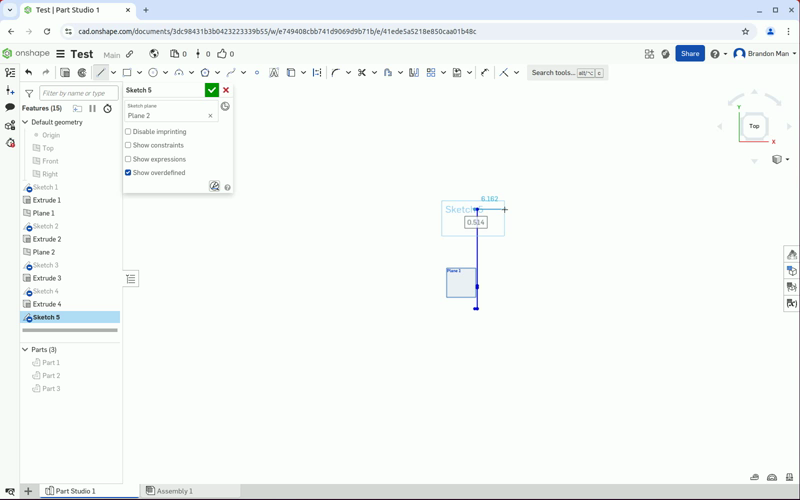
mouse_move(474, 239)
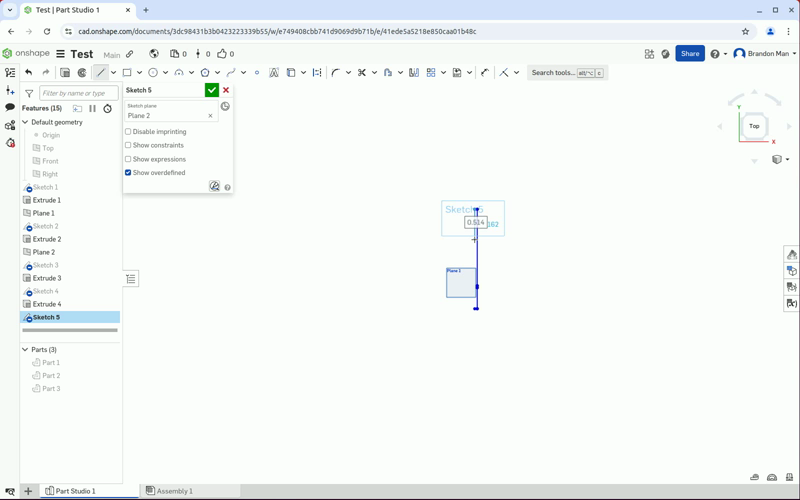
click(474, 239)
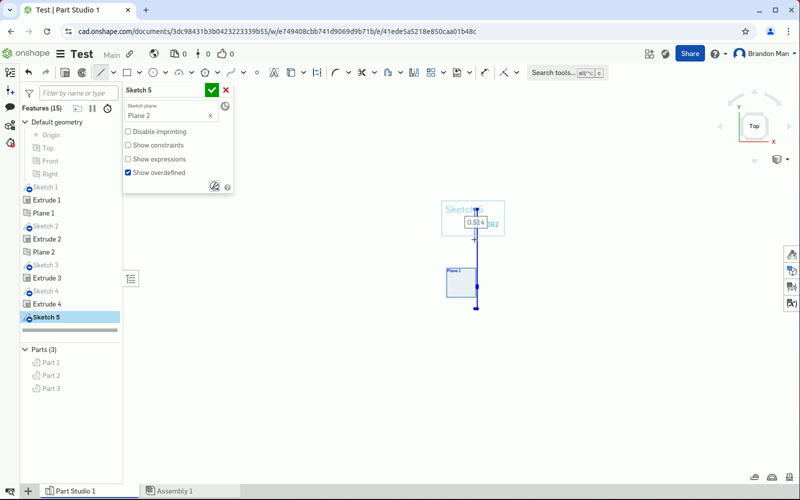
key_up(shift)
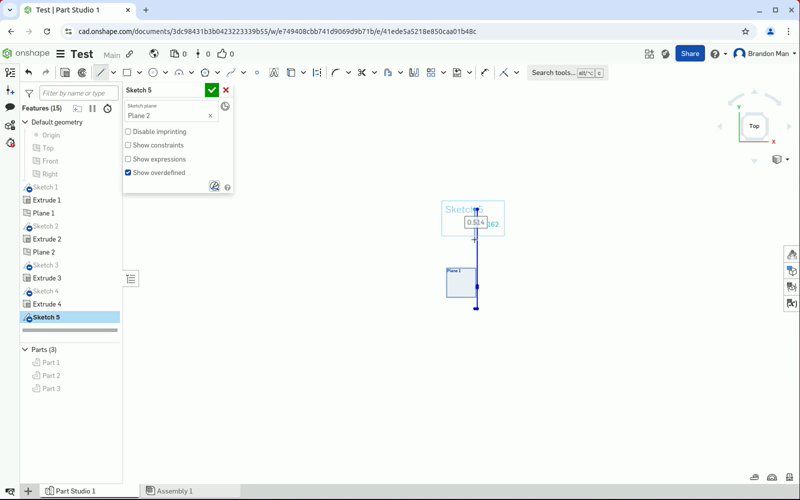
key_down(shift)
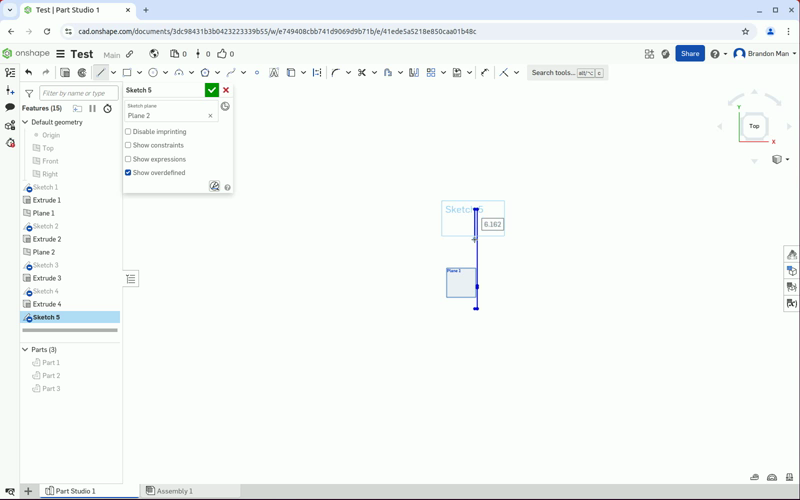
mouse_move(504, 239)
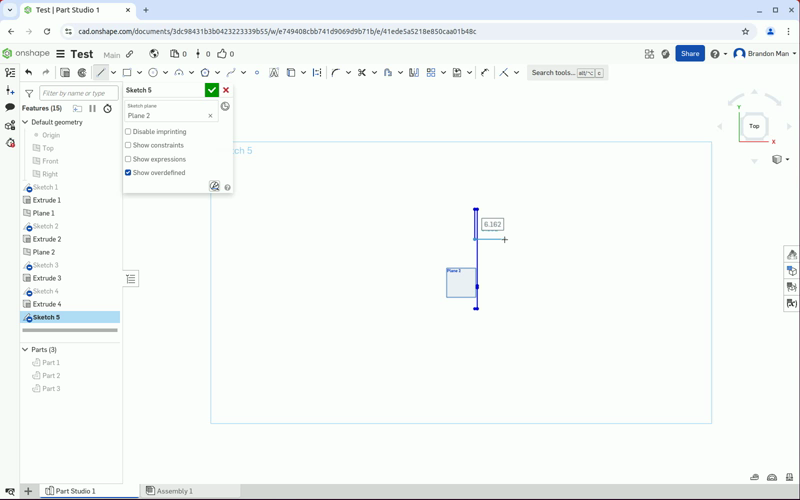
mouse_move(474, 240)
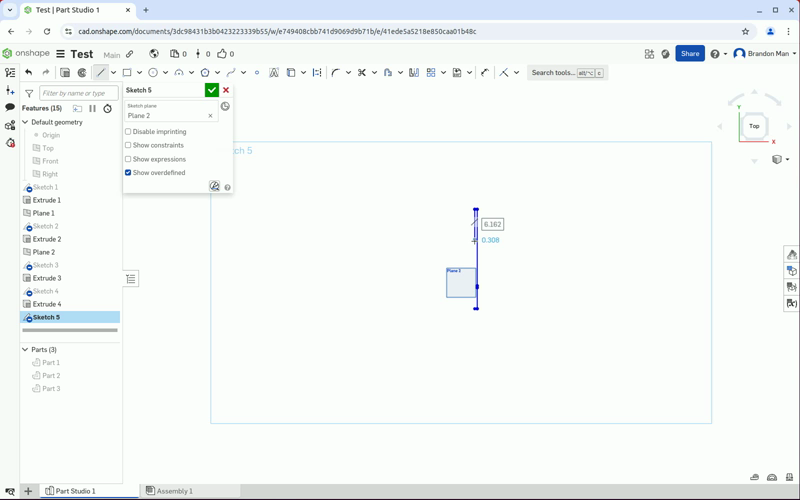
scroll(6)
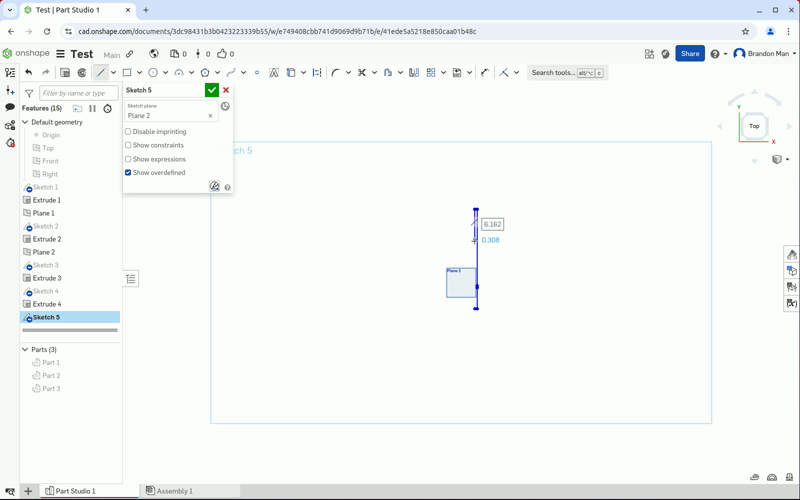
scroll(6)
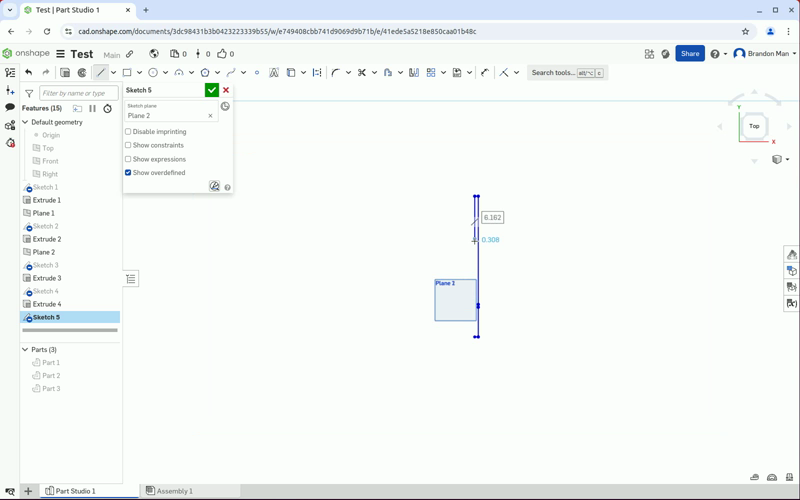
scroll(6)
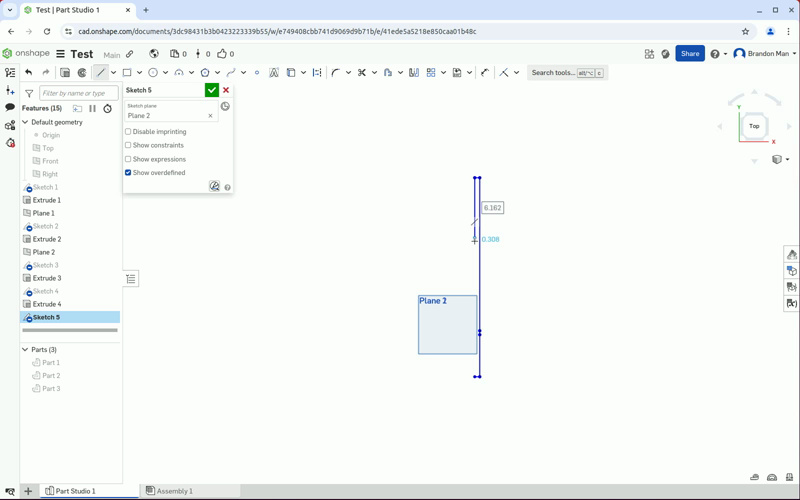
scroll(6)
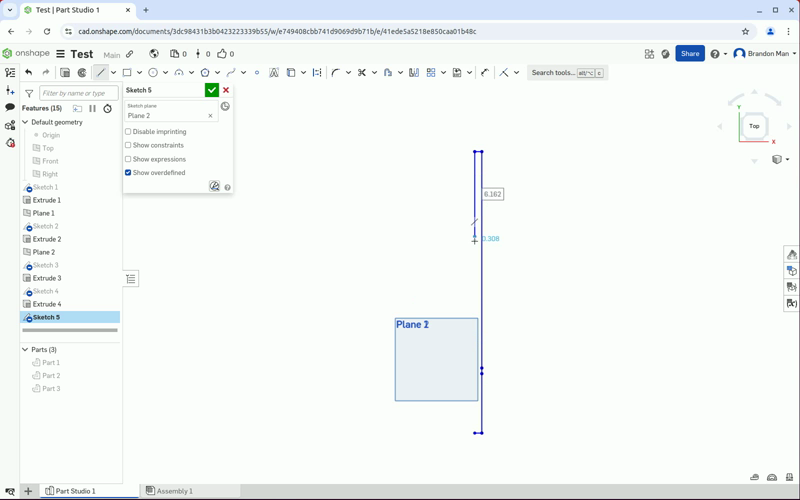
scroll(6)
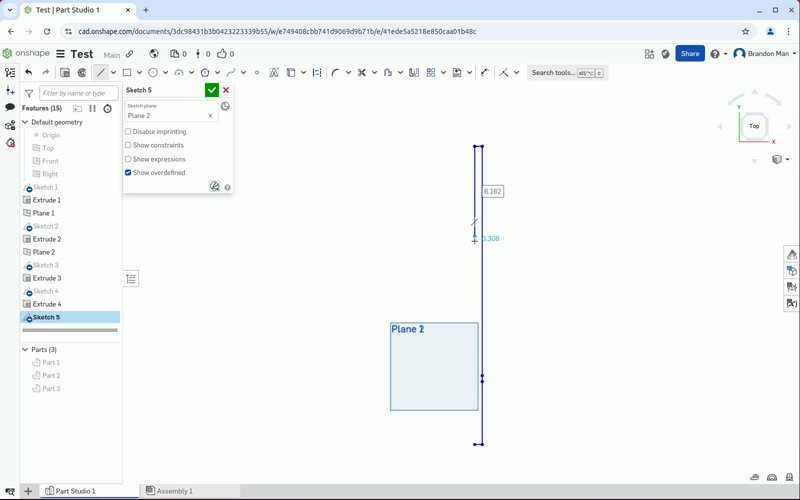
scroll(6)
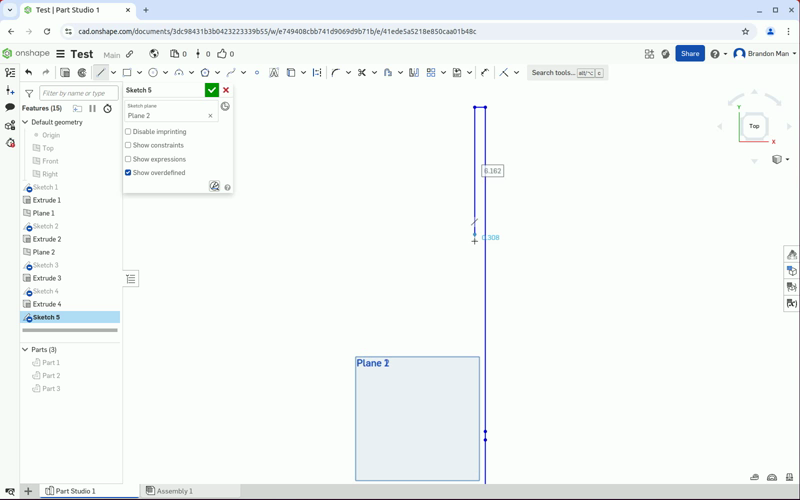
scroll(6)
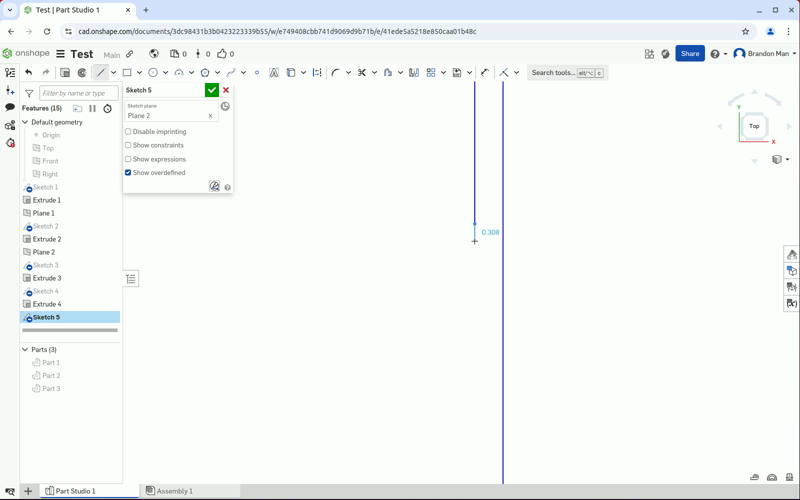
click(474, 240)
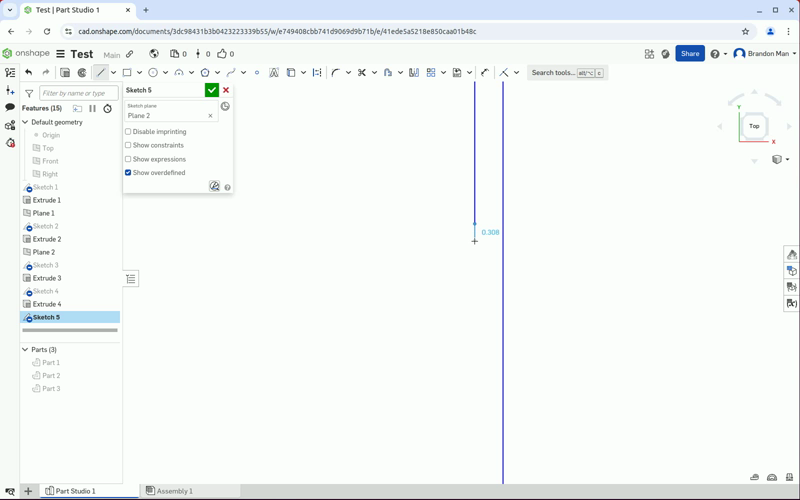
scroll(-6)
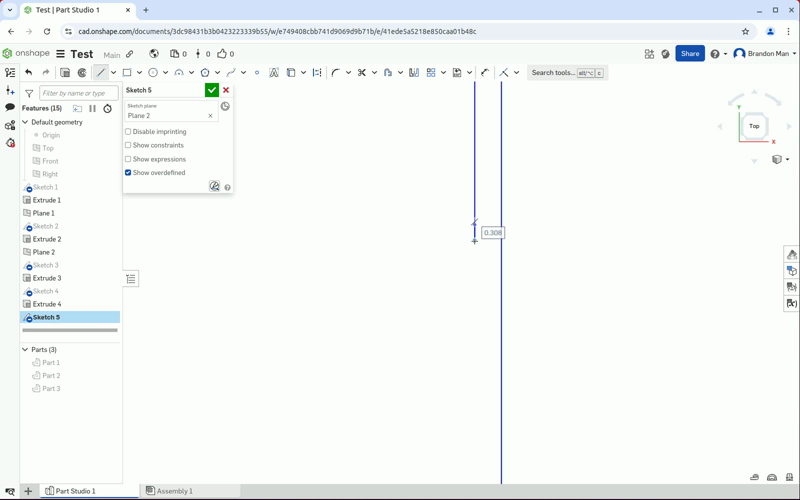
scroll(-6)
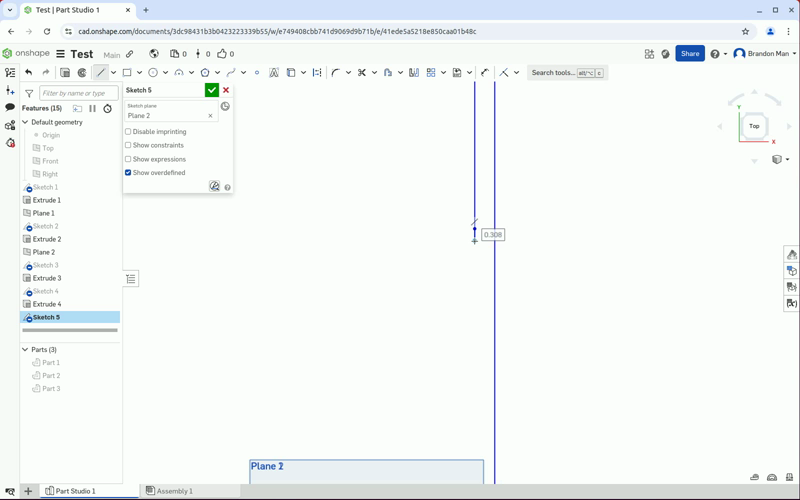
scroll(-6)
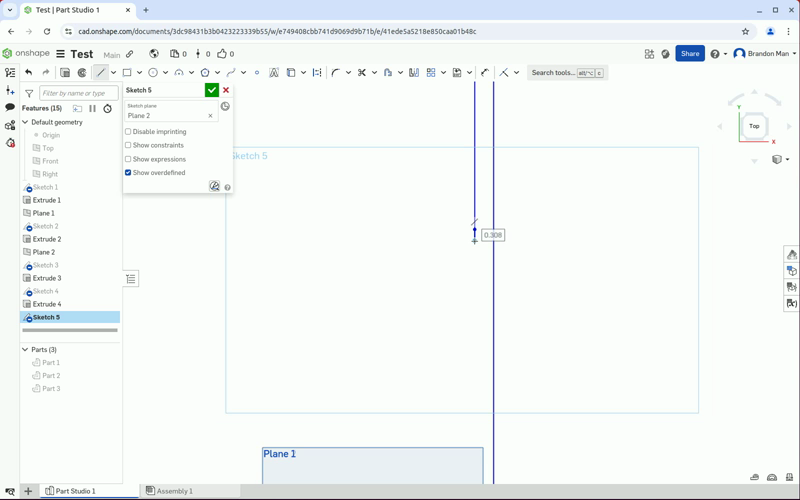
scroll(-6)
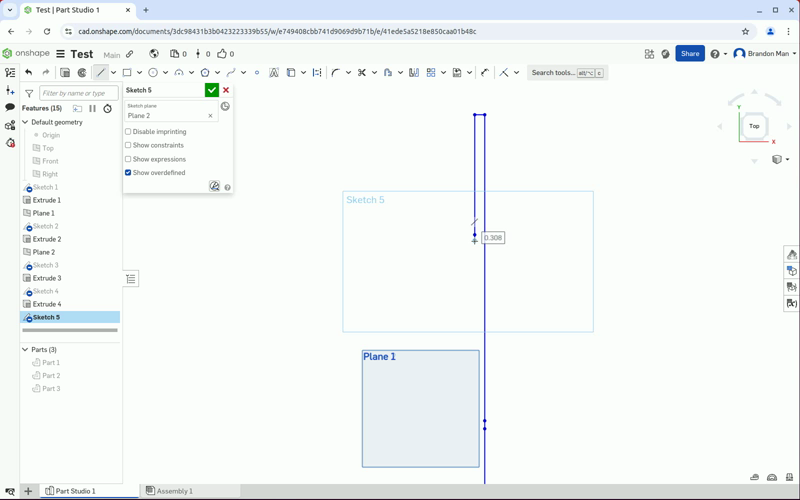
scroll(-6)
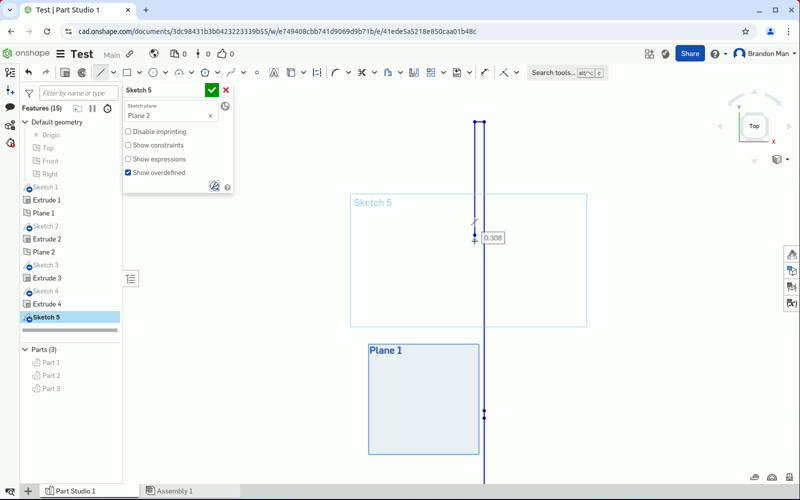
scroll(-6)
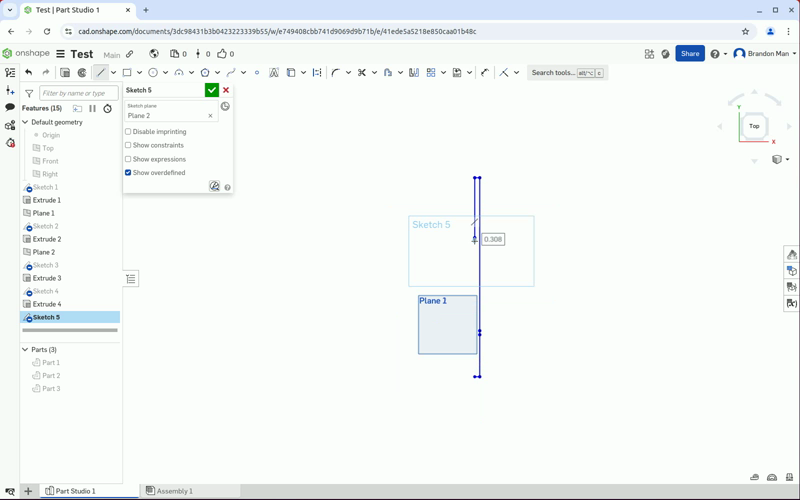
scroll(-6)
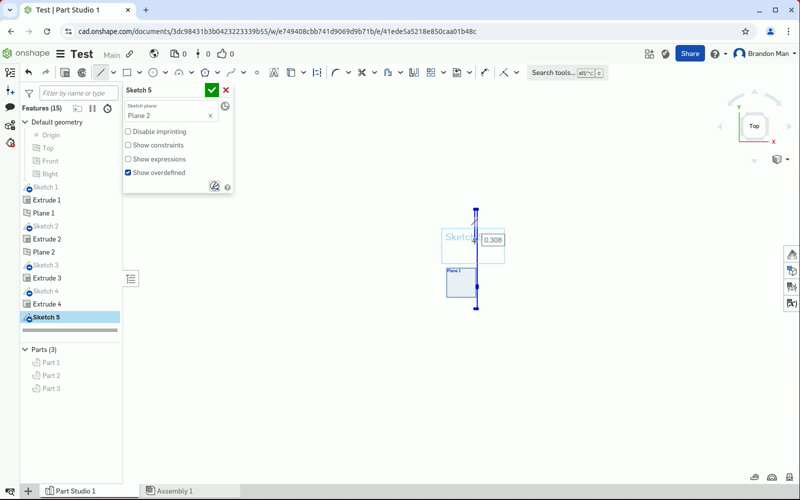
key_up(shift)
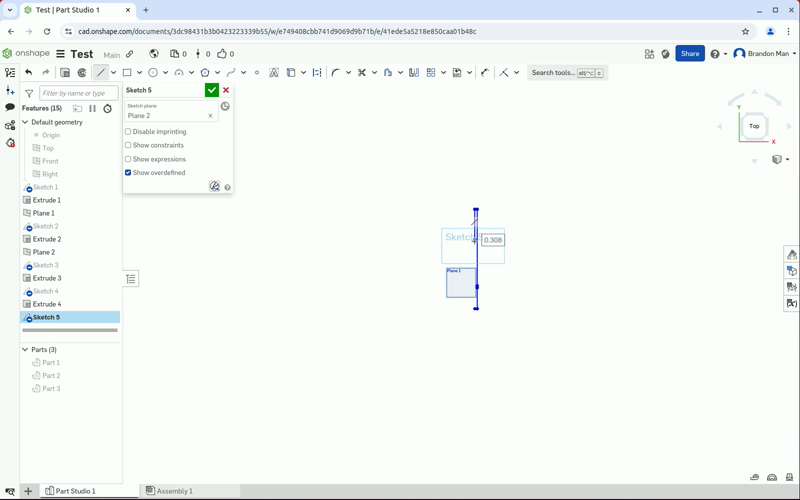
key_down(shift)
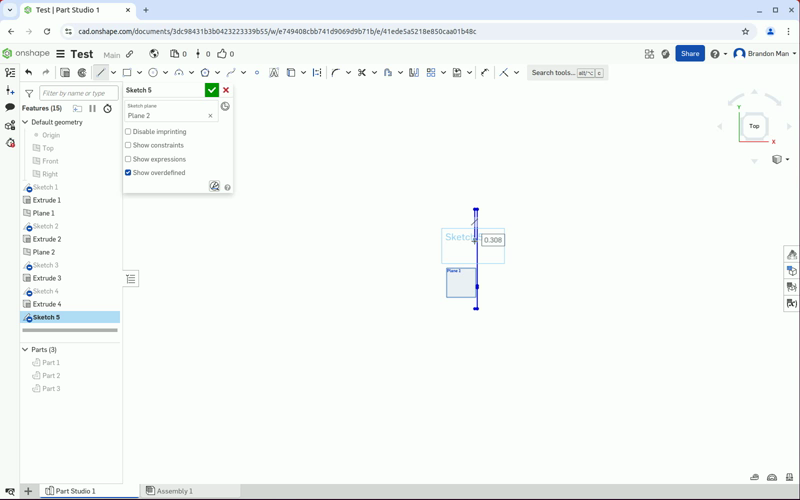
mouse_move(474, 308)
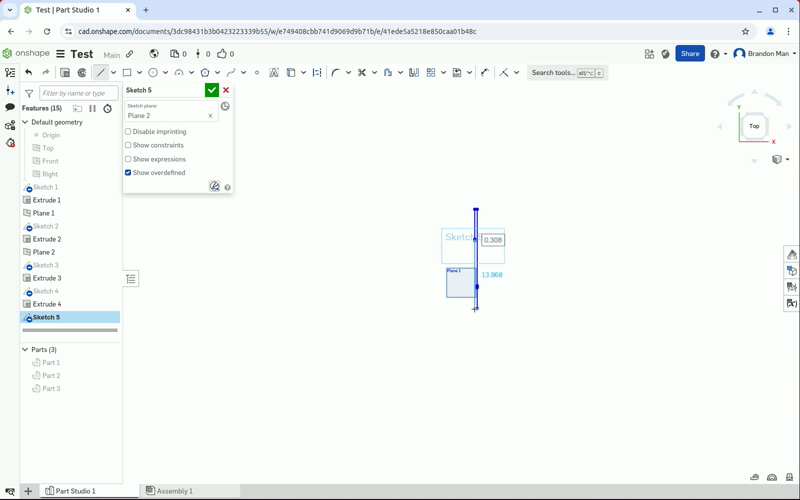
scroll(6)
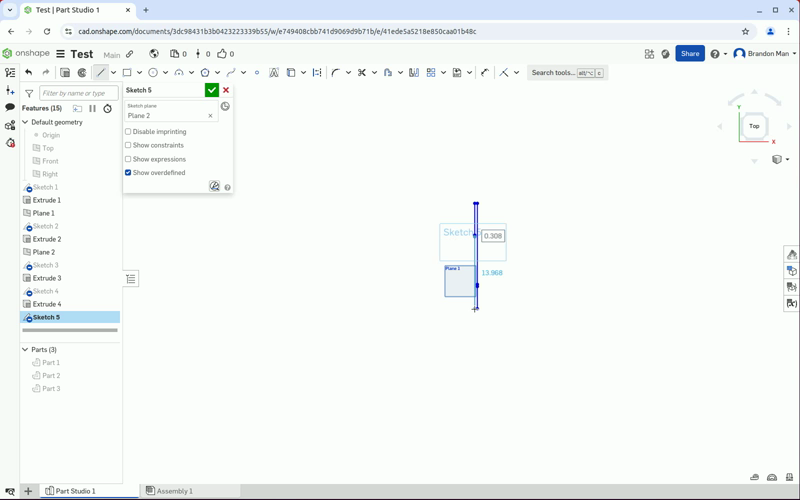
scroll(6)
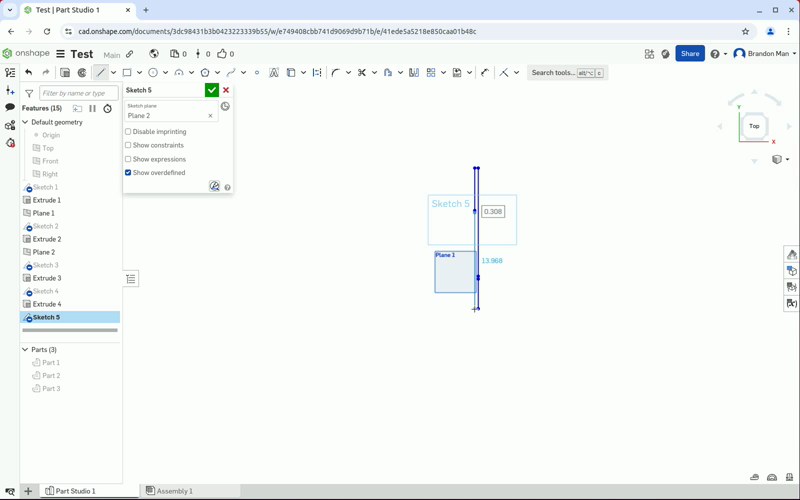
scroll(6)
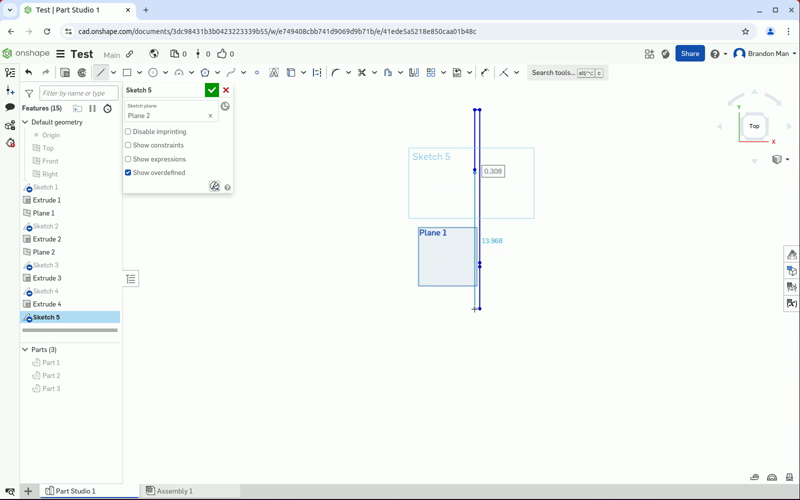
scroll(6)
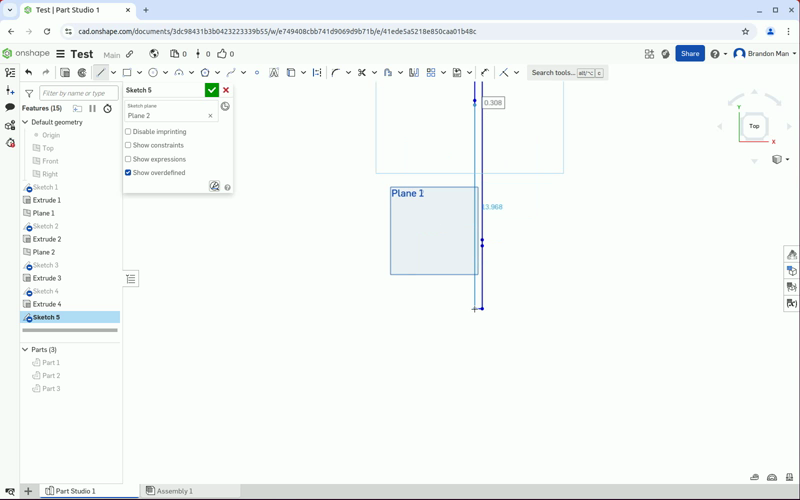
scroll(6)
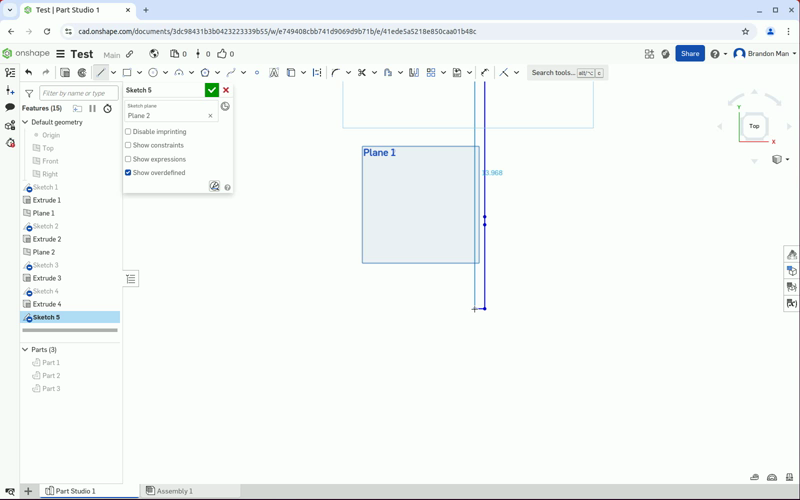
scroll(6)
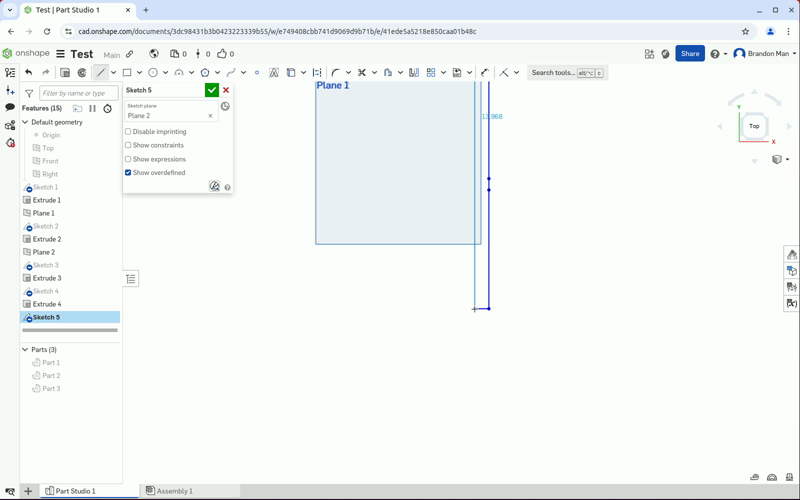
scroll(6)
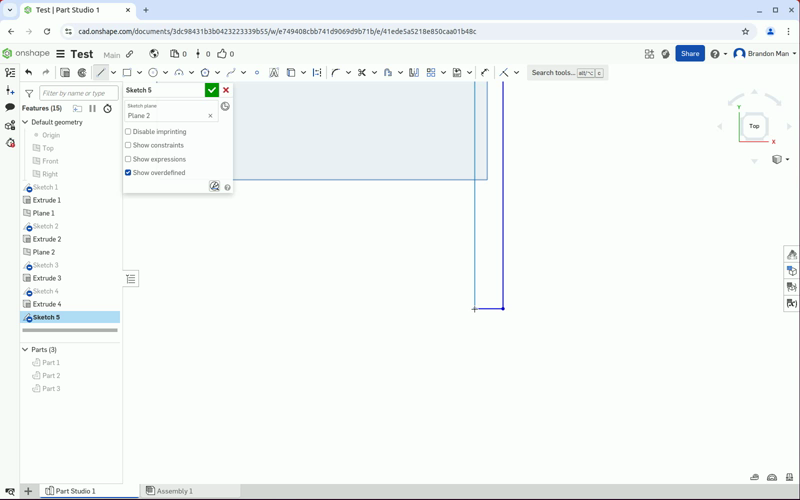
key_up(shift)
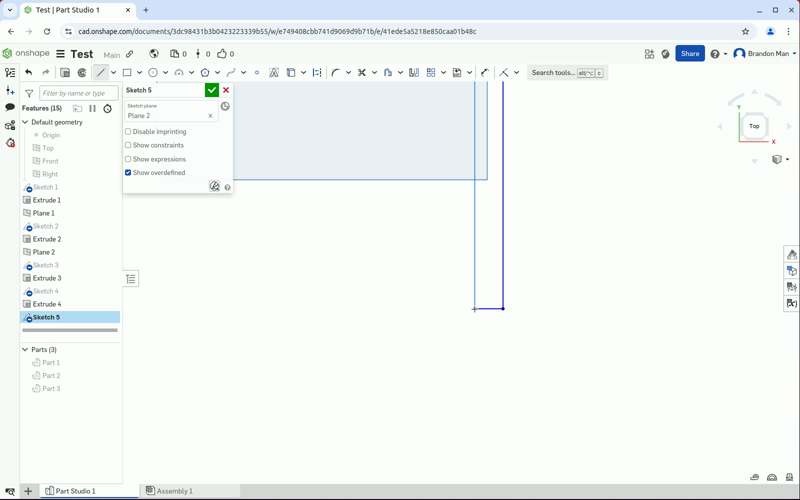
click(474, 308)
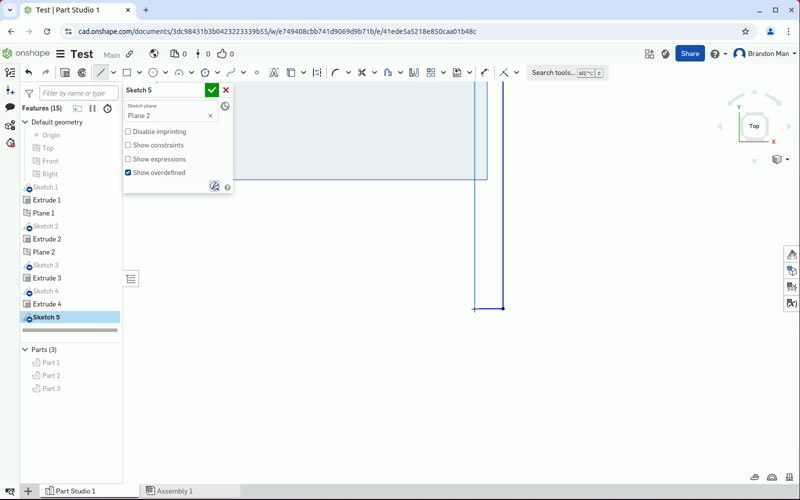
scroll(-6)
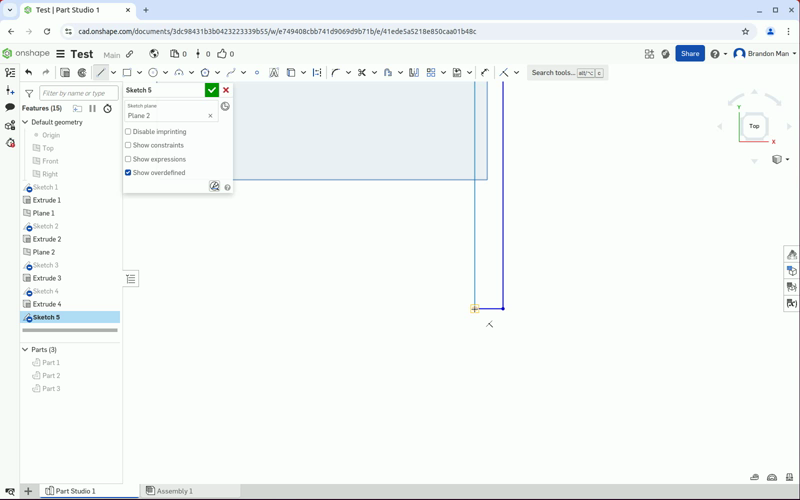
scroll(-6)
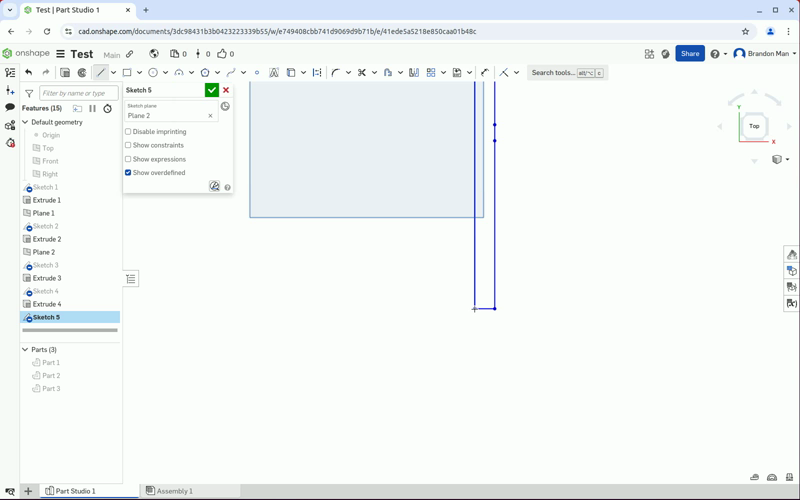
scroll(-6)
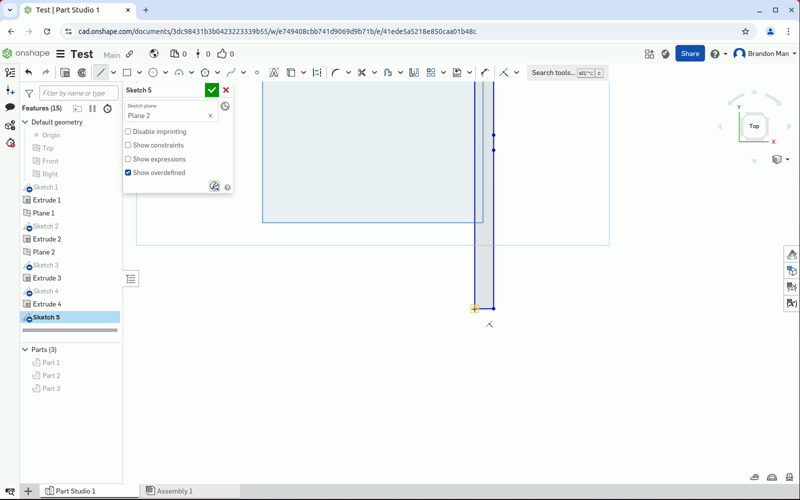
scroll(-6)
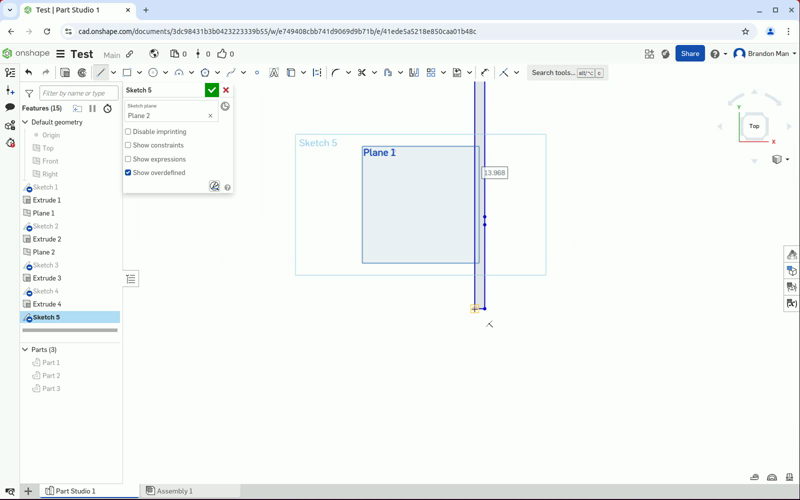
scroll(-6)
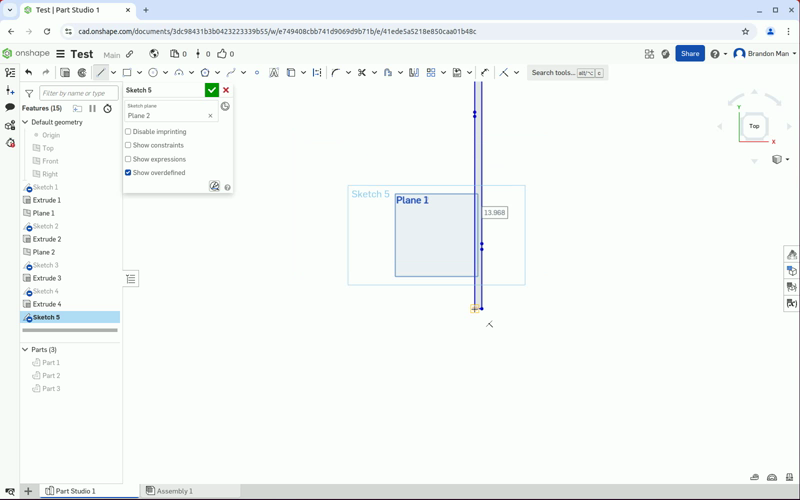
scroll(-6)
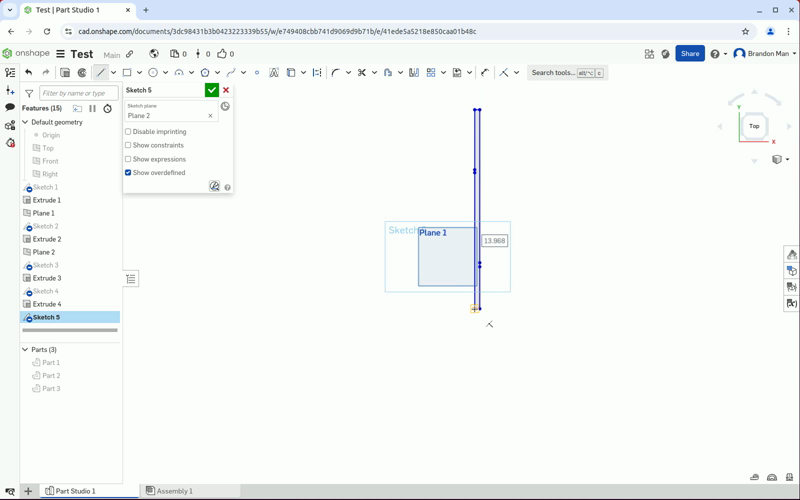
scroll(-6)
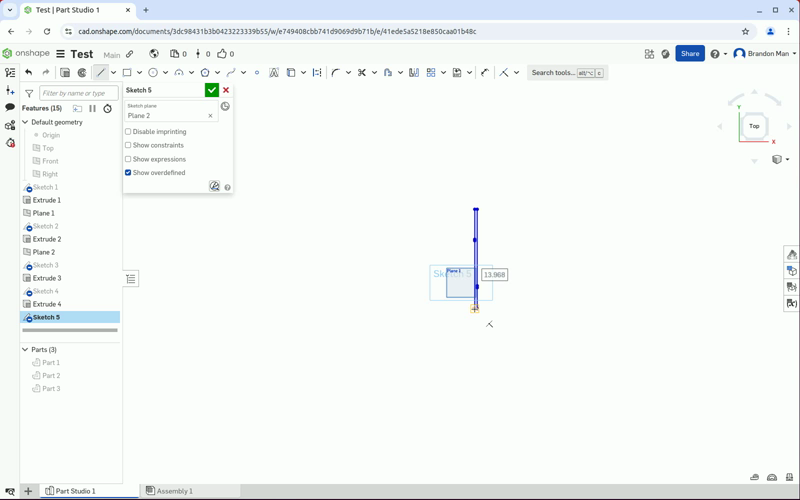
key(esc)
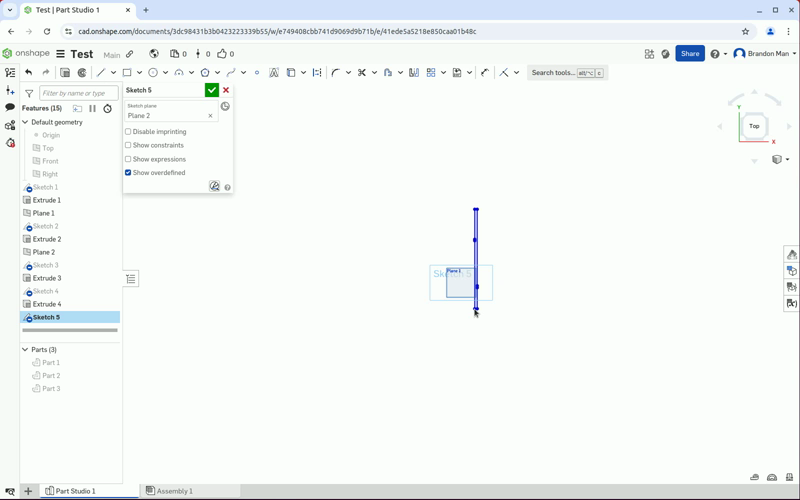
mouse_move(475, 293)
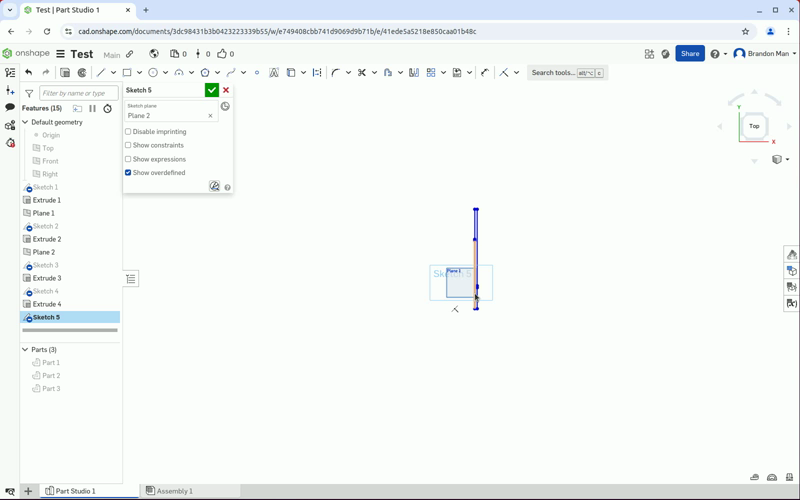
scroll(6)
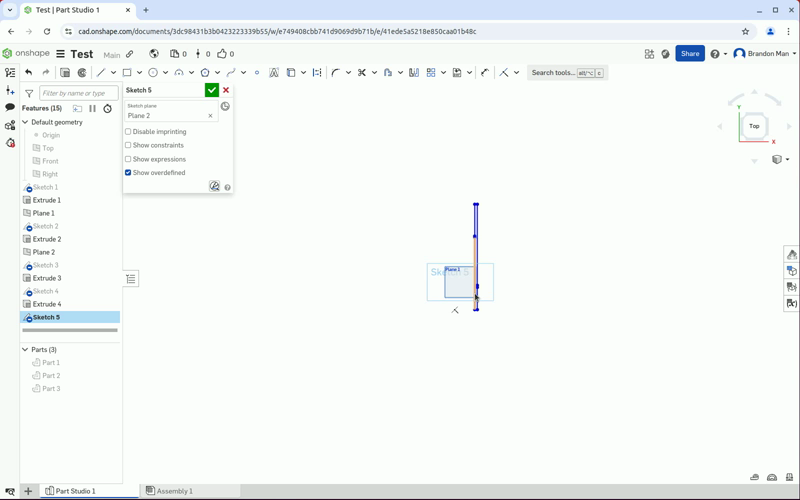
scroll(6)
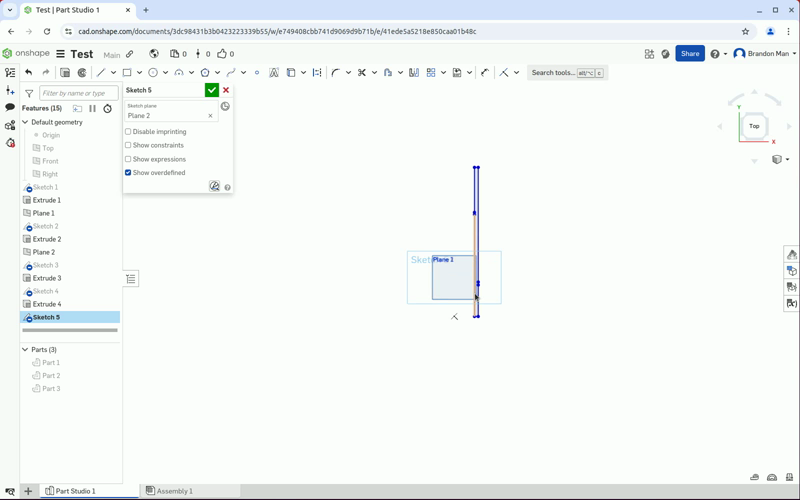
scroll(6)
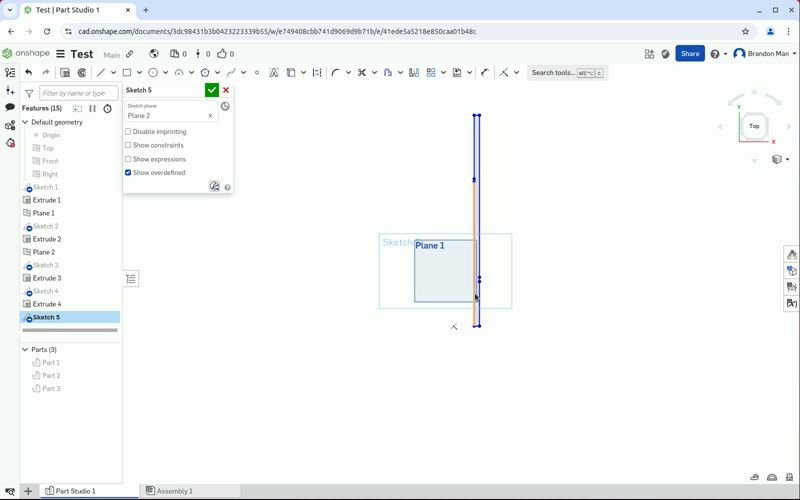
scroll(6)
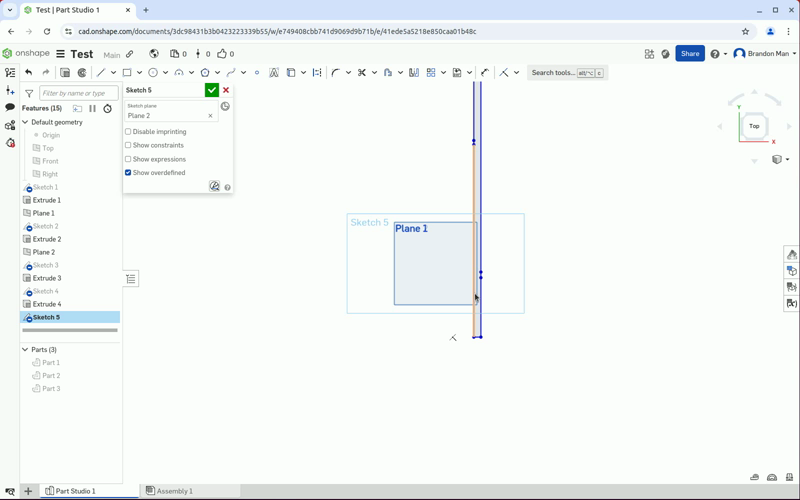
scroll(6)
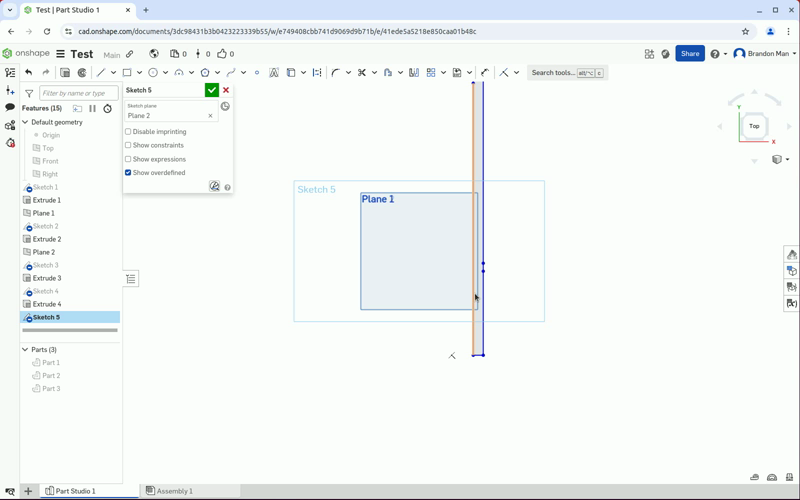
scroll(6)
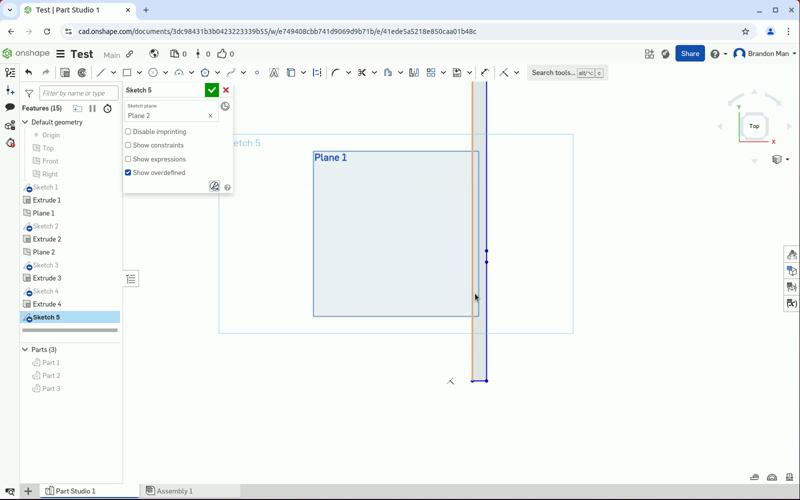
scroll(6)
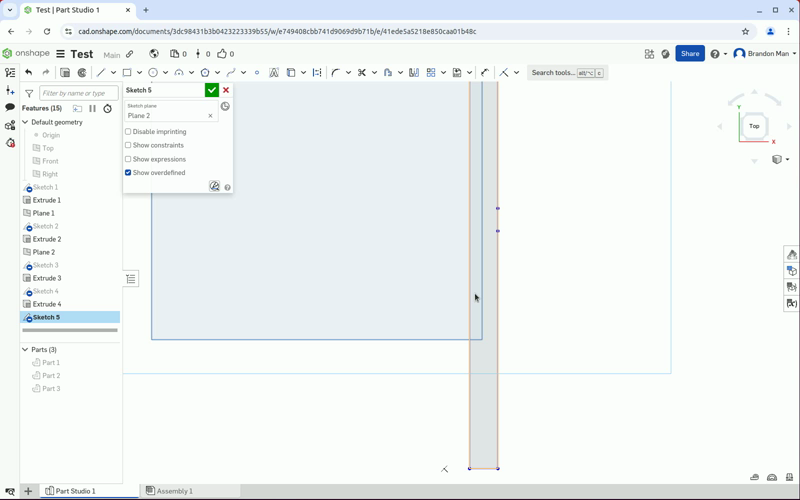
click(475, 293)
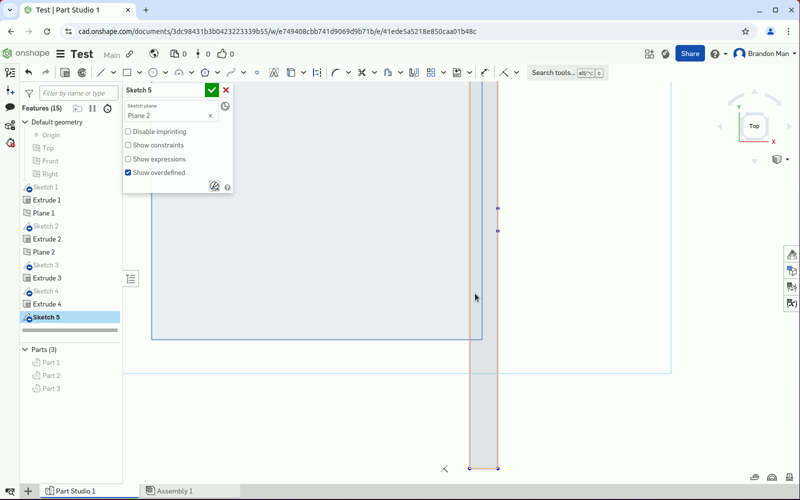
scroll(-6)
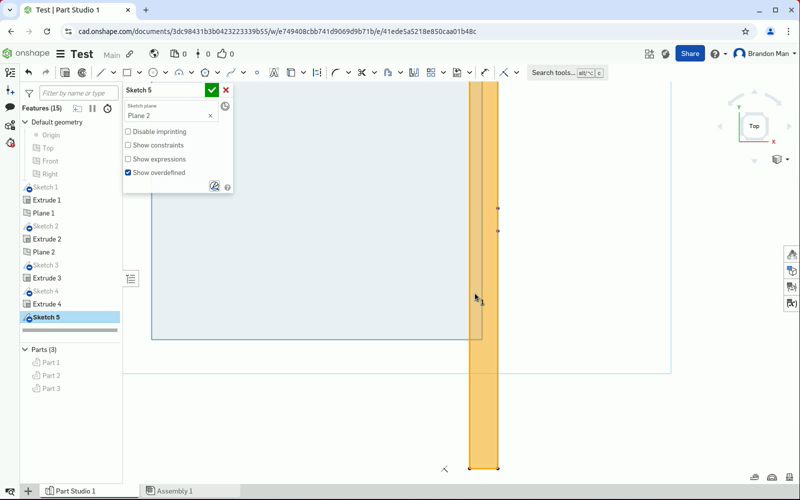
scroll(-6)
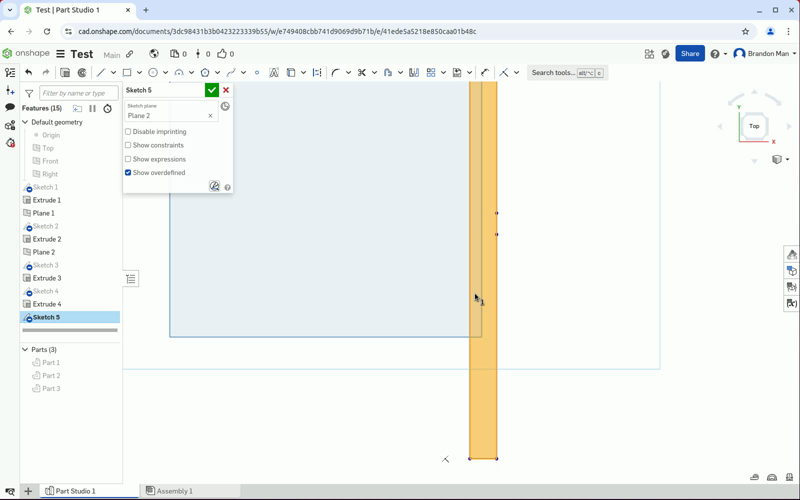
scroll(-6)
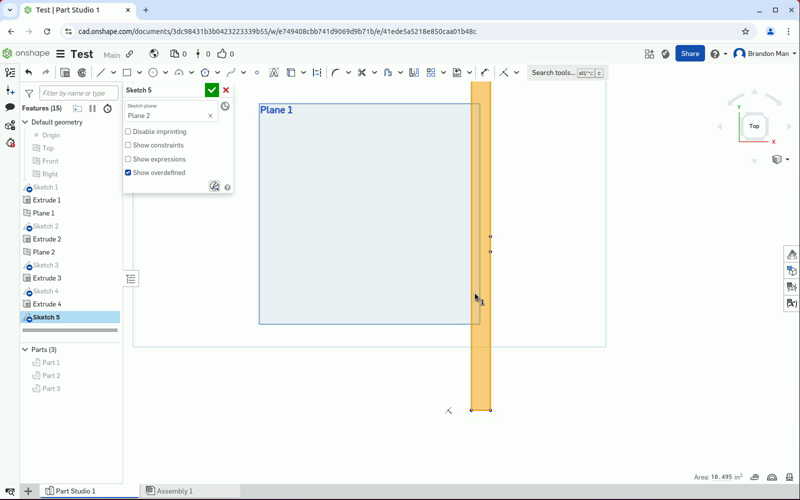
scroll(-6)
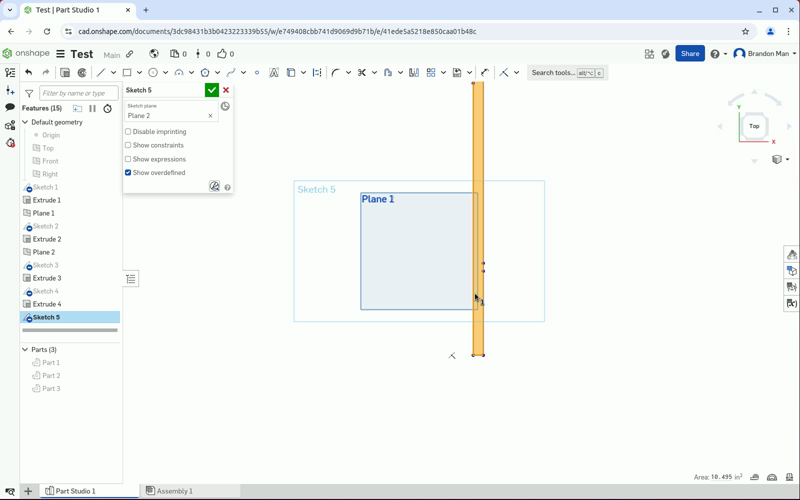
scroll(-6)
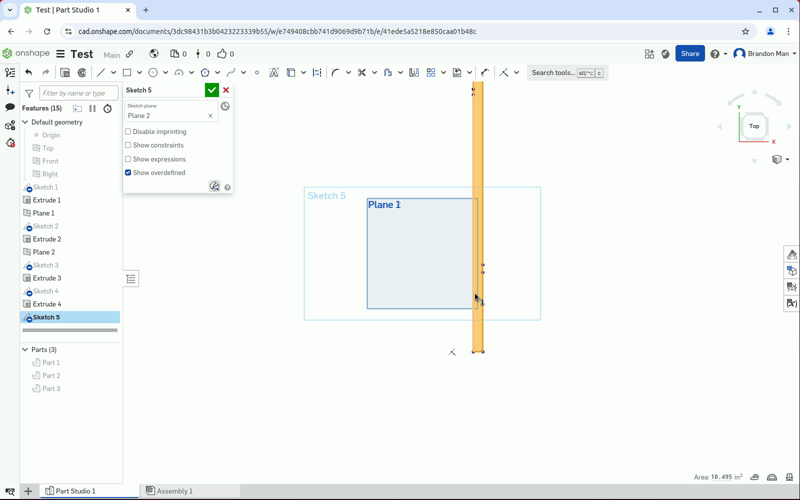
scroll(-6)
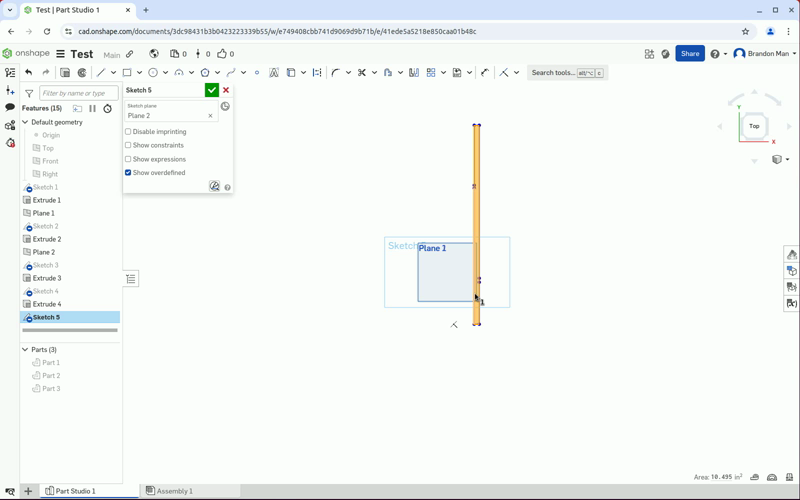
scroll(-6)
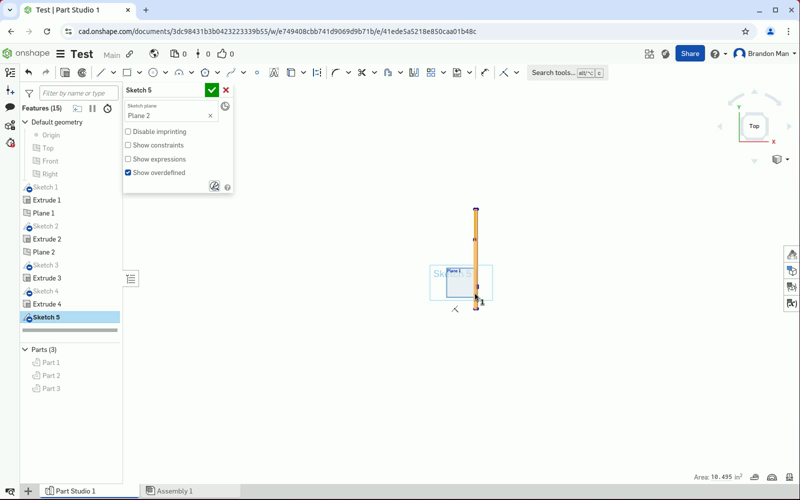
mouse_move(73, 352)
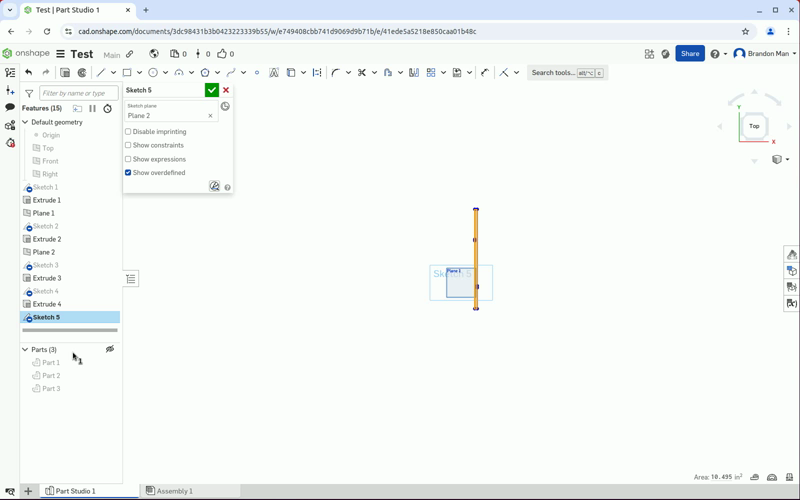
key(shift+y)
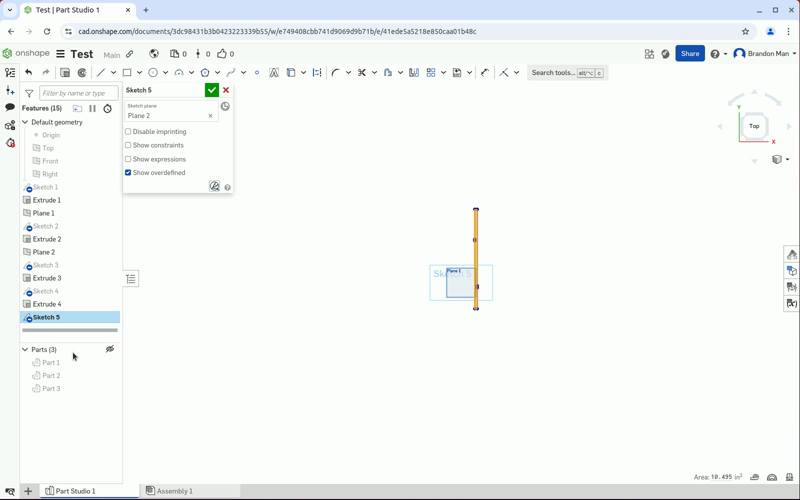
key(shift+e)
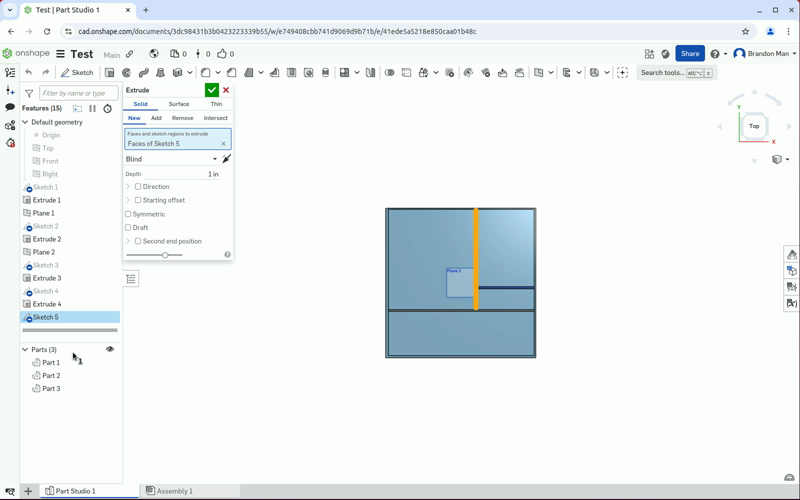
mouse_move(143, 106)
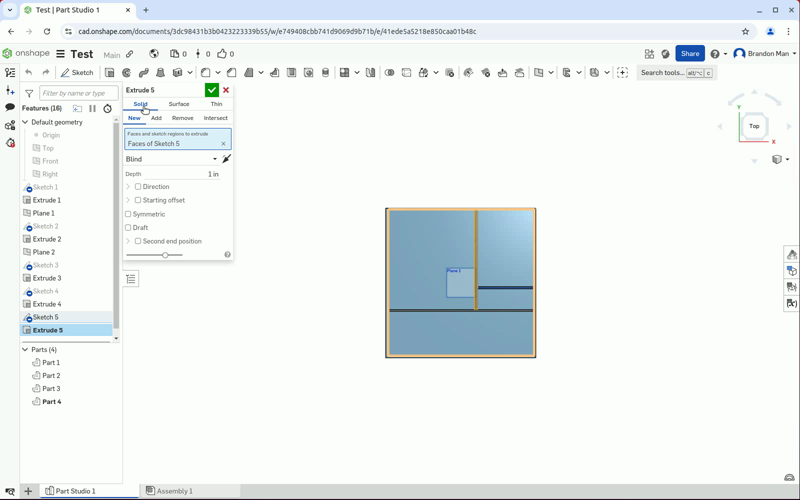
click(143, 106)
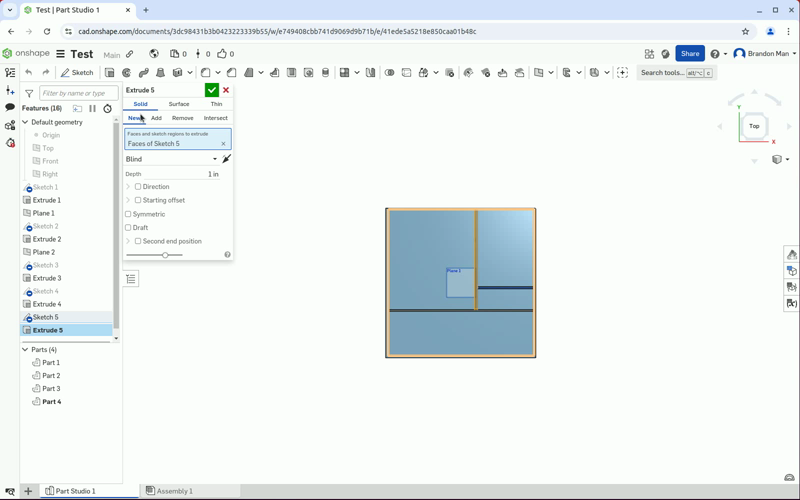
mouse_move(137, 120)
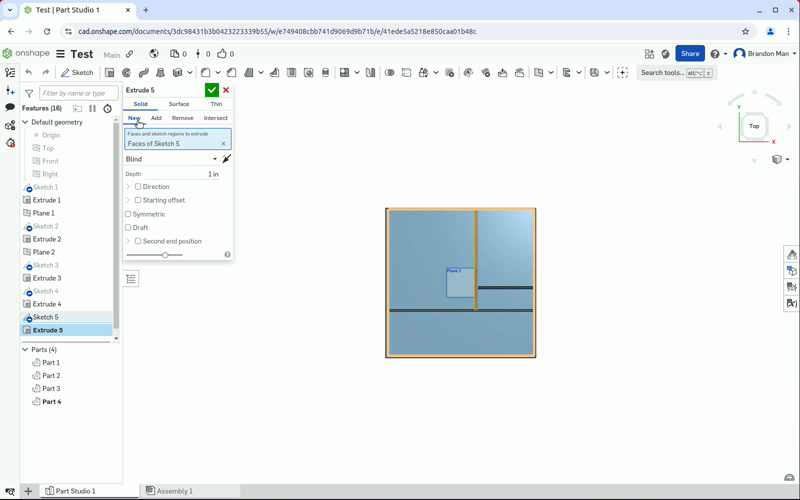
click(137, 120)
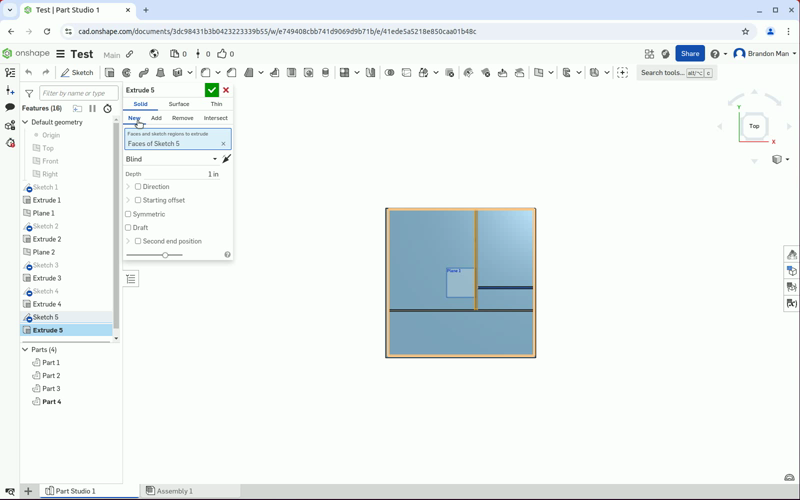
key(tab, 4)
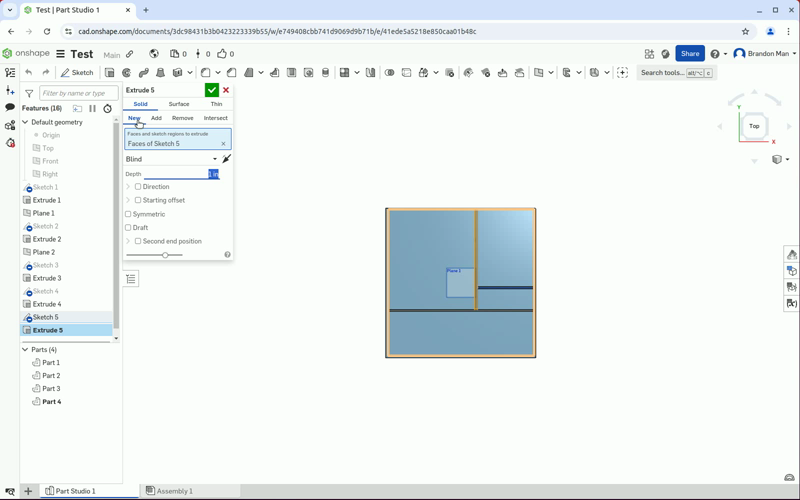
text(22.627)
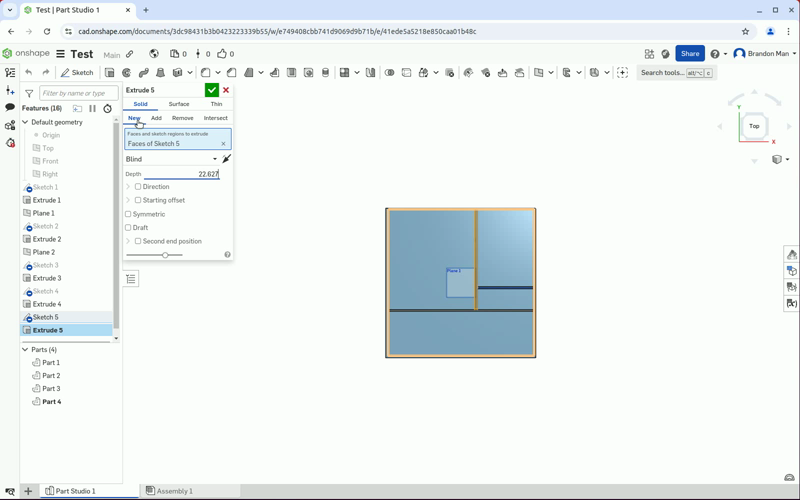
key(enter)
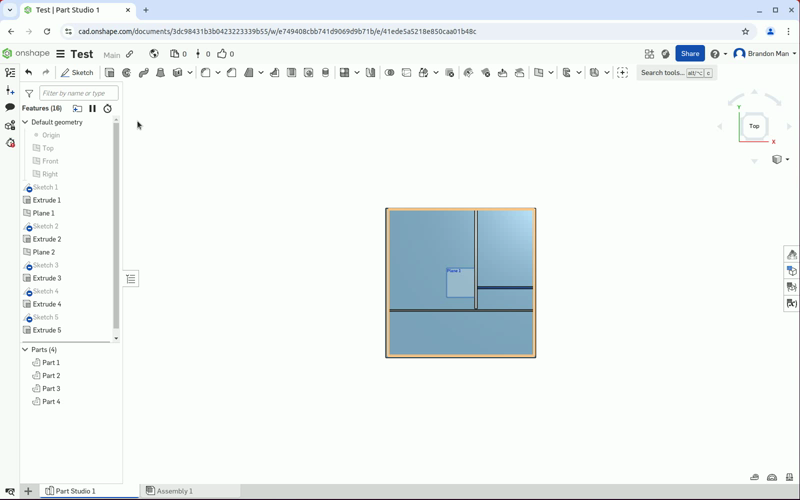
key(shift+h)
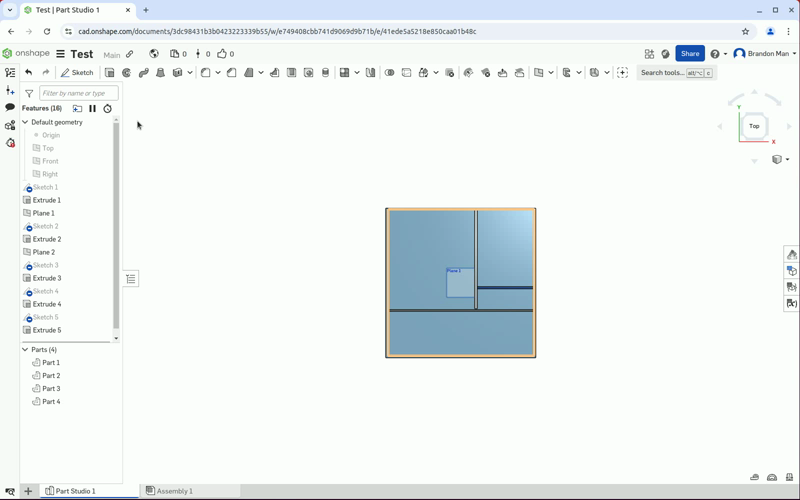
key(shift+h)
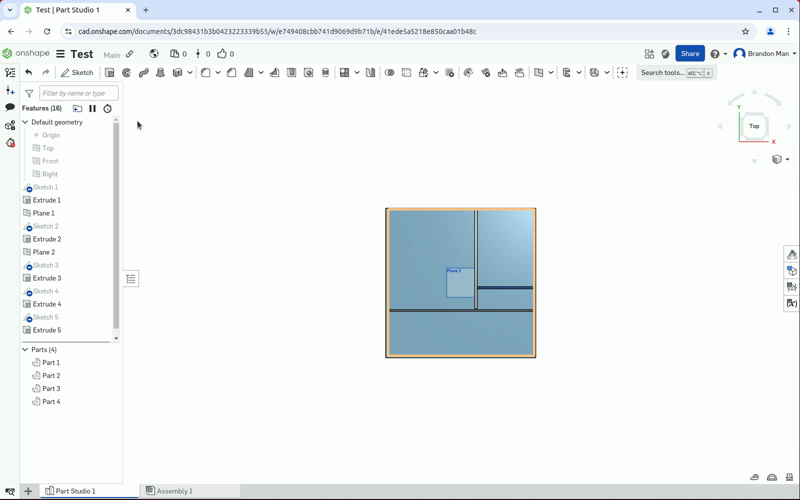
key(shift+7)
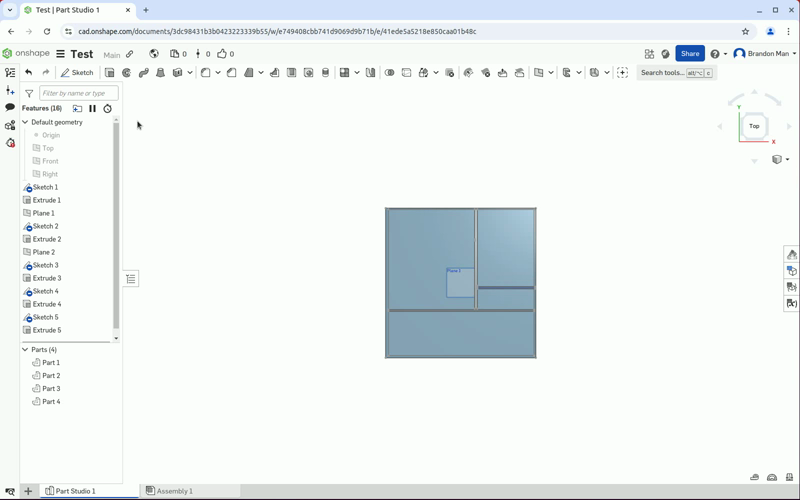
key(up, 3)
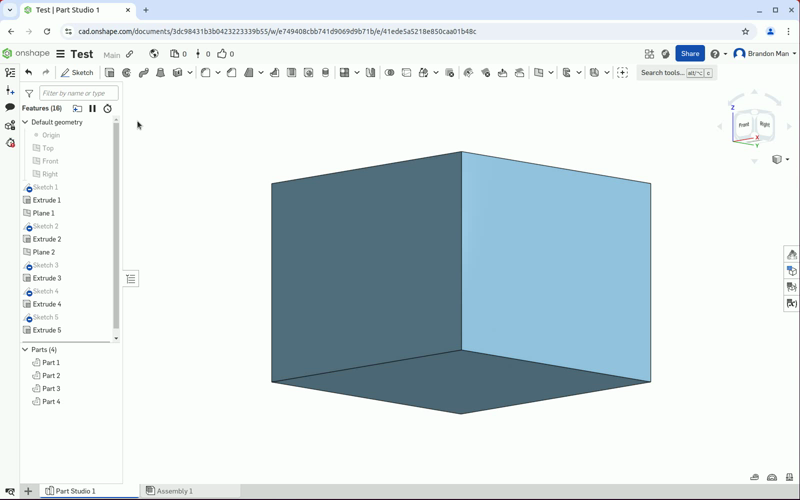
key(left, 3)
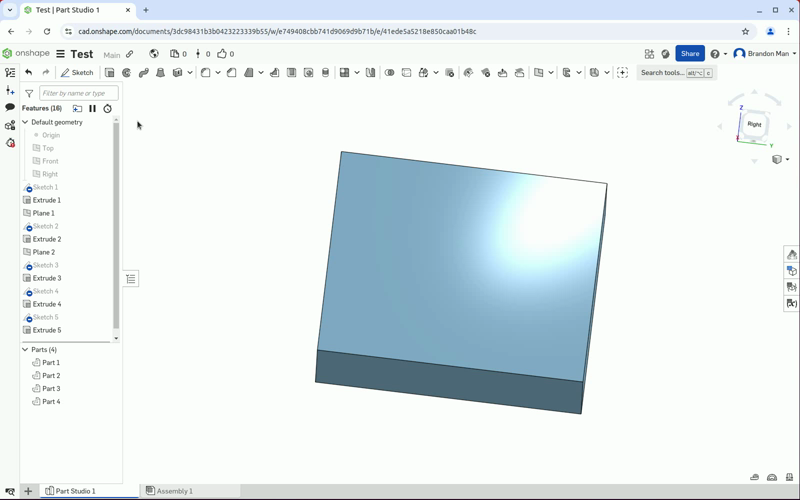
key(right, 3)
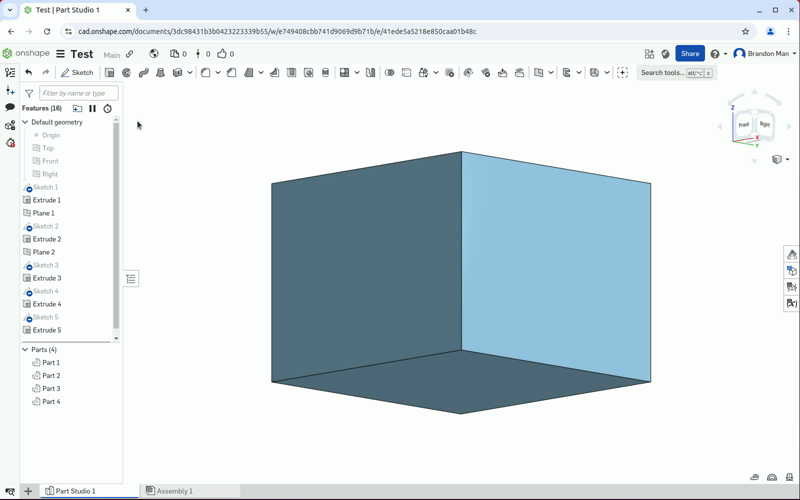
key(down, 3)
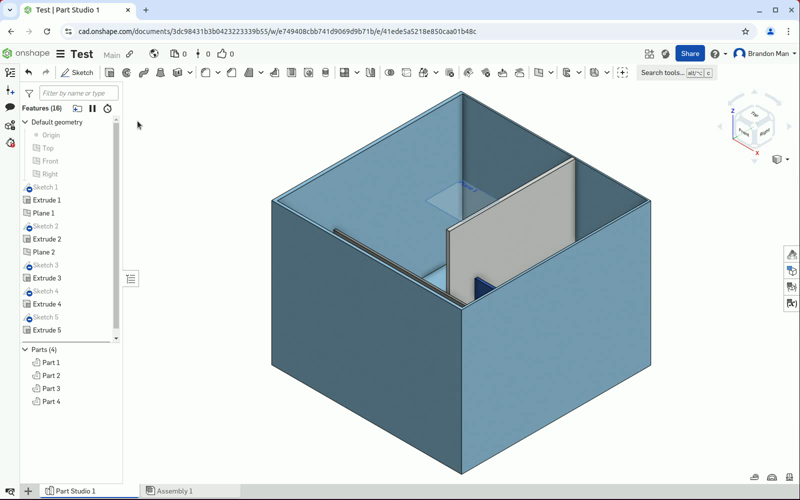
mouse_move(69, 189)
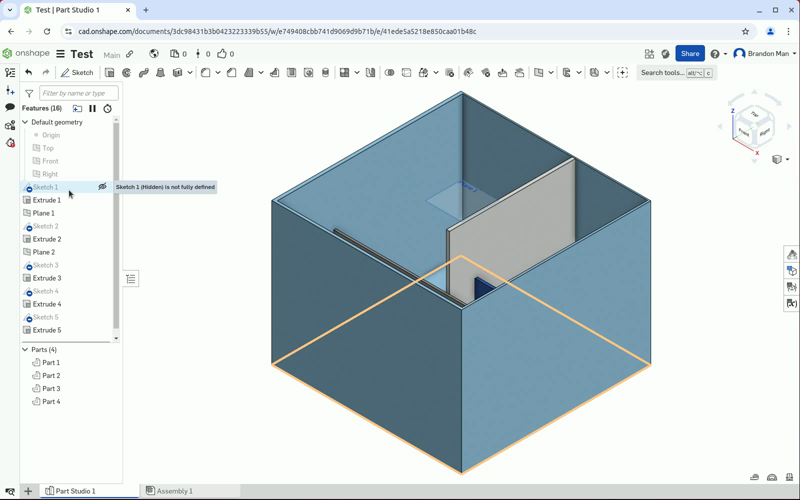
click(69, 189)